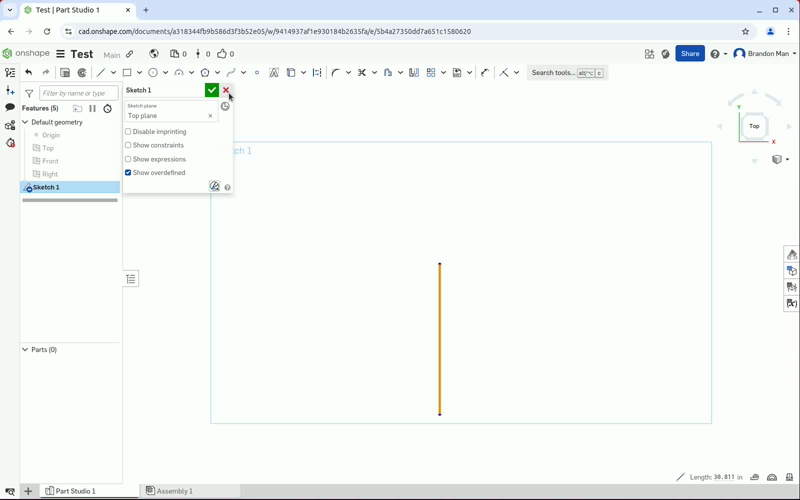
key(shift+h)
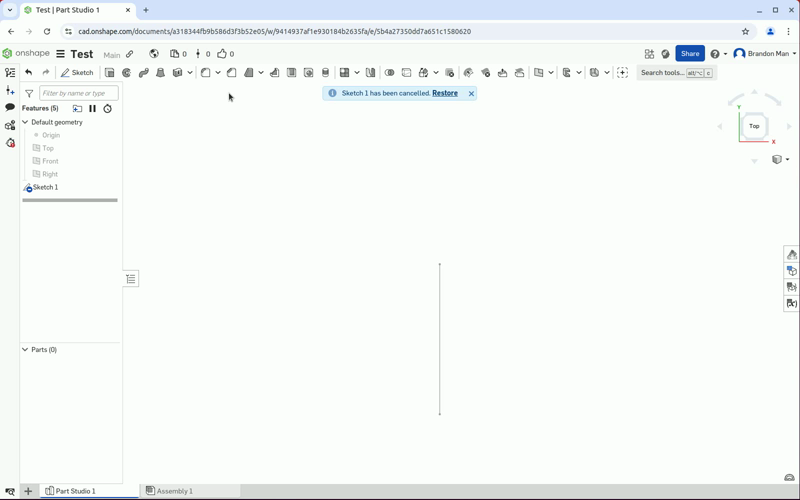
mouse_move(73, 352)
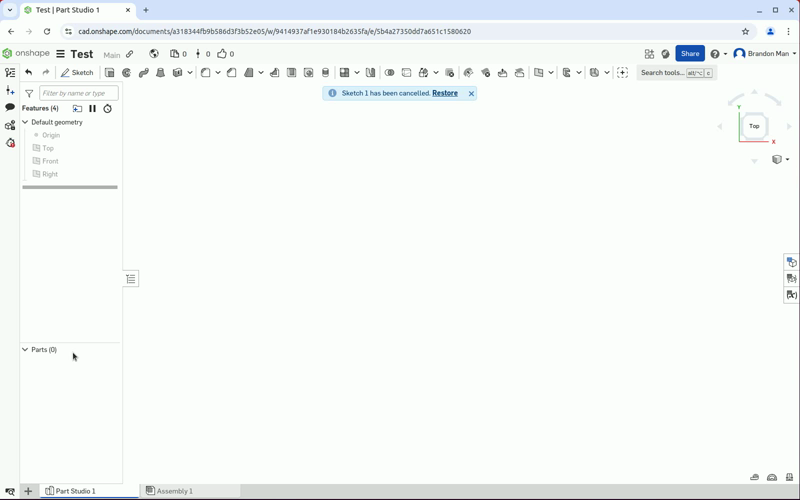
key(y)
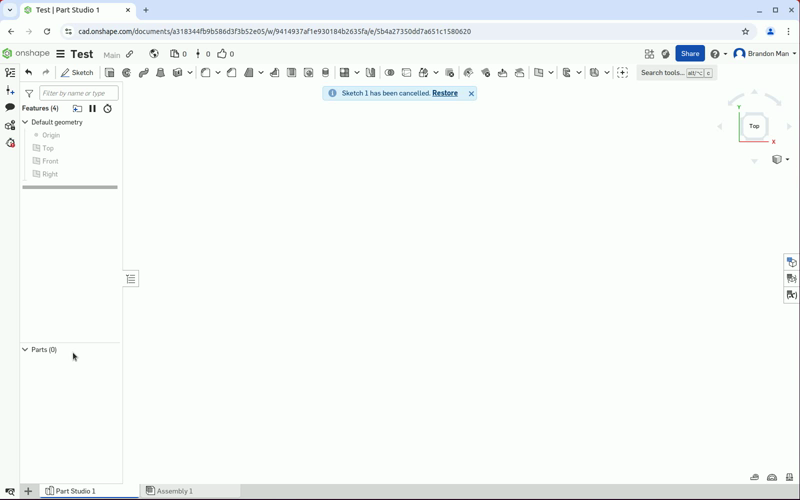
key(shift+p)
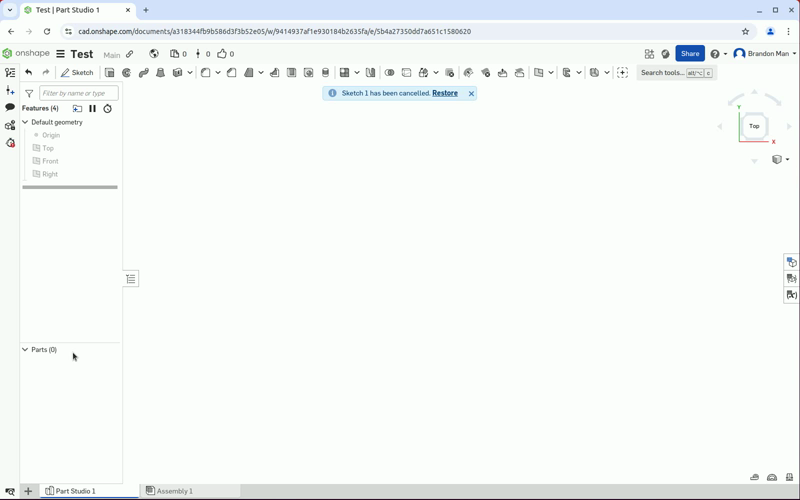
key(space)
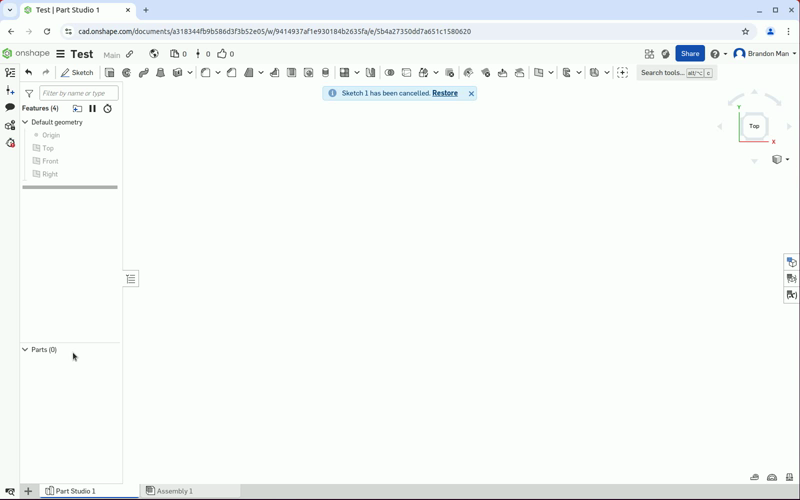
key_down(shift)
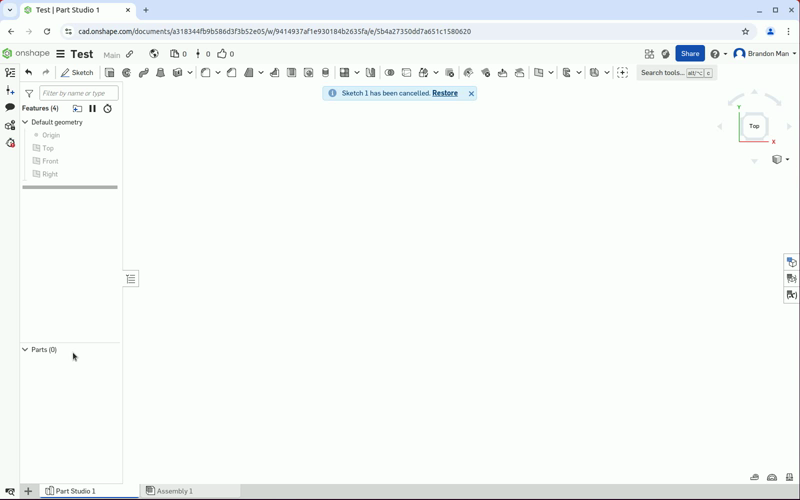
key(up)
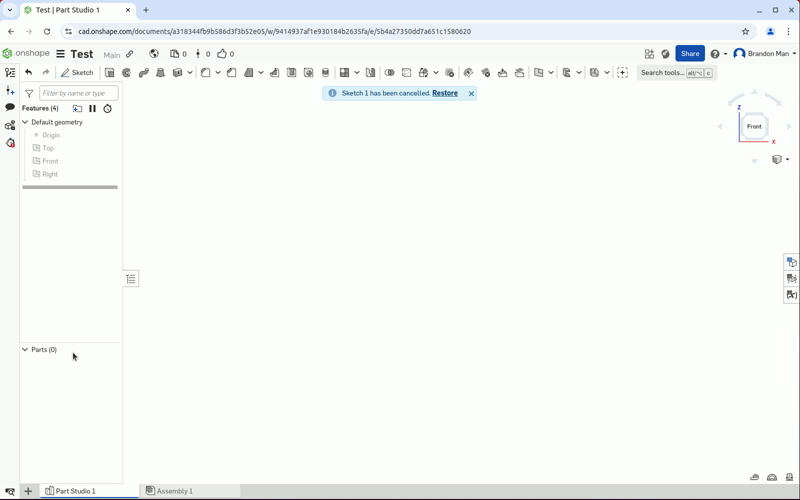
key_up(shift)
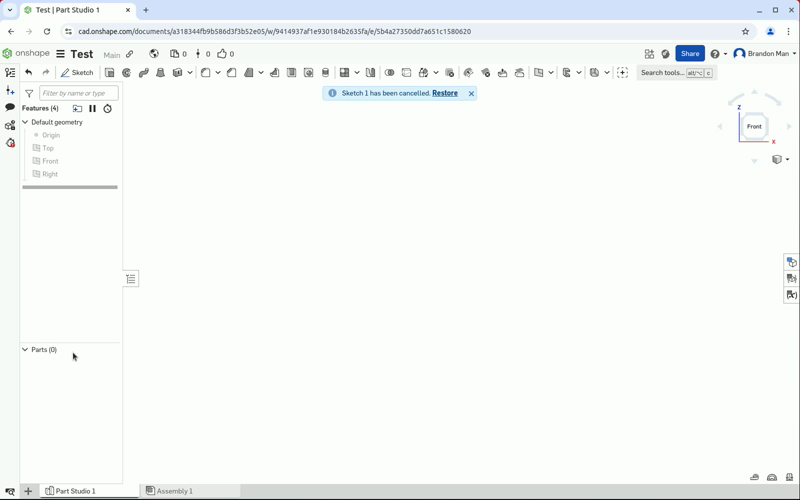
mouse_move(73, 352)
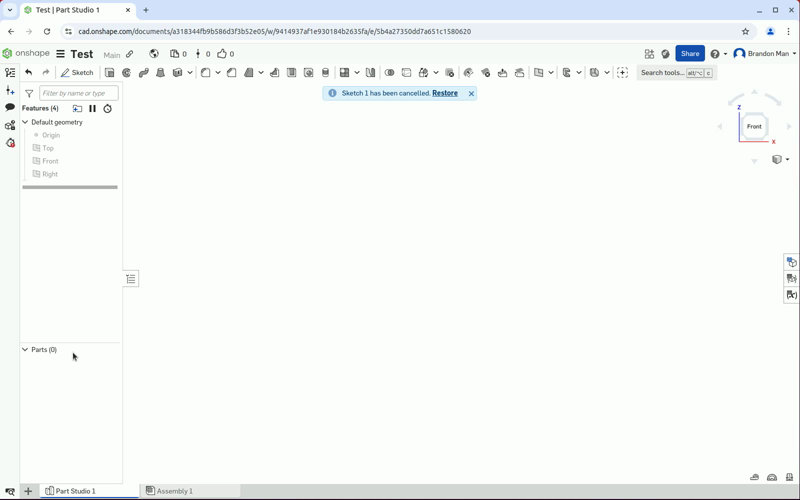
key(shift+y)
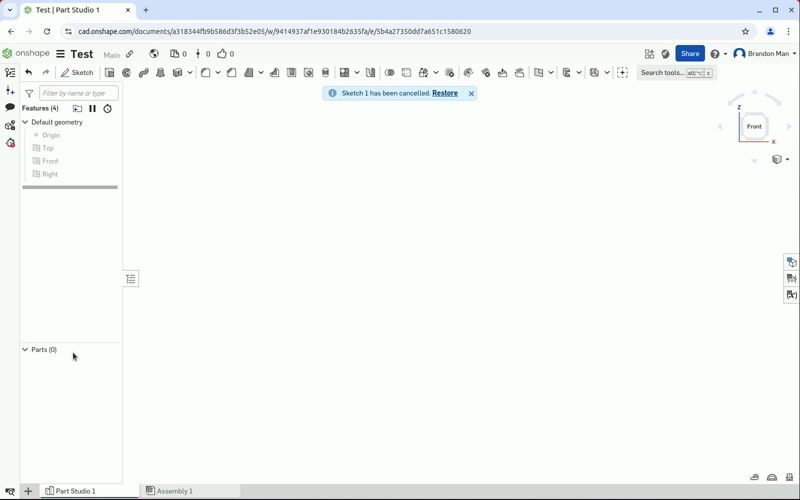
key(shift+s)
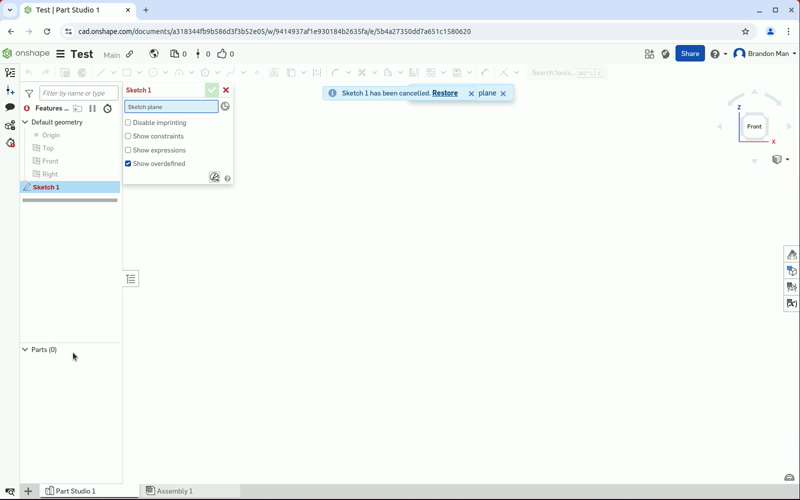
mouse_move(73, 163)
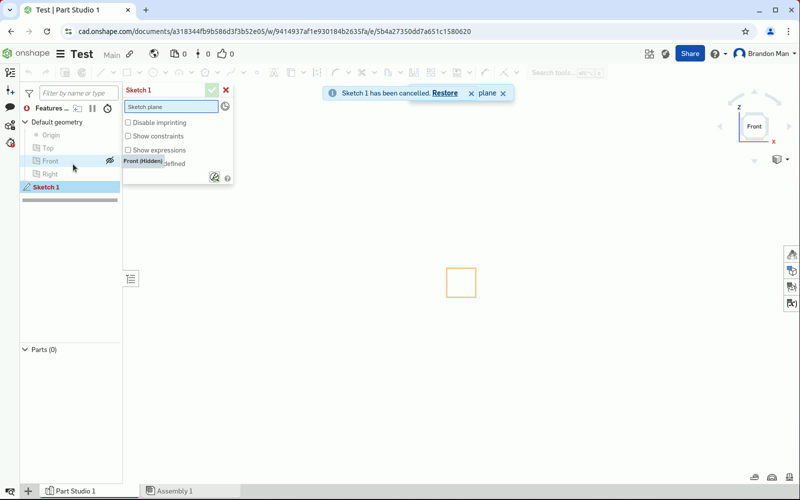
click(73, 163)
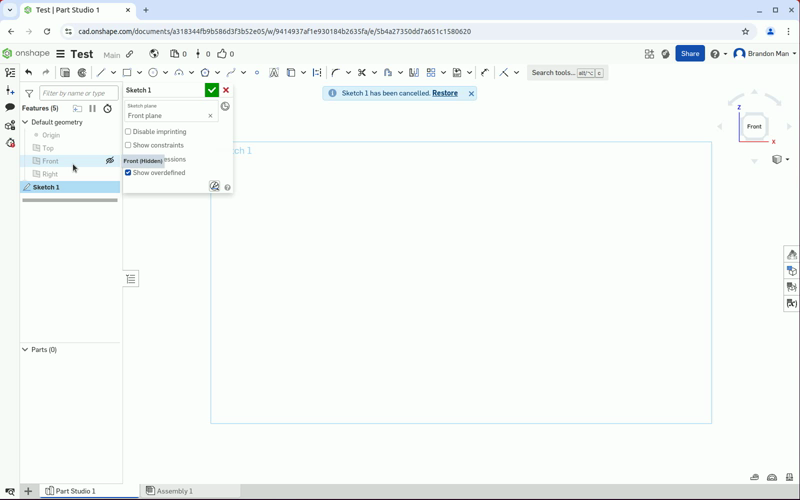
mouse_move(73, 352)
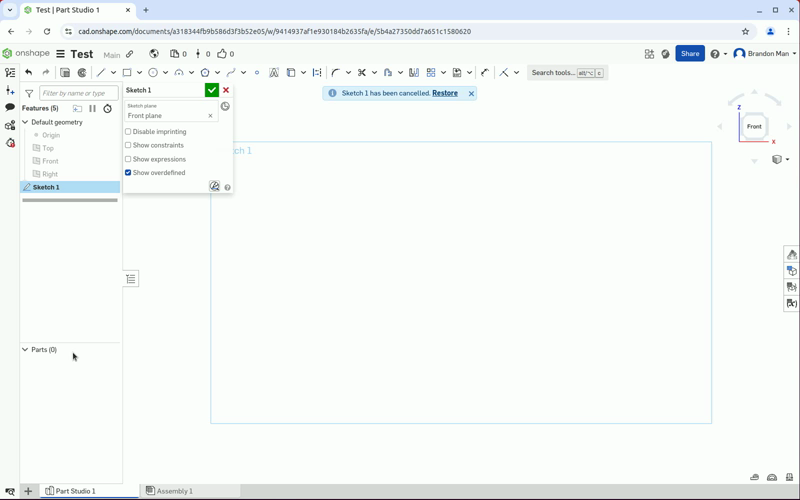
key(y)
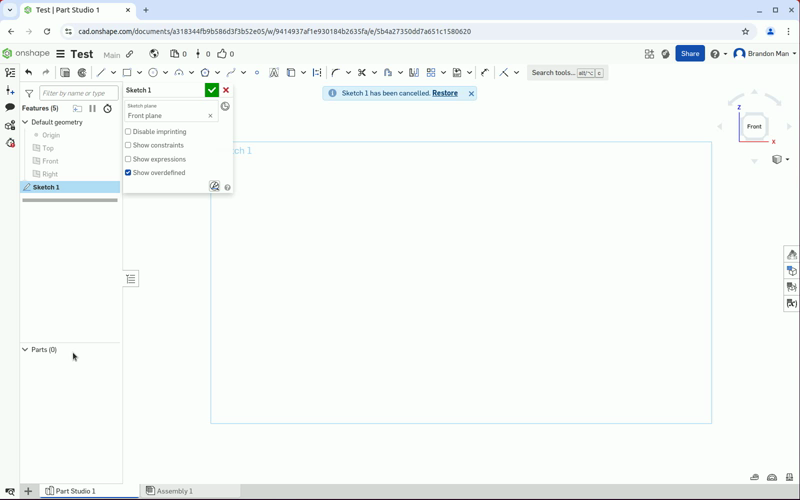
key(l)
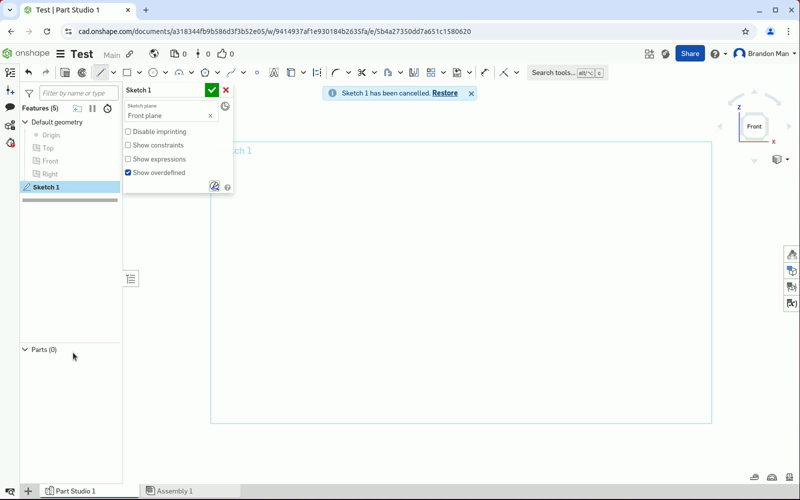
key_down(shift)
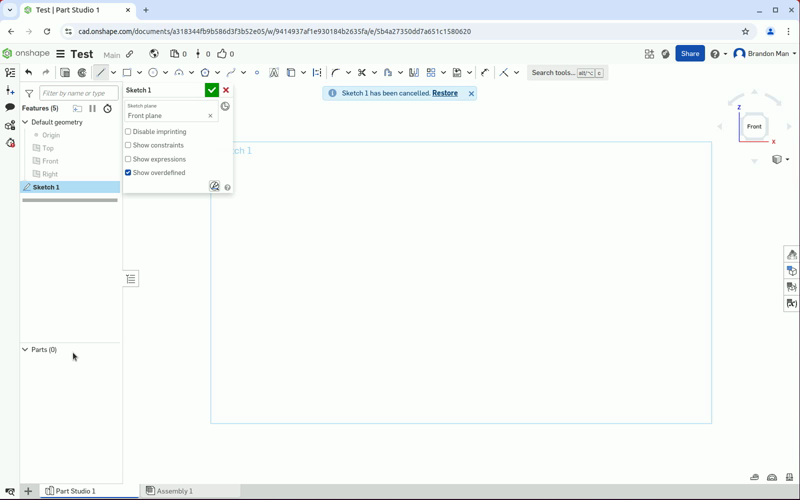
mouse_move(456, 287)
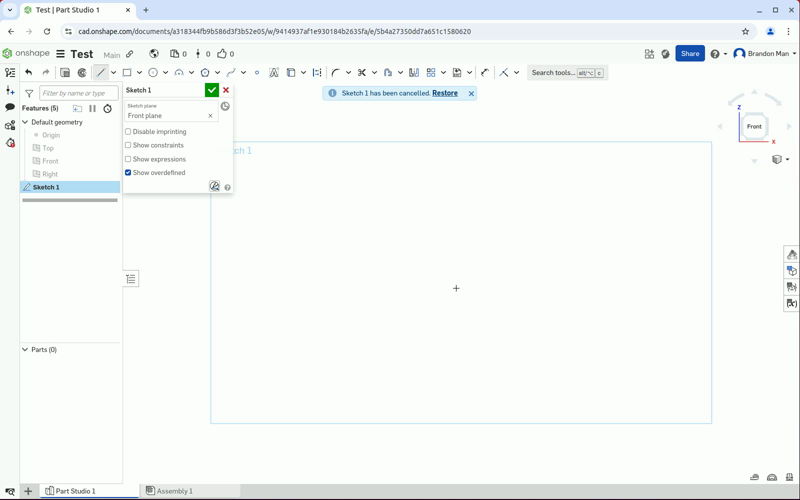
click(456, 287)
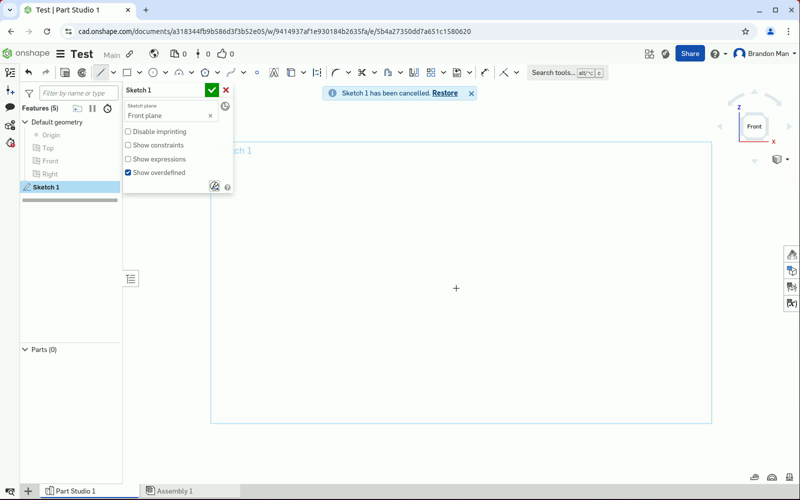
key_up(shift)
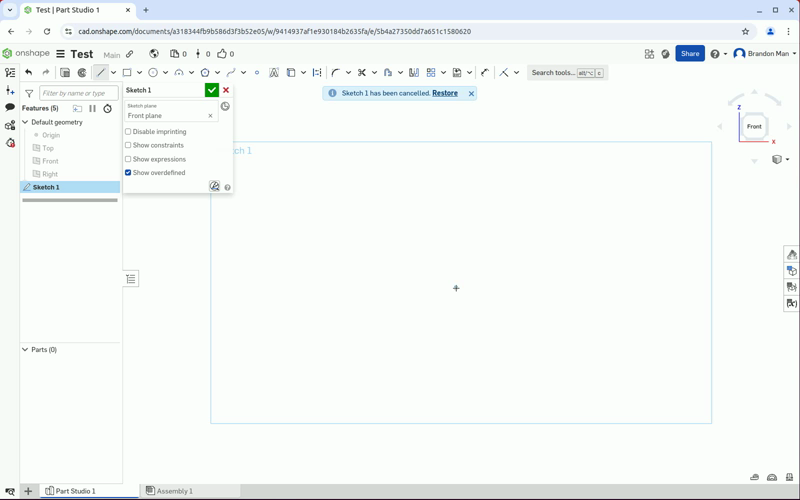
key_down(shift)
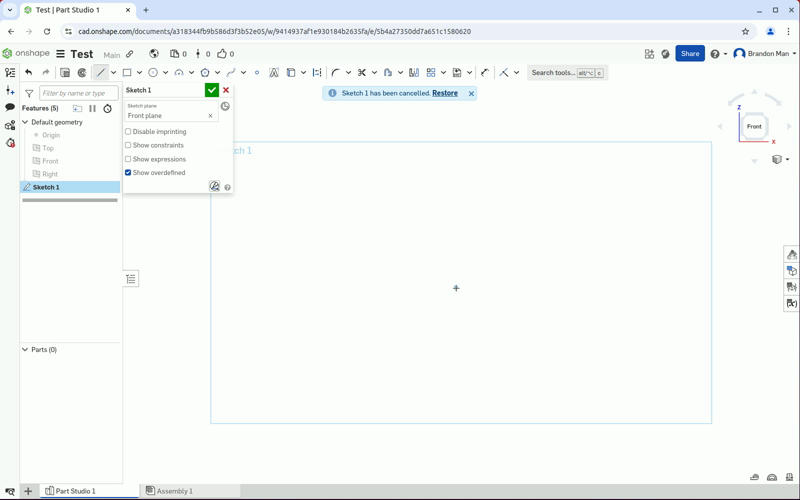
mouse_move(486, 287)
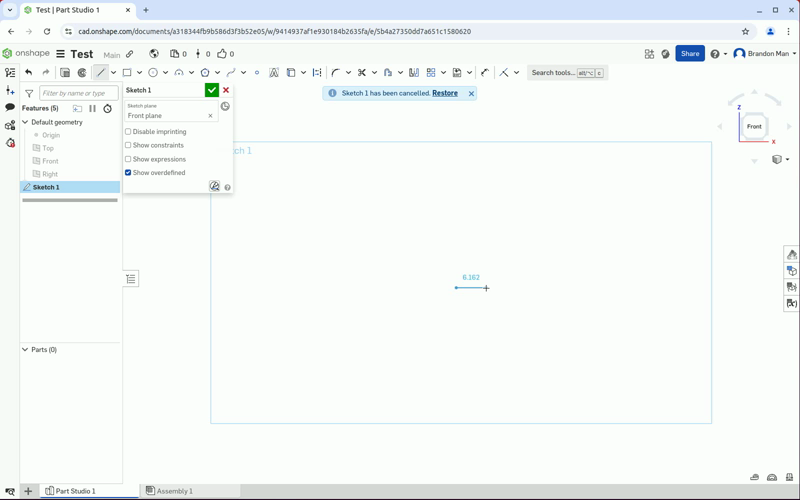
mouse_move(460, 287)
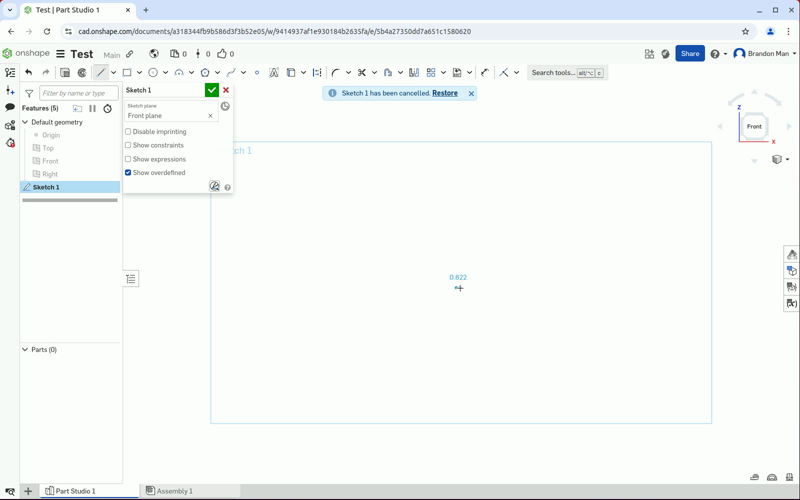
scroll(6)
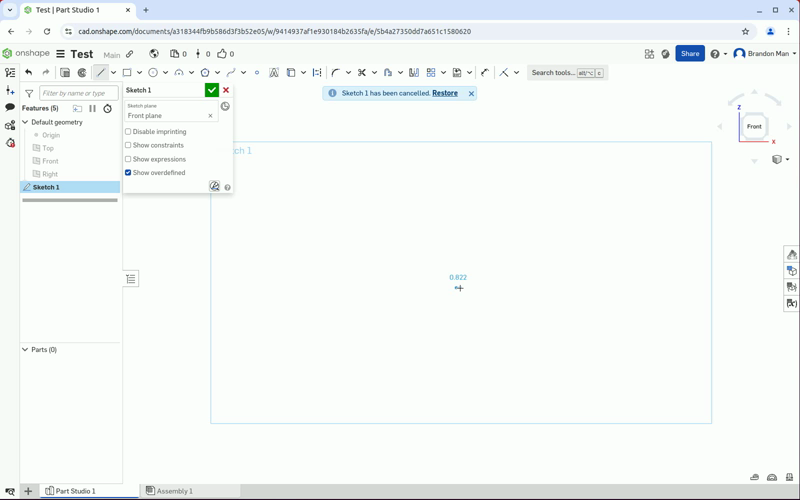
scroll(6)
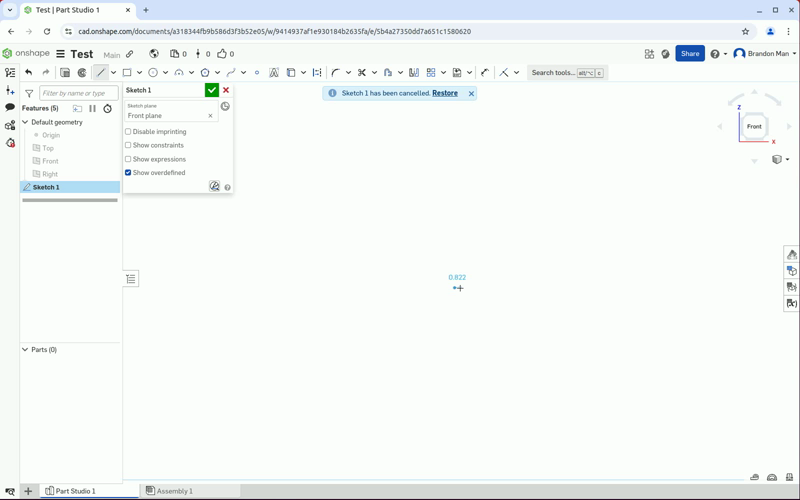
scroll(6)
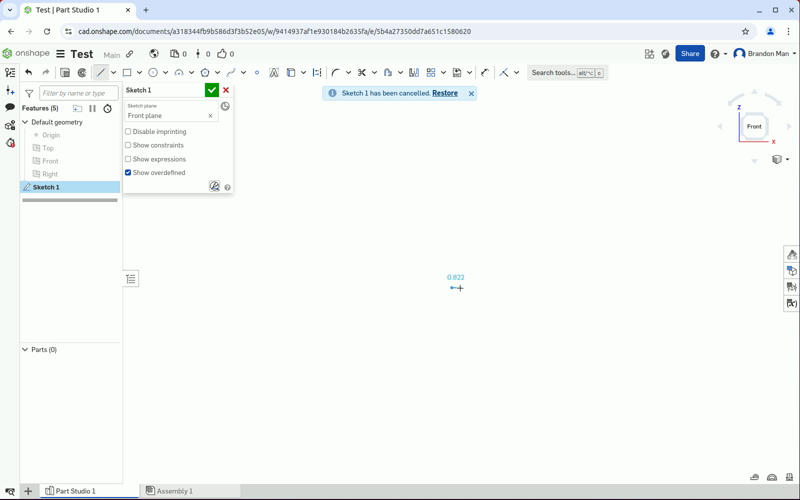
scroll(6)
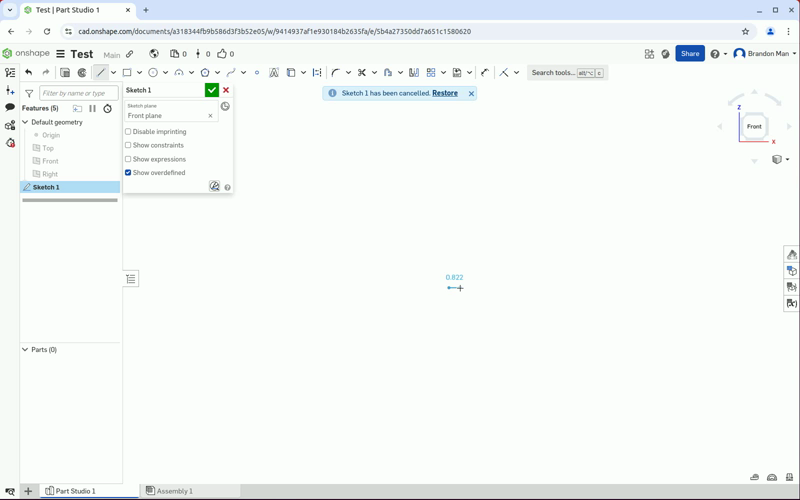
scroll(6)
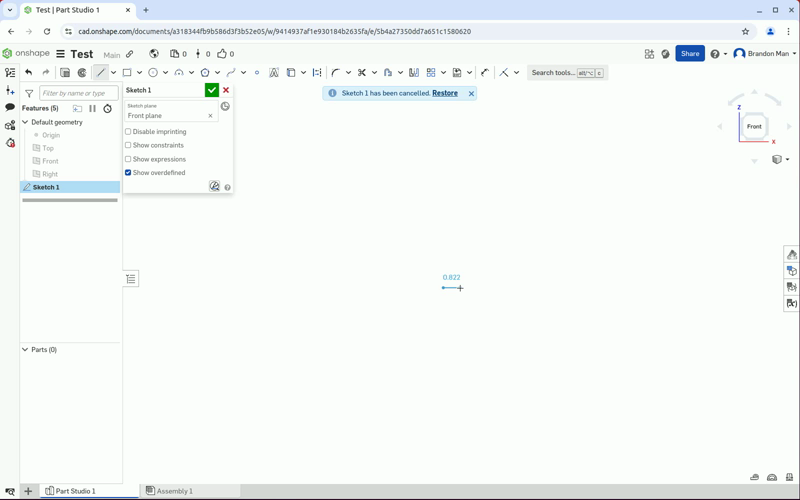
scroll(6)
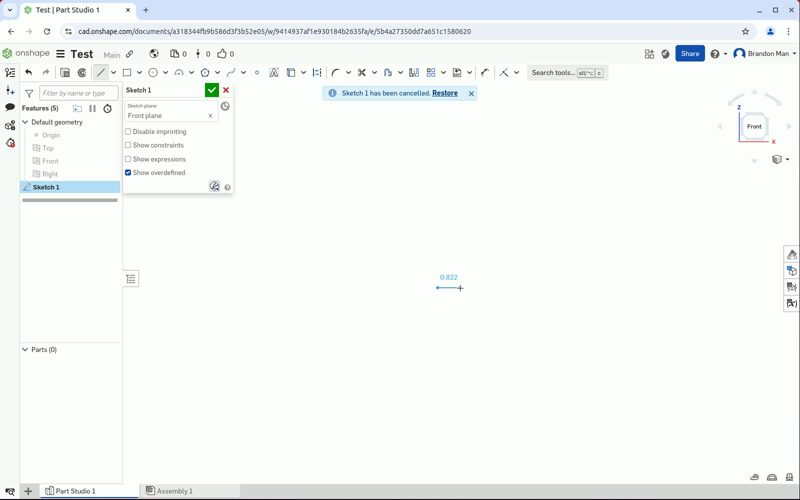
scroll(6)
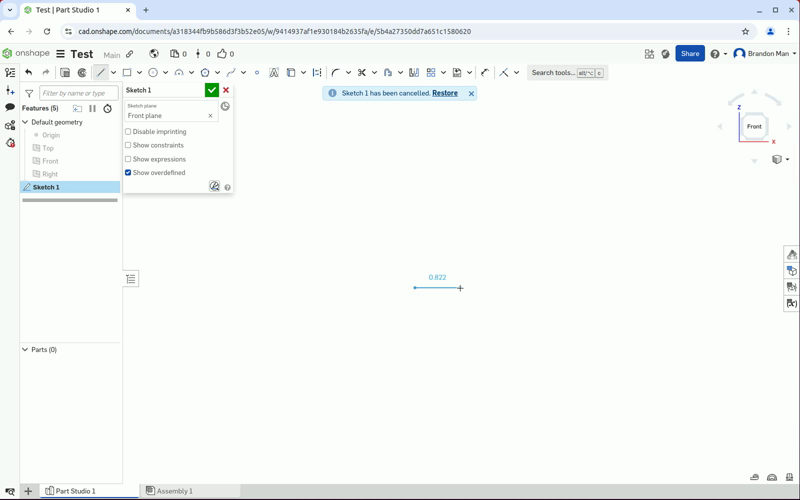
click(460, 287)
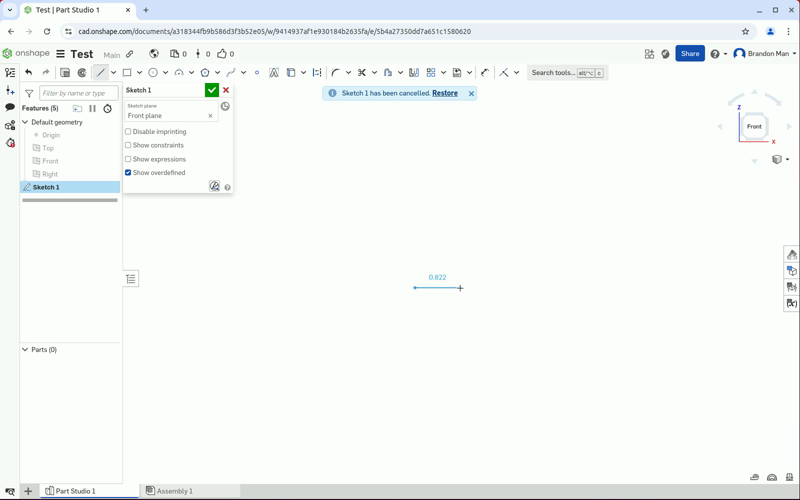
scroll(-6)
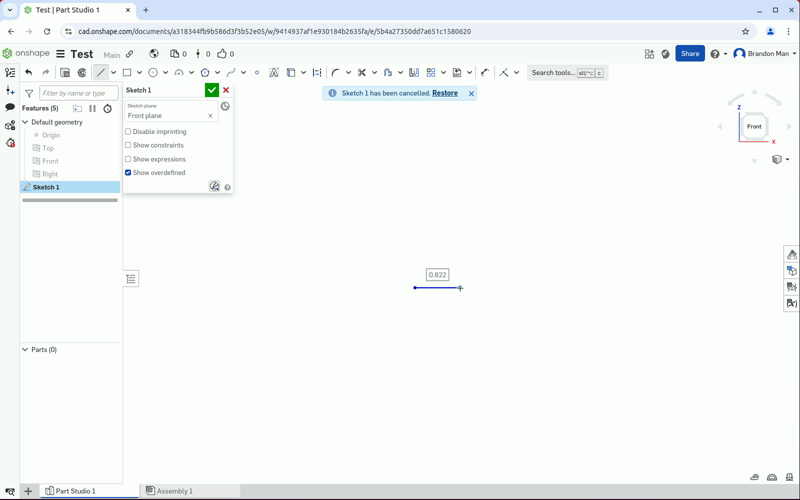
scroll(-6)
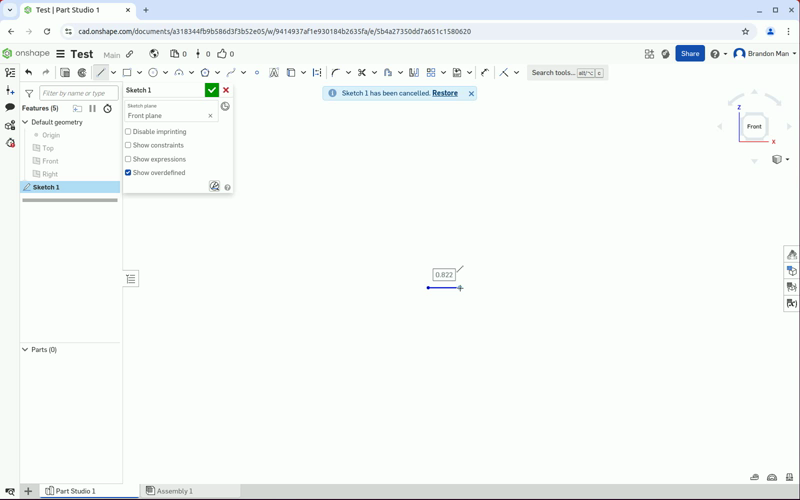
scroll(-6)
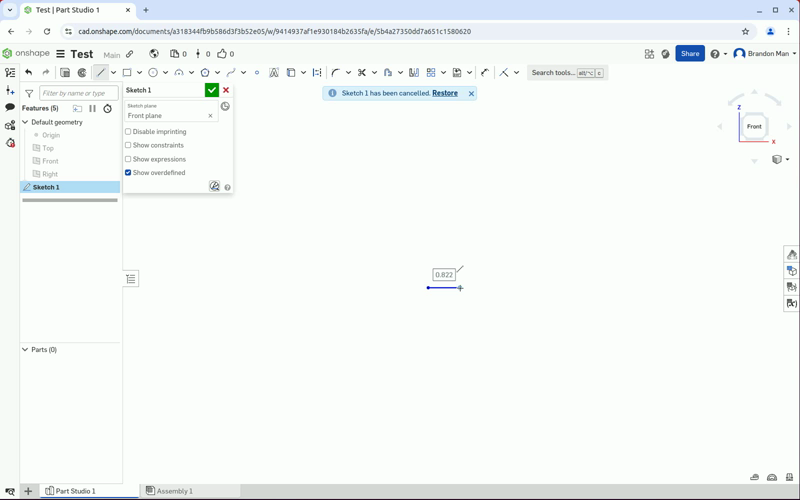
scroll(-6)
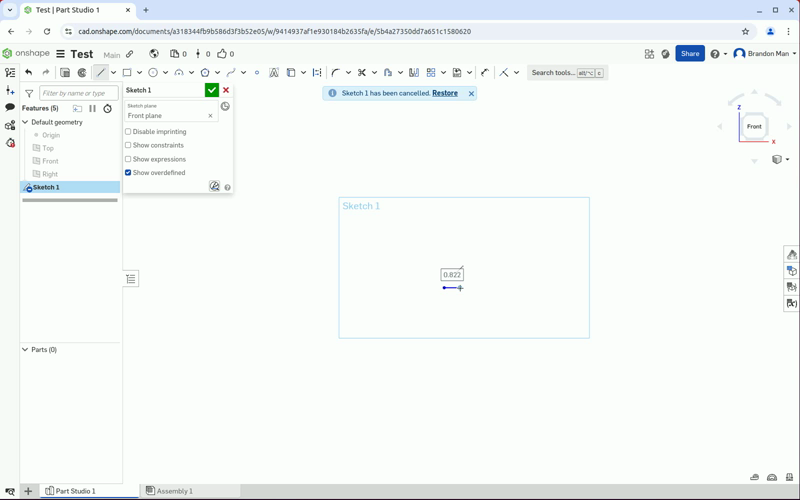
scroll(-6)
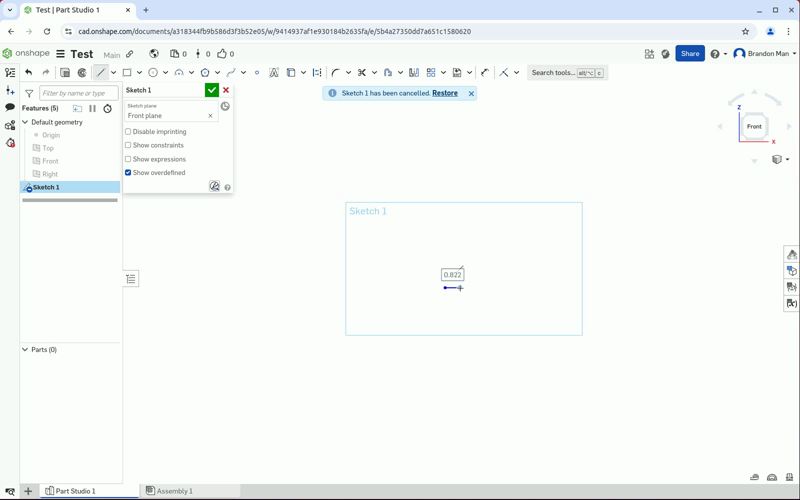
scroll(-6)
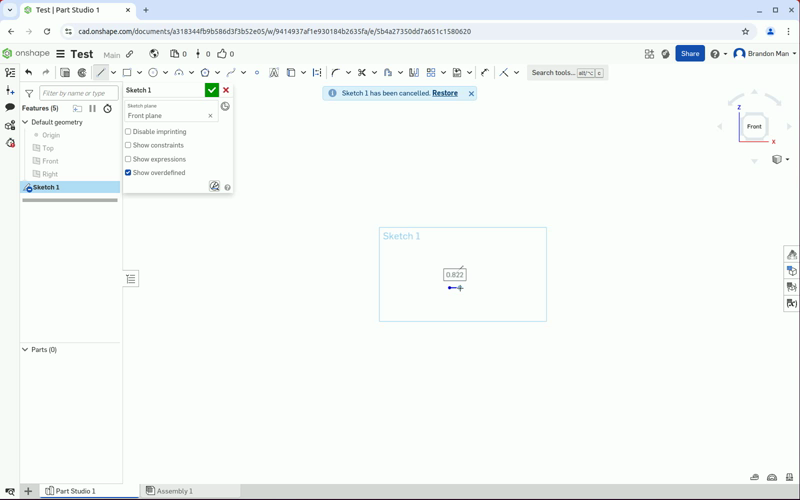
scroll(-6)
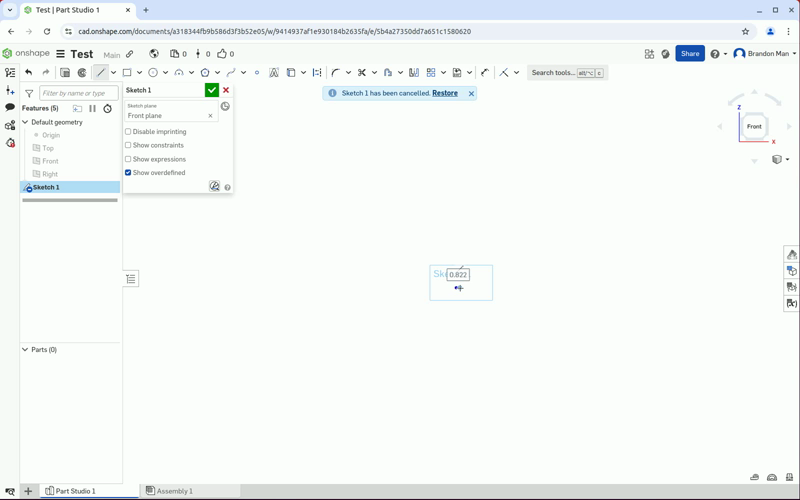
key_up(shift)
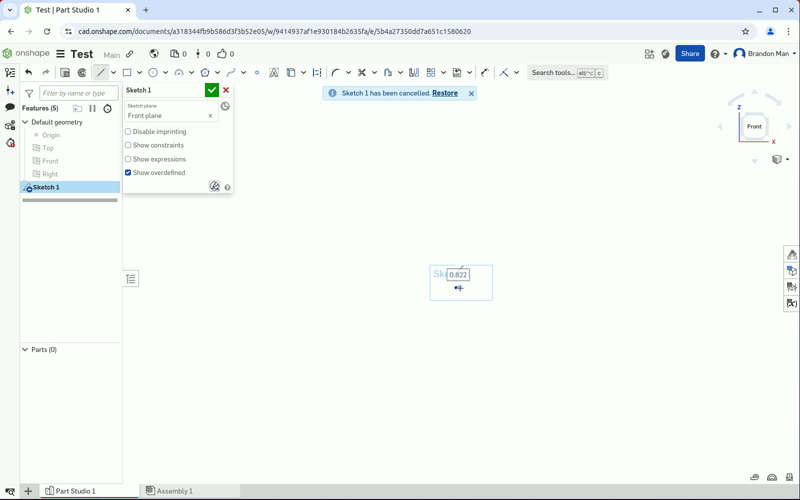
key_down(shift)
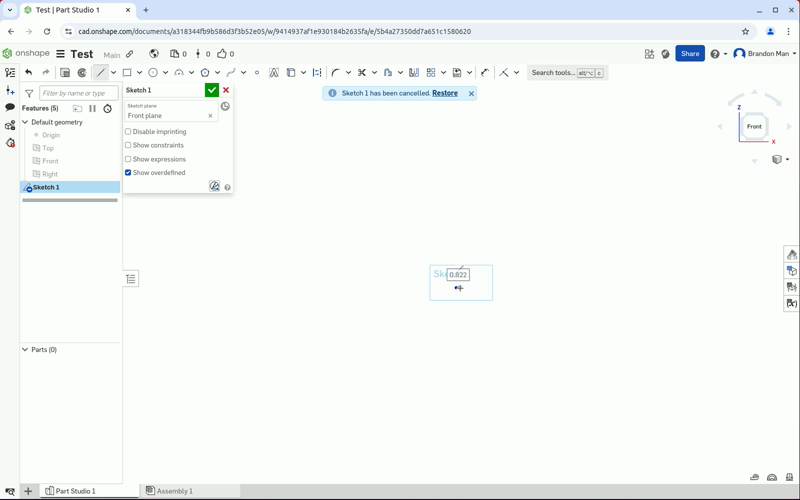
mouse_move(490, 287)
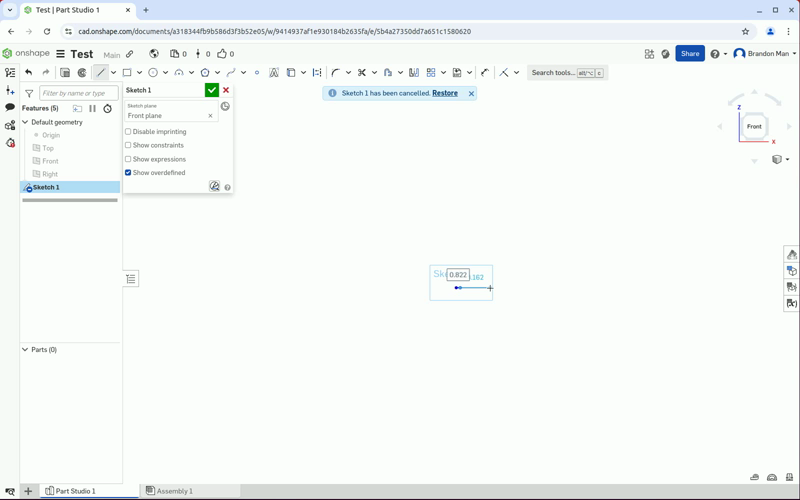
mouse_move(460, 271)
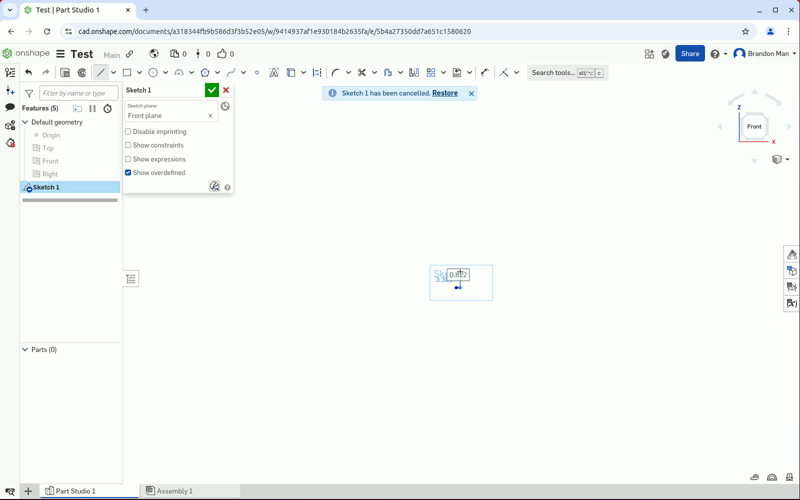
click(460, 271)
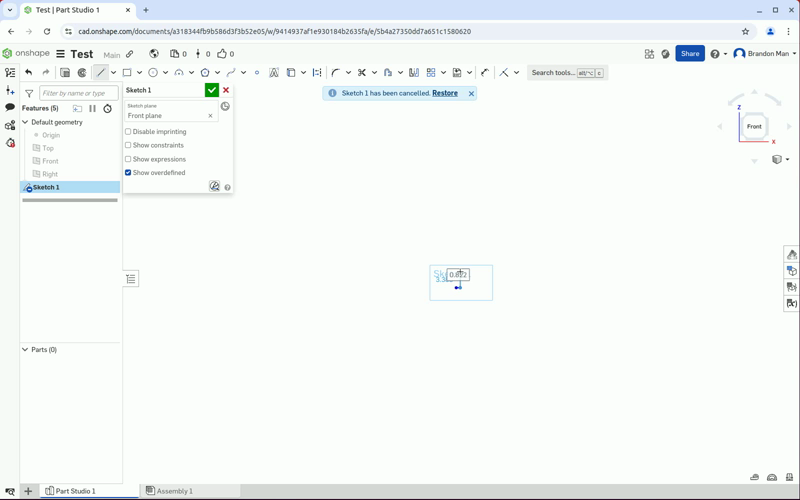
key_up(shift)
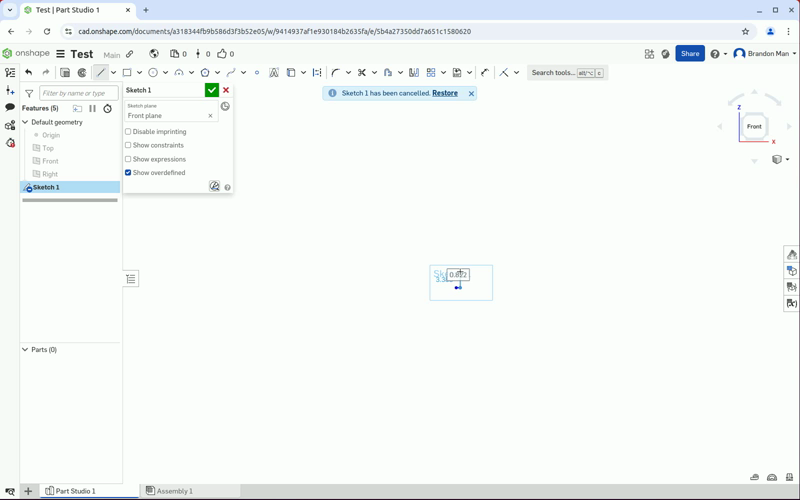
key_down(shift)
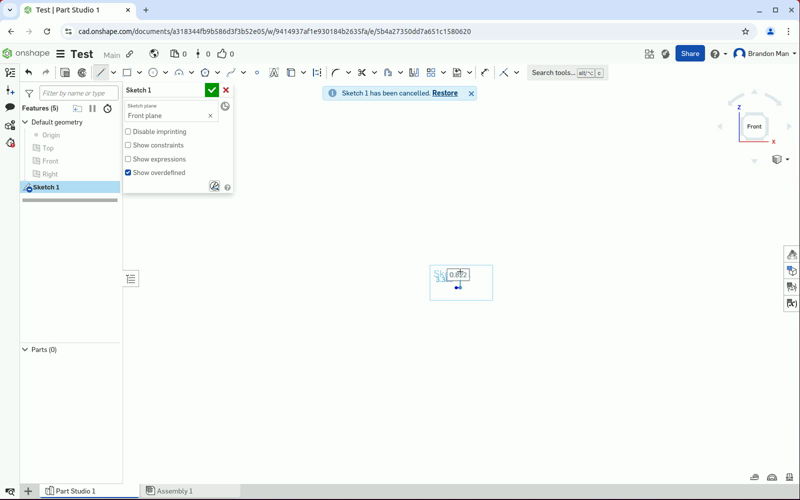
mouse_move(490, 271)
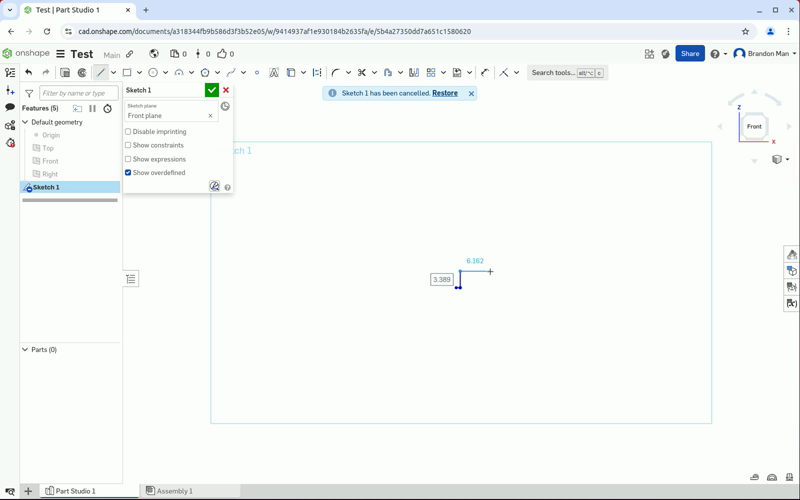
mouse_move(456, 271)
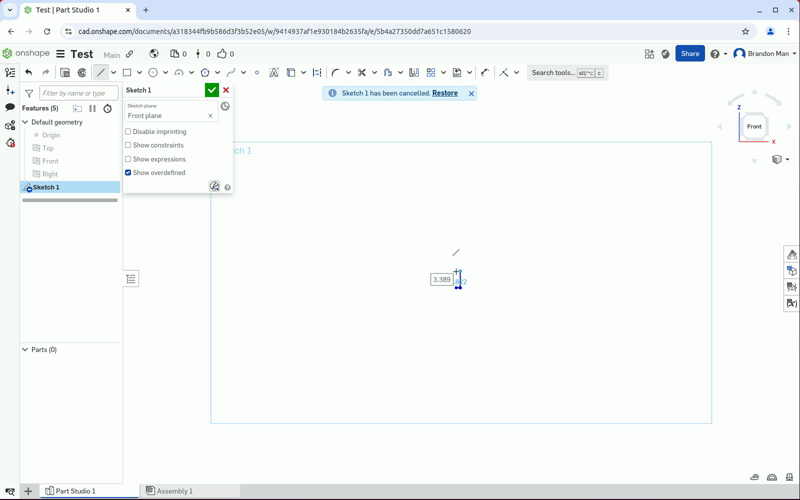
scroll(6)
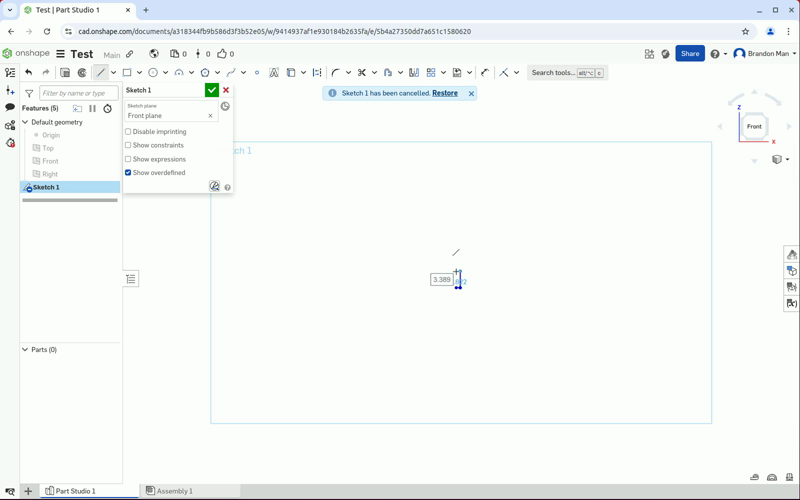
scroll(6)
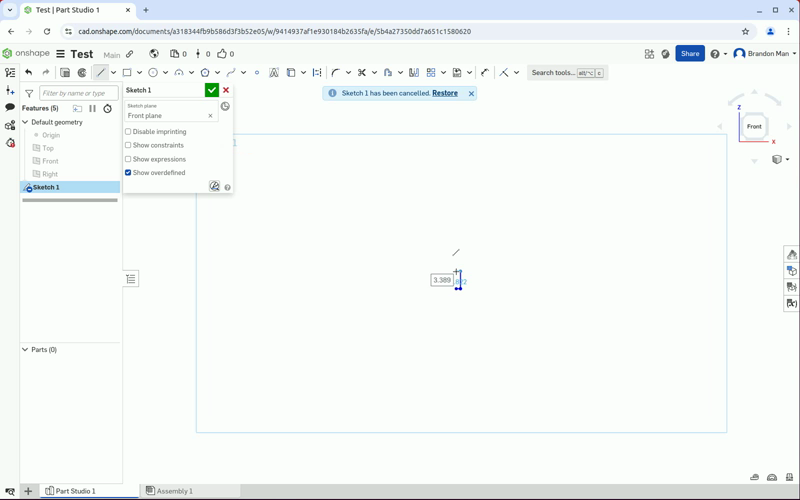
scroll(6)
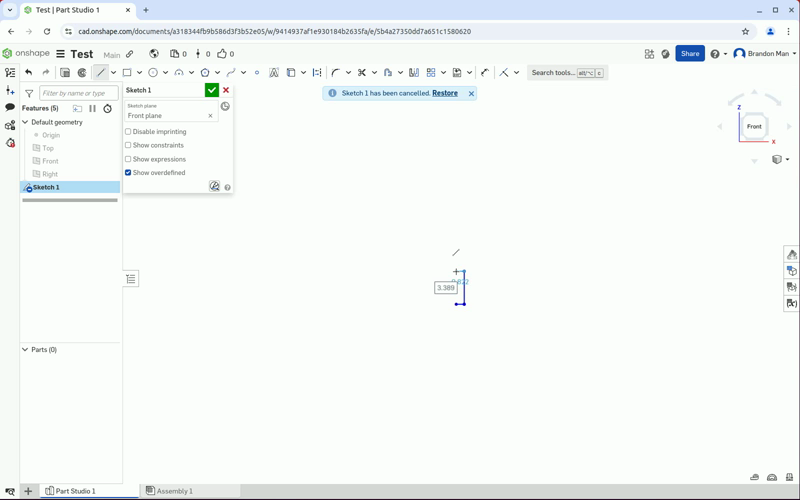
scroll(6)
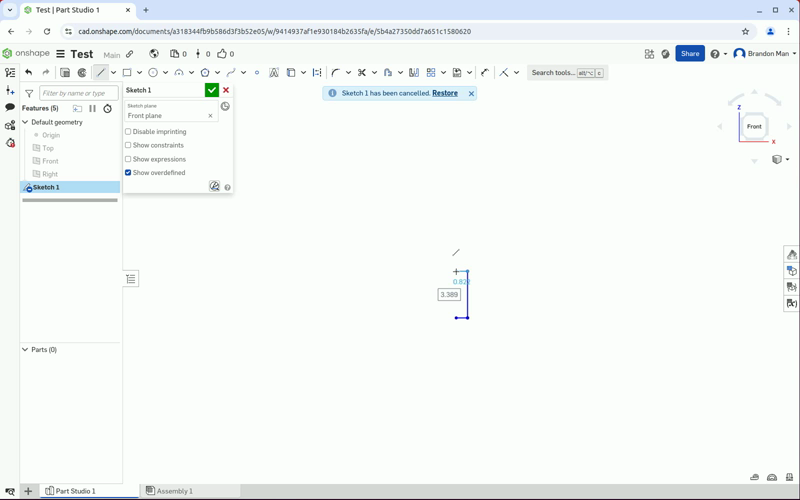
scroll(6)
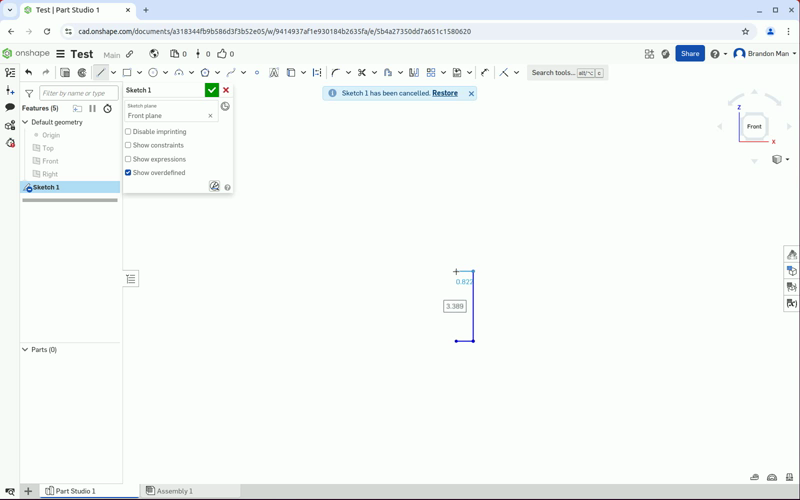
scroll(6)
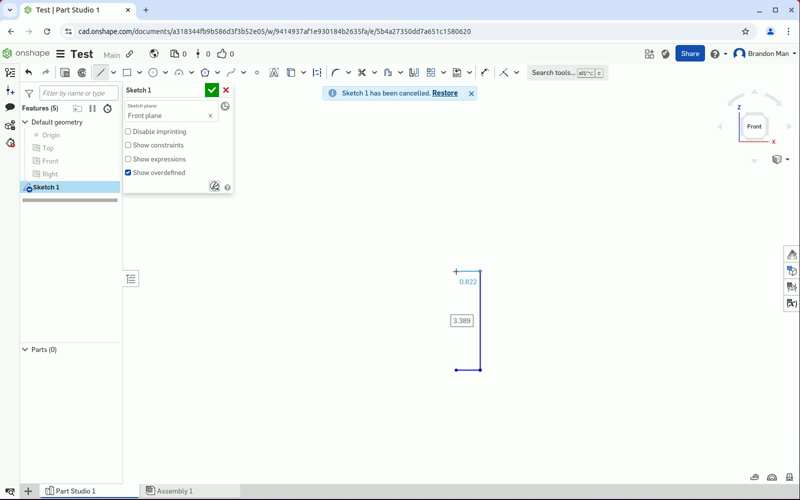
scroll(6)
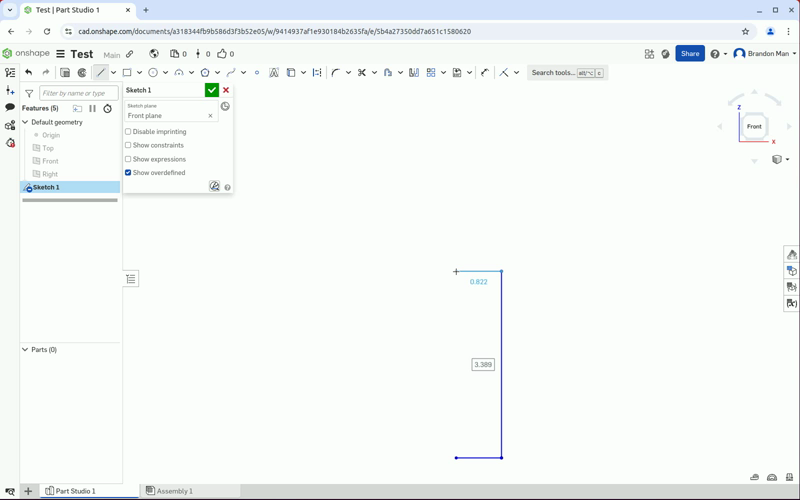
click(456, 271)
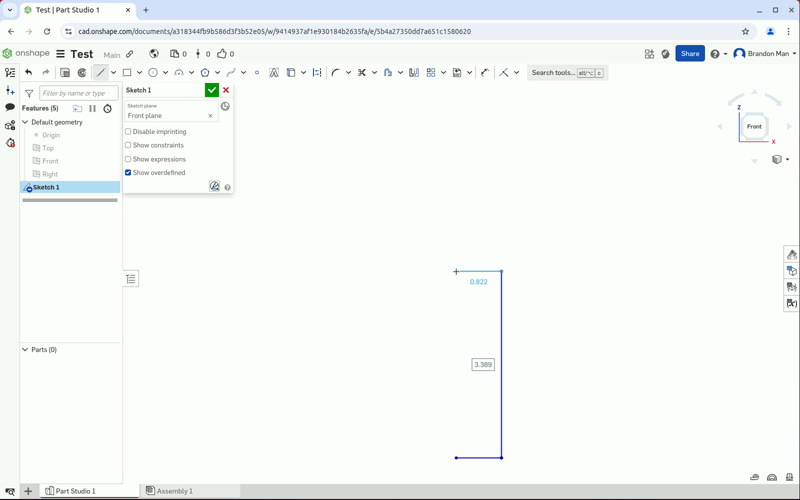
scroll(-6)
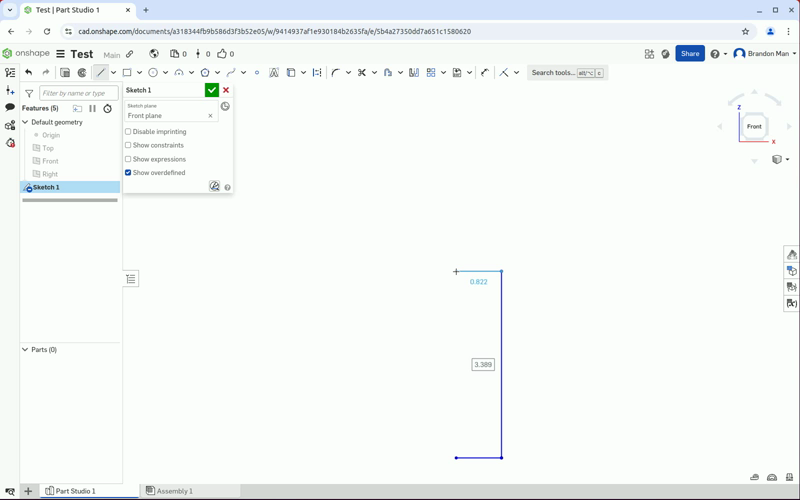
scroll(-6)
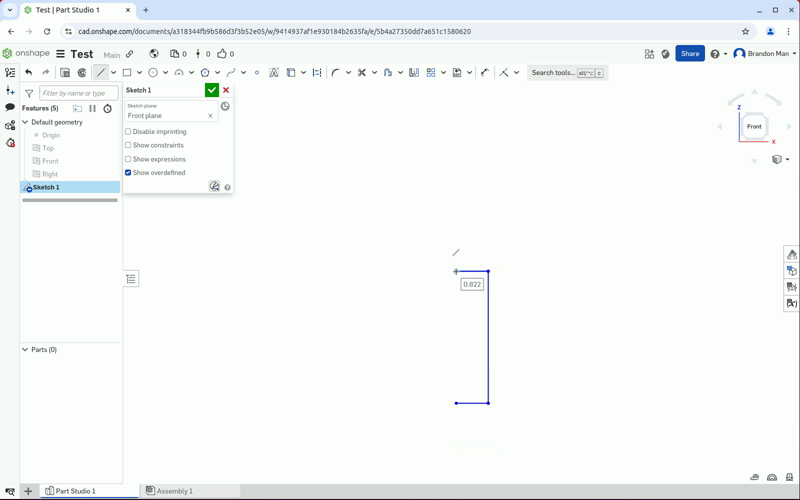
scroll(-6)
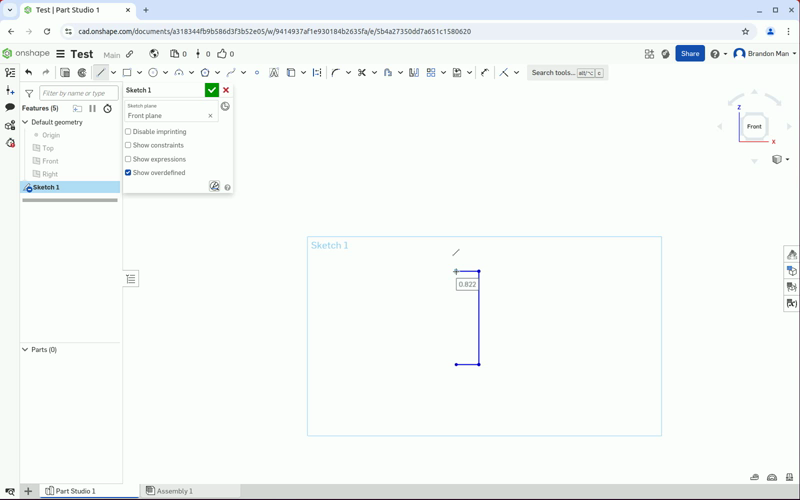
scroll(-6)
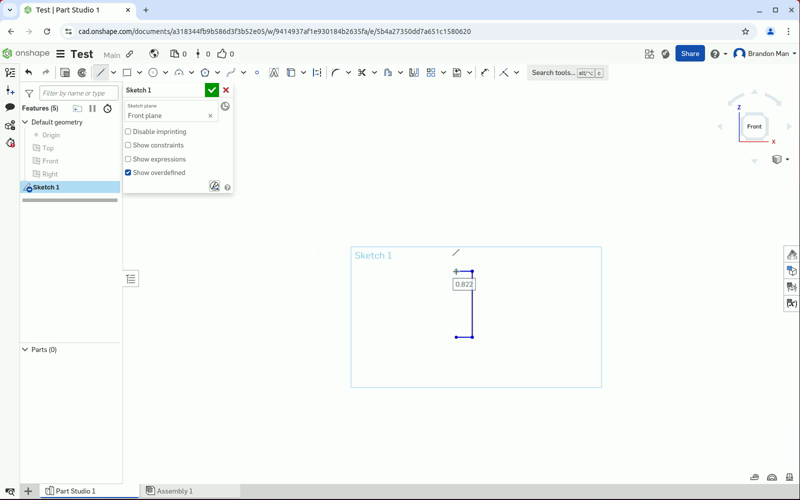
scroll(-6)
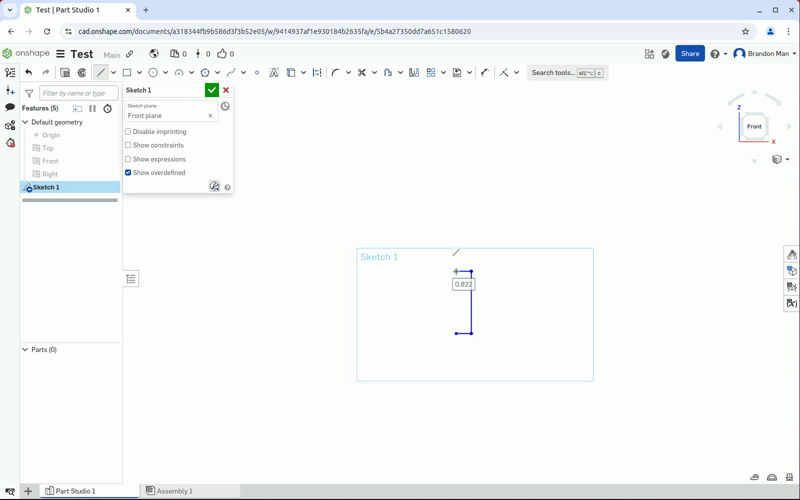
scroll(-6)
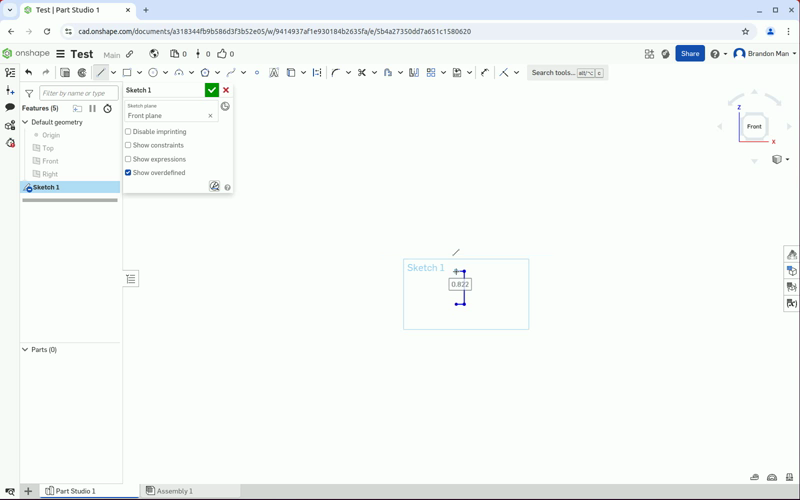
scroll(-6)
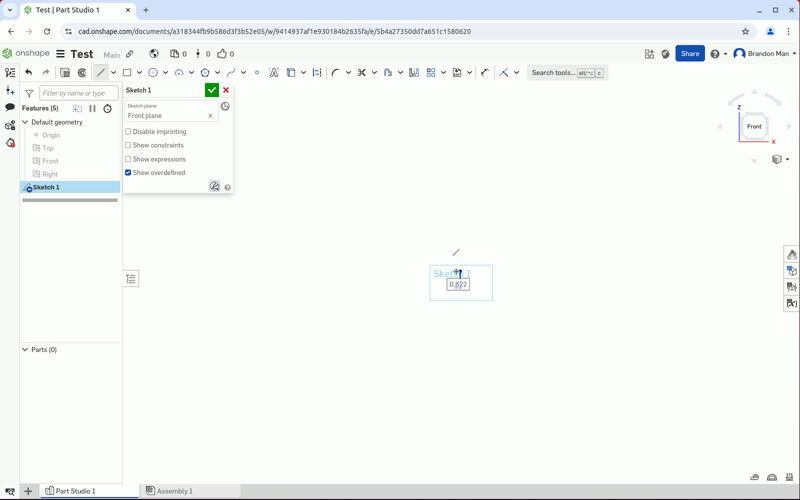
key_up(shift)
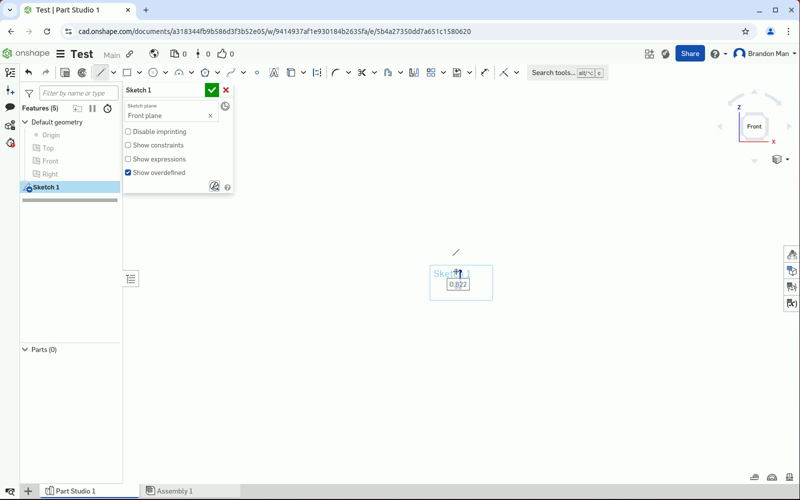
mouse_move(486, 271)
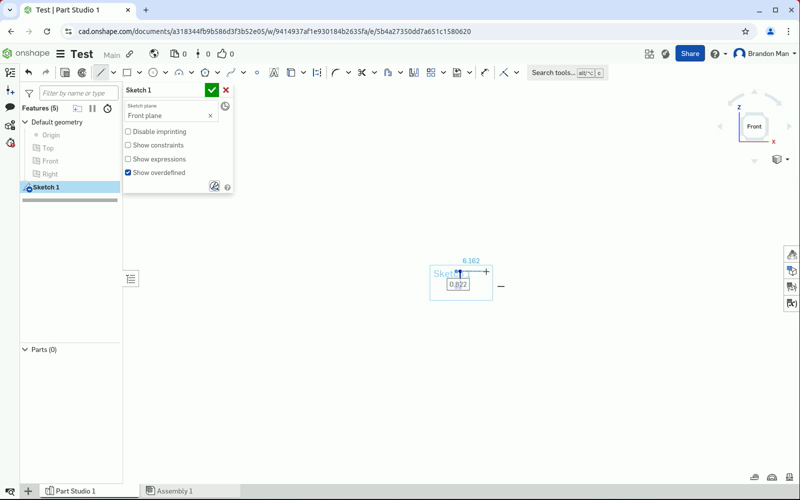
key_down(shift)
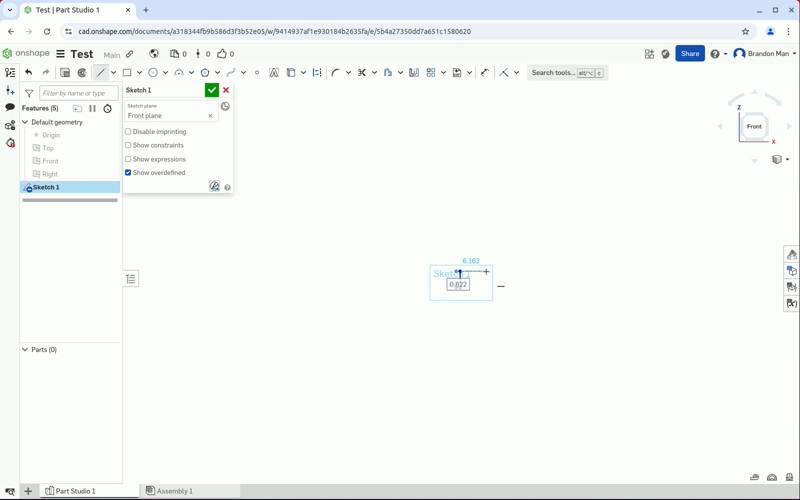
mouse_move(456, 287)
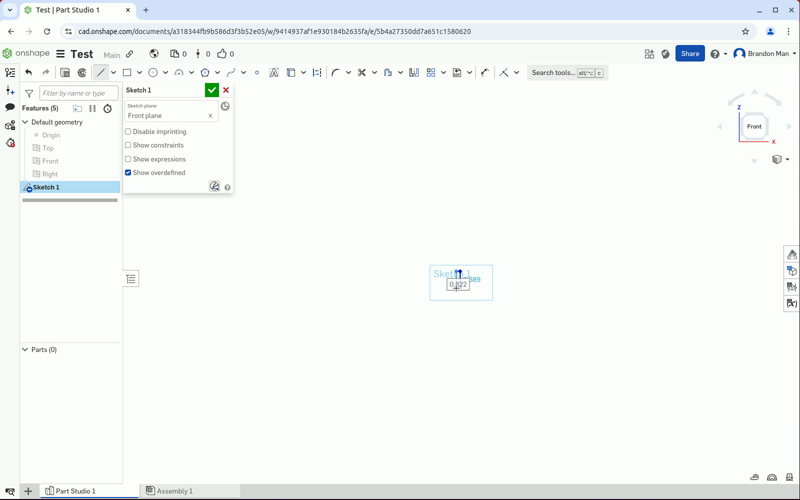
scroll(6)
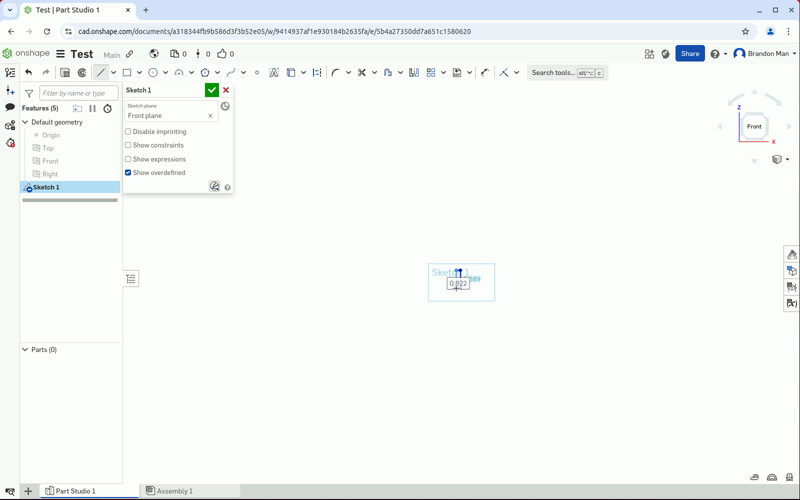
scroll(6)
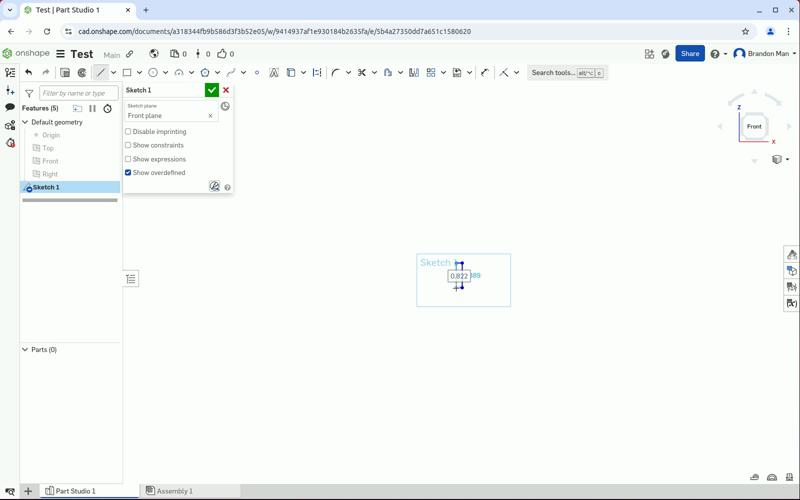
scroll(6)
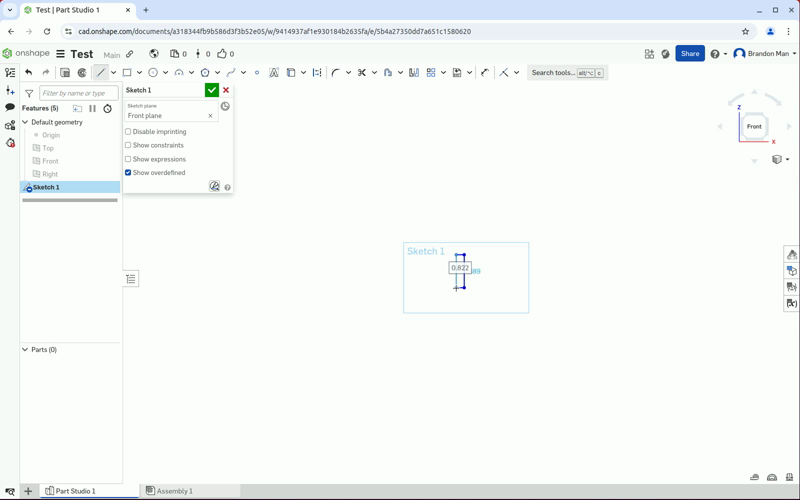
scroll(6)
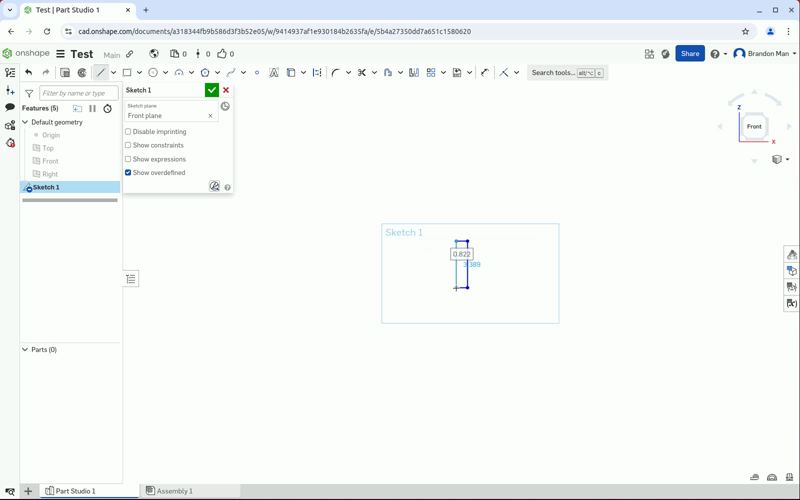
scroll(6)
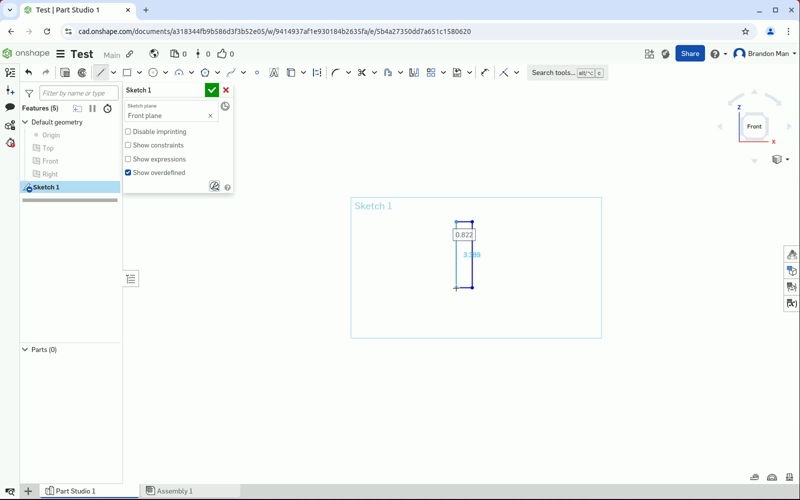
scroll(6)
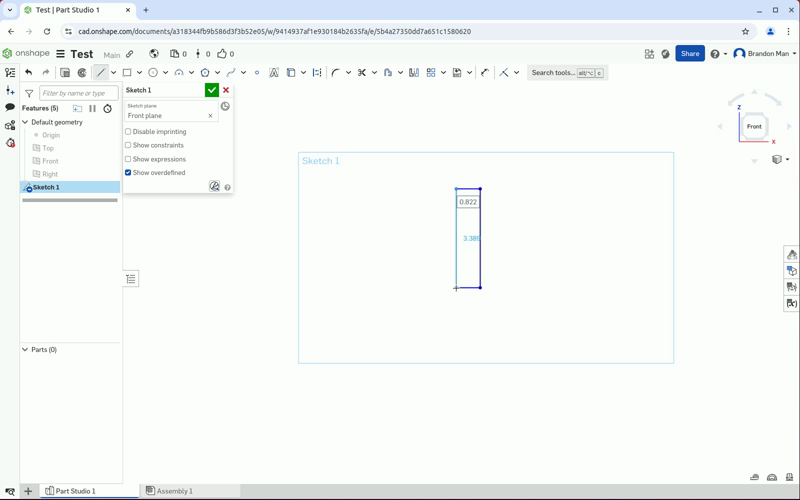
scroll(6)
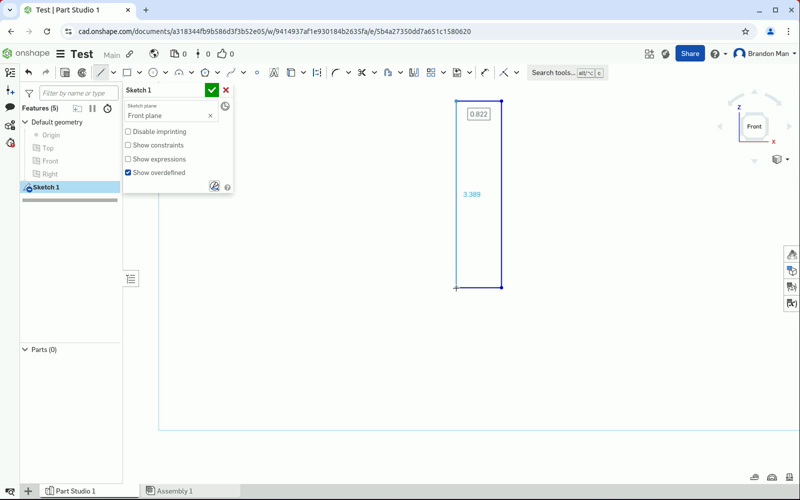
key_up(shift)
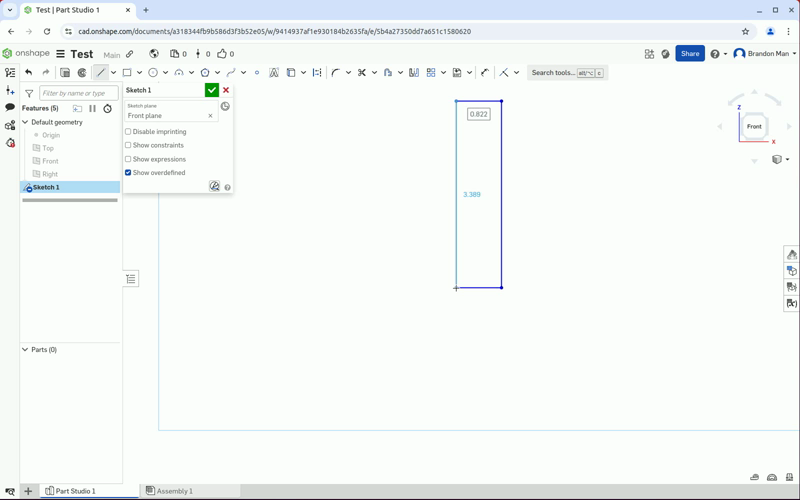
click(456, 287)
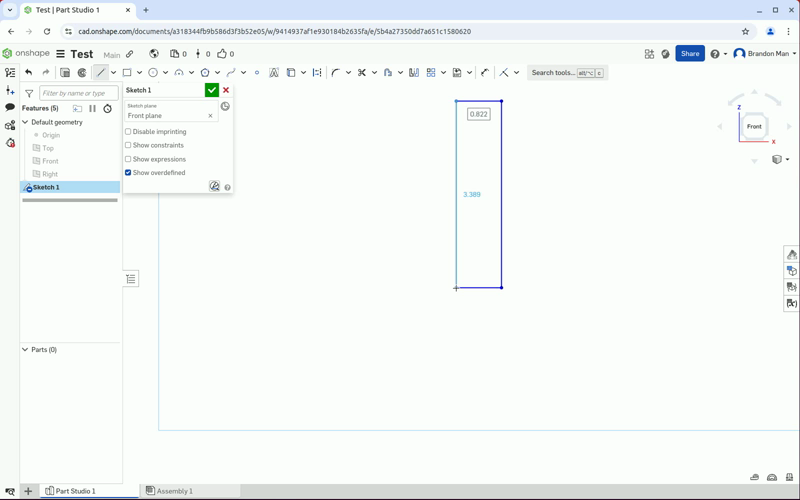
scroll(-6)
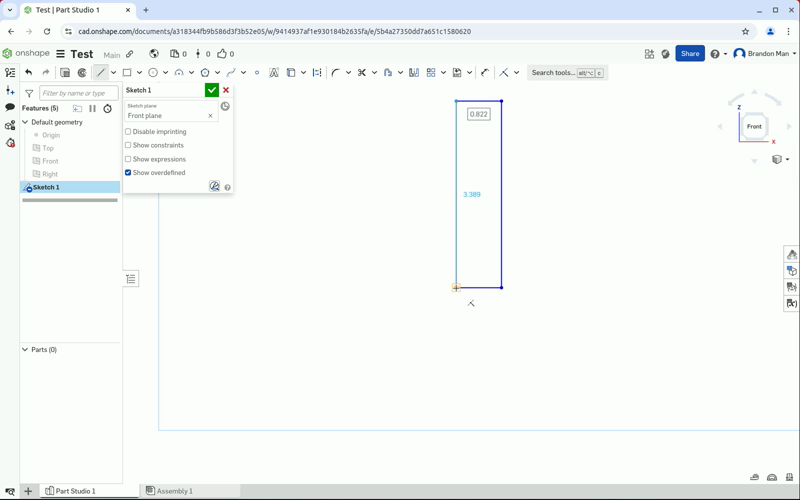
scroll(-6)
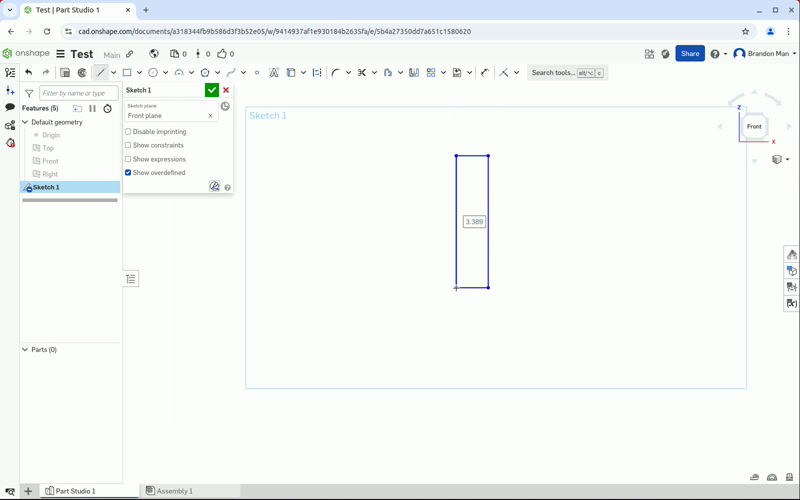
scroll(-6)
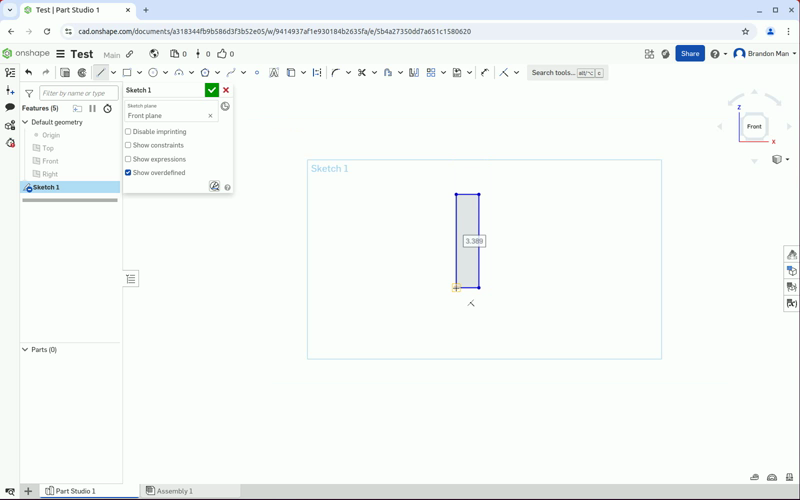
scroll(-6)
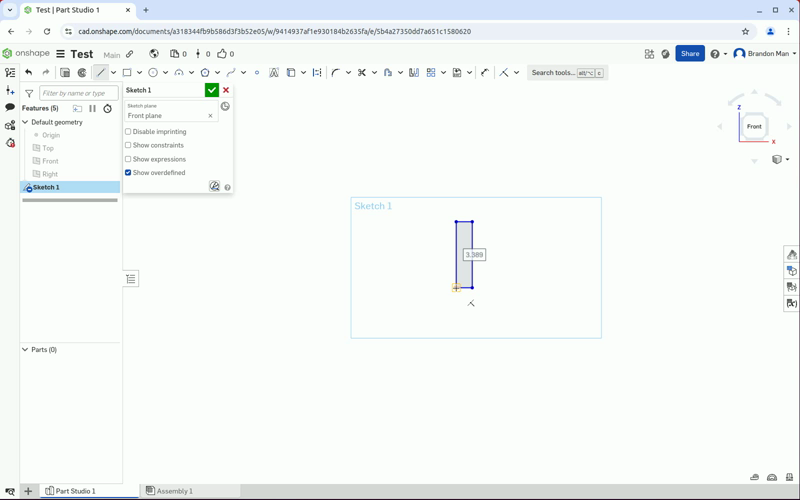
scroll(-6)
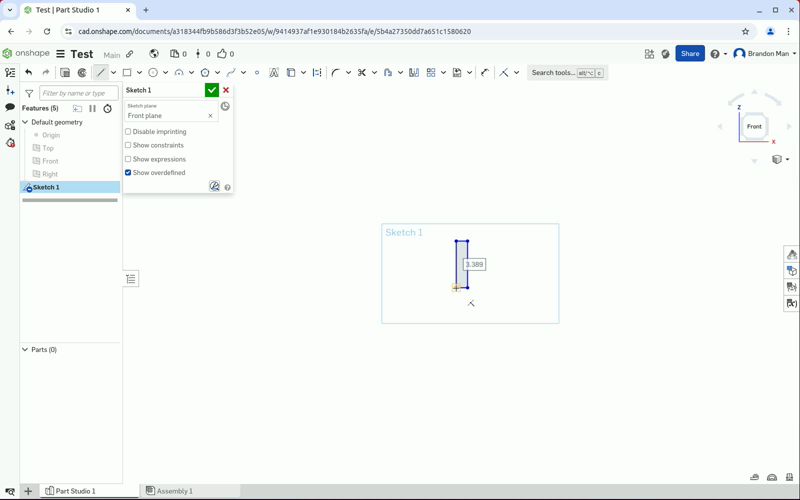
scroll(-6)
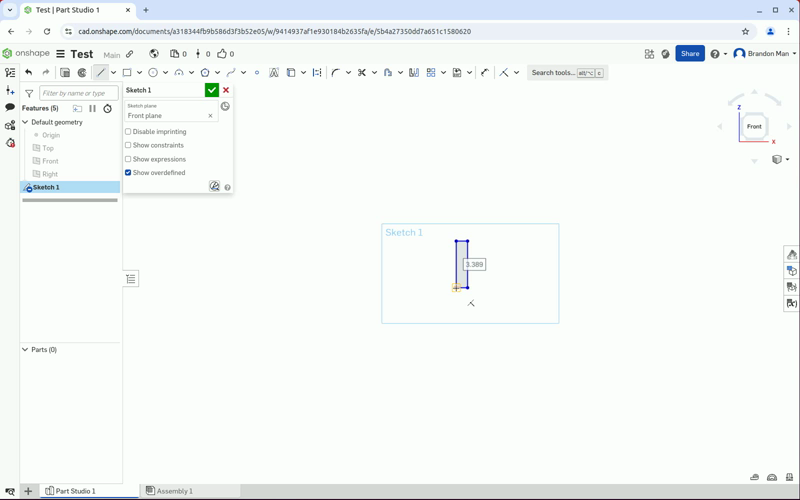
scroll(-6)
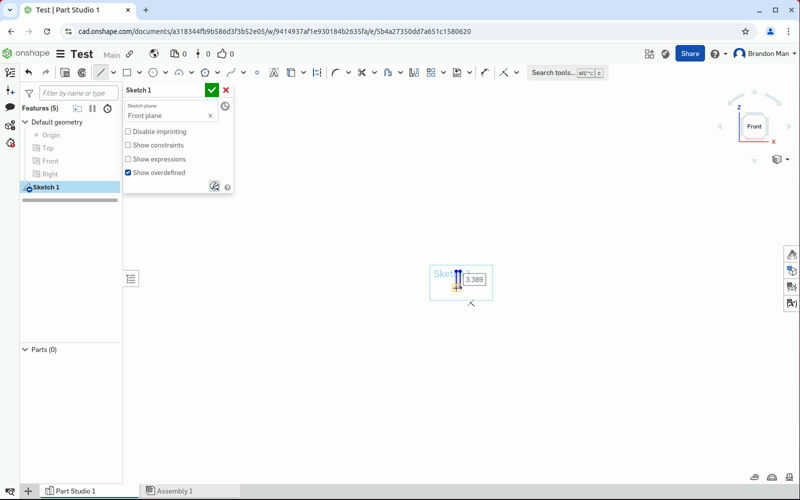
key(esc)
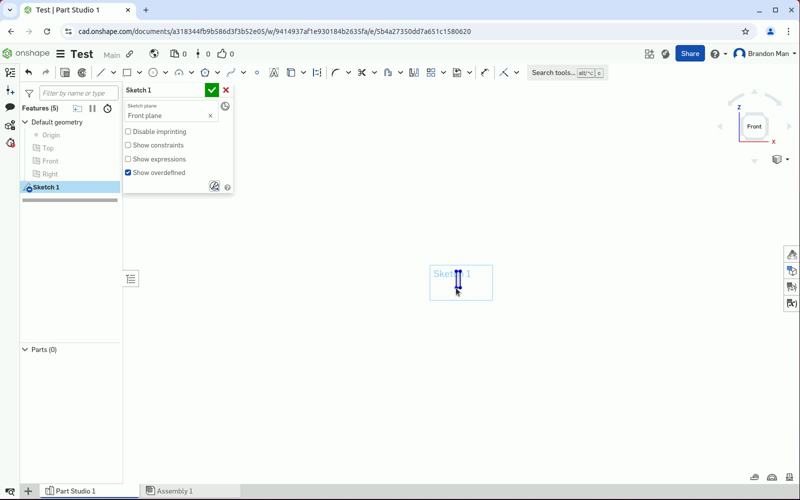
mouse_move(456, 279)
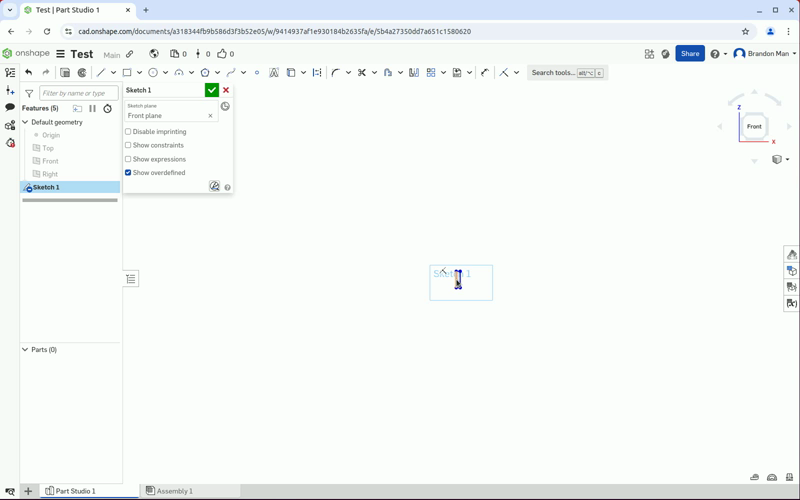
scroll(6)
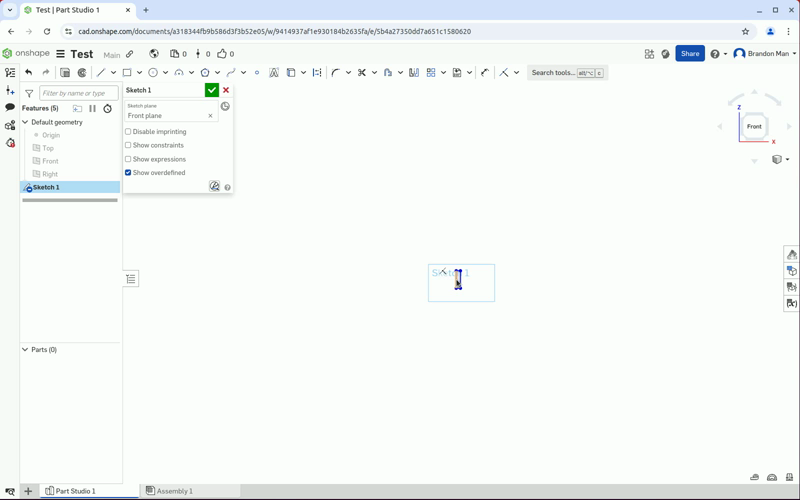
scroll(6)
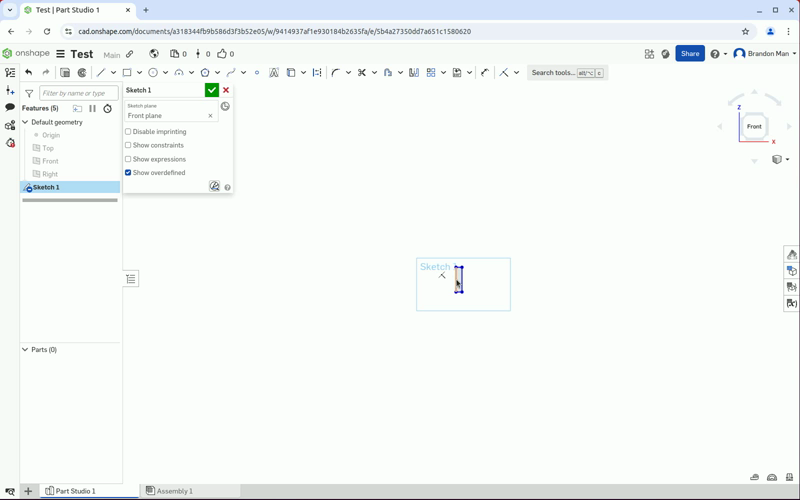
scroll(6)
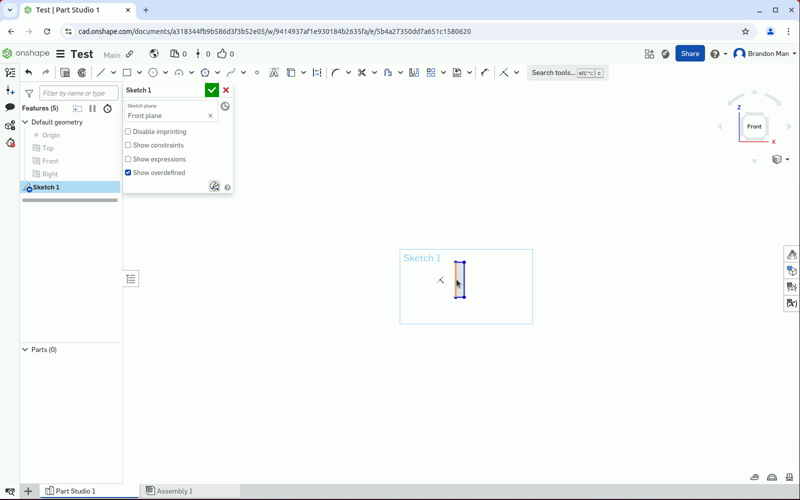
scroll(6)
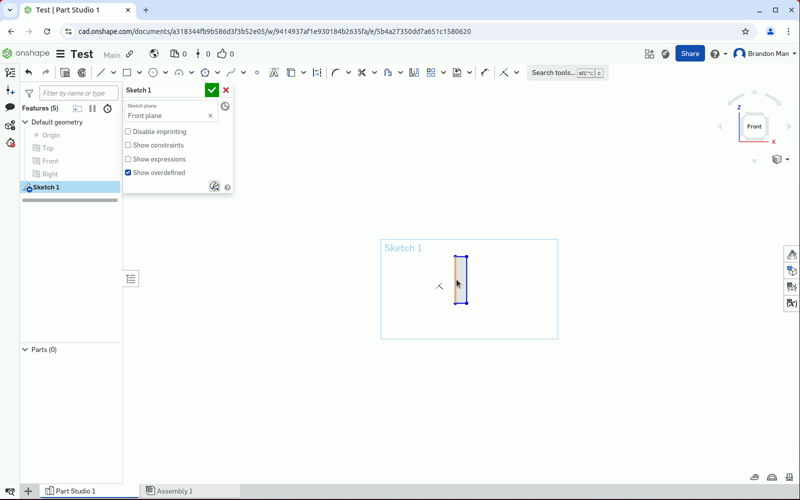
scroll(6)
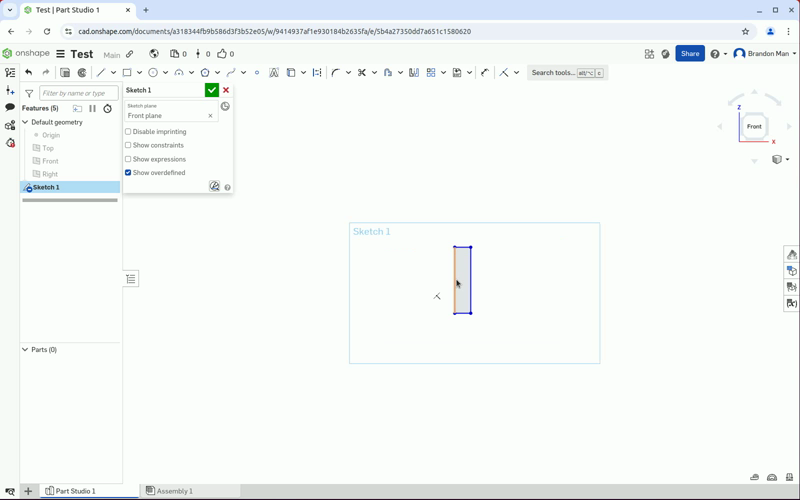
scroll(6)
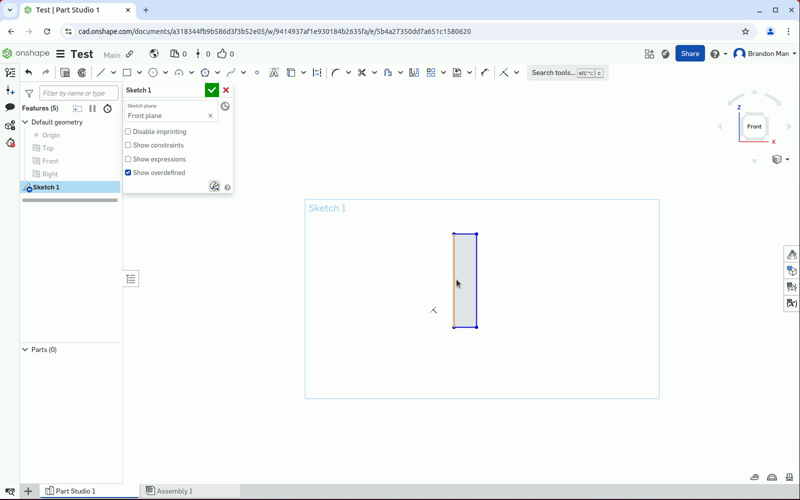
scroll(6)
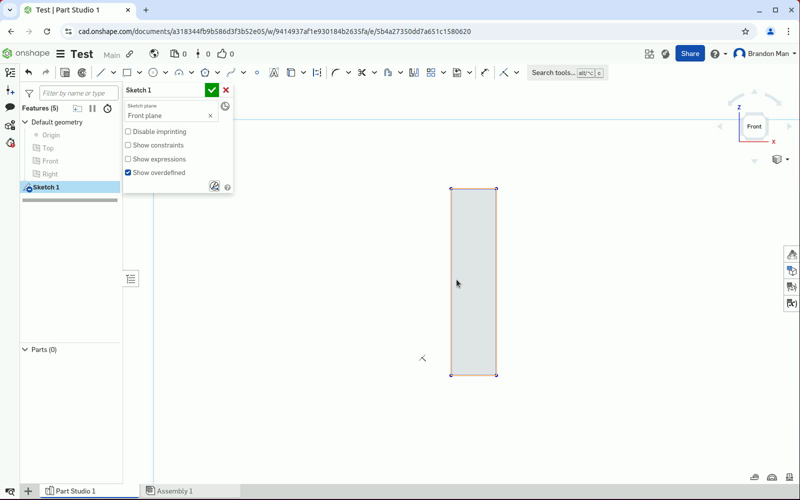
click(456, 279)
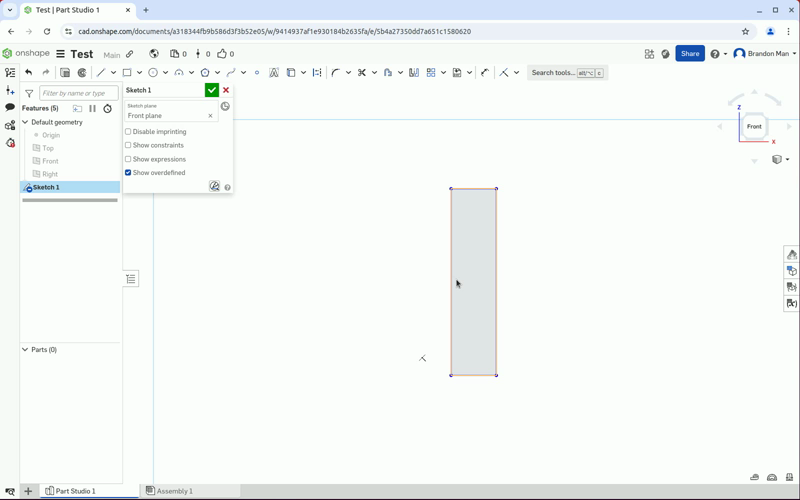
scroll(-6)
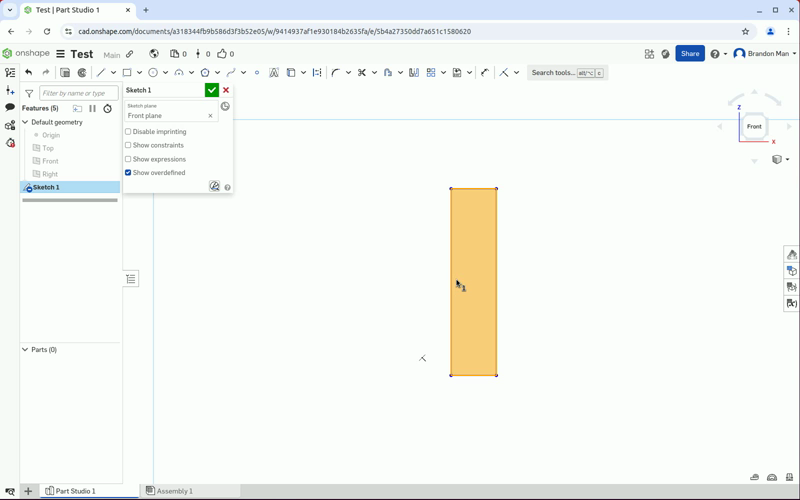
scroll(-6)
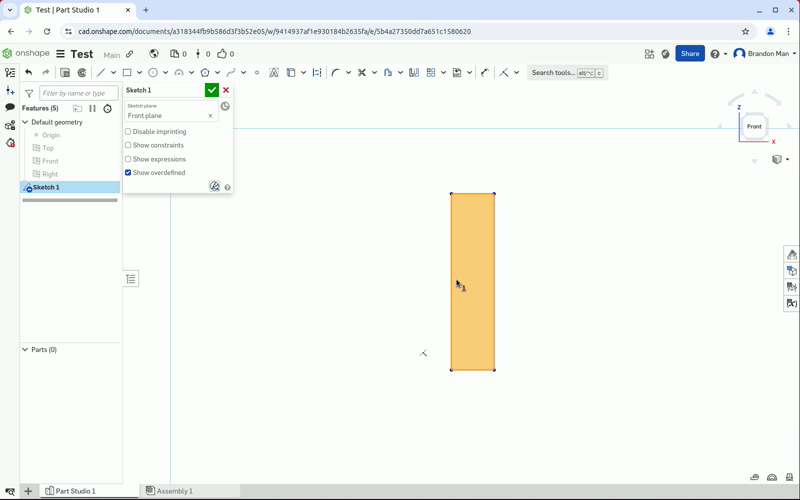
scroll(-6)
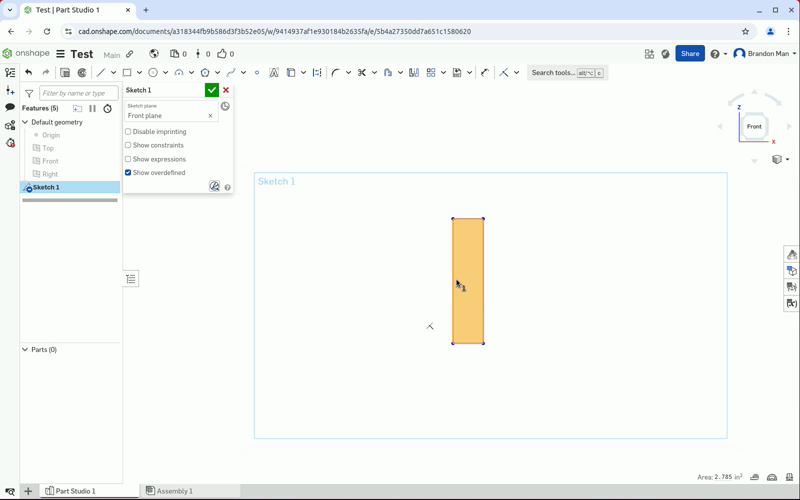
scroll(-6)
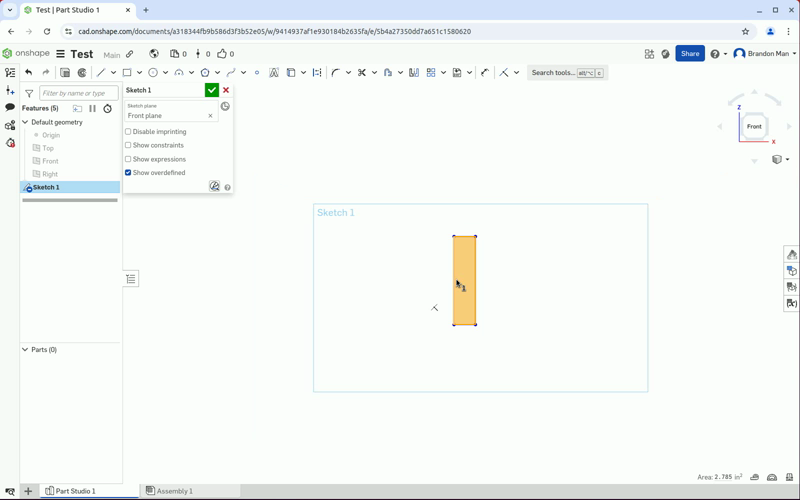
scroll(-6)
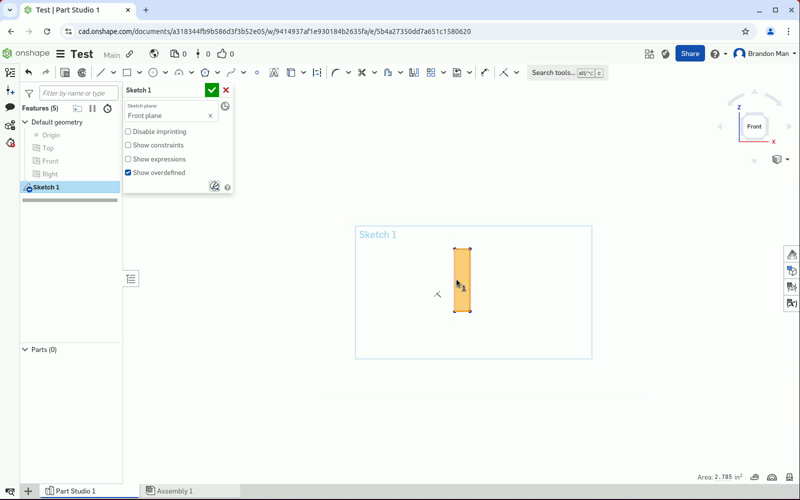
scroll(-6)
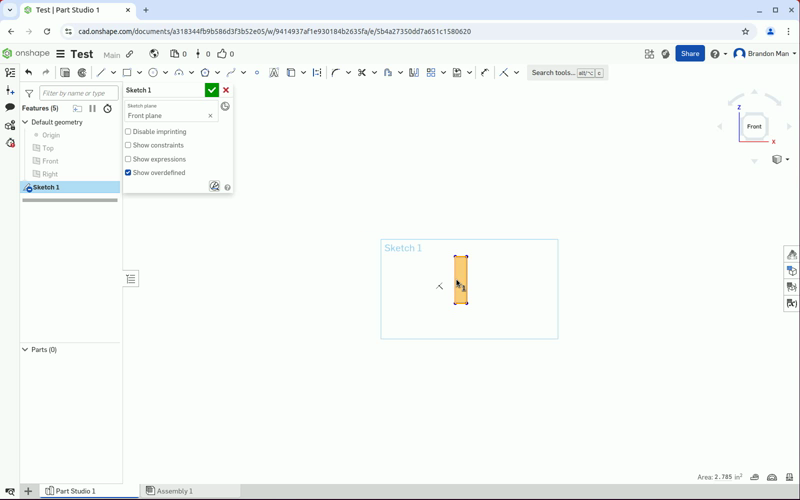
scroll(-6)
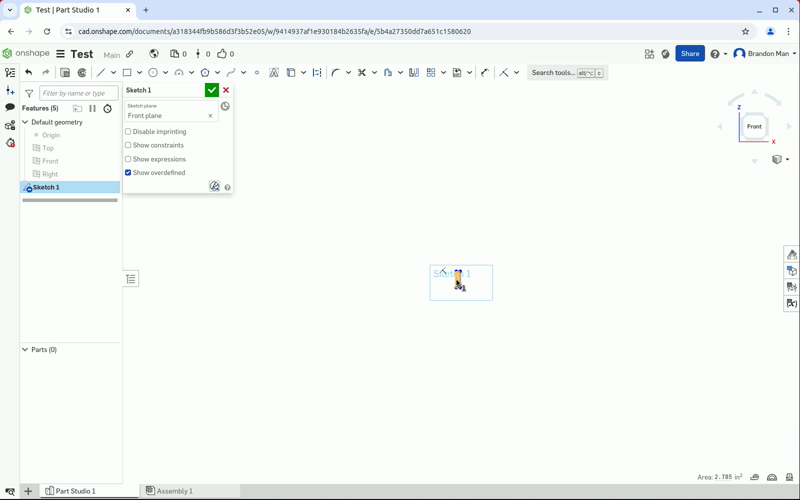
mouse_move(73, 352)
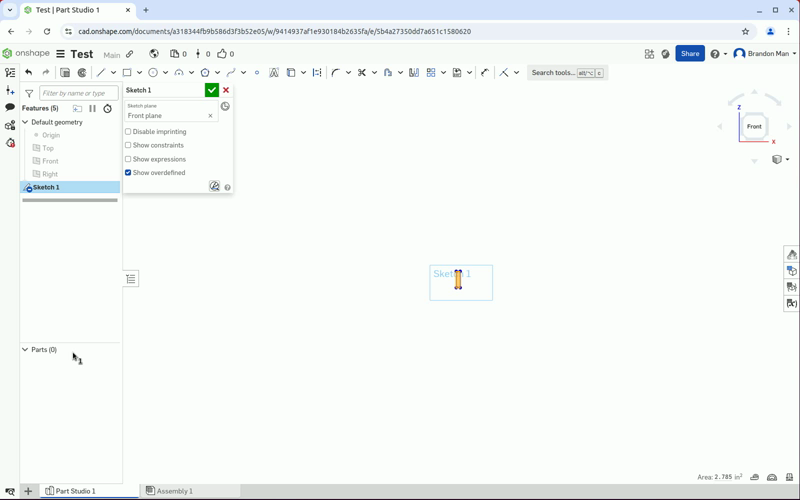
key(shift+y)
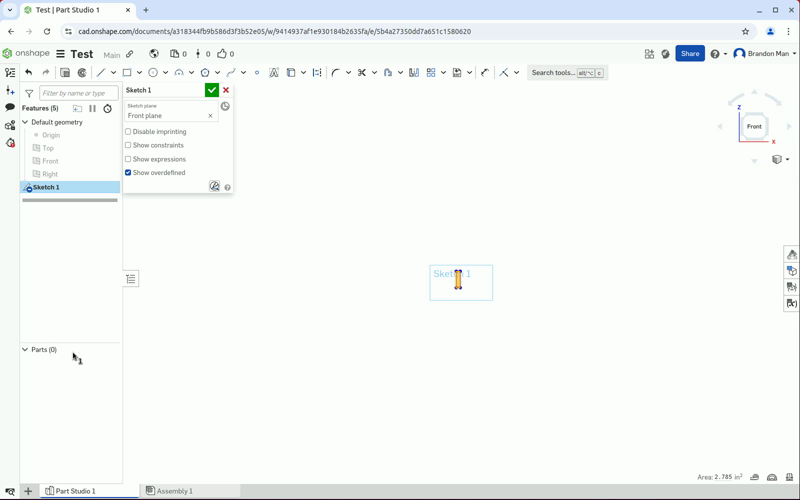
key(shift+e)
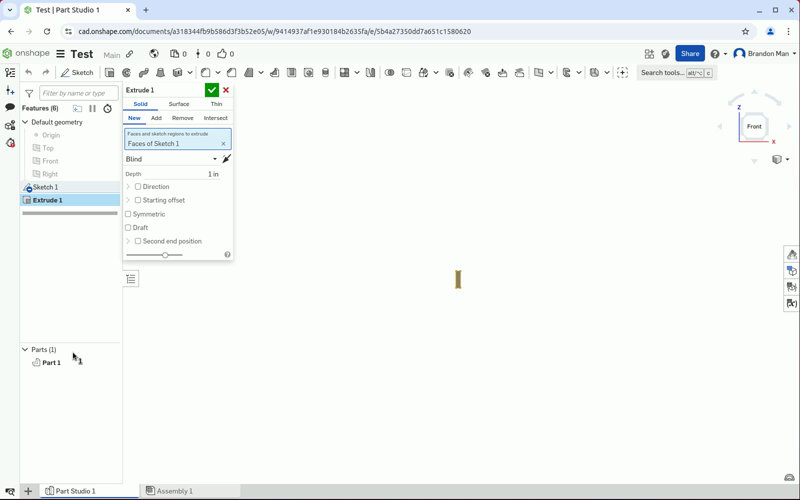
mouse_move(143, 106)
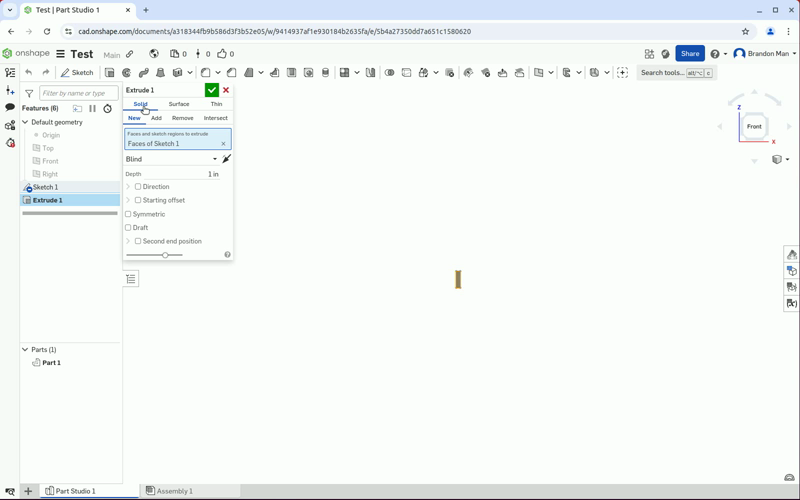
click(143, 106)
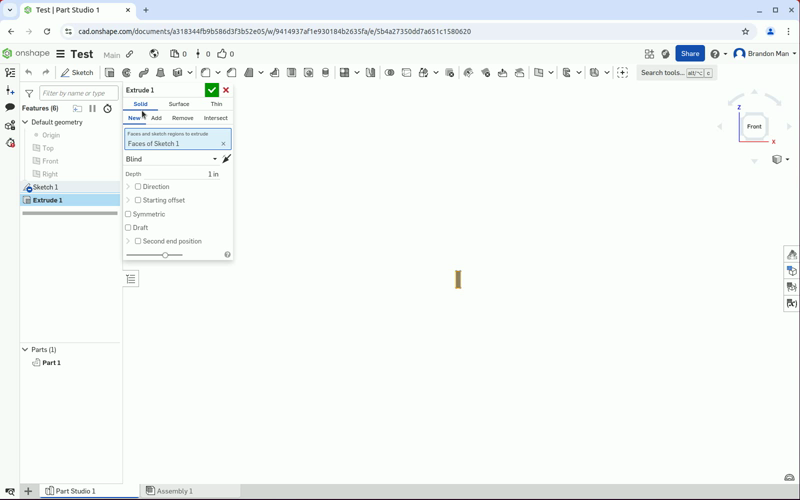
mouse_move(137, 120)
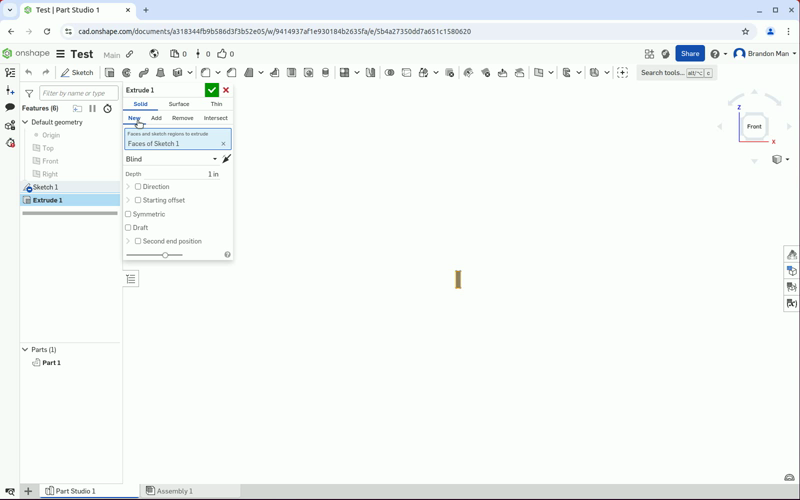
click(137, 120)
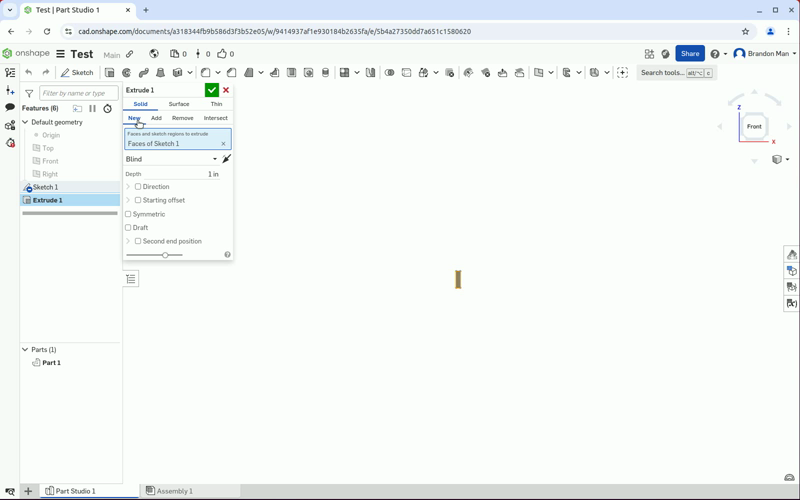
key(tab, 4)
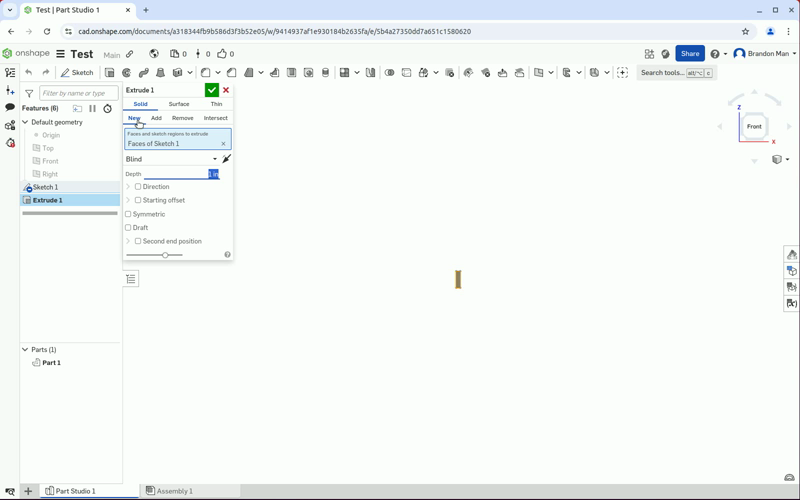
text(0.722)
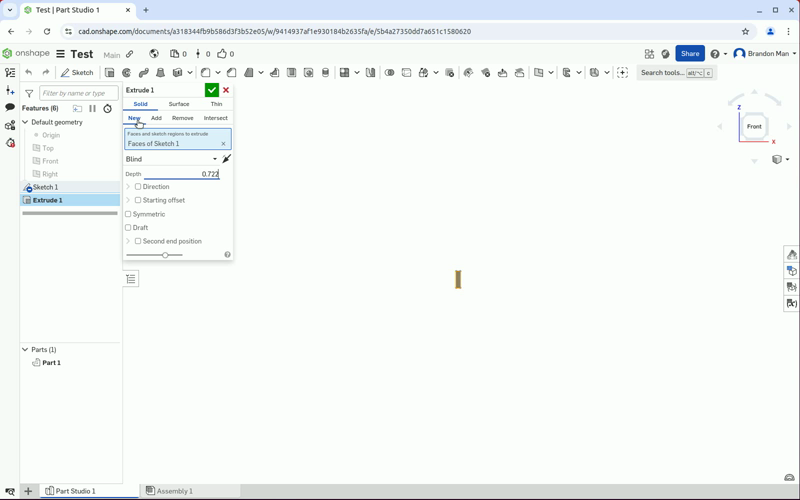
key(enter)
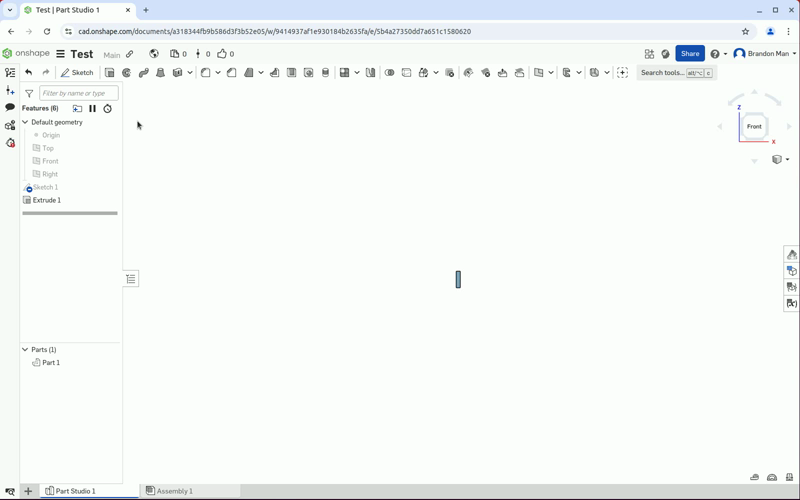
key(shift+h)
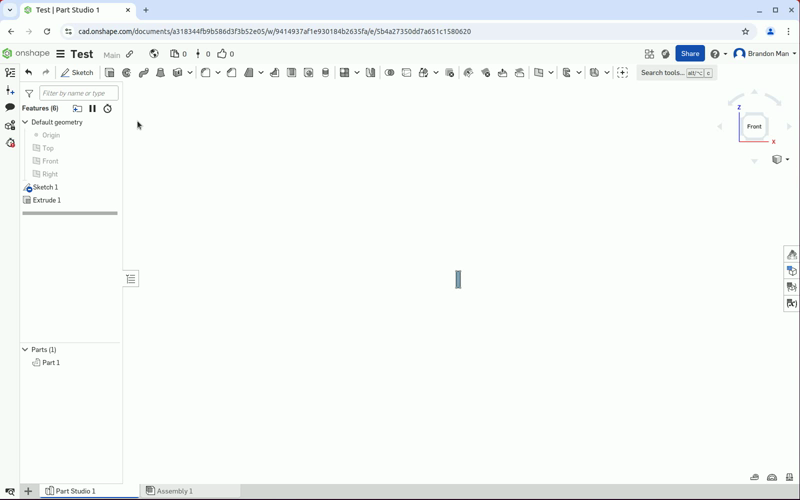
key(shift+h)
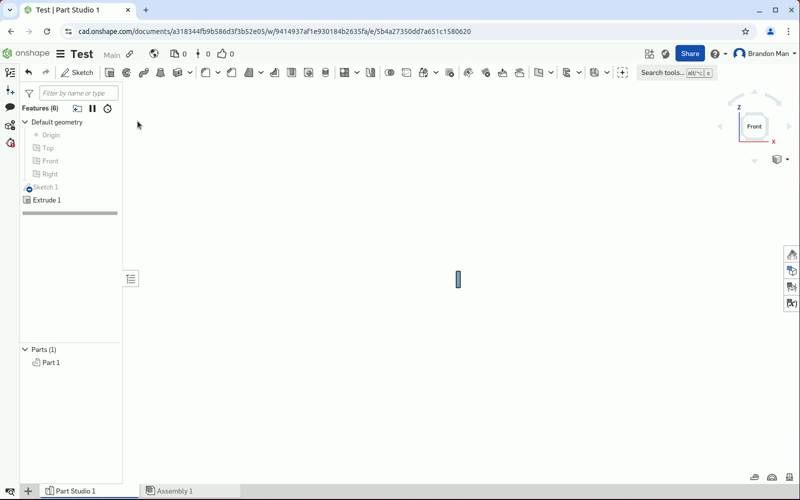
mouse_move(73, 189)
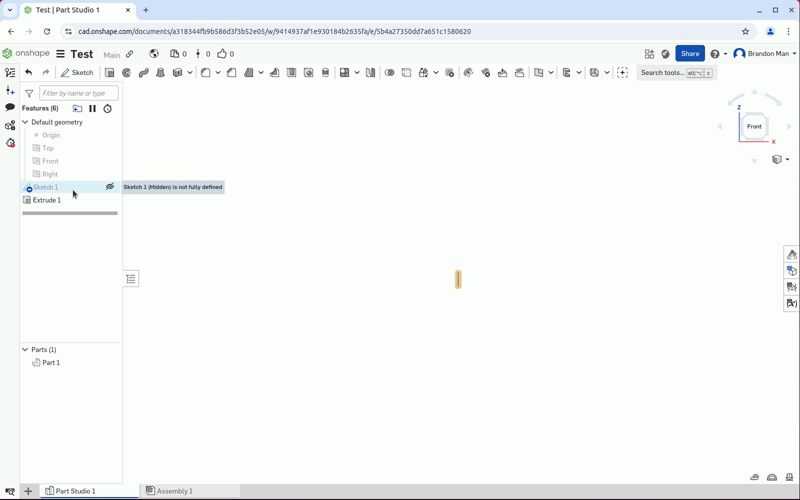
click(73, 189)
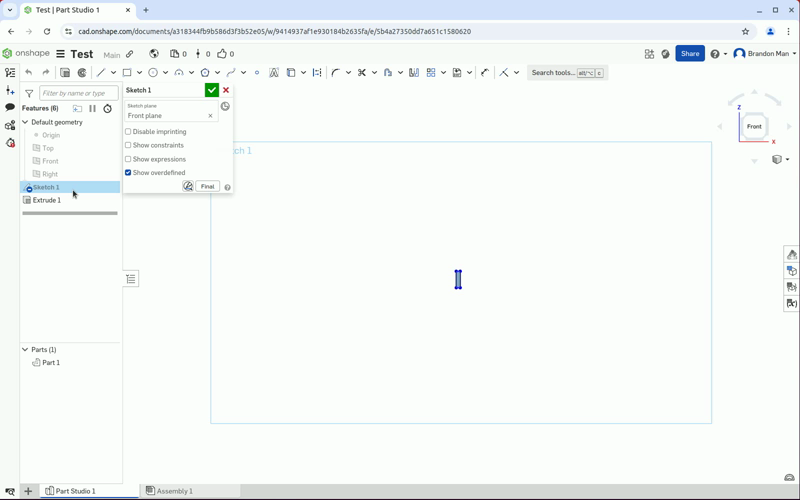
mouse_move(229, 92)
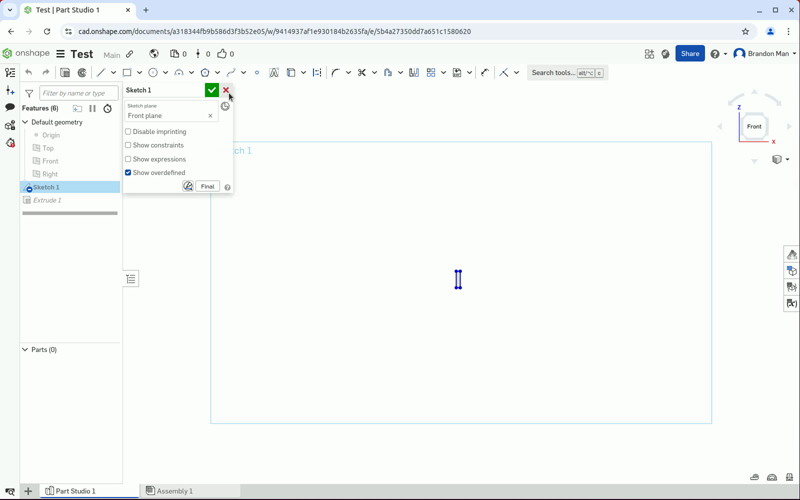
click(229, 92)
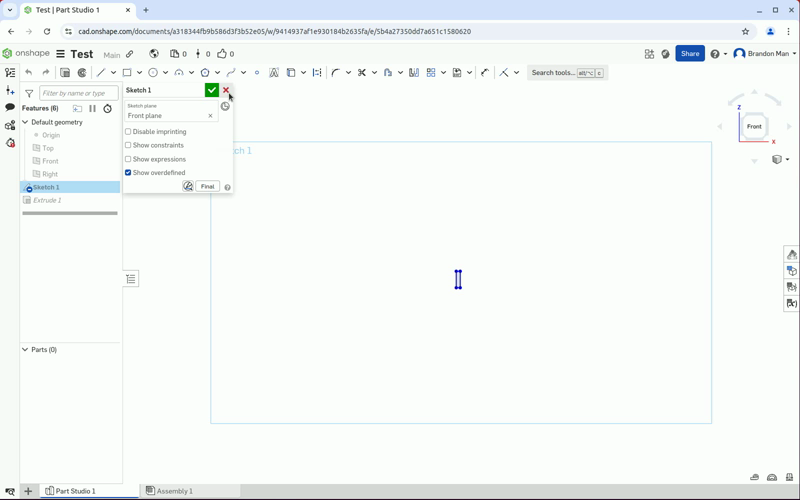
key(shift+s)
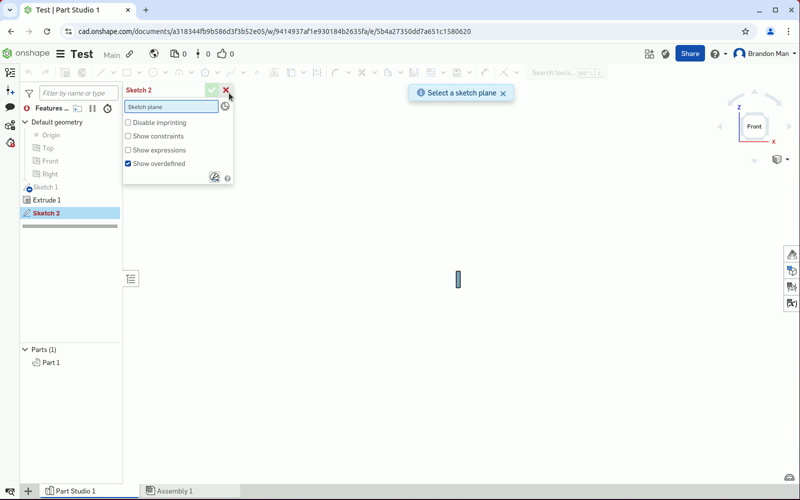
mouse_move(73, 163)
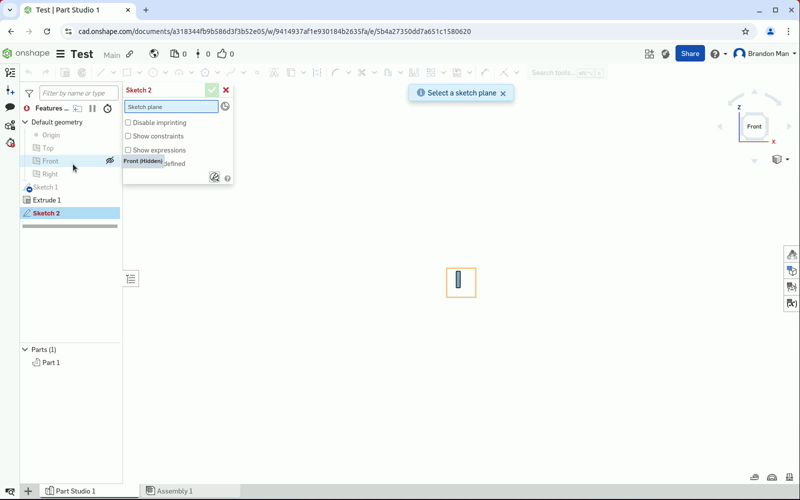
click(73, 163)
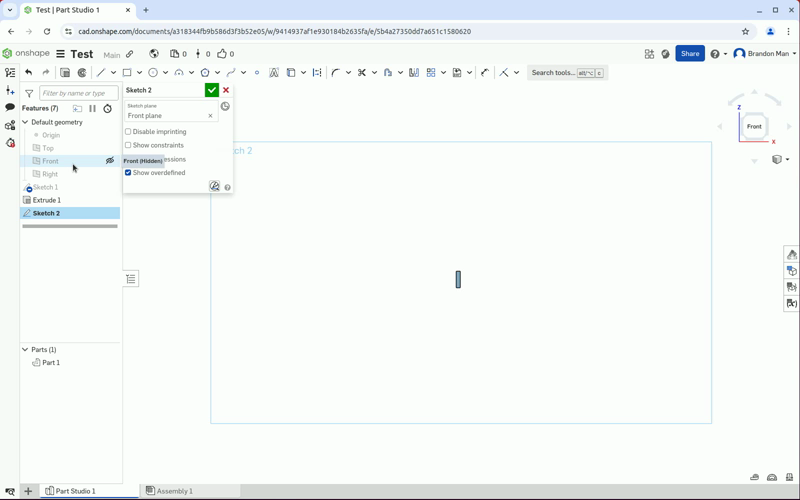
mouse_move(73, 352)
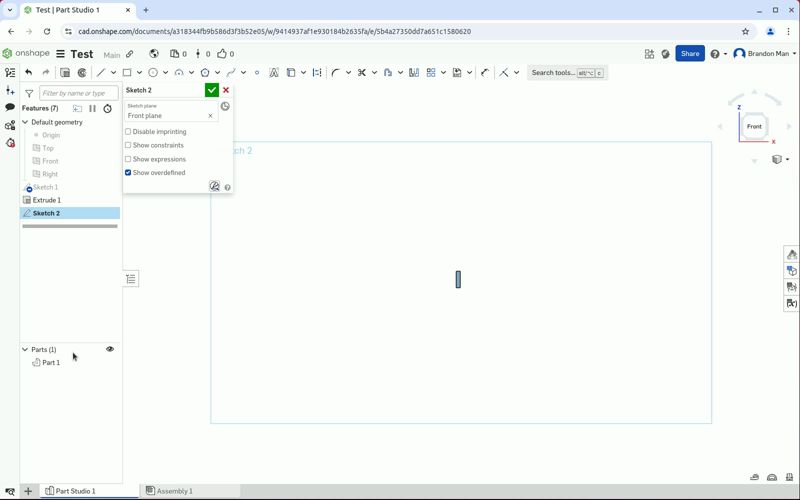
key(y)
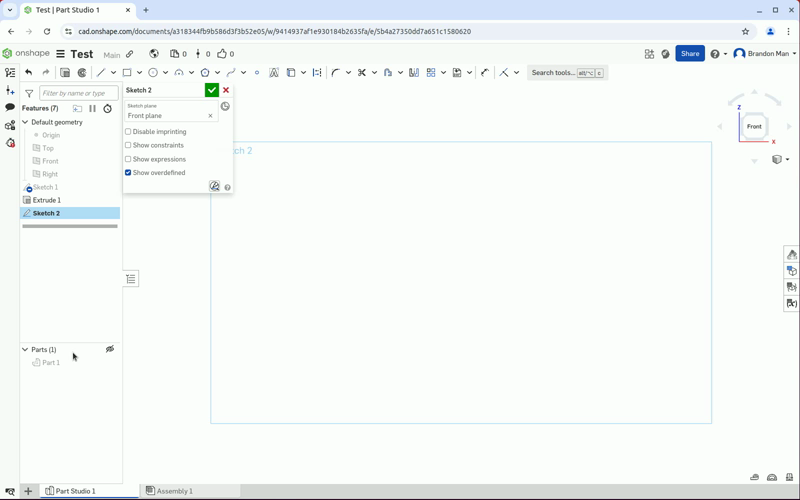
key(l)
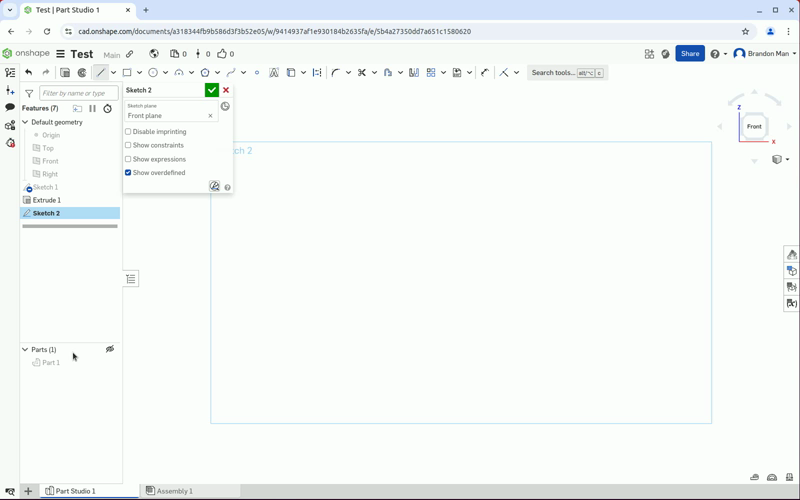
key_down(shift)
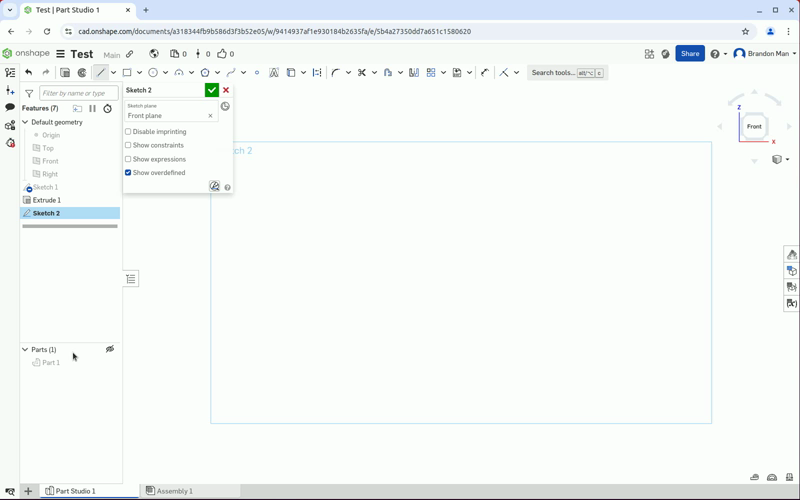
mouse_move(456, 287)
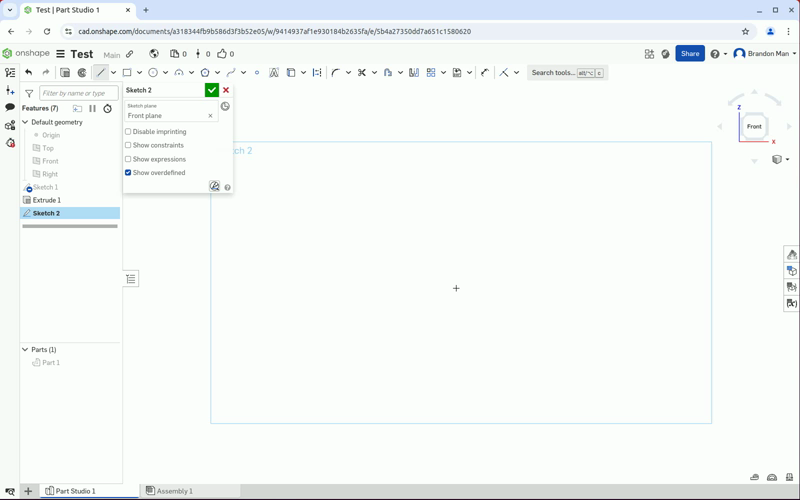
click(456, 287)
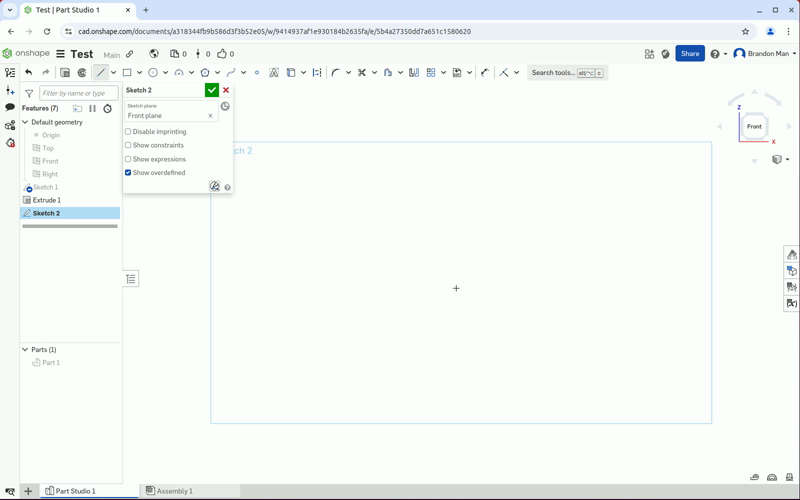
key_up(shift)
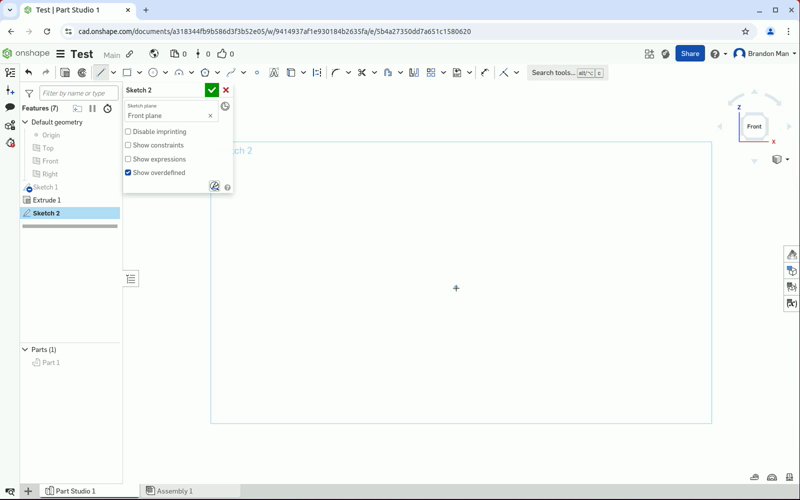
key_down(shift)
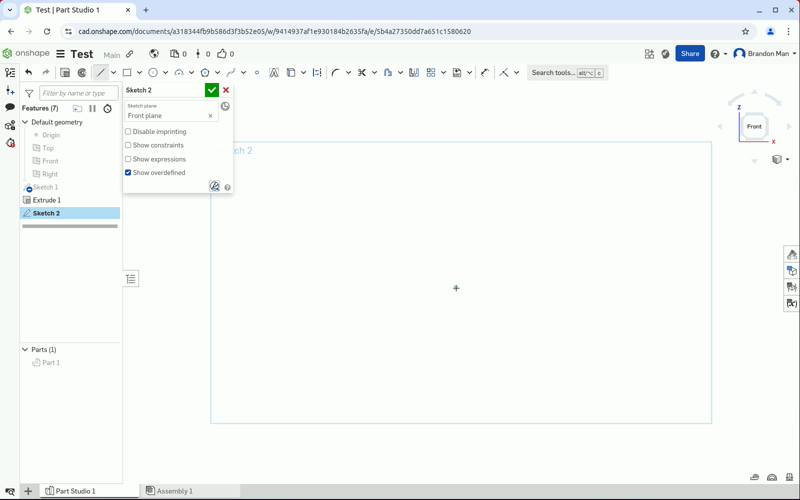
mouse_move(486, 287)
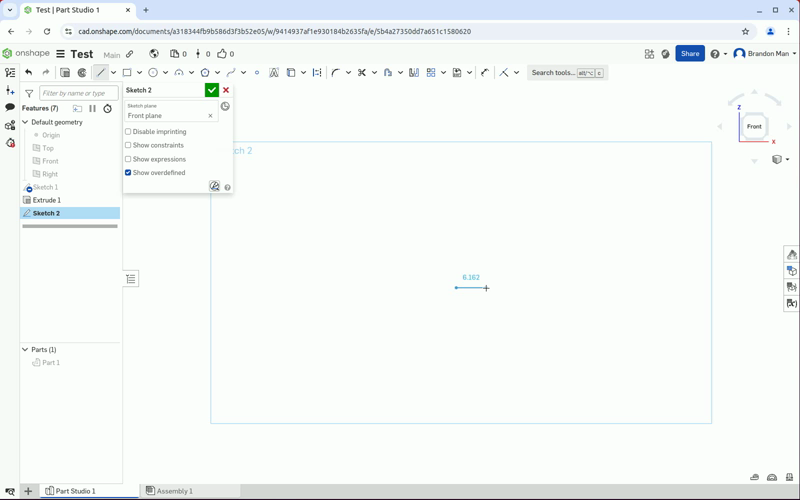
mouse_move(460, 287)
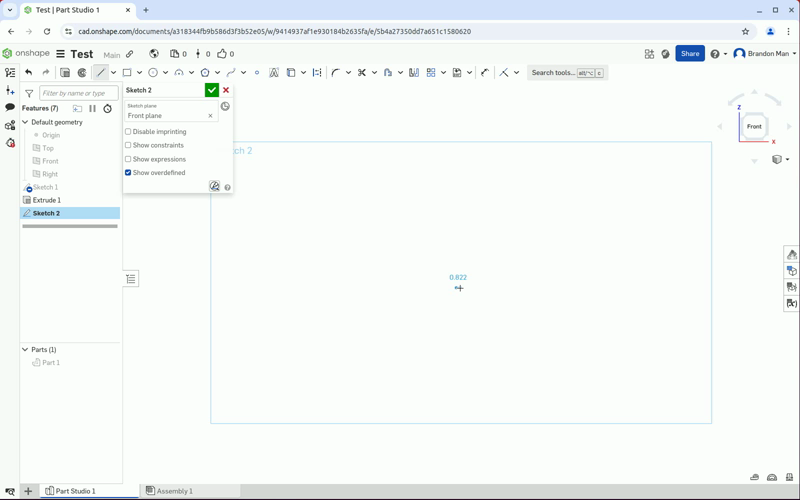
scroll(6)
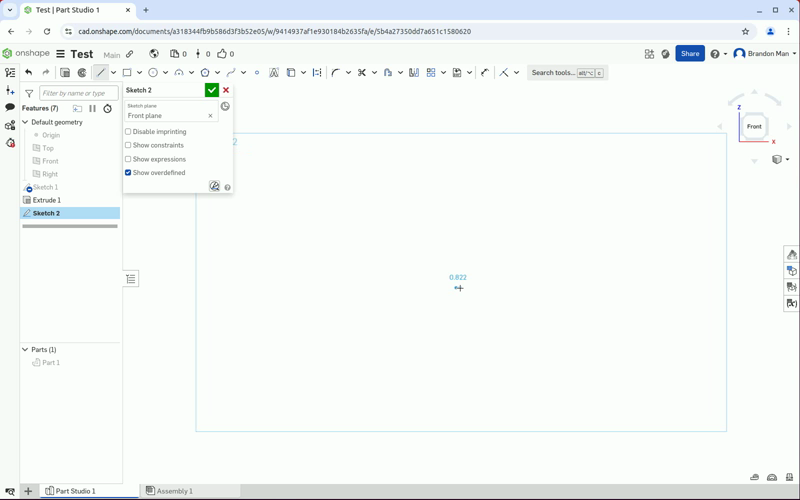
scroll(6)
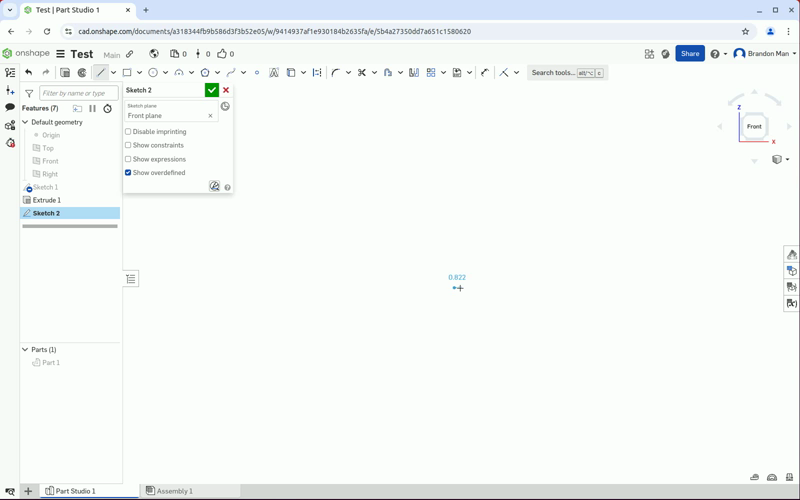
scroll(6)
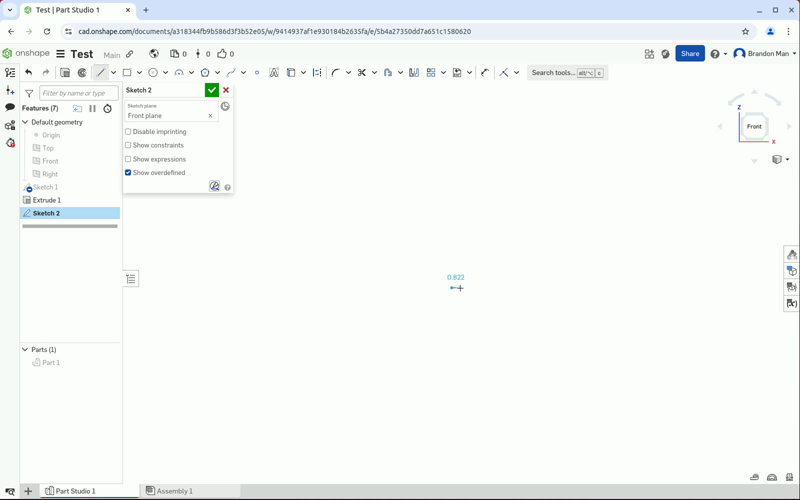
scroll(6)
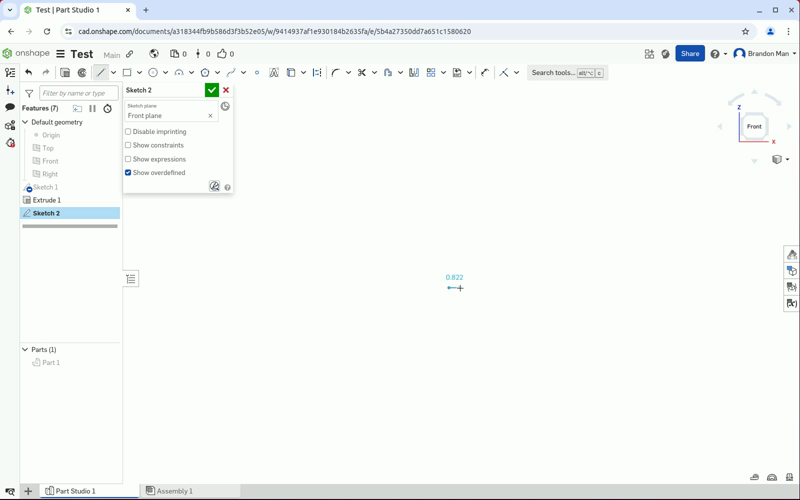
scroll(6)
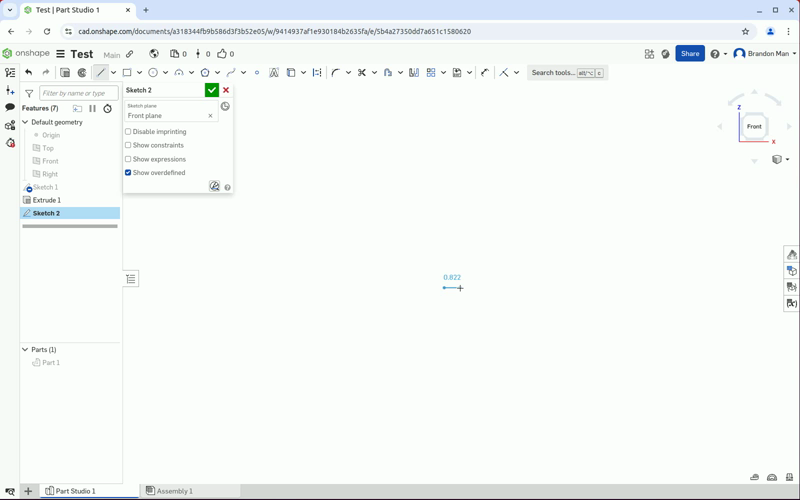
scroll(6)
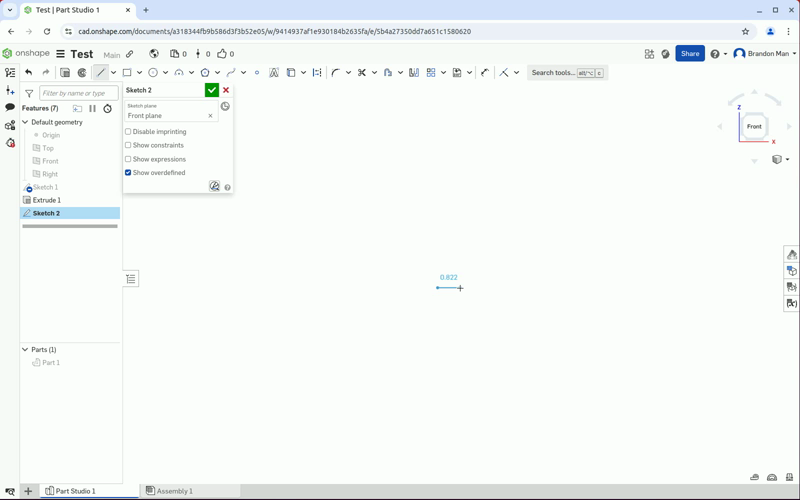
scroll(6)
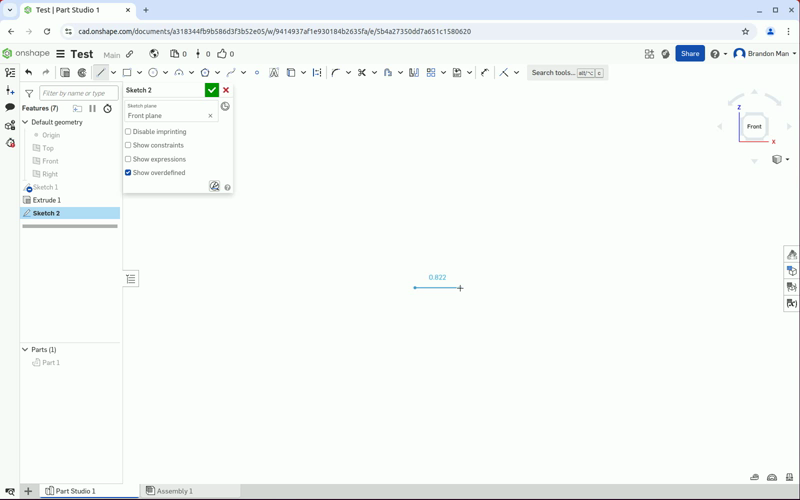
click(460, 287)
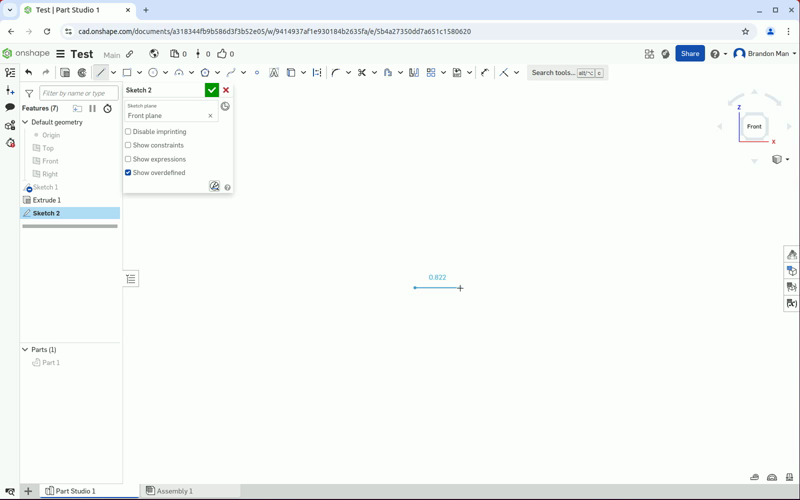
scroll(-6)
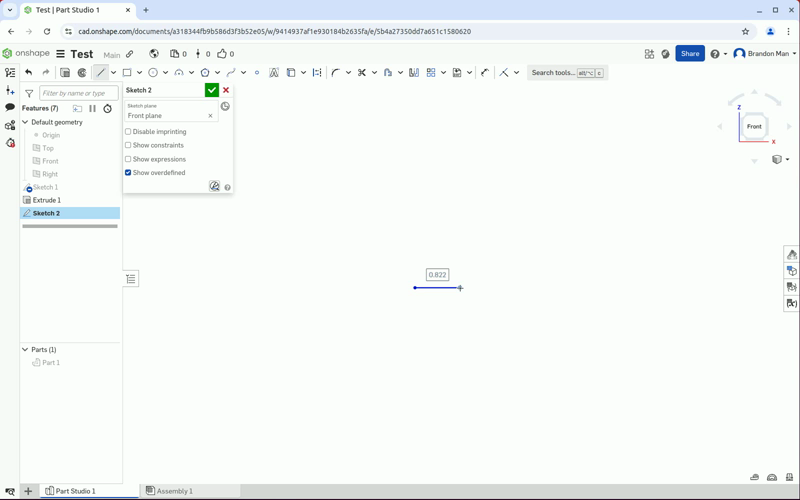
scroll(-6)
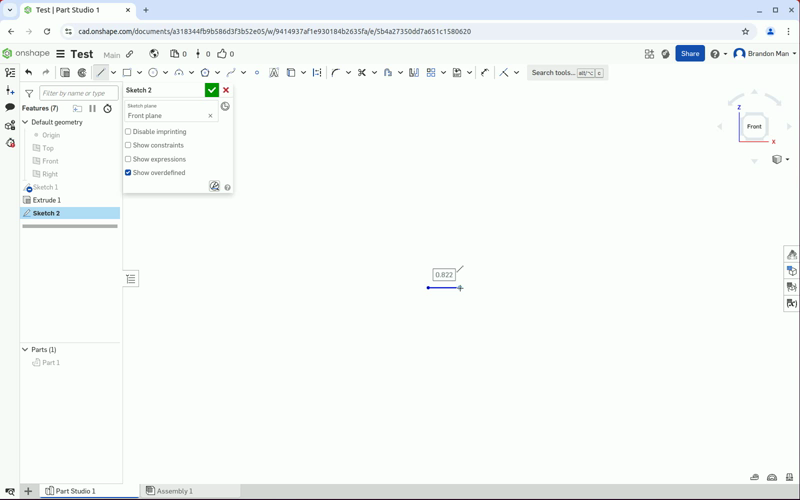
scroll(-6)
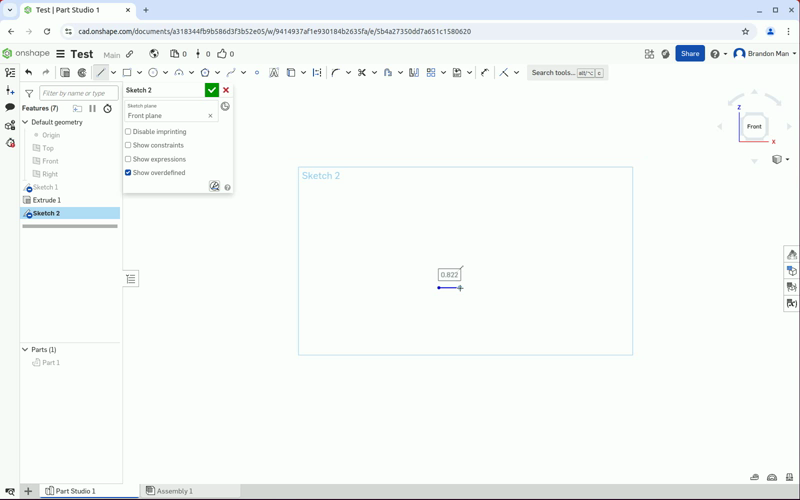
scroll(-6)
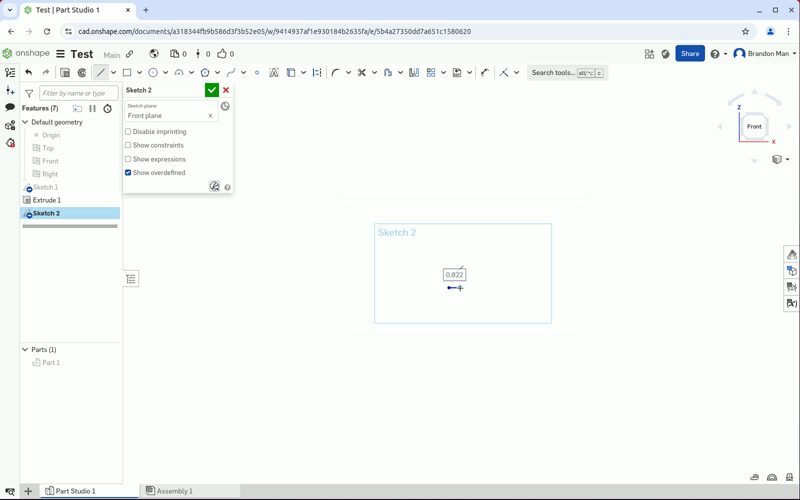
scroll(-6)
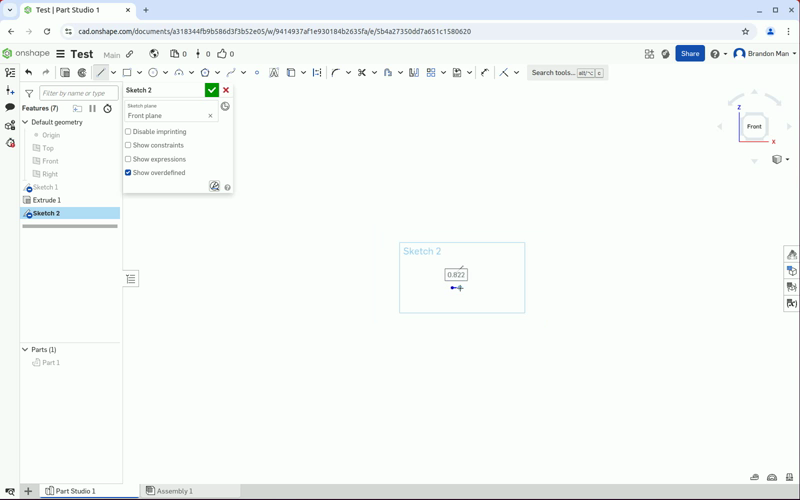
scroll(-6)
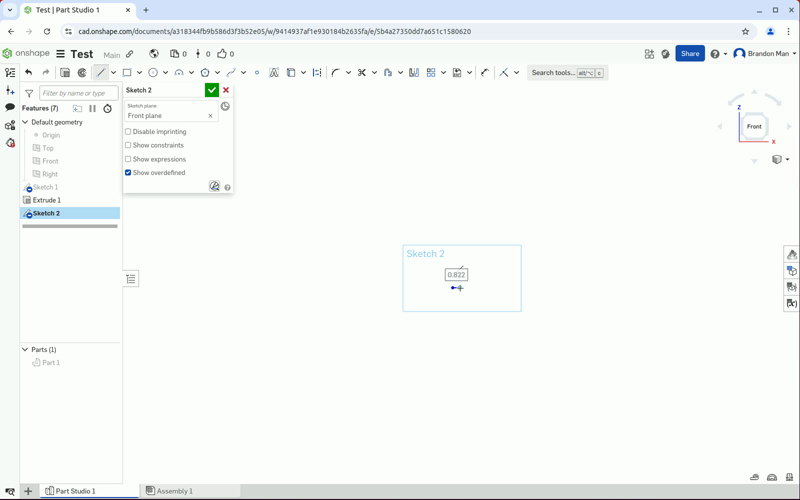
scroll(-6)
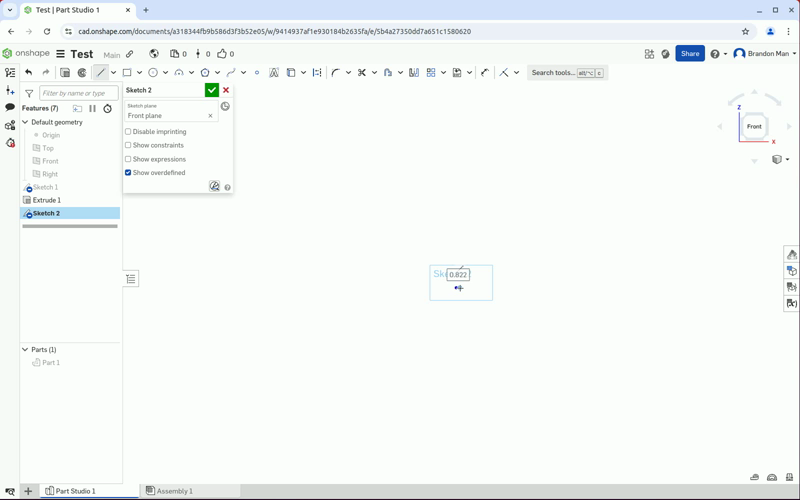
key_up(shift)
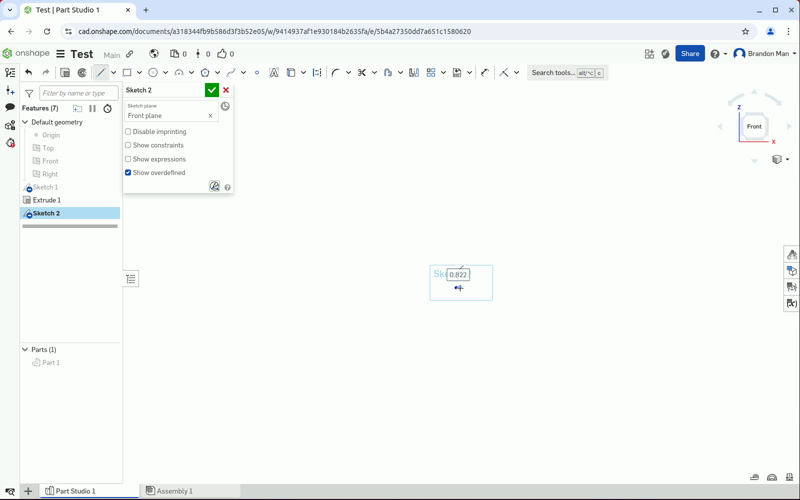
key_down(shift)
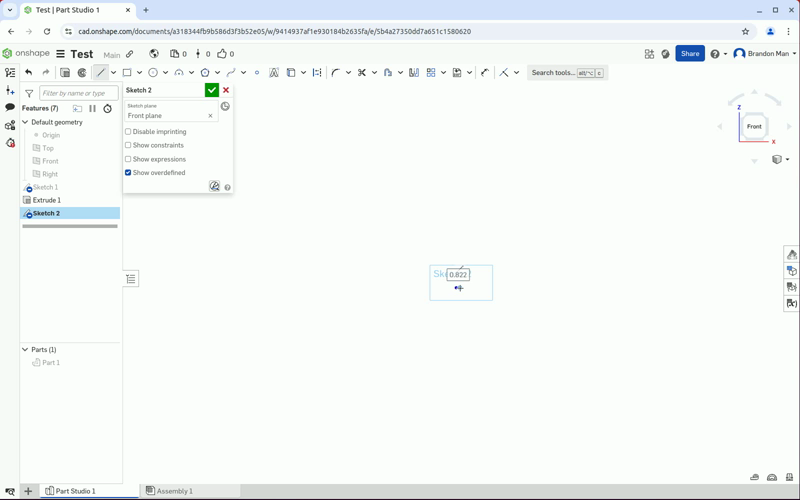
mouse_move(490, 287)
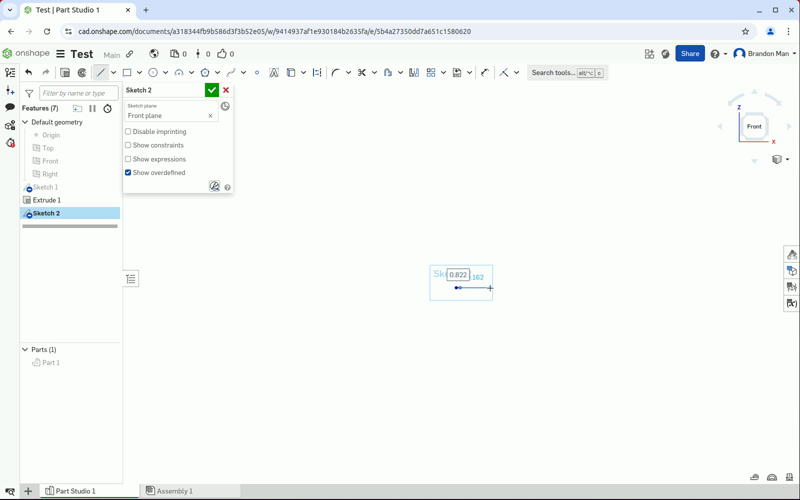
mouse_move(460, 271)
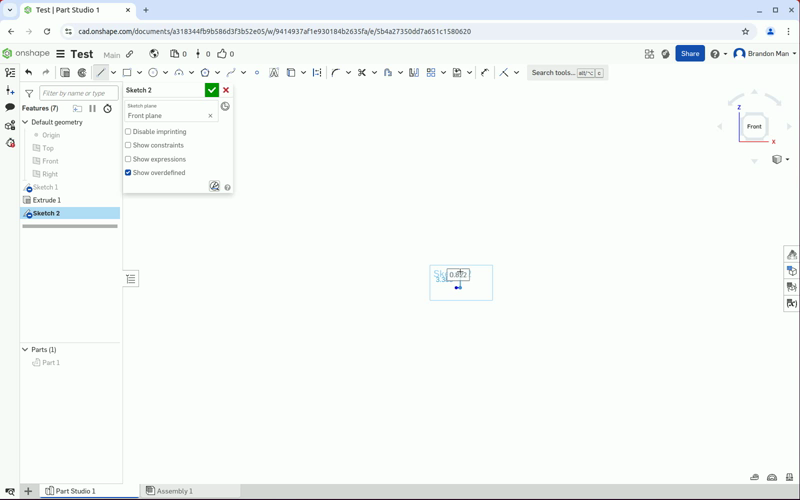
click(460, 271)
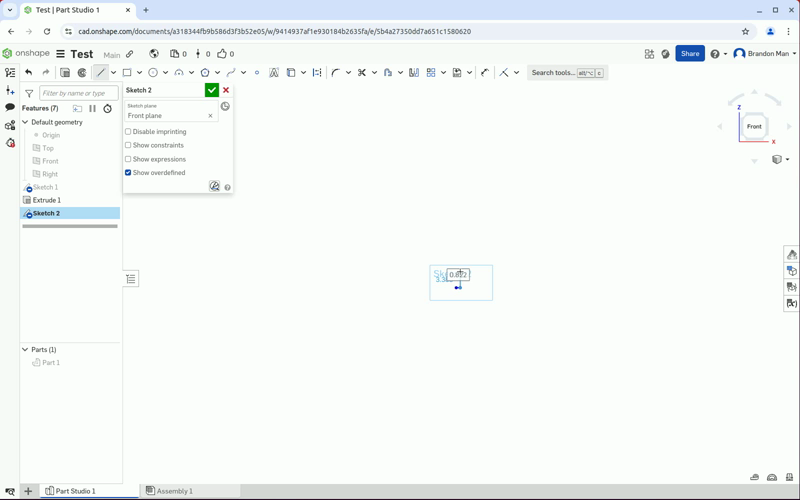
key_up(shift)
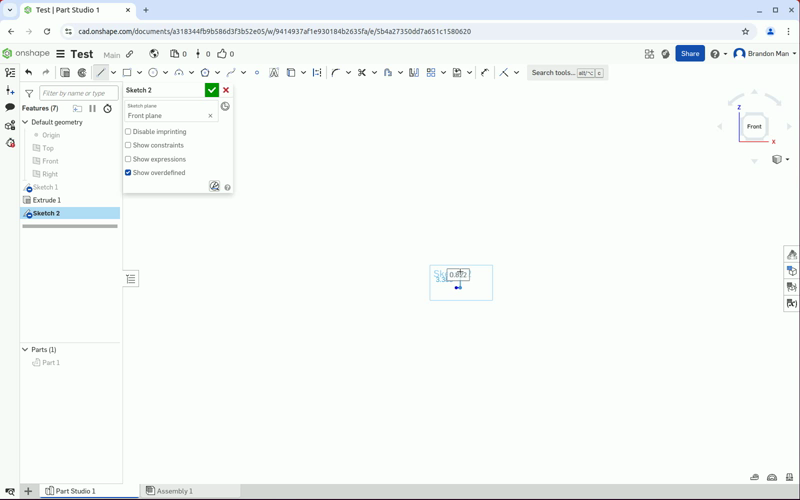
key_down(shift)
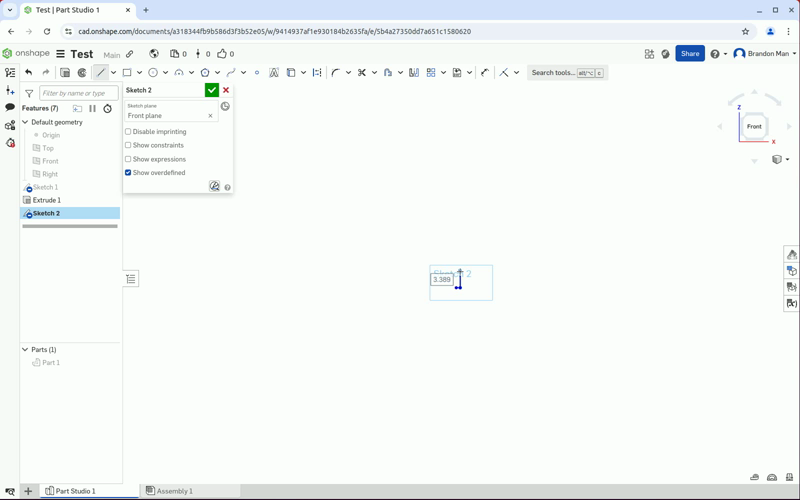
mouse_move(490, 271)
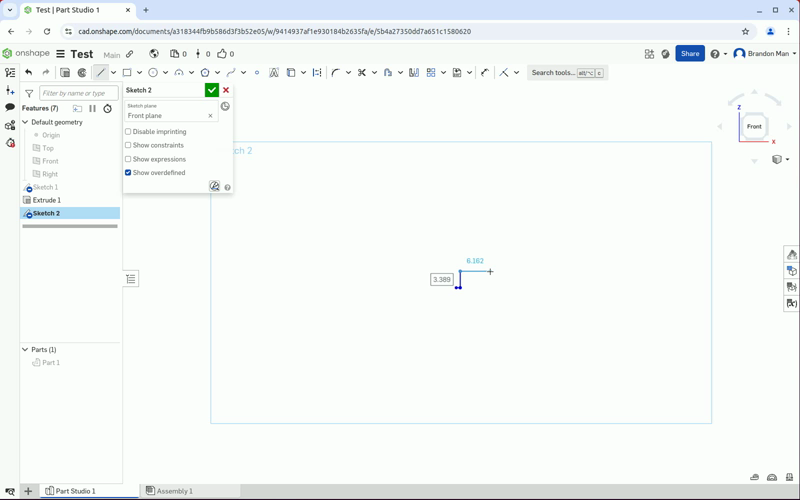
mouse_move(456, 271)
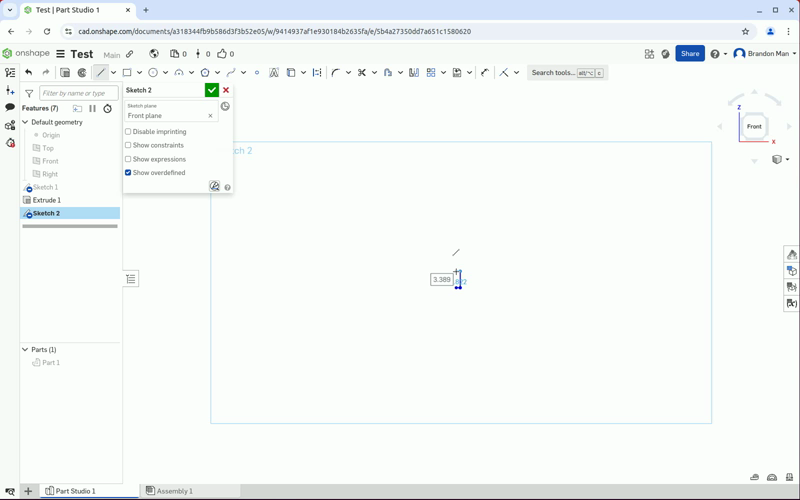
scroll(6)
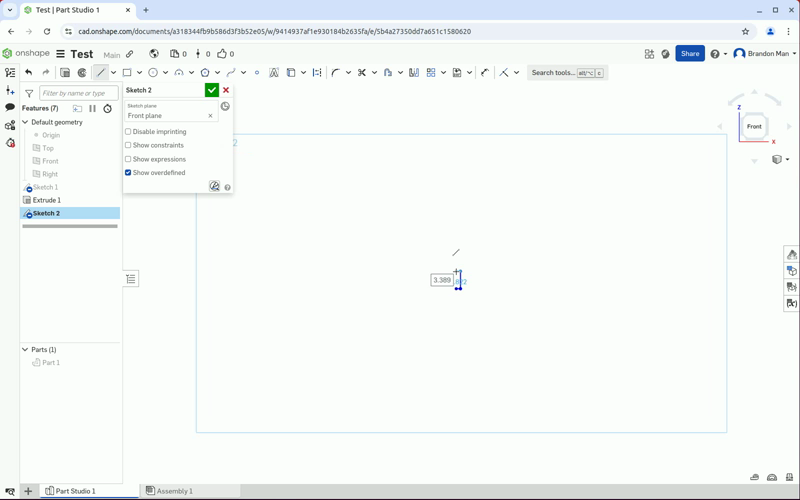
scroll(6)
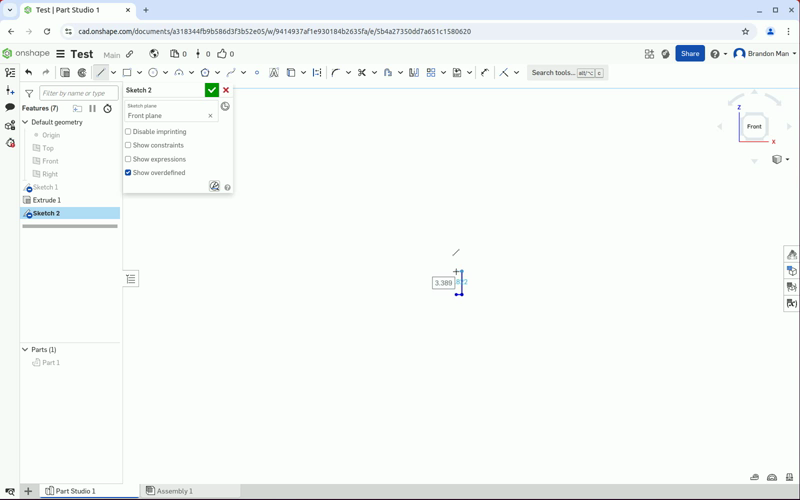
scroll(6)
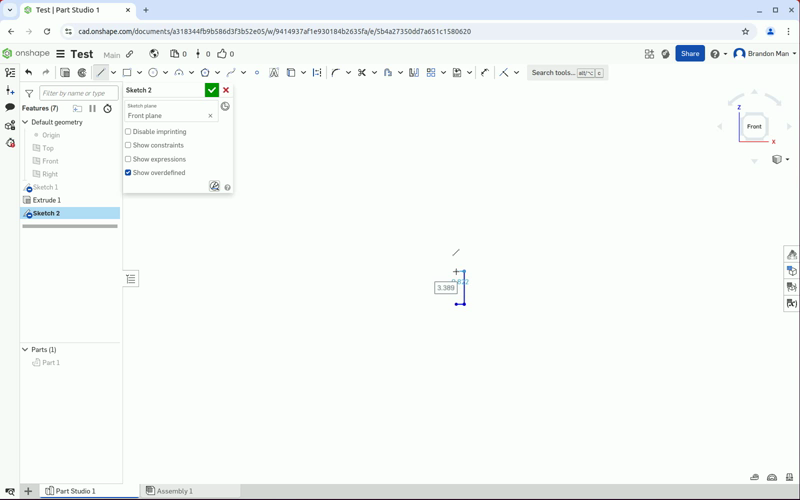
scroll(6)
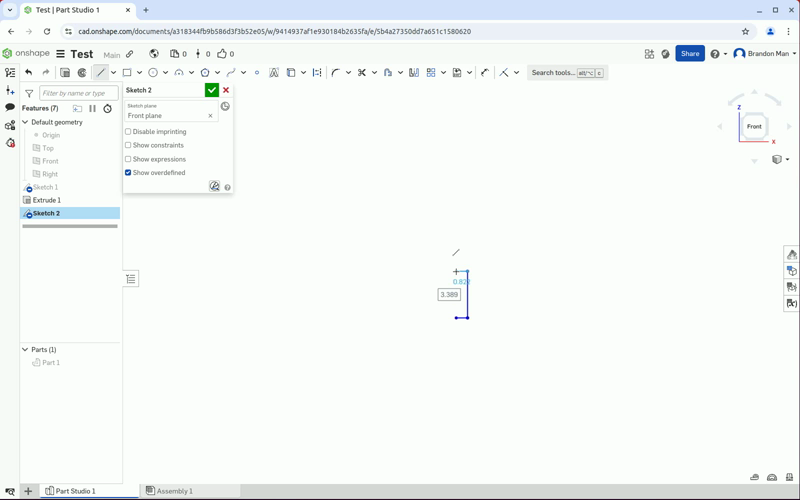
scroll(6)
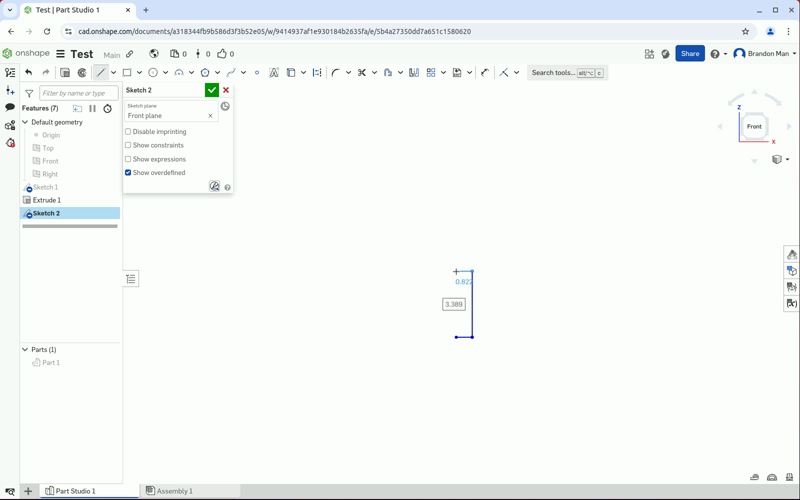
scroll(6)
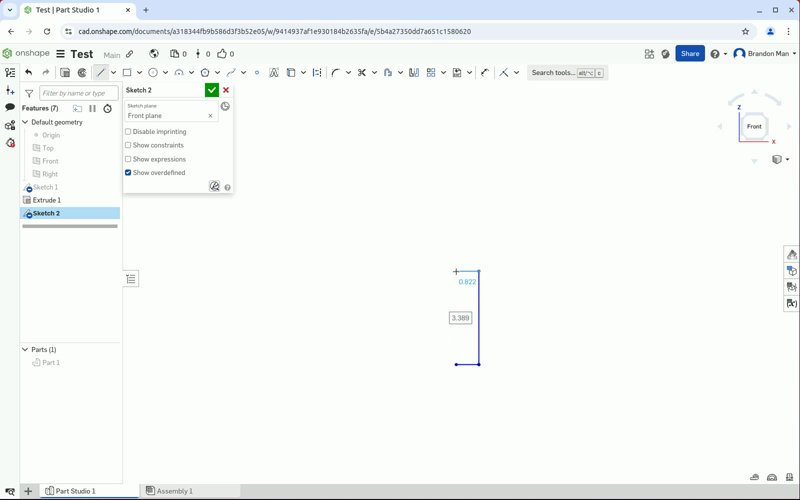
scroll(6)
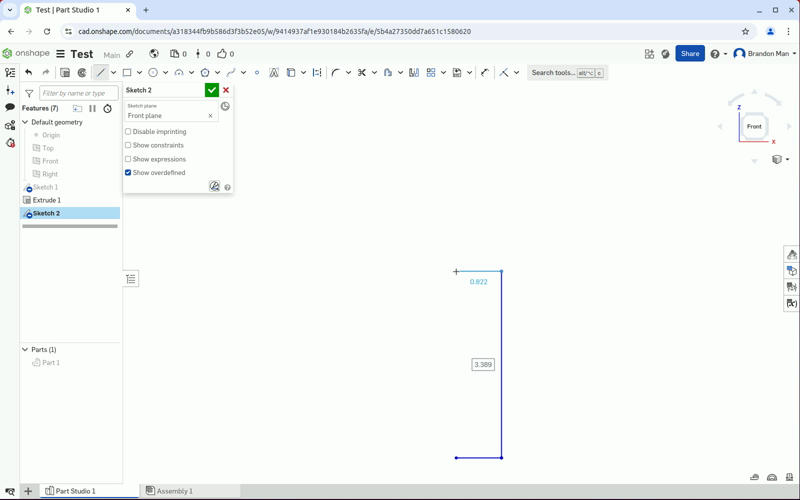
click(456, 271)
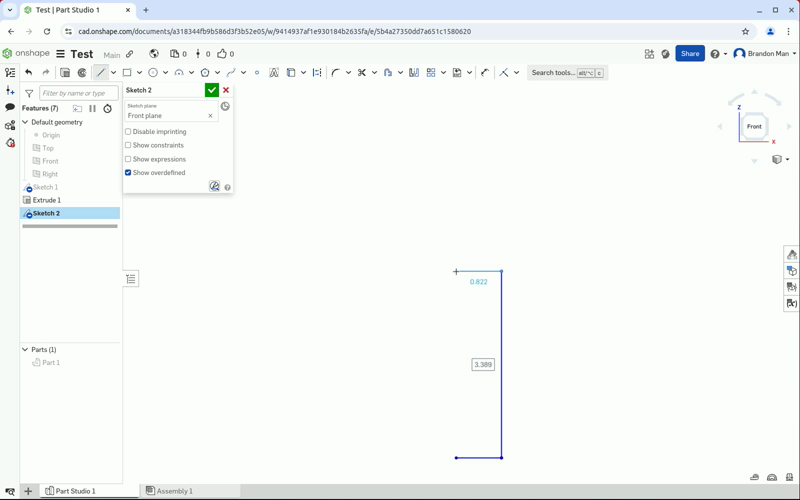
scroll(-6)
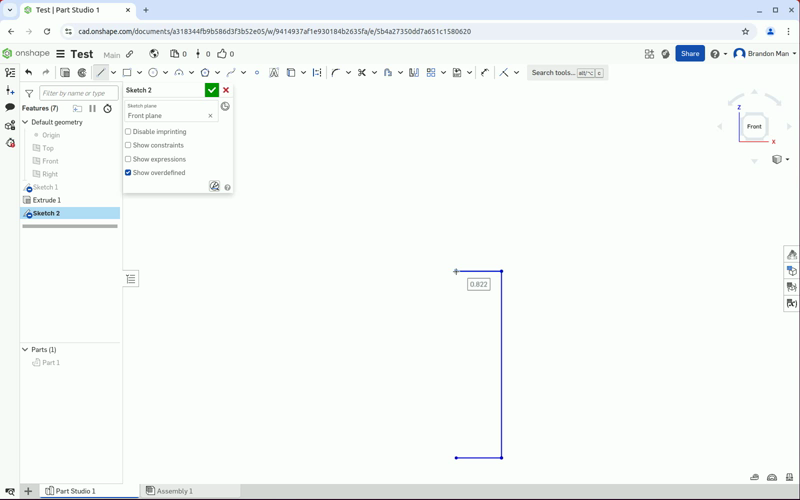
scroll(-6)
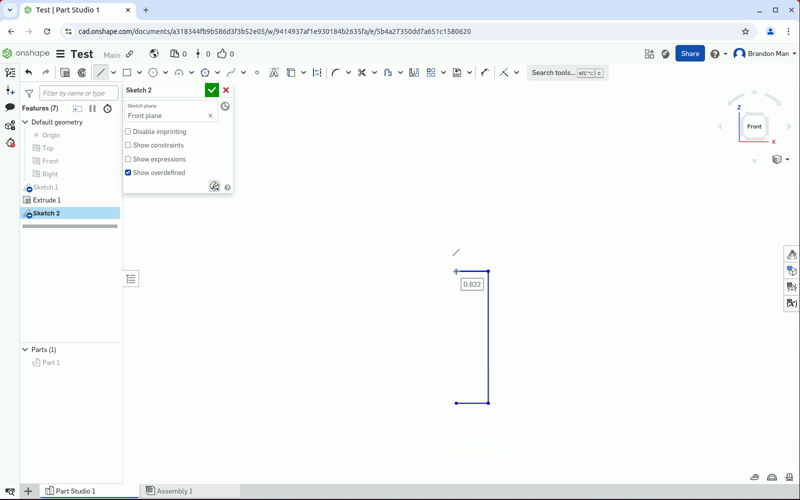
scroll(-6)
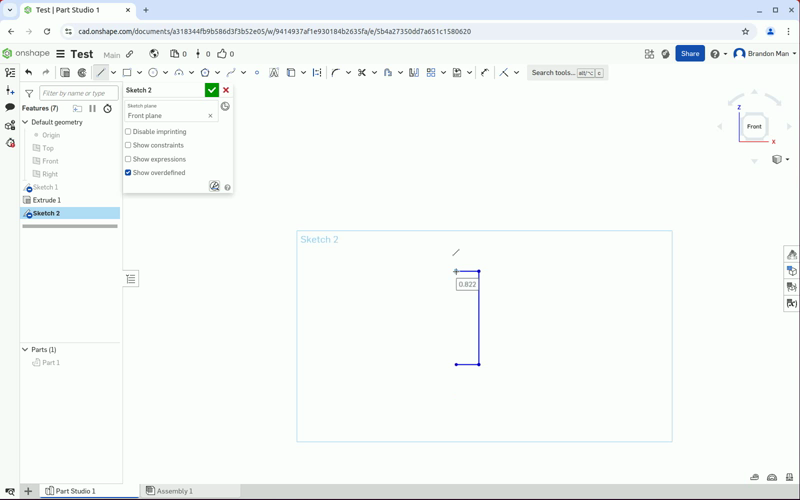
scroll(-6)
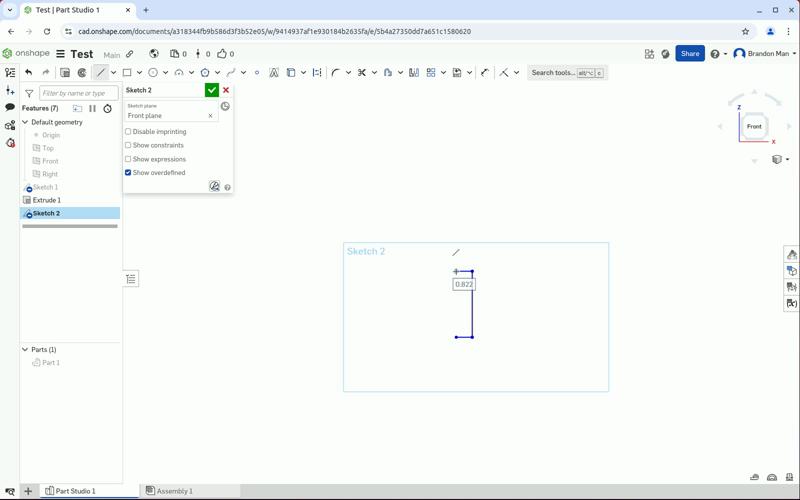
scroll(-6)
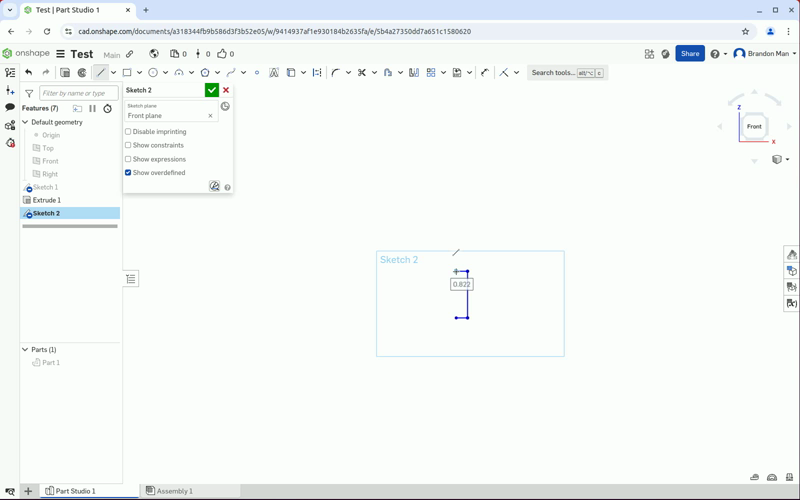
scroll(-6)
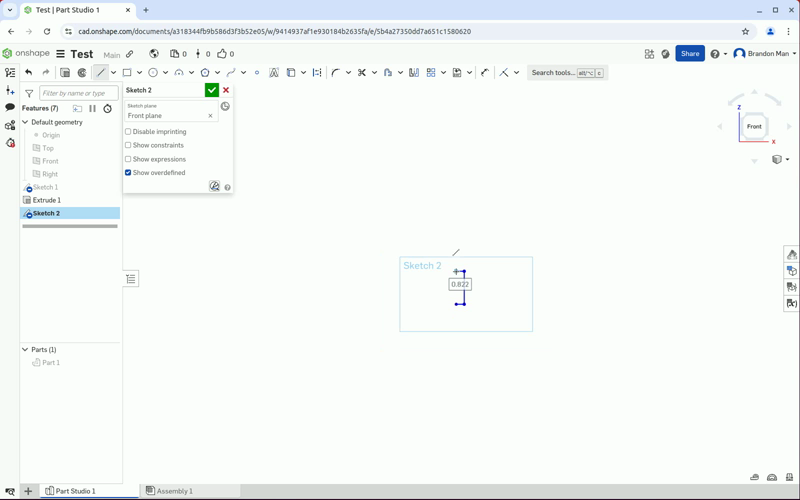
scroll(-6)
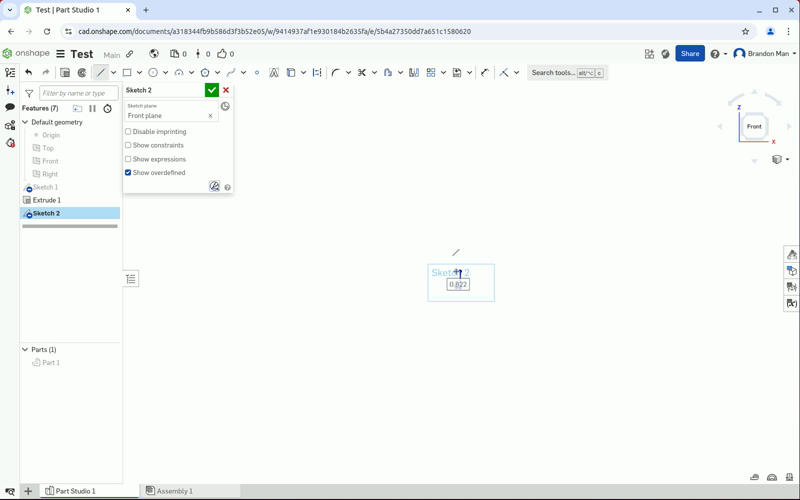
key_up(shift)
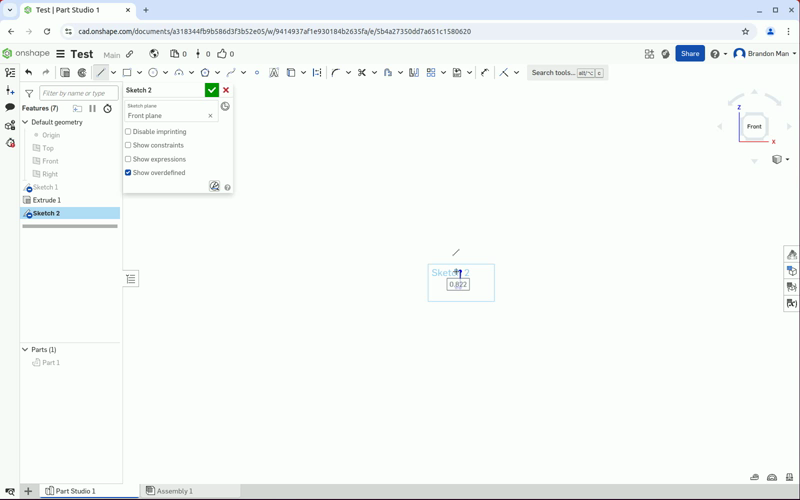
mouse_move(486, 271)
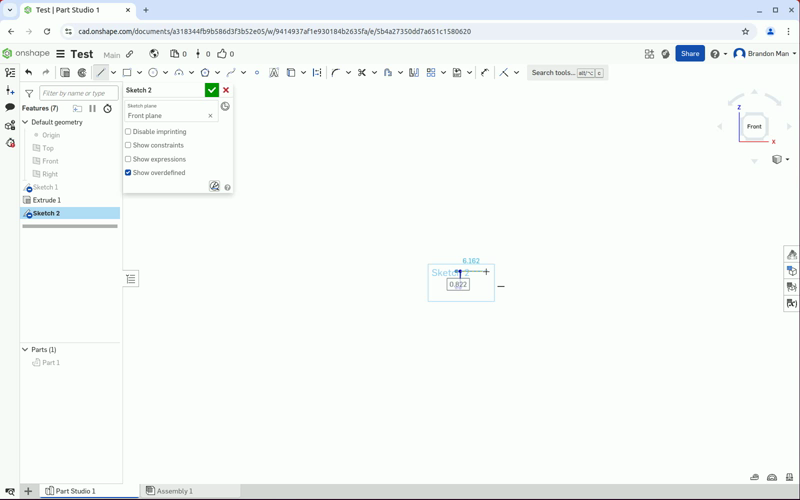
key_down(shift)
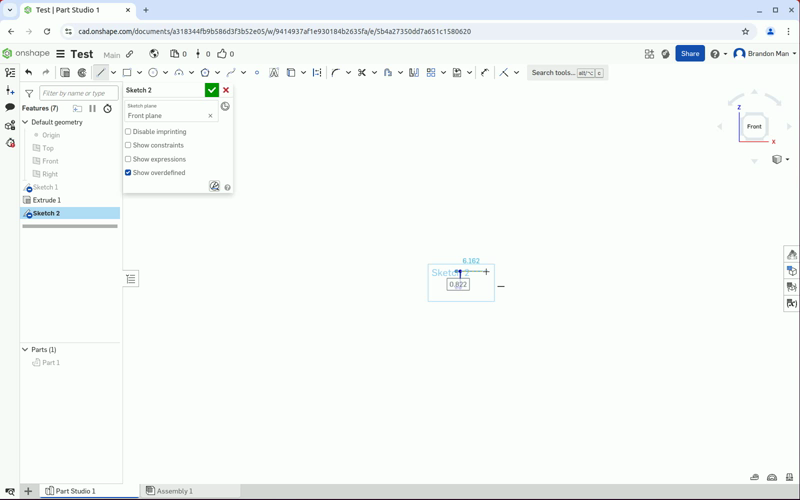
mouse_move(456, 287)
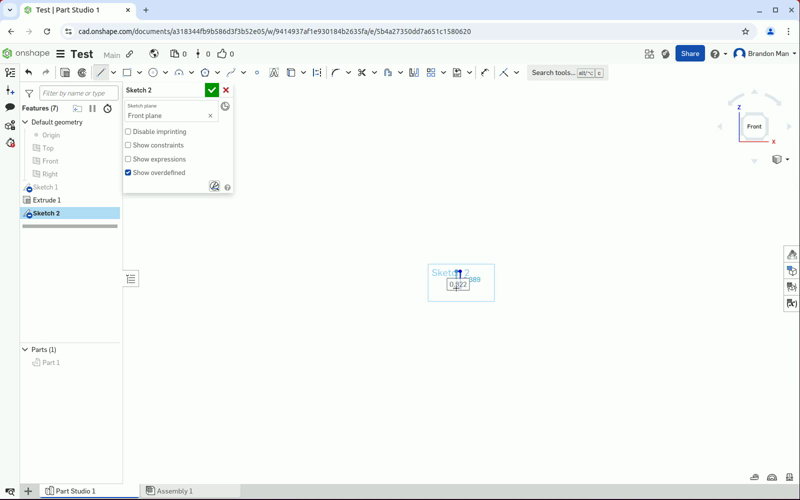
scroll(6)
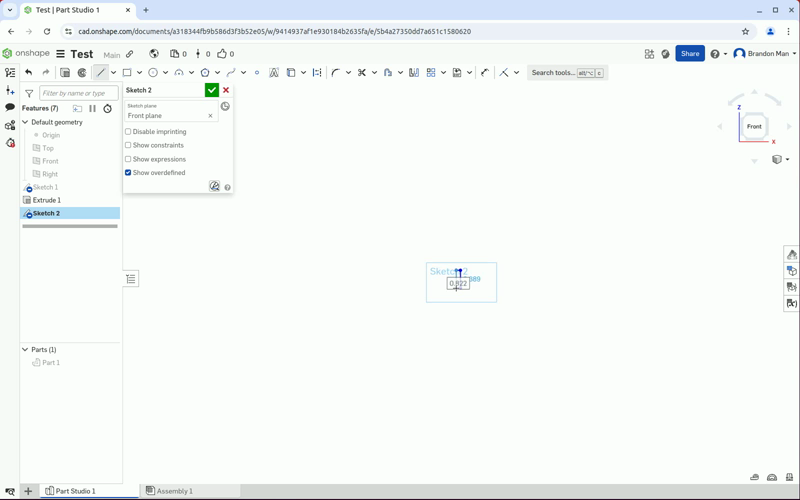
scroll(6)
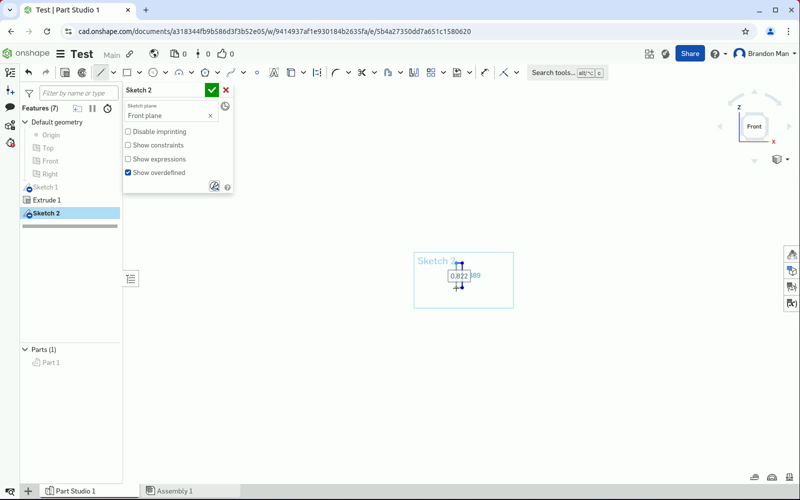
scroll(6)
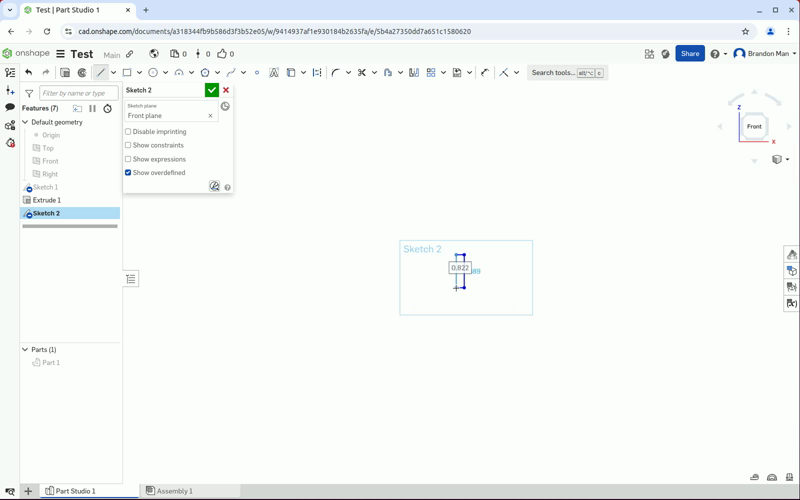
scroll(6)
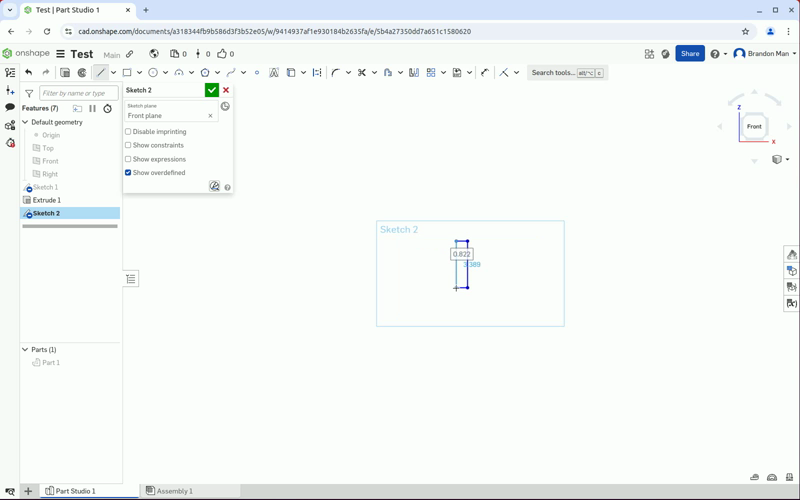
scroll(6)
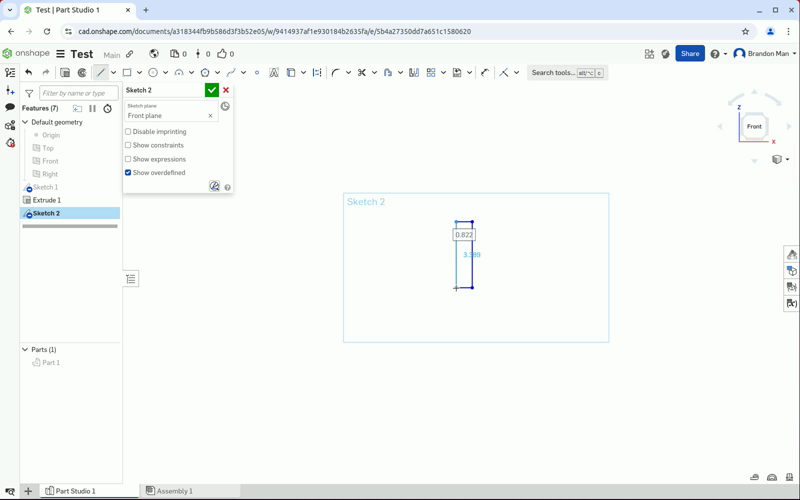
scroll(6)
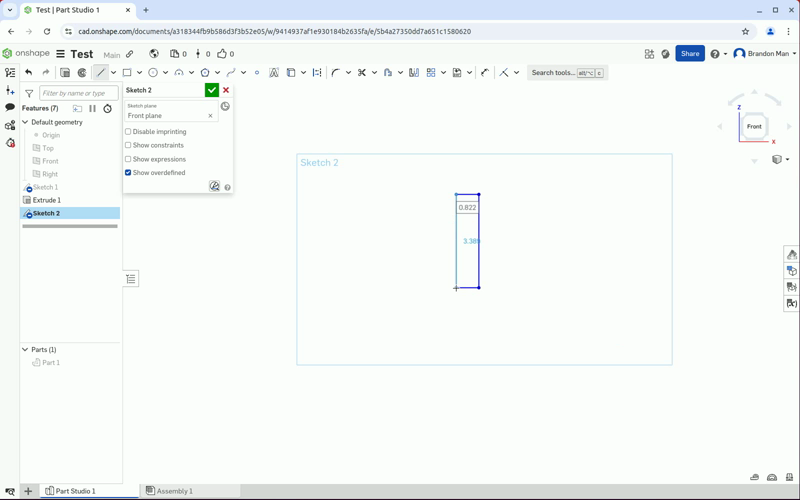
scroll(6)
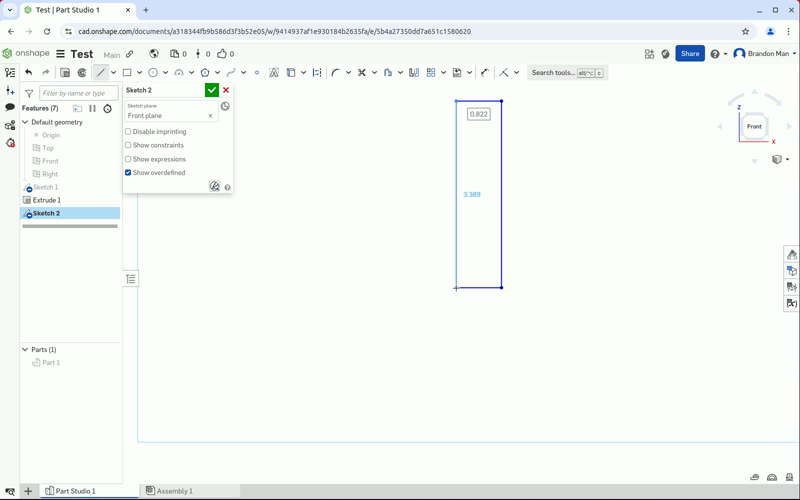
key_up(shift)
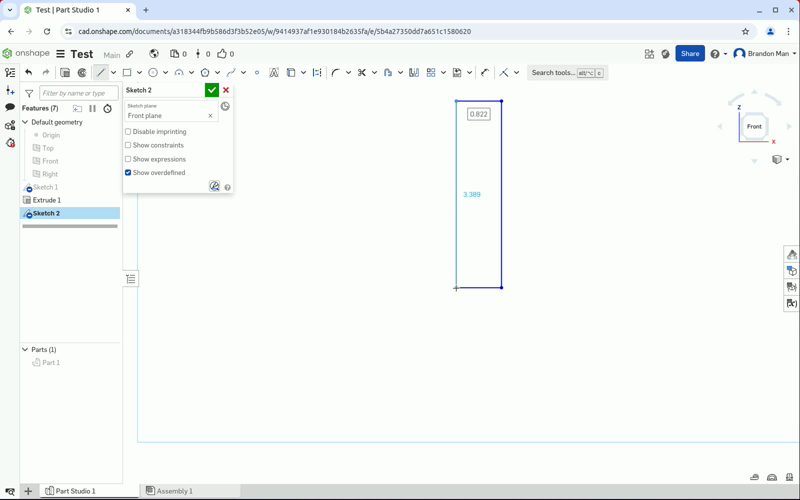
click(456, 287)
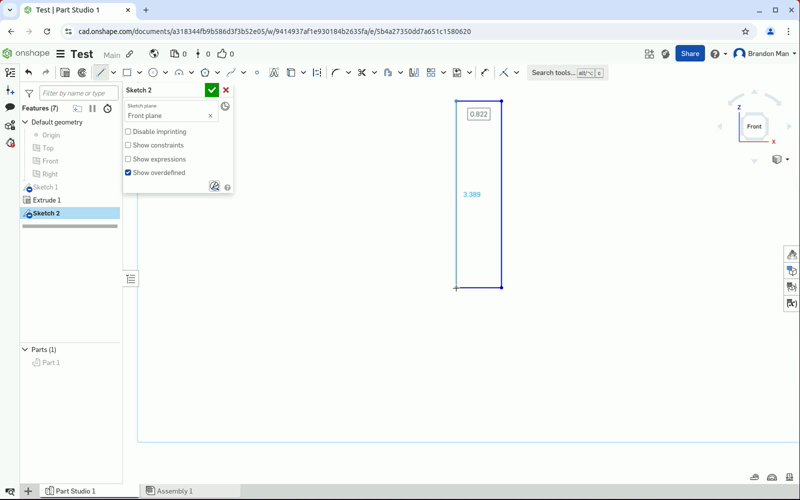
scroll(-6)
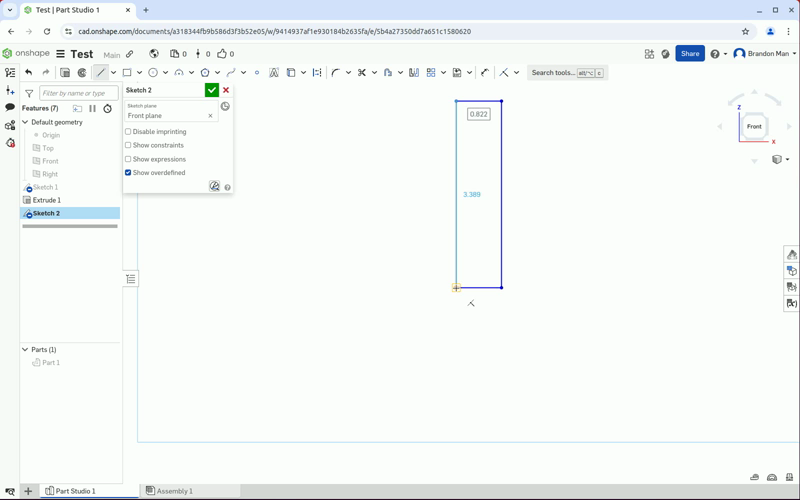
scroll(-6)
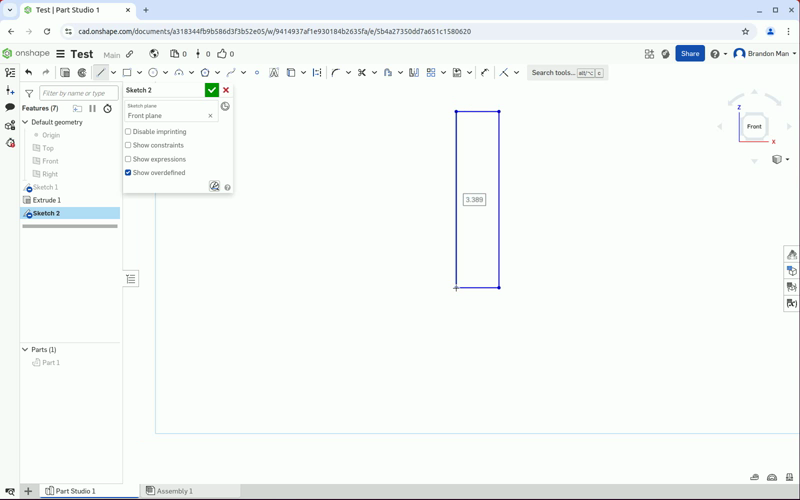
scroll(-6)
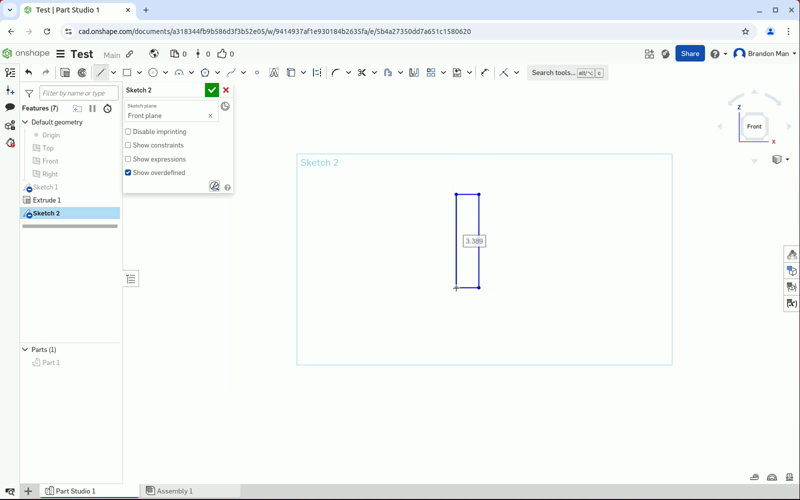
scroll(-6)
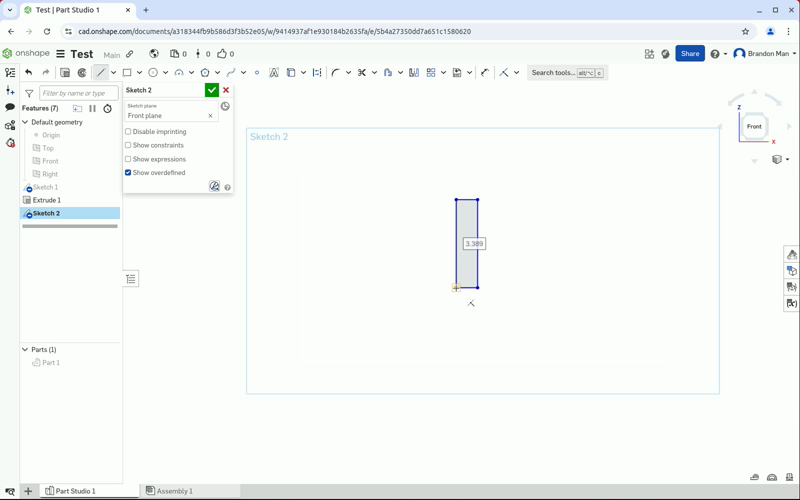
scroll(-6)
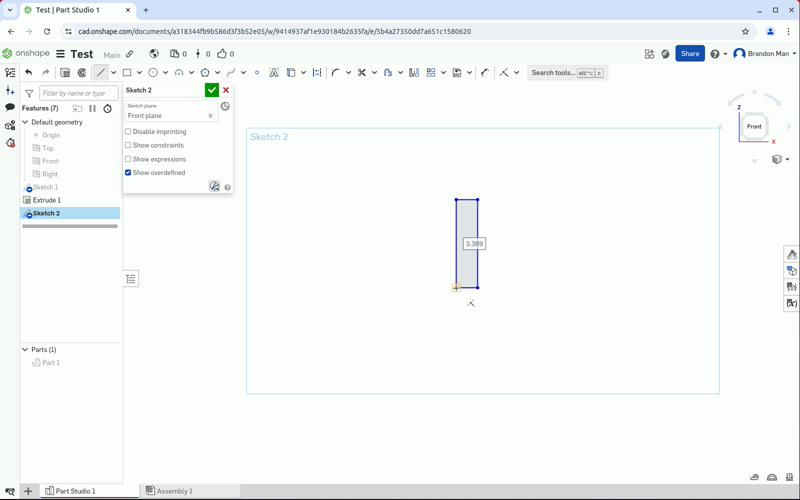
scroll(-6)
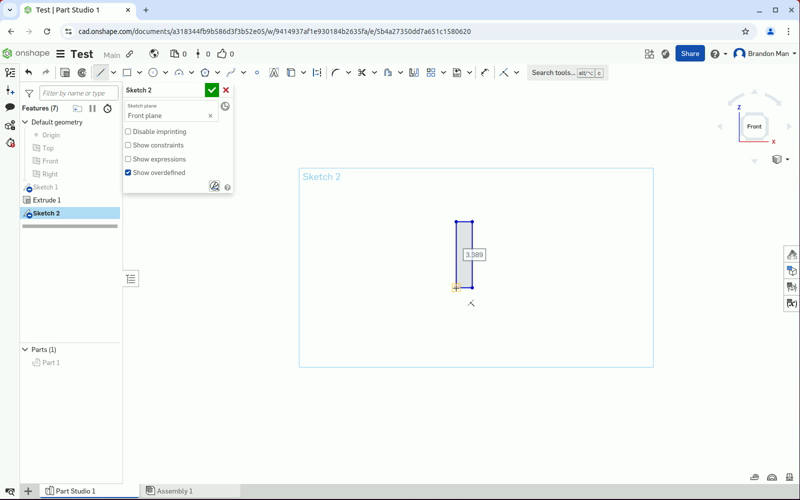
scroll(-6)
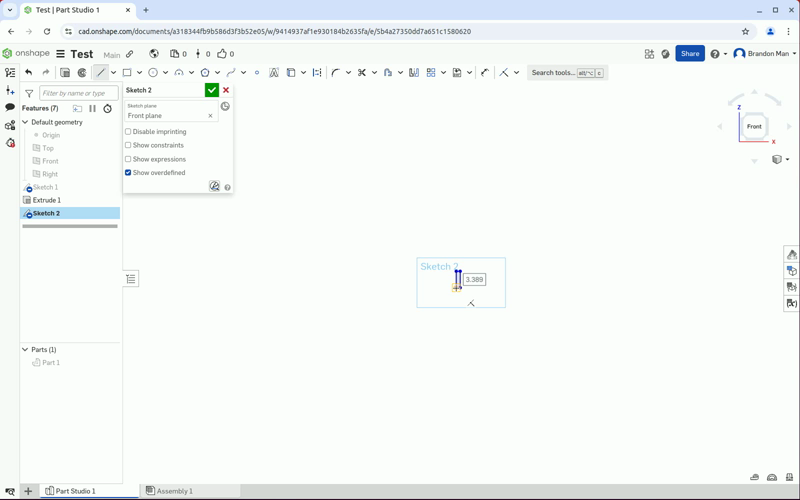
key(esc)
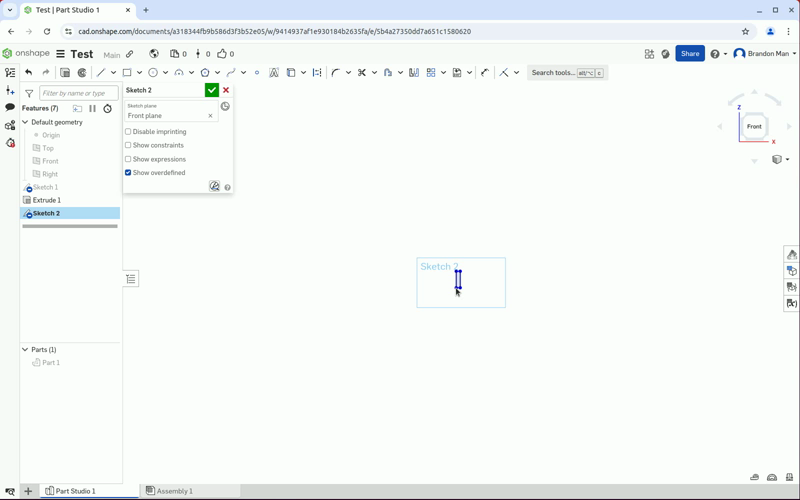
mouse_move(457, 283)
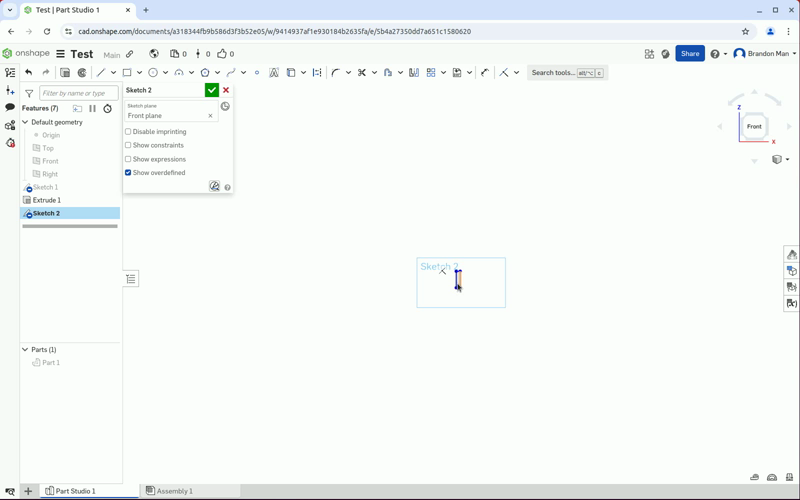
scroll(6)
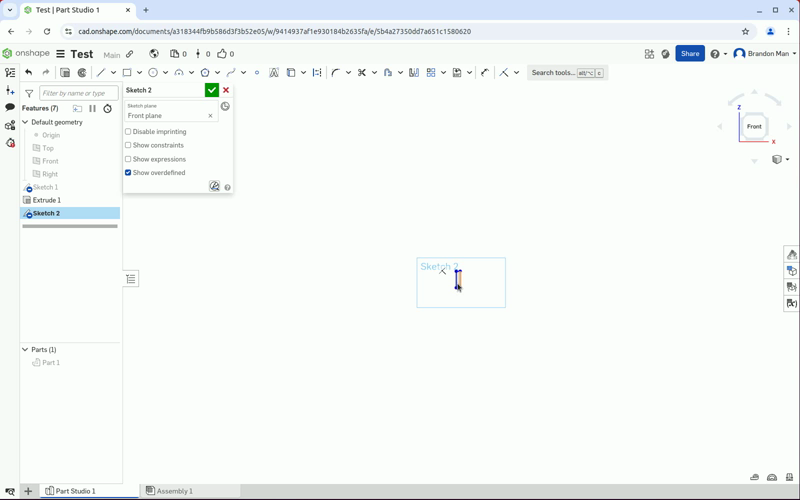
scroll(6)
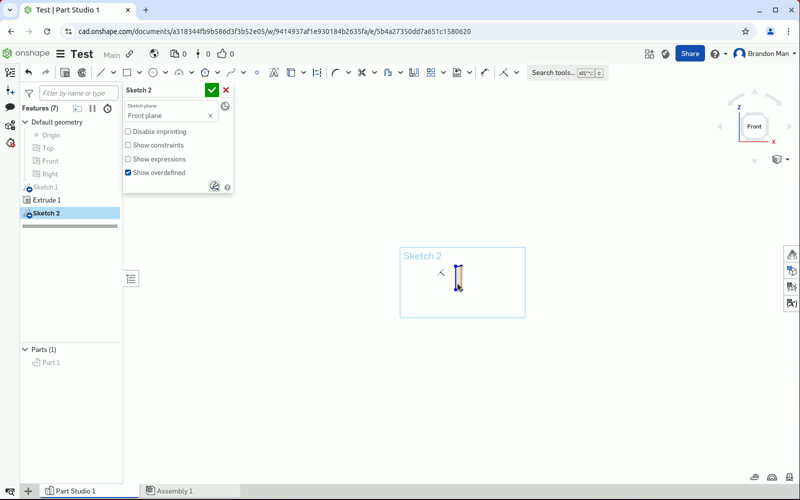
scroll(6)
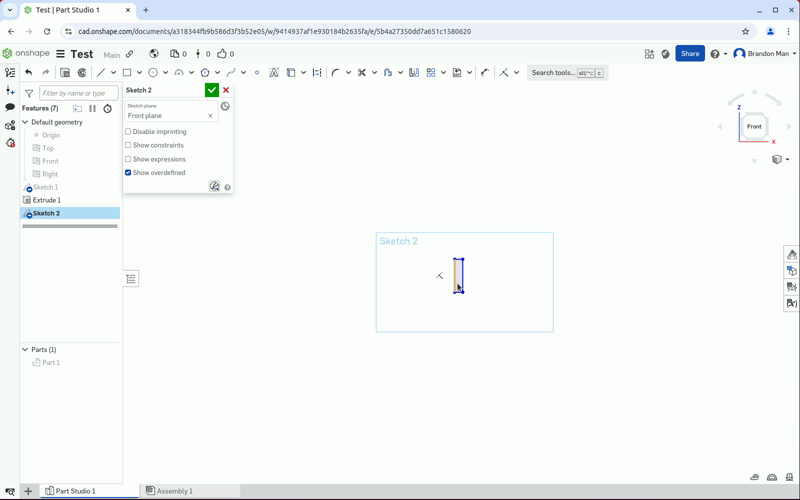
scroll(6)
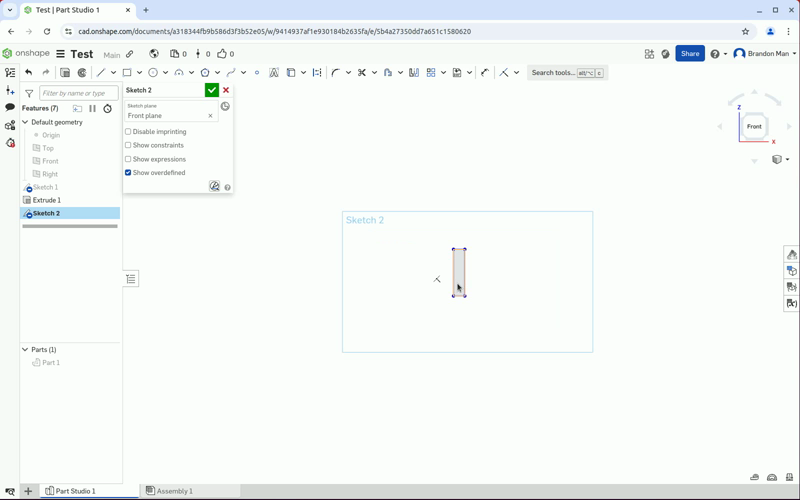
scroll(6)
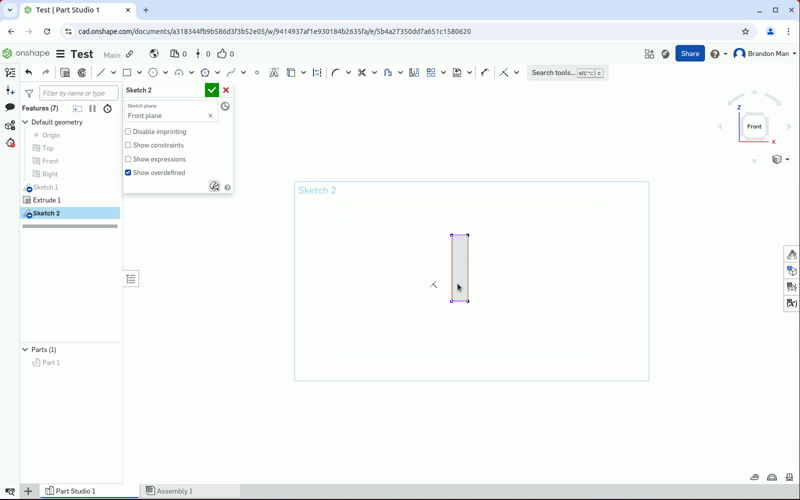
scroll(6)
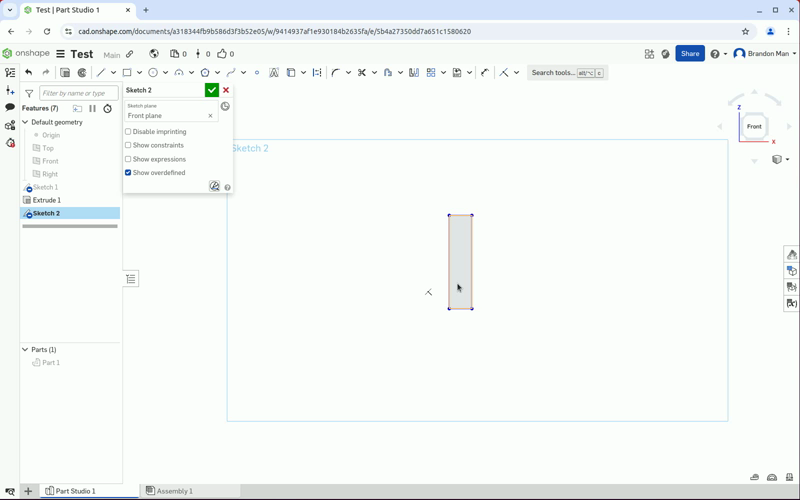
scroll(6)
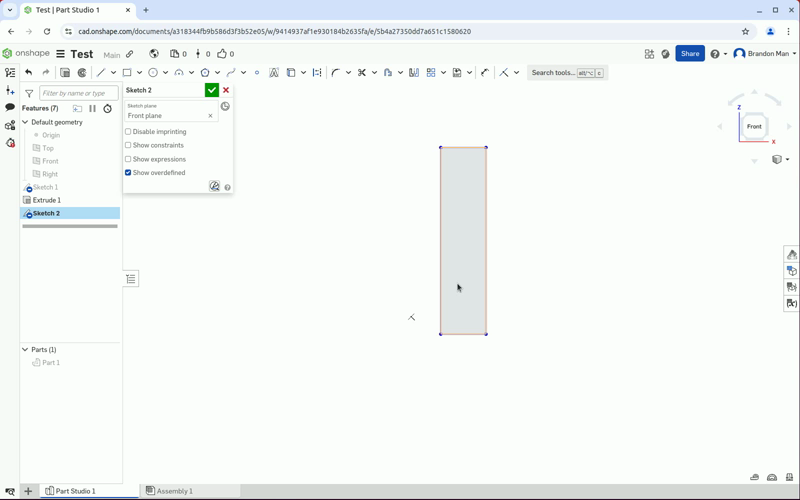
click(457, 283)
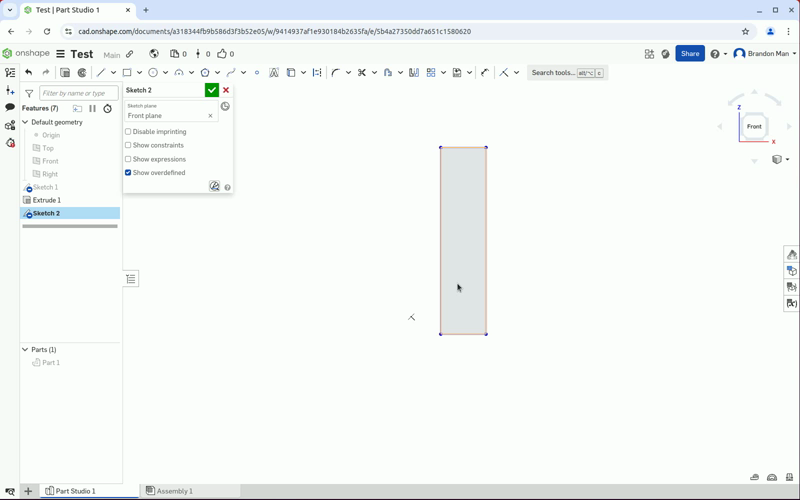
scroll(-6)
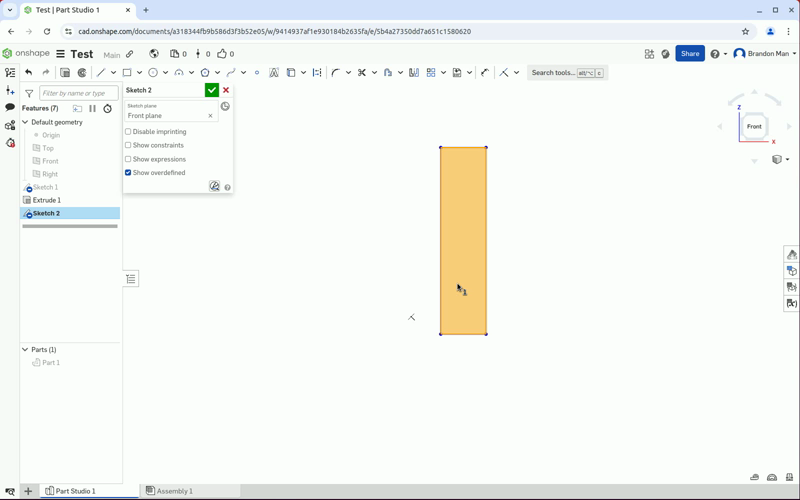
scroll(-6)
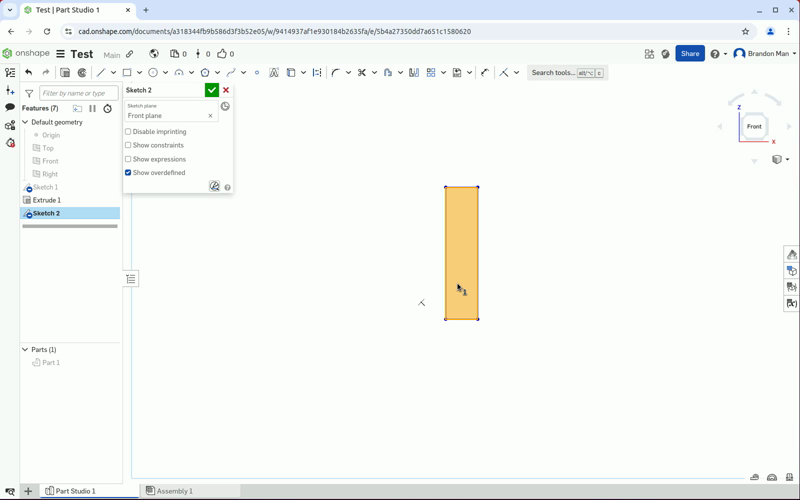
scroll(-6)
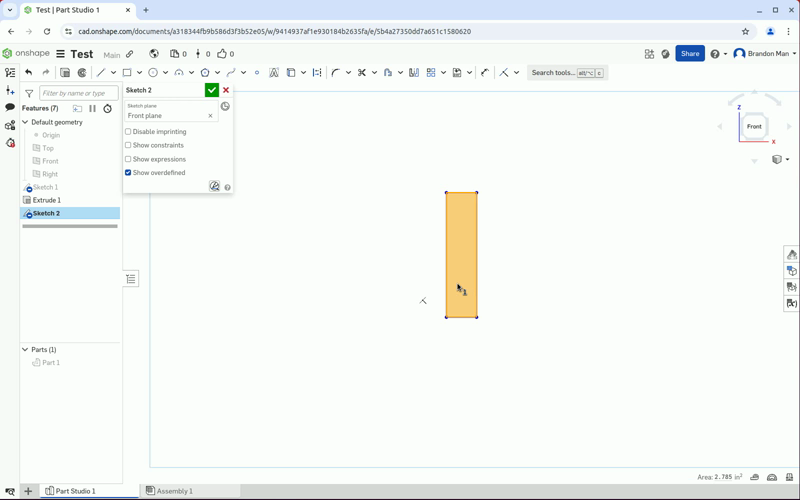
scroll(-6)
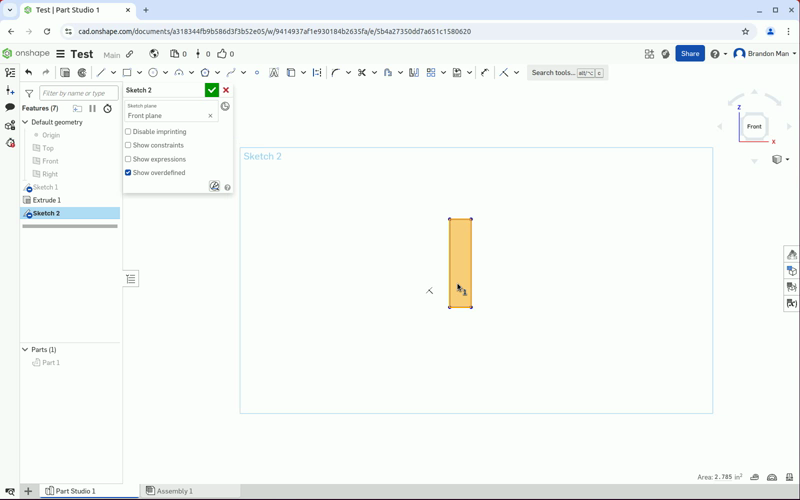
scroll(-6)
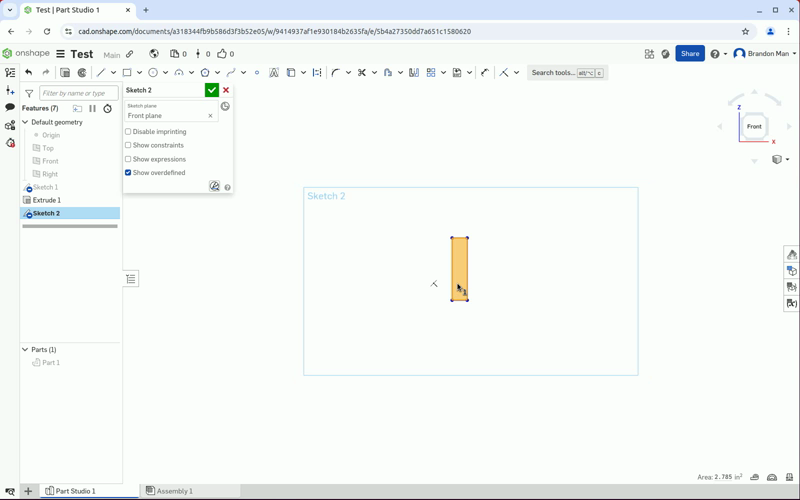
scroll(-6)
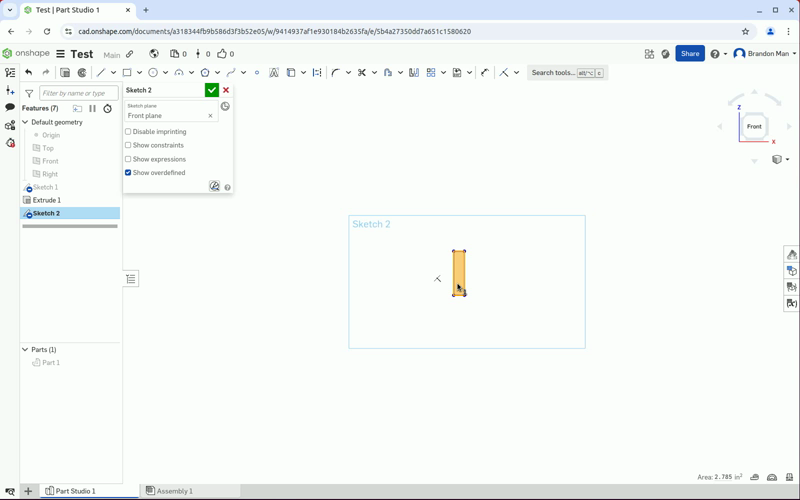
scroll(-6)
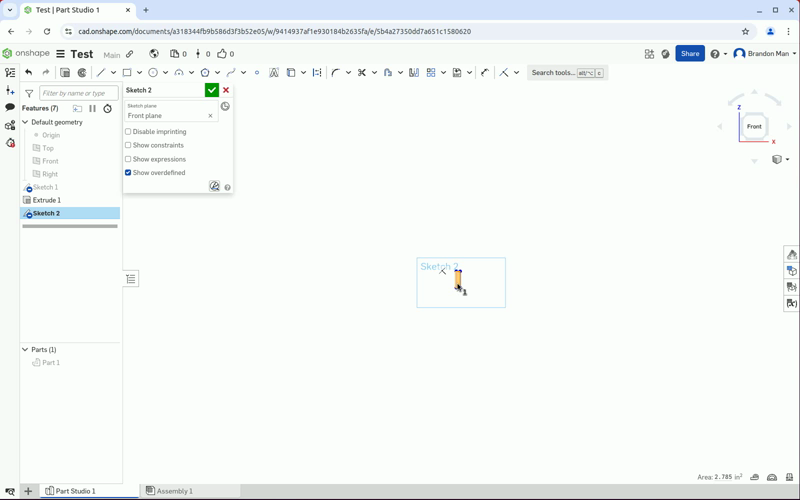
mouse_move(73, 352)
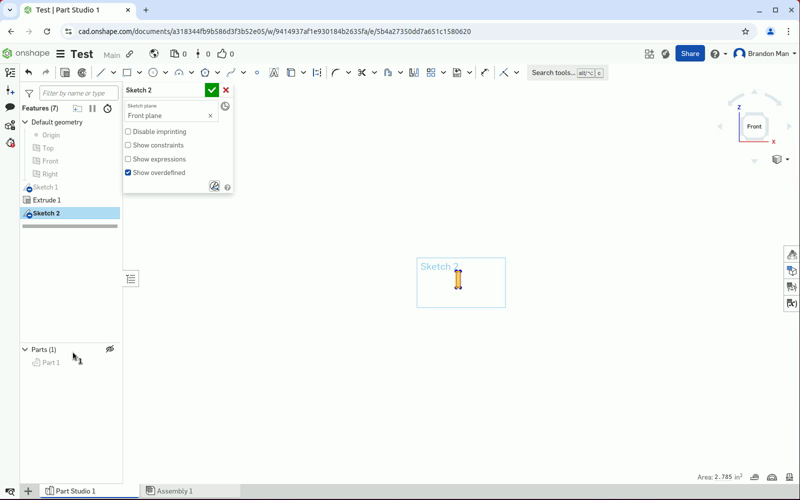
key(shift+y)
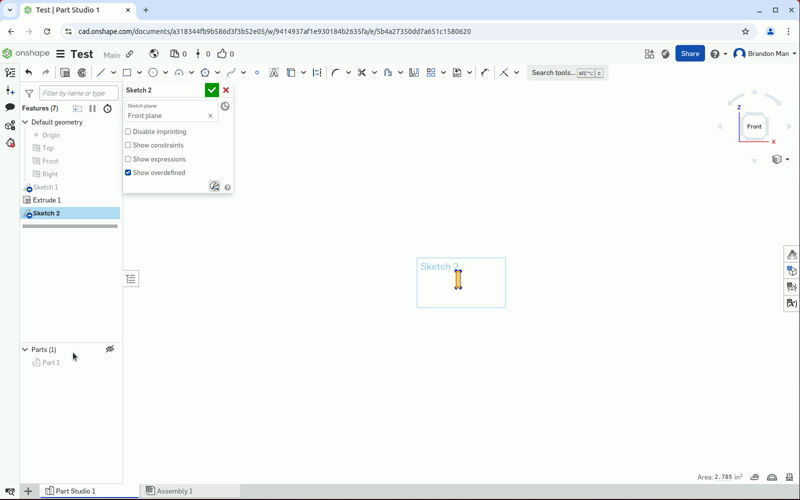
key(shift+e)
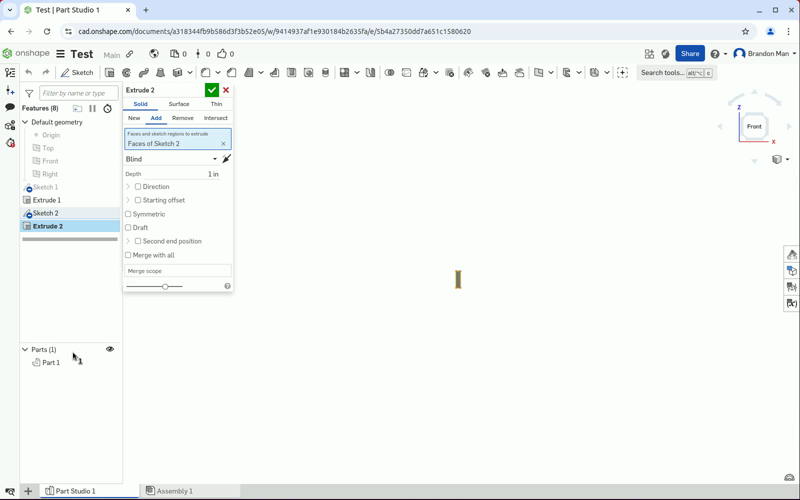
mouse_move(143, 106)
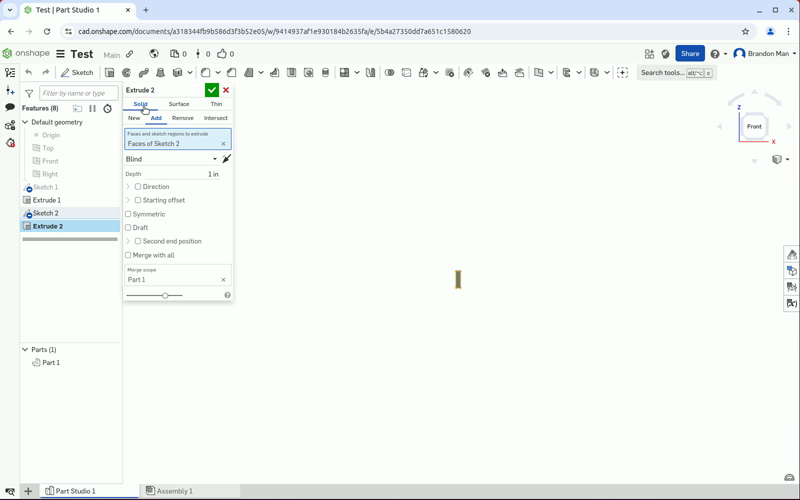
click(143, 106)
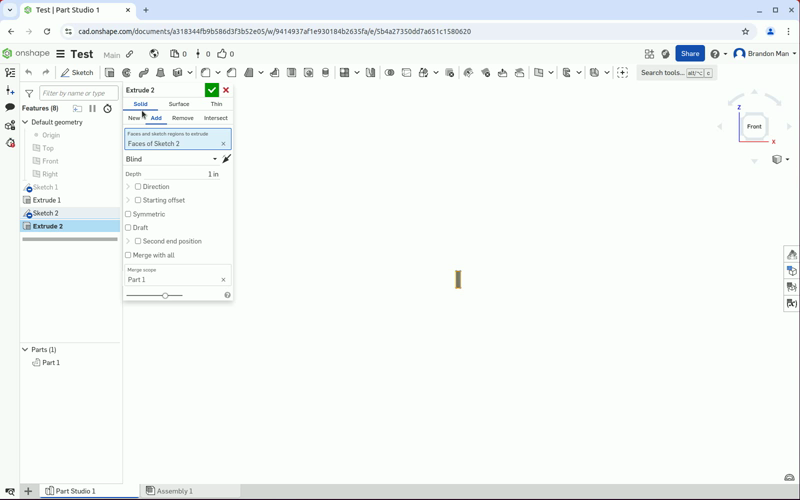
mouse_move(137, 120)
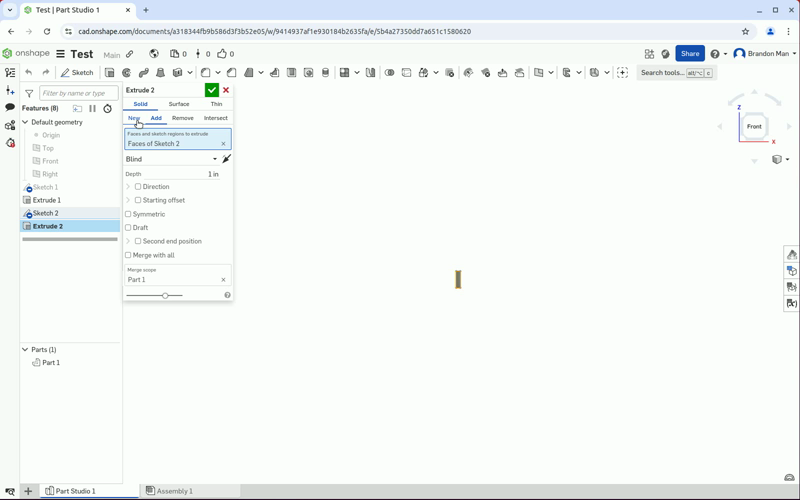
click(137, 120)
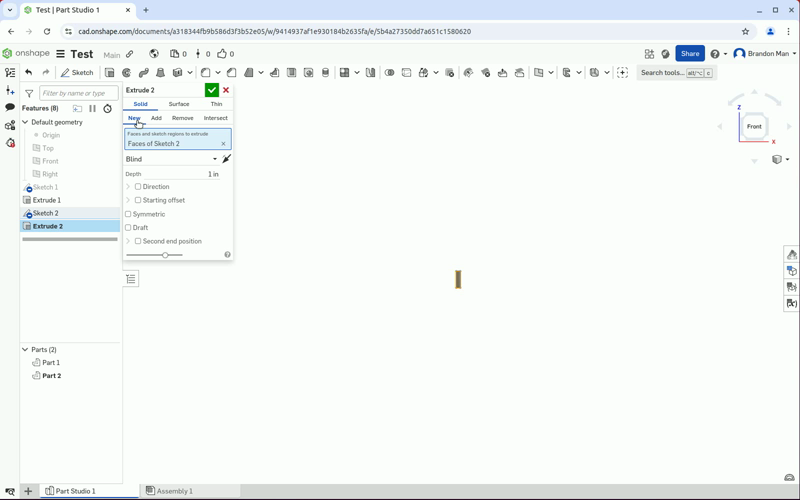
key(tab, 4)
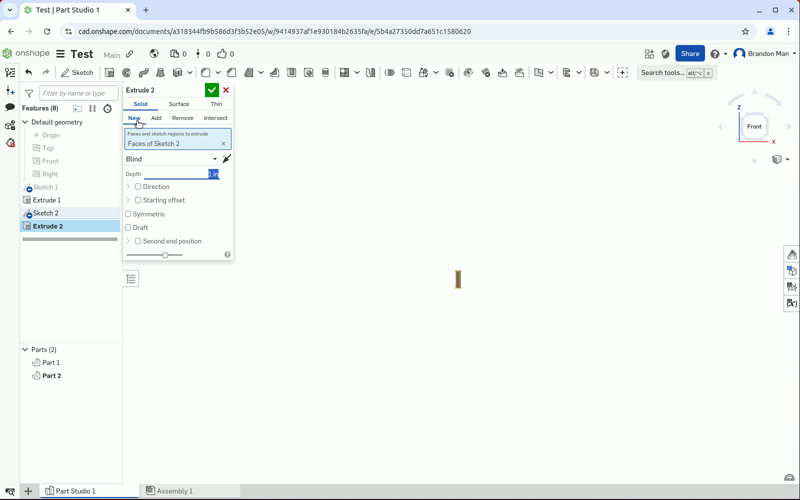
text(-23.108)
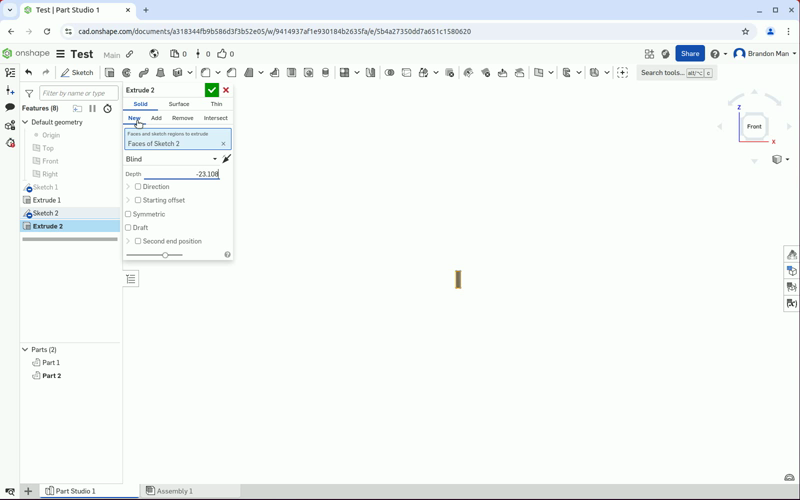
key(enter)
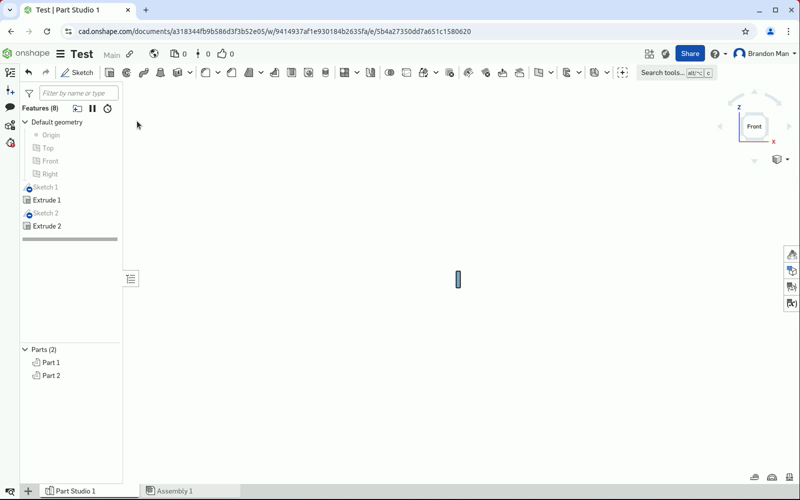
key(shift+h)
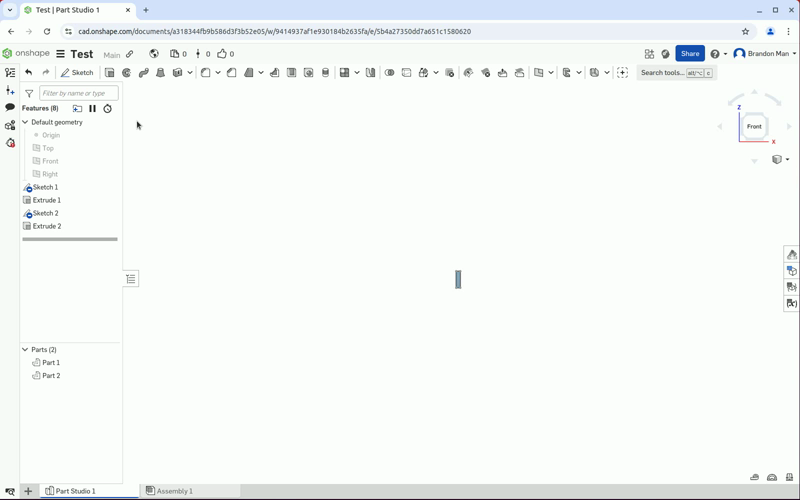
key(shift+h)
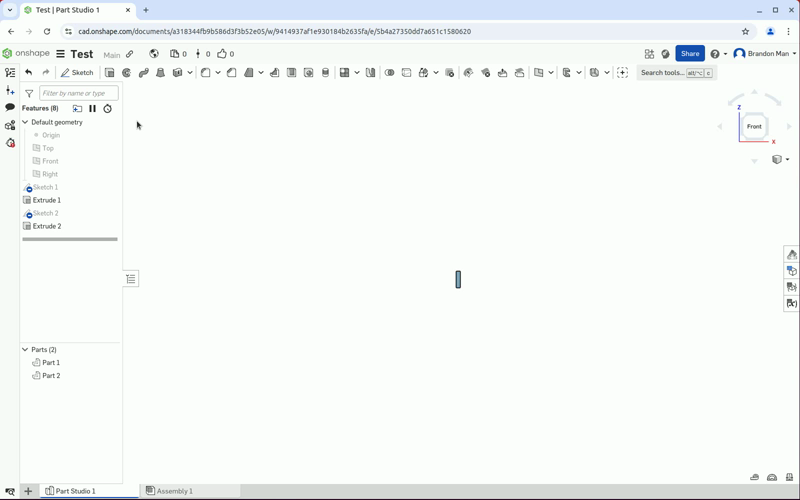
mouse_move(73, 189)
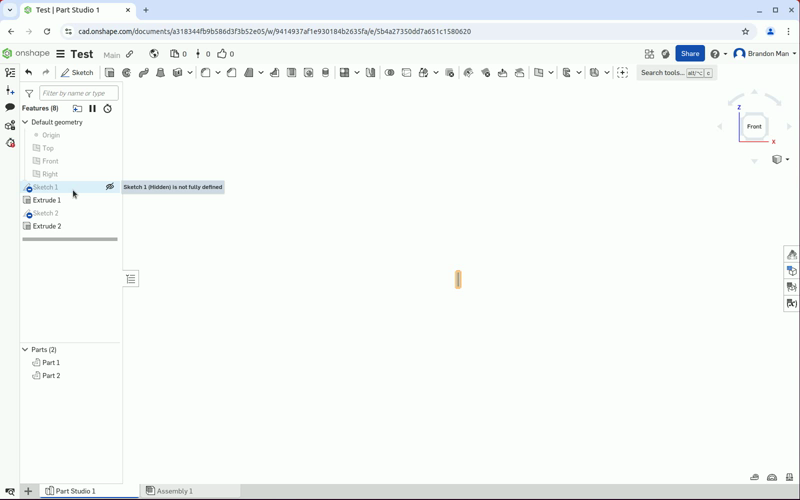
click(73, 189)
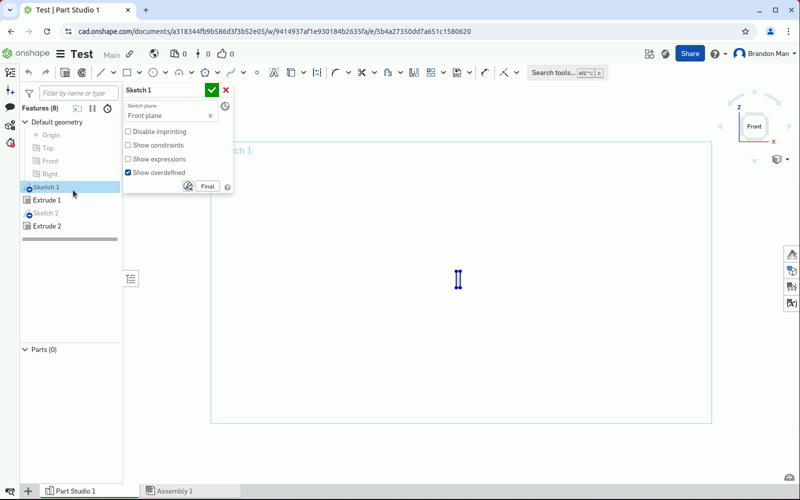
mouse_move(229, 92)
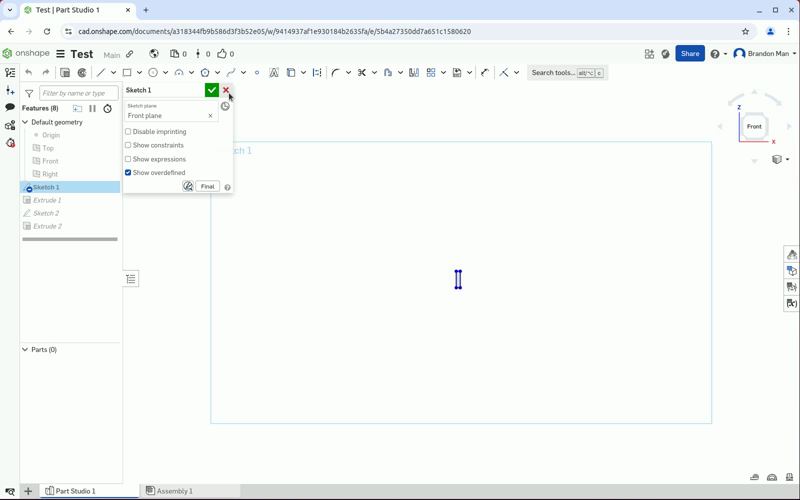
click(229, 92)
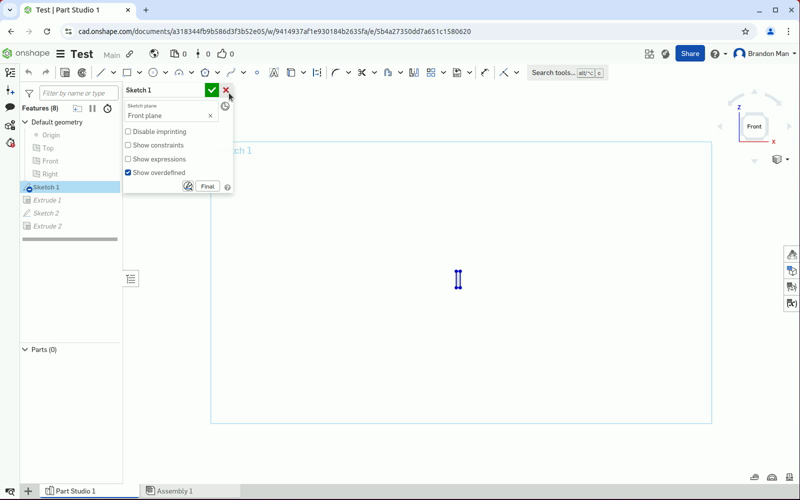
key(shift+s)
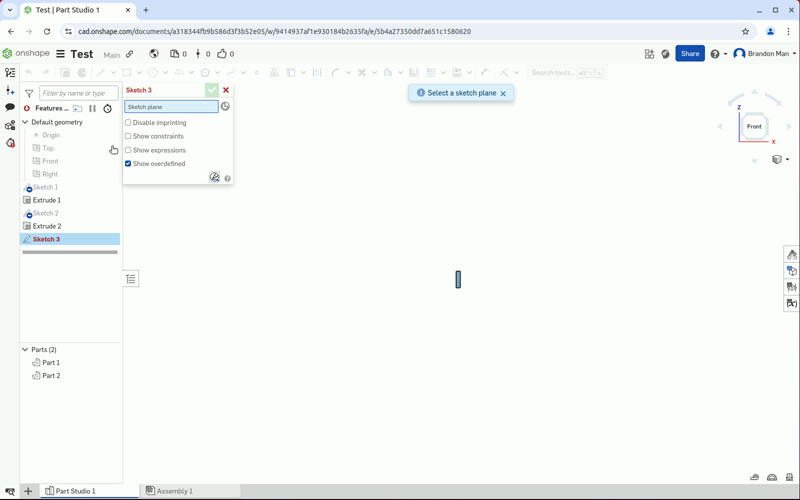
mouse_move(73, 163)
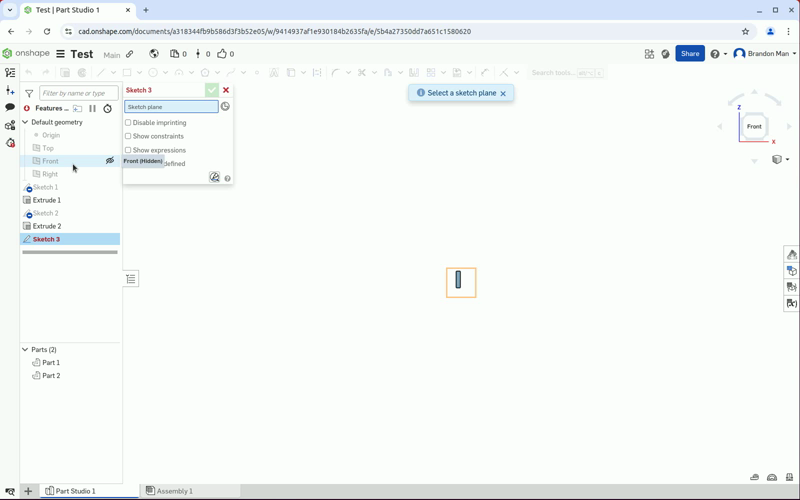
click(73, 163)
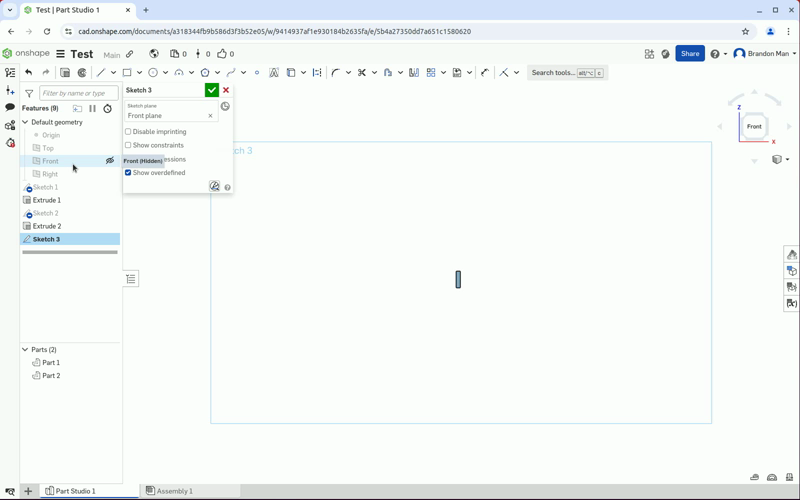
mouse_move(73, 352)
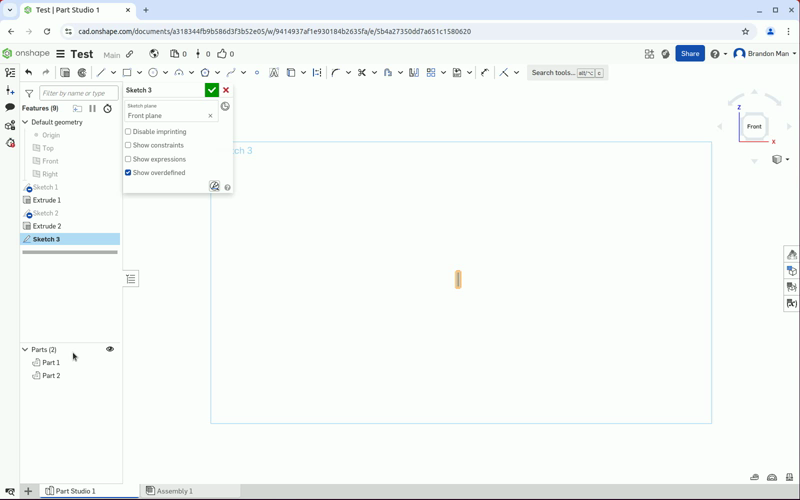
key(y)
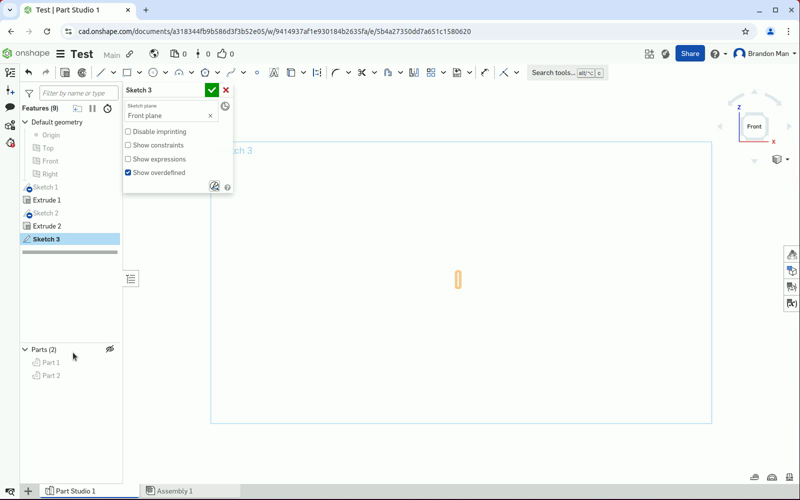
key(l)
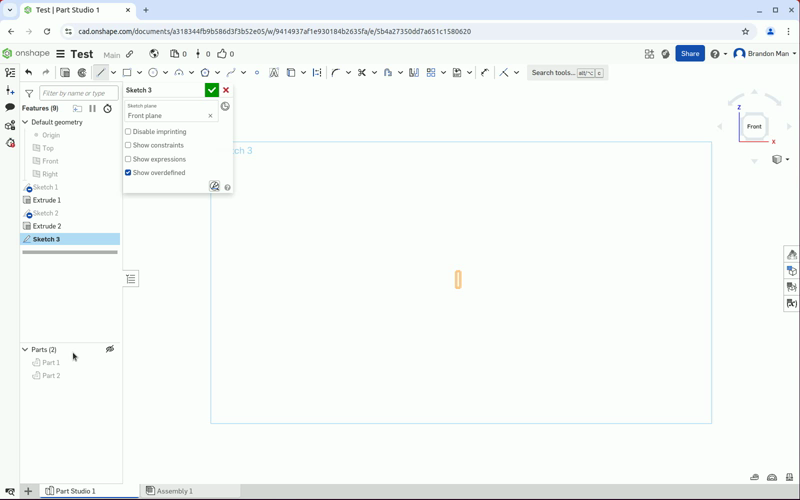
key_down(shift)
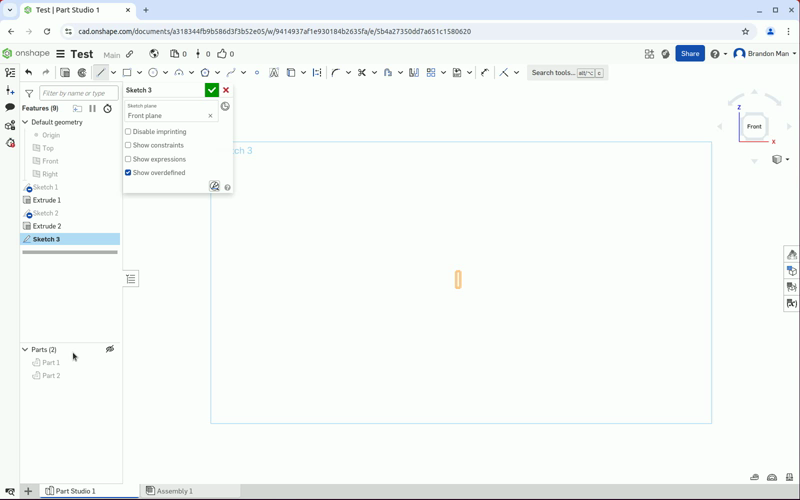
mouse_move(452, 287)
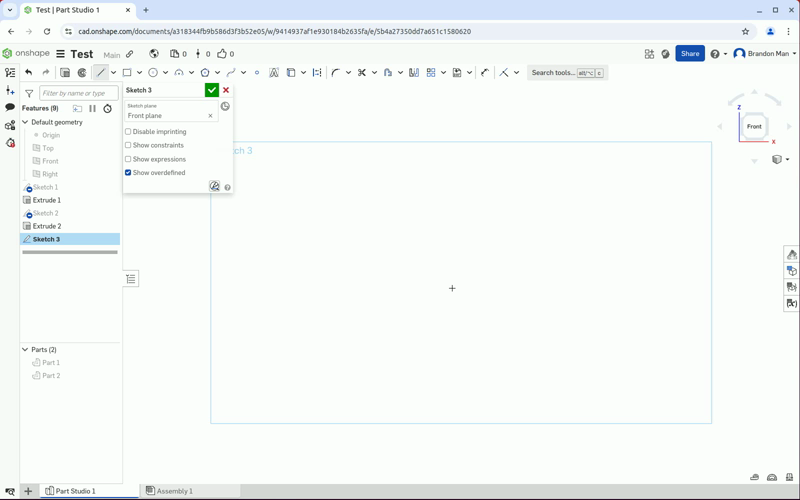
click(452, 287)
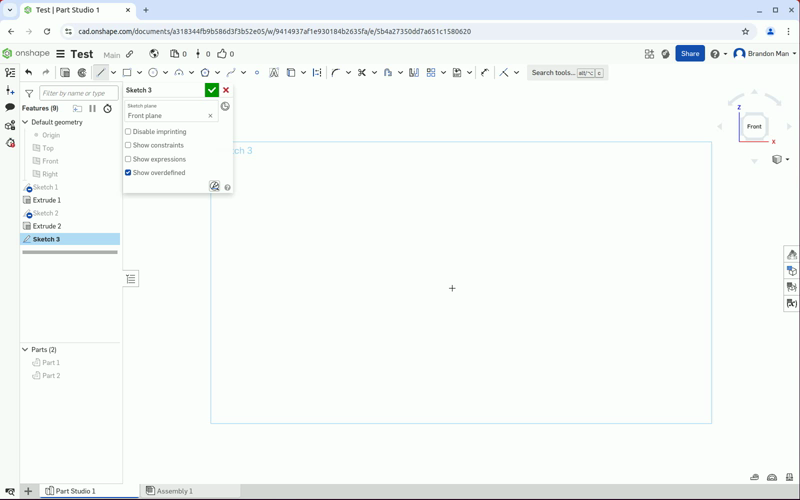
key_up(shift)
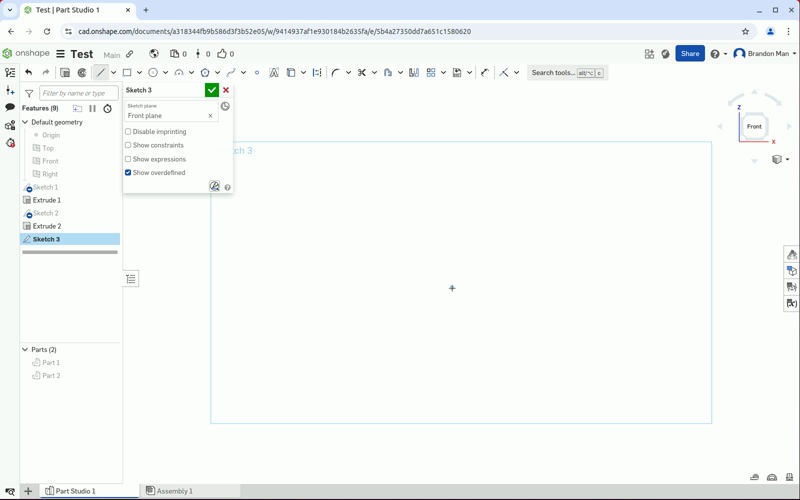
key_down(shift)
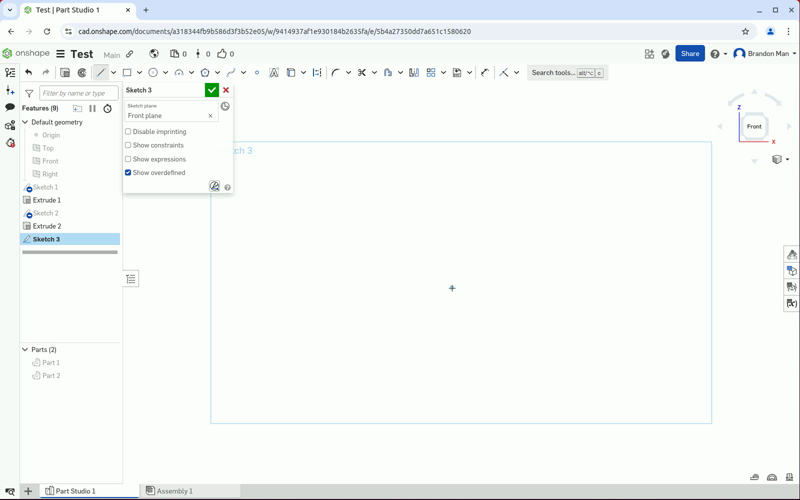
mouse_move(482, 287)
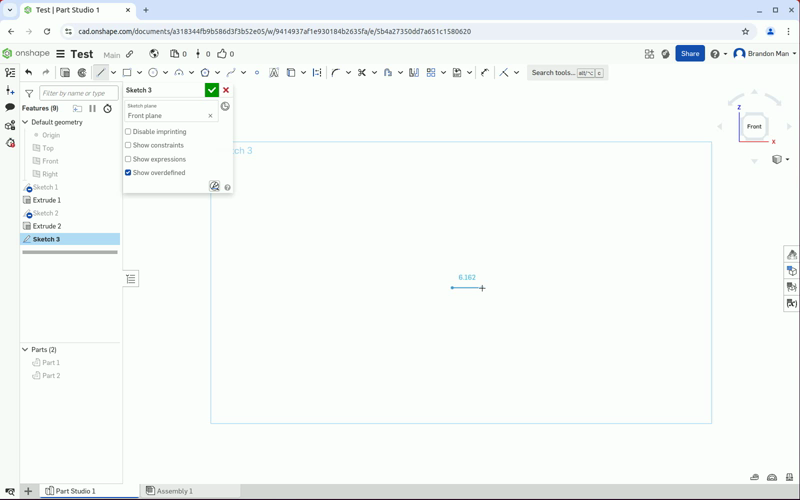
mouse_move(462, 287)
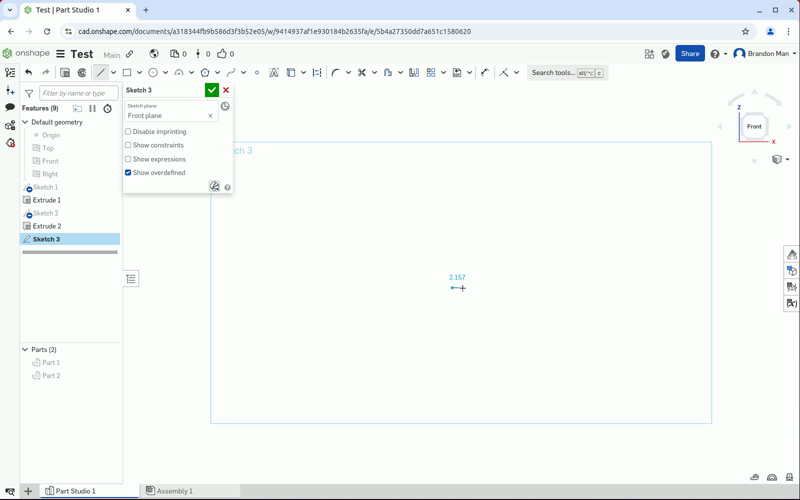
click(462, 287)
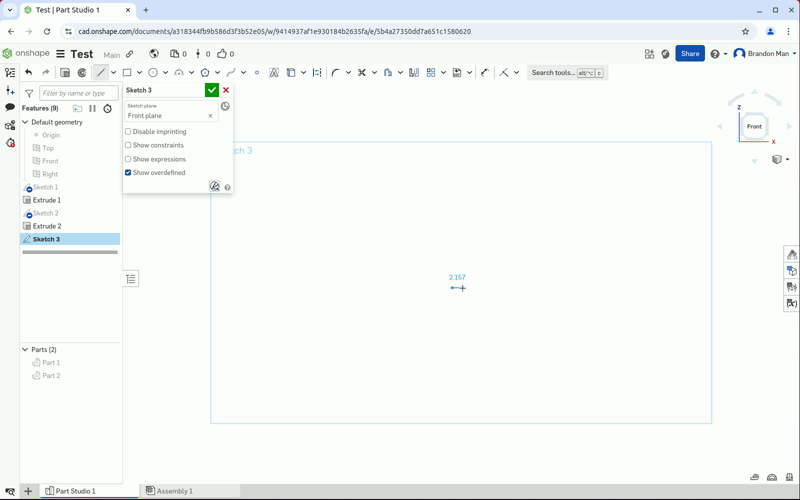
key_up(shift)
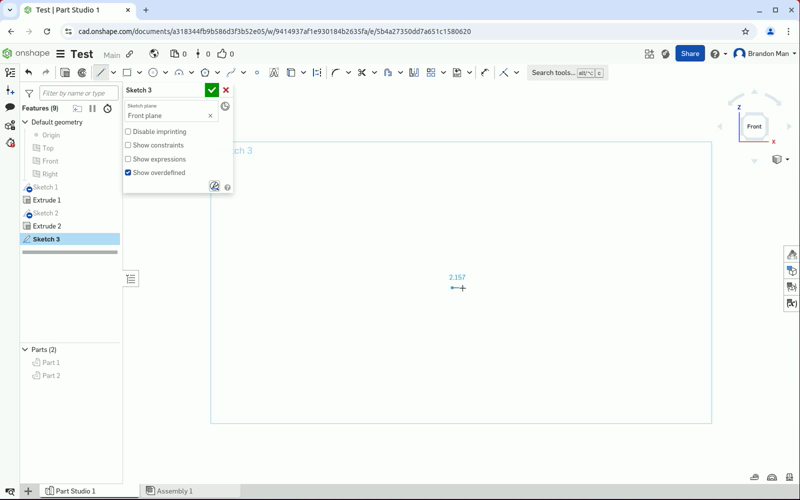
key_down(shift)
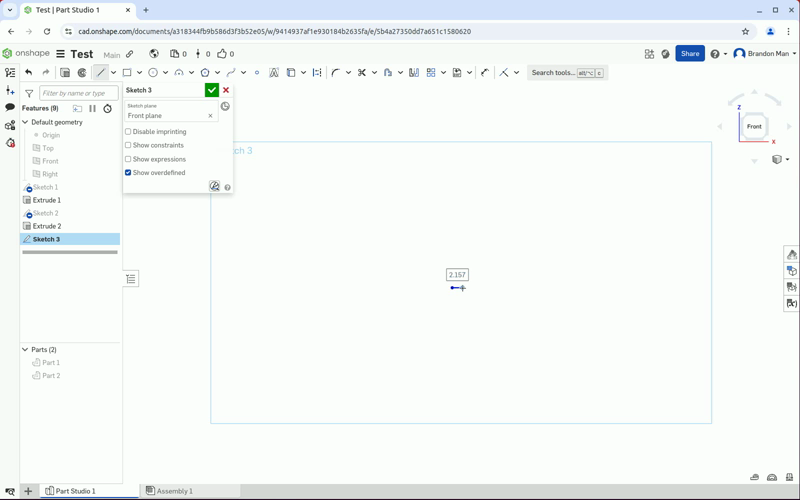
mouse_move(492, 287)
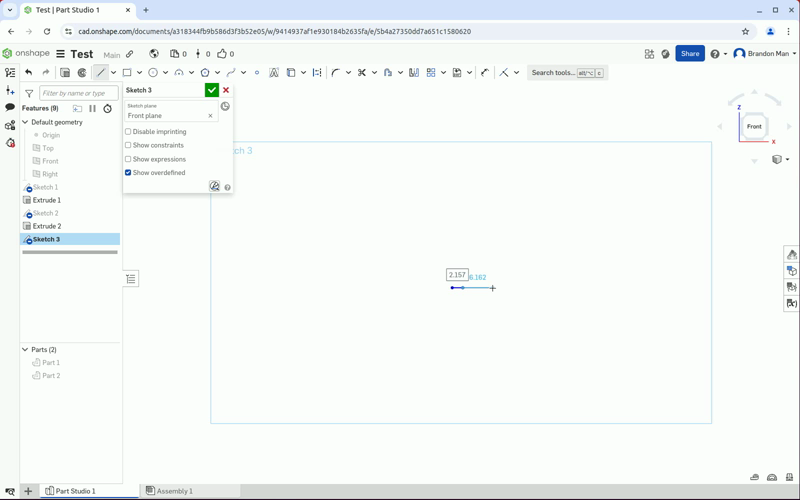
mouse_move(462, 271)
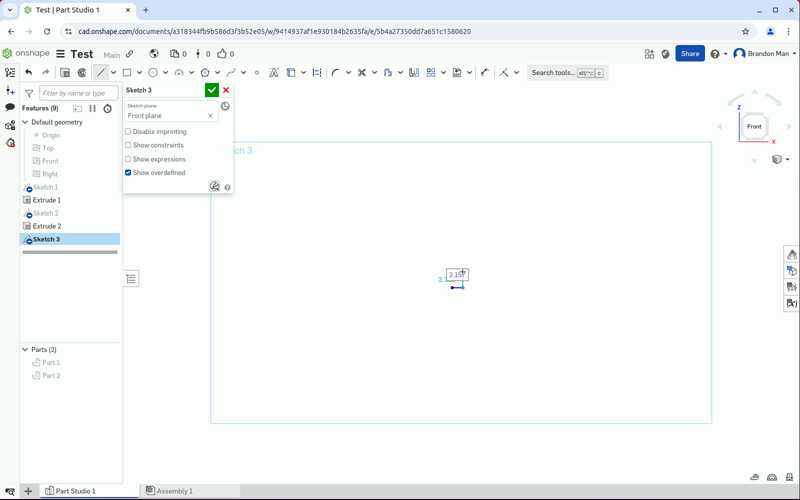
click(462, 271)
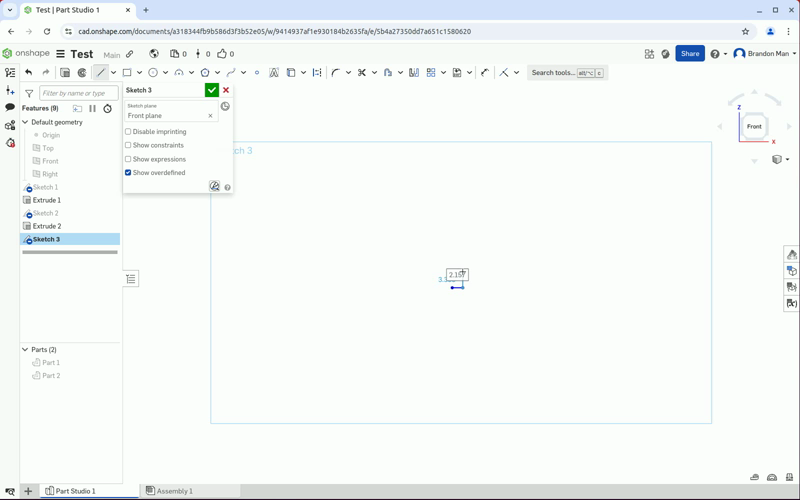
key_up(shift)
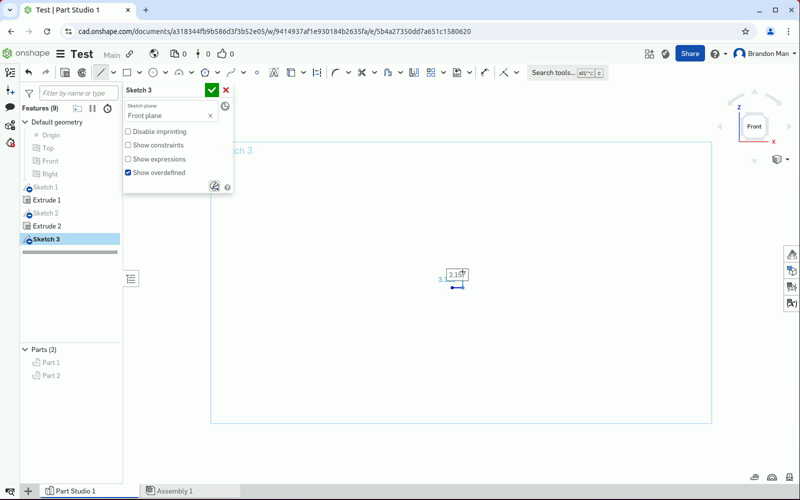
key_down(shift)
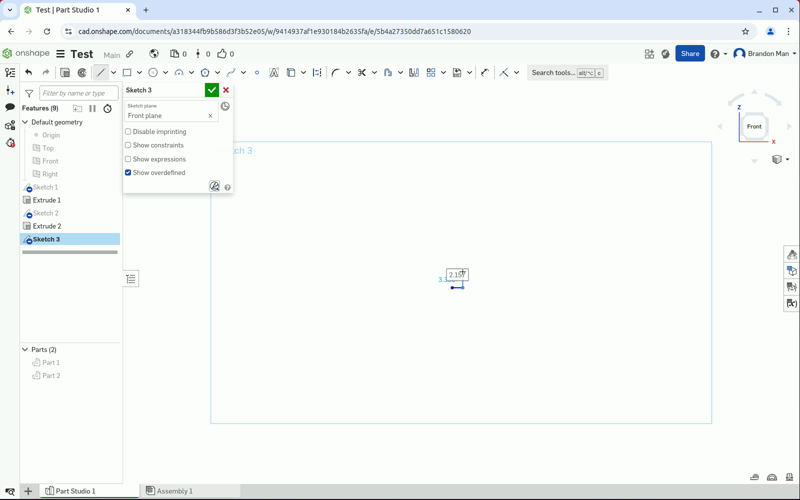
mouse_move(492, 271)
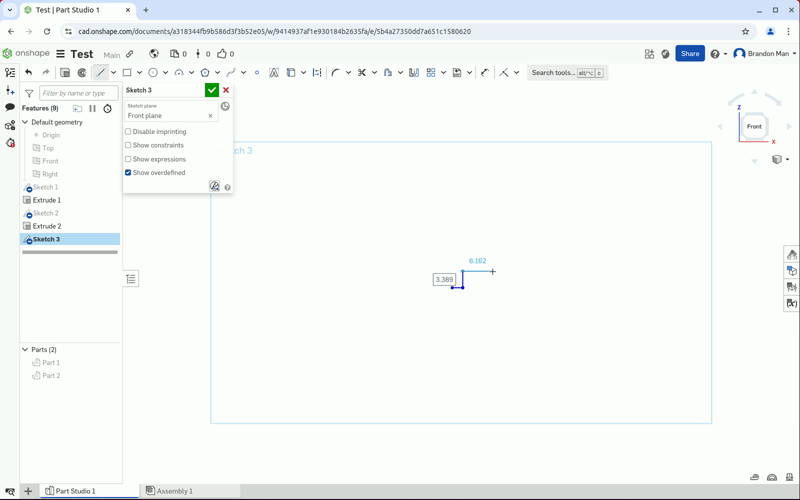
mouse_move(459, 271)
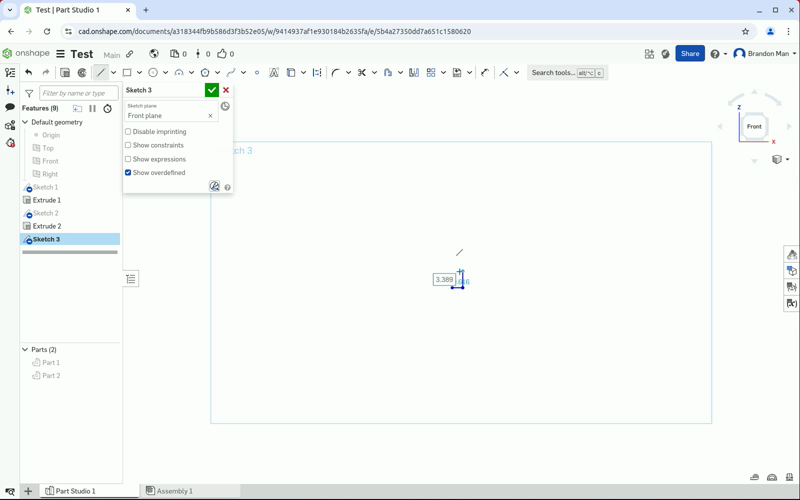
scroll(6)
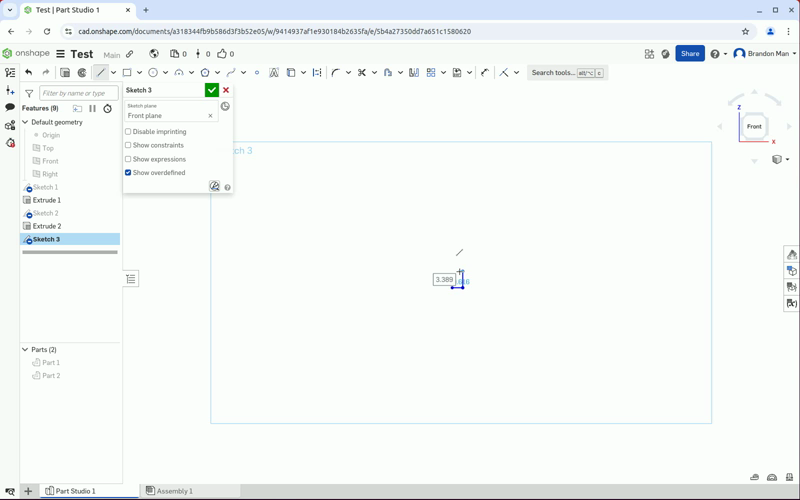
scroll(6)
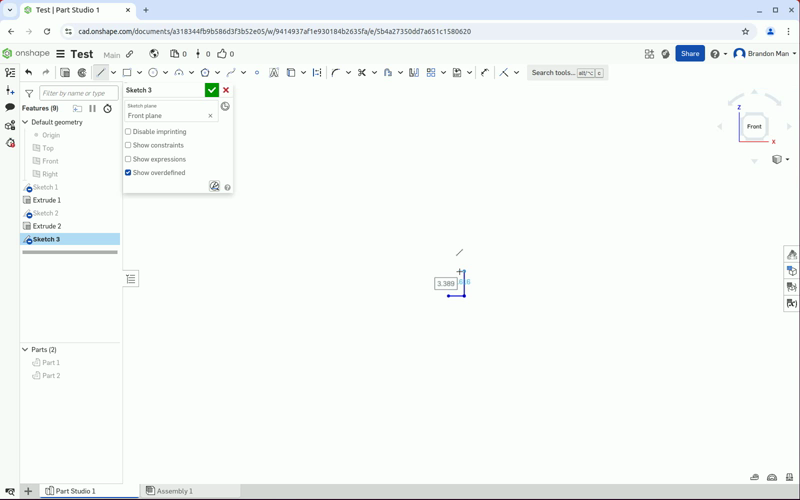
scroll(6)
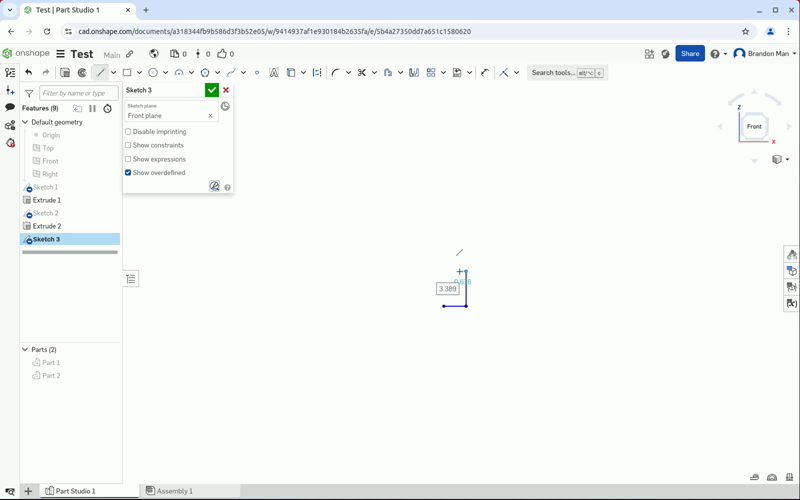
scroll(6)
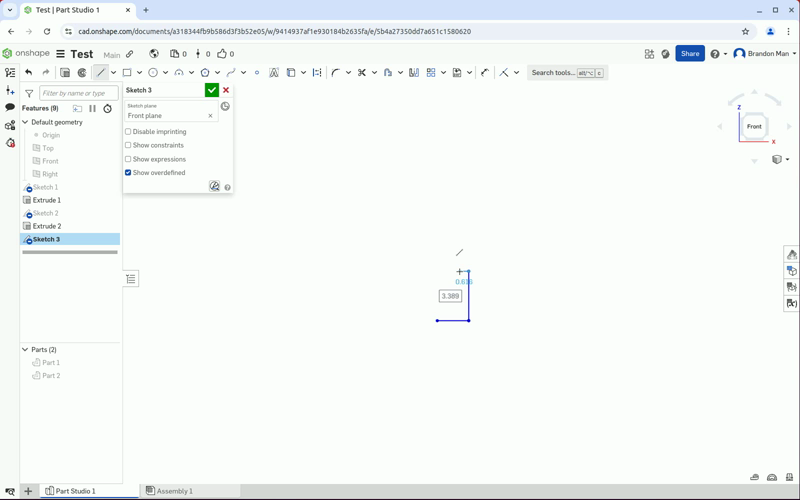
scroll(6)
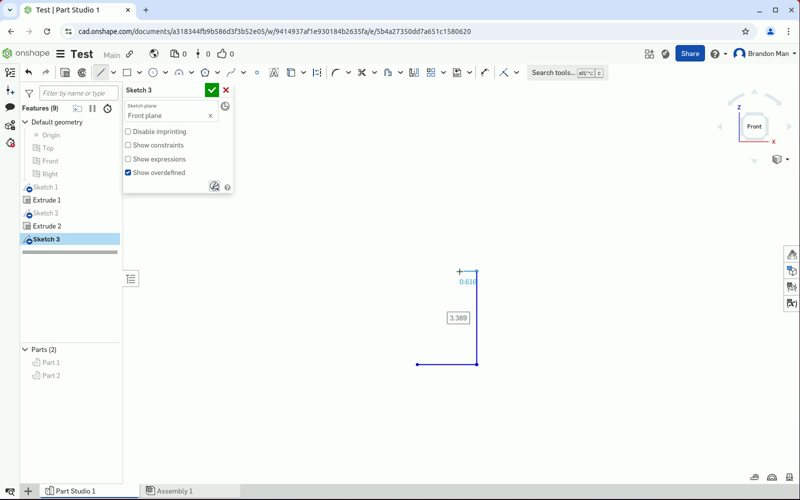
scroll(6)
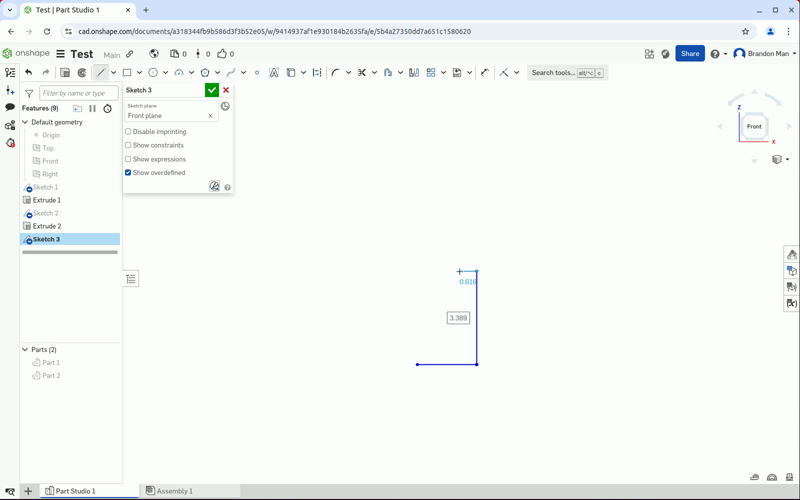
scroll(6)
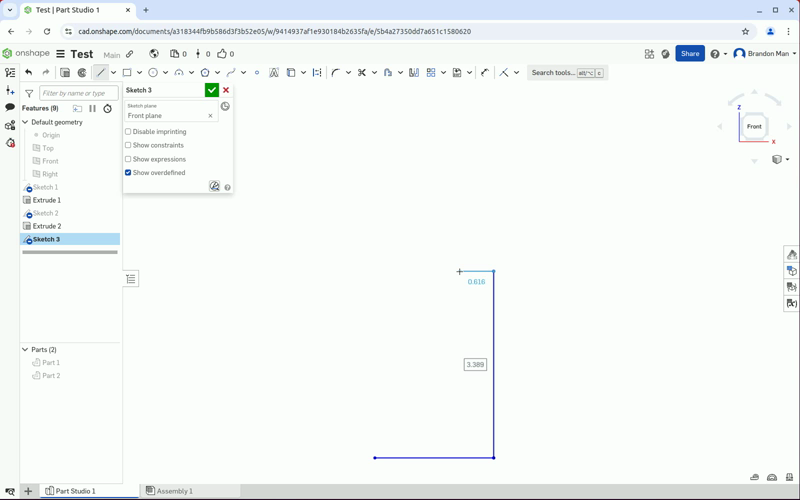
click(459, 271)
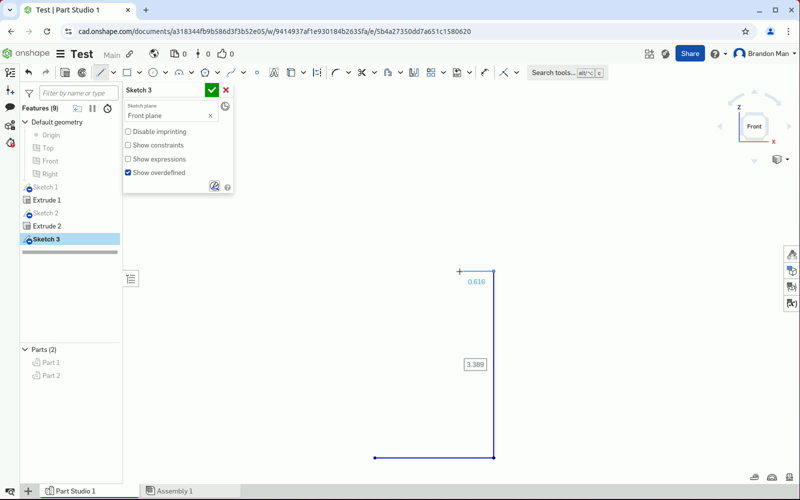
scroll(-6)
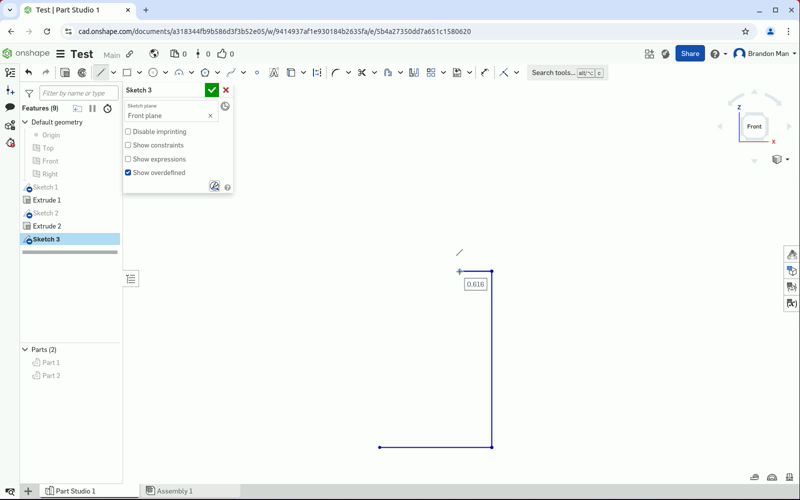
scroll(-6)
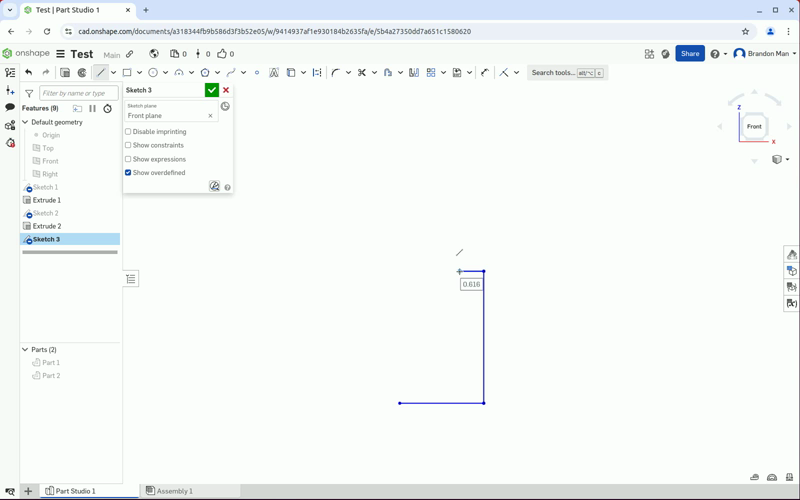
scroll(-6)
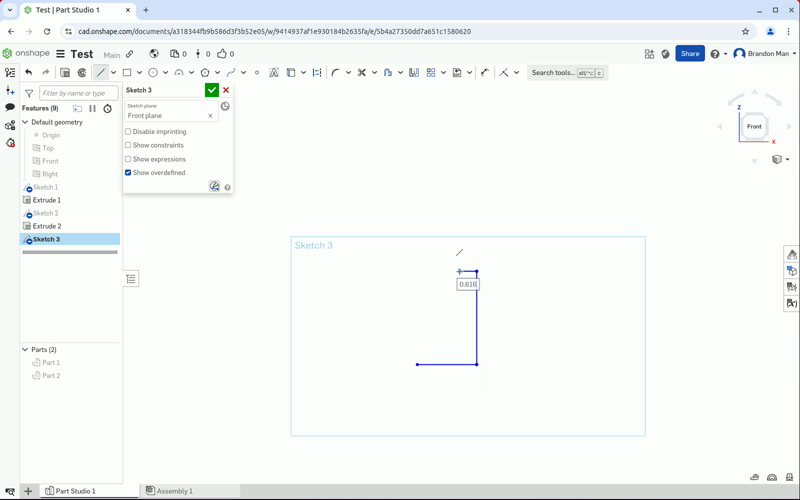
scroll(-6)
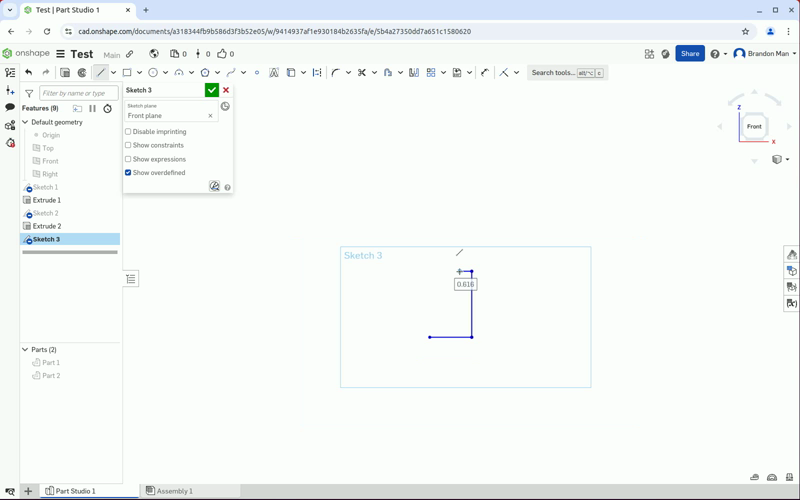
scroll(-6)
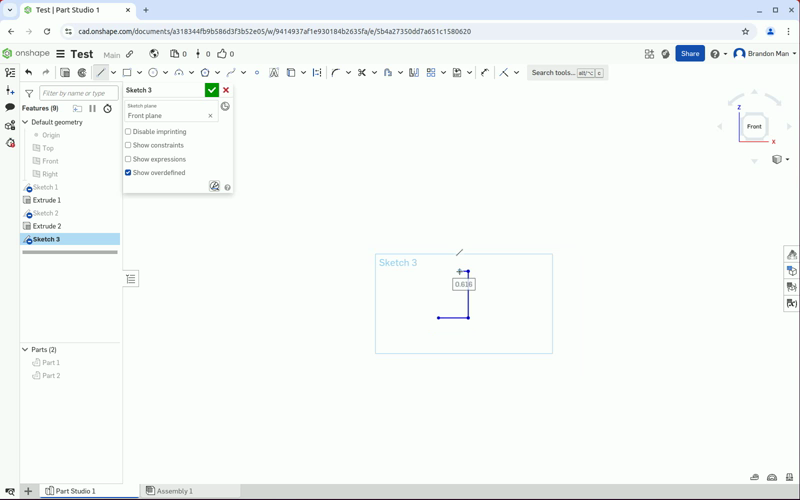
scroll(-6)
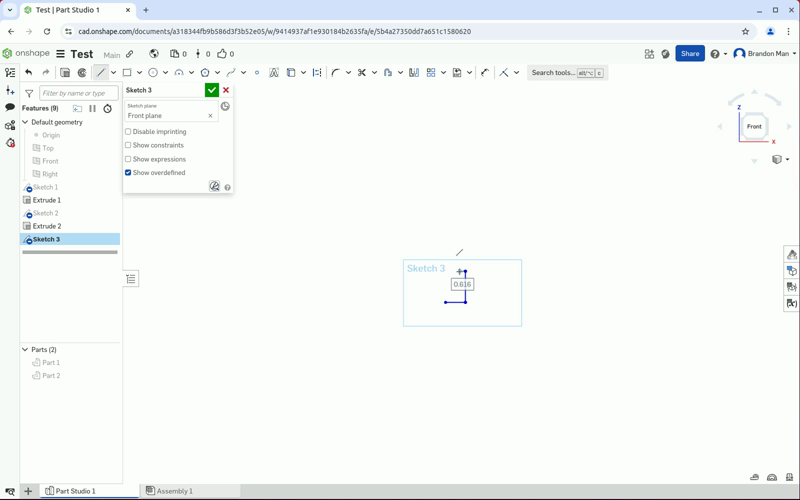
scroll(-6)
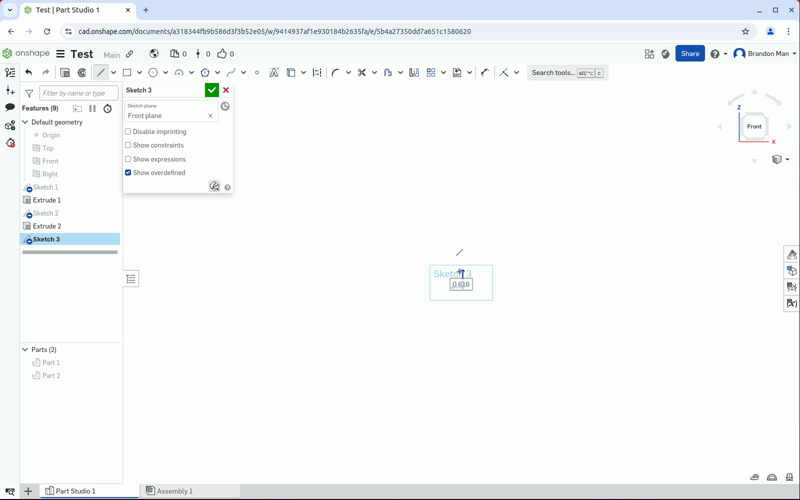
key_up(shift)
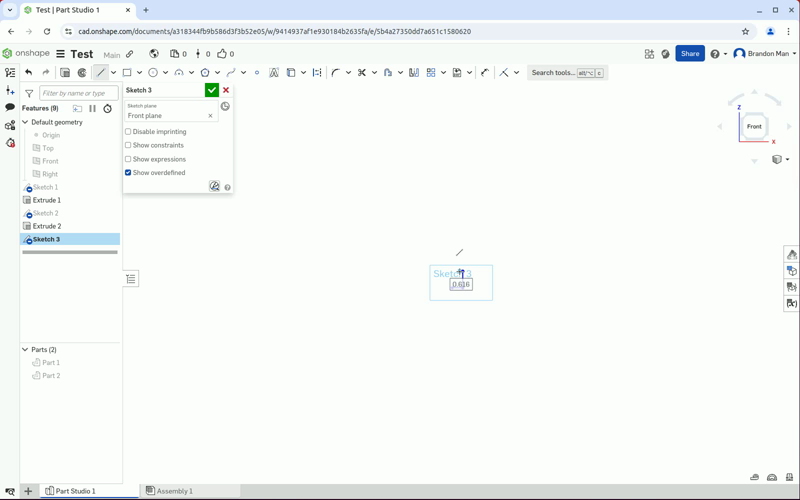
key_down(shift)
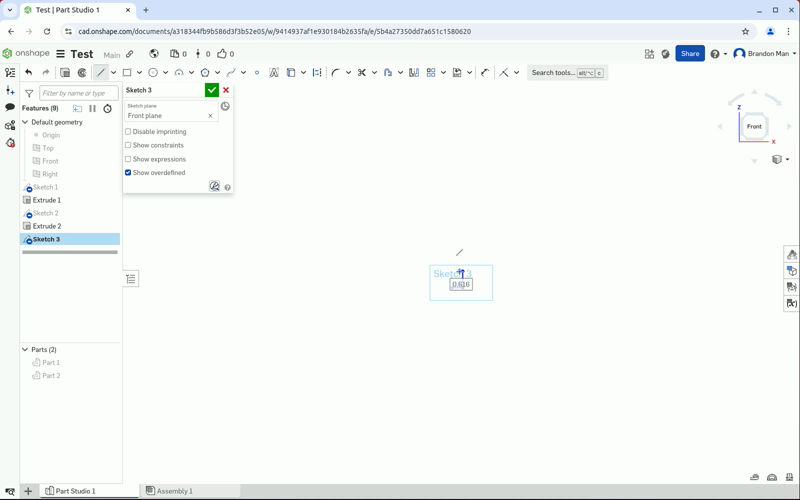
mouse_move(489, 271)
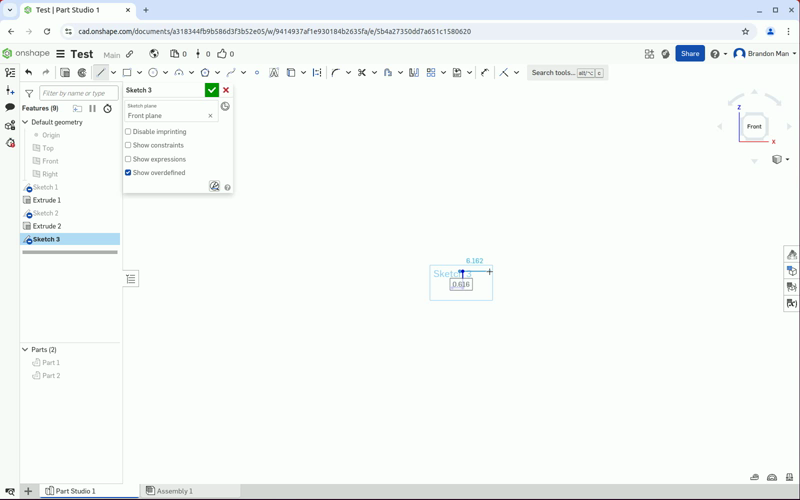
mouse_move(459, 287)
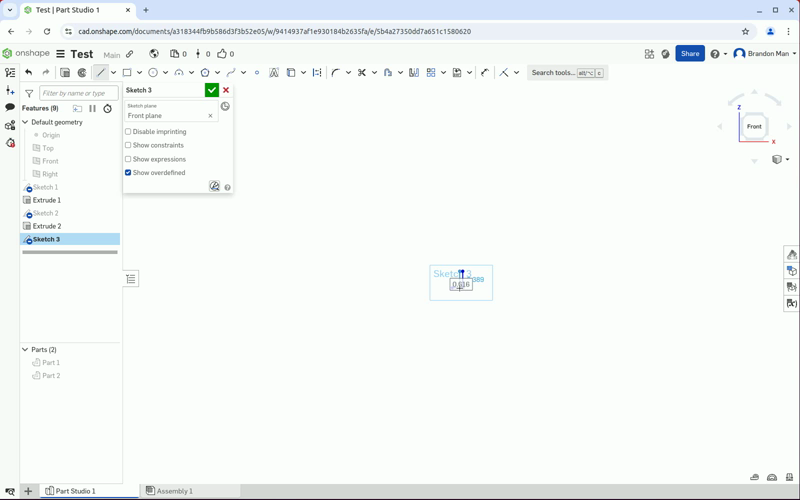
scroll(6)
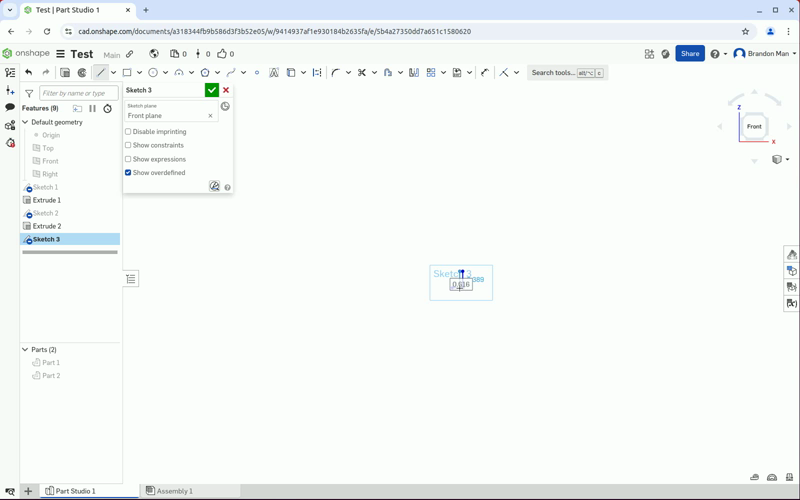
scroll(6)
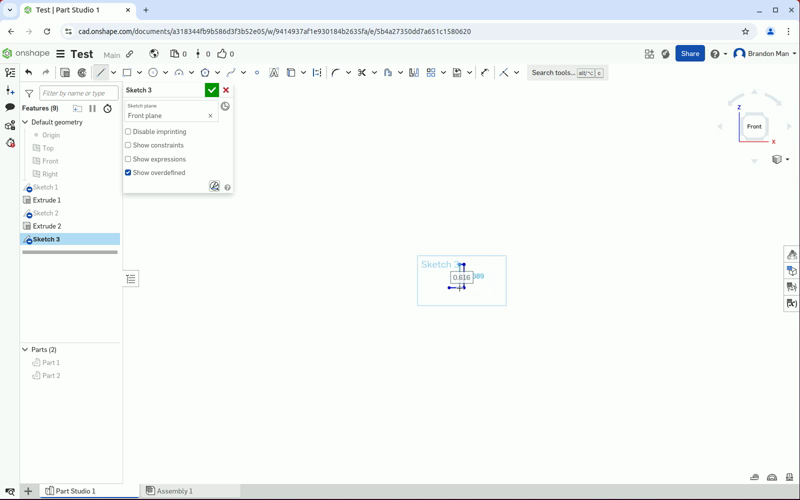
scroll(6)
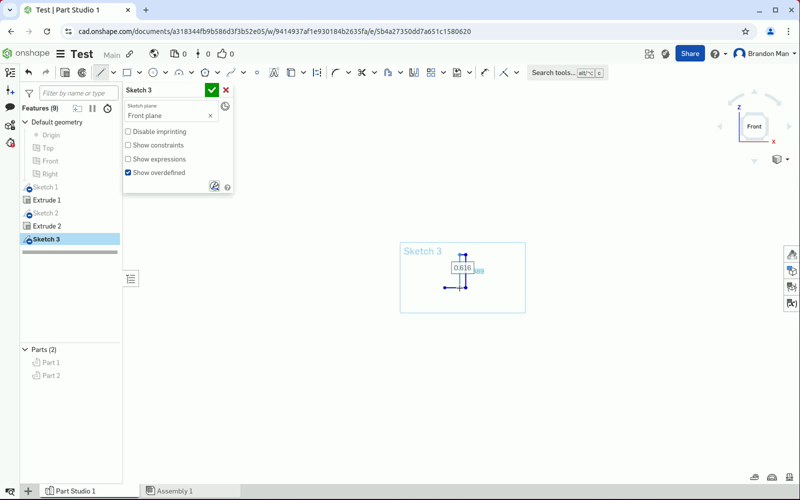
scroll(6)
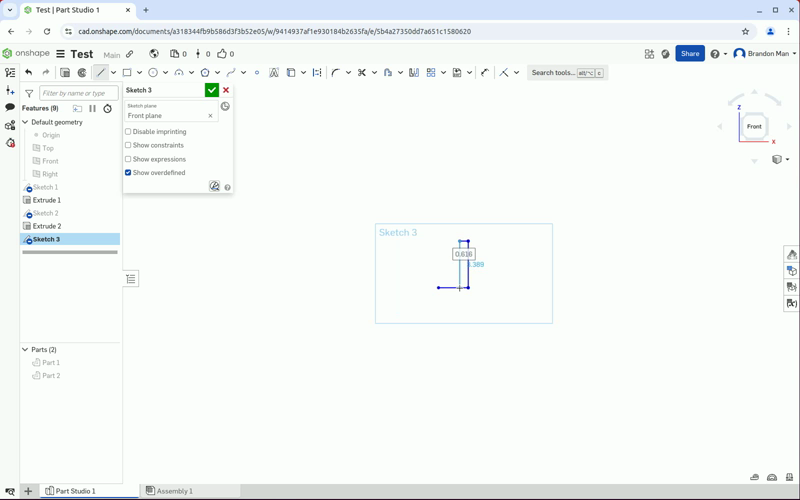
scroll(6)
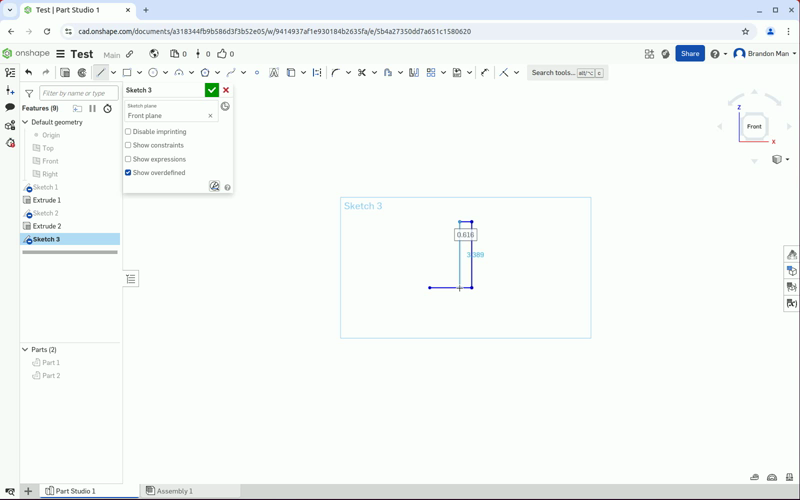
scroll(6)
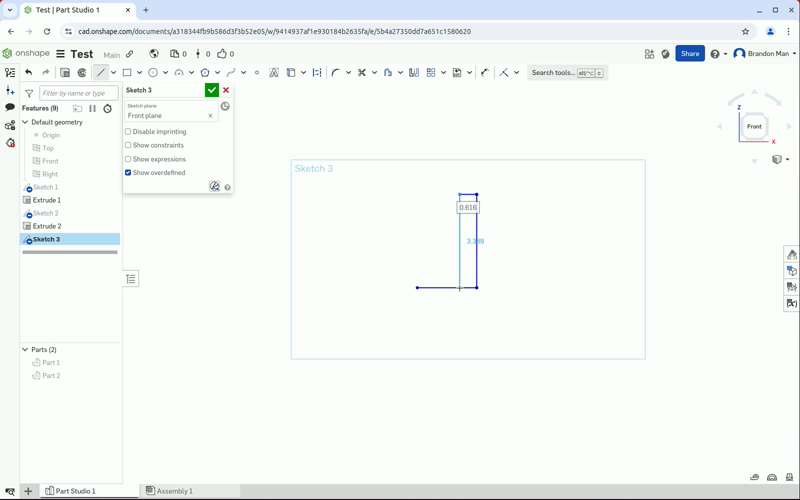
scroll(6)
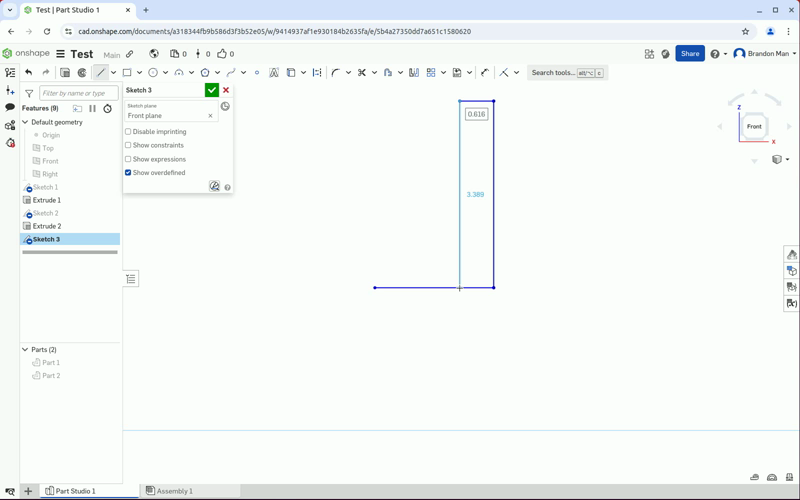
click(459, 287)
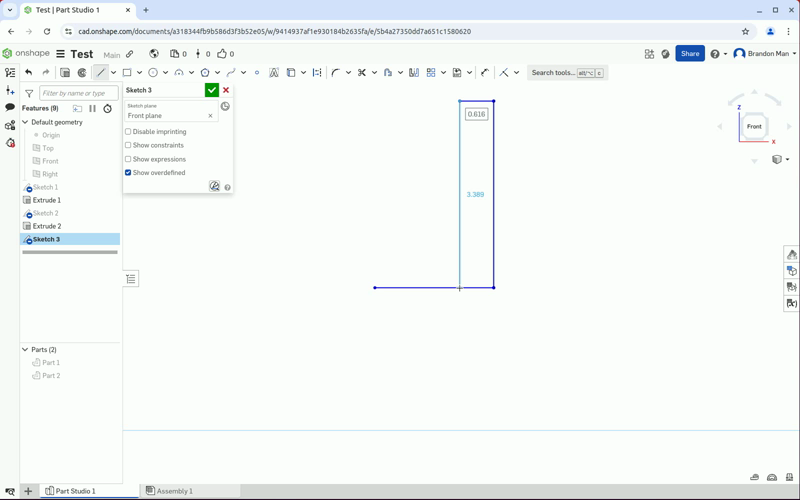
scroll(-6)
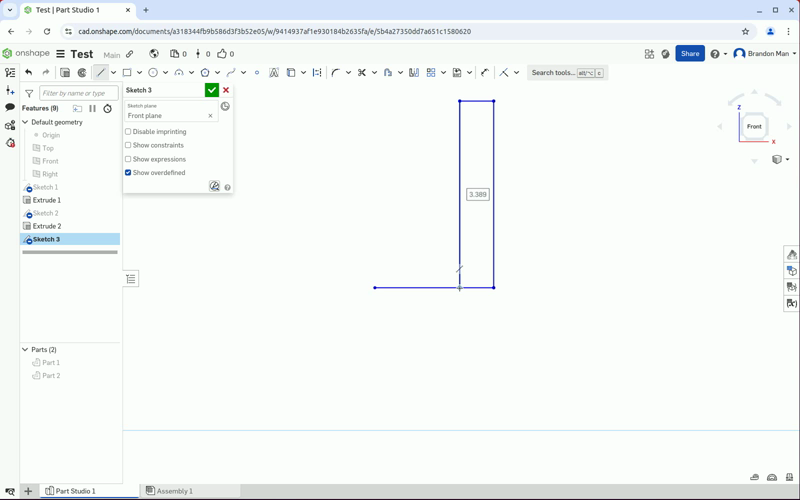
scroll(-6)
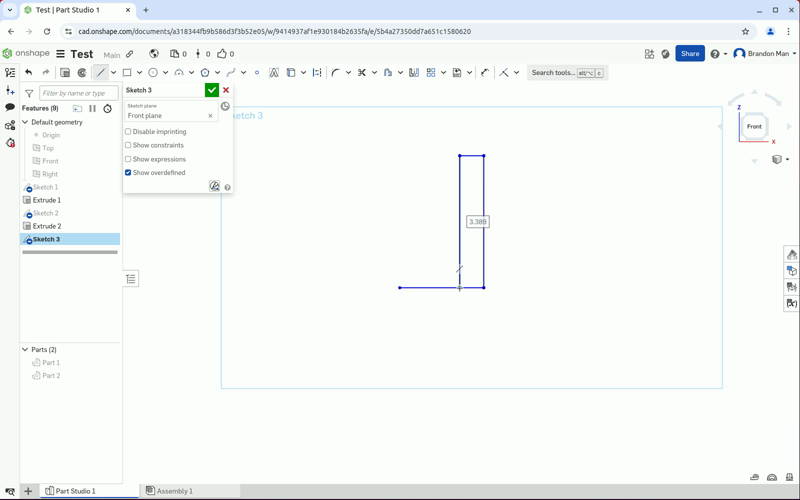
scroll(-6)
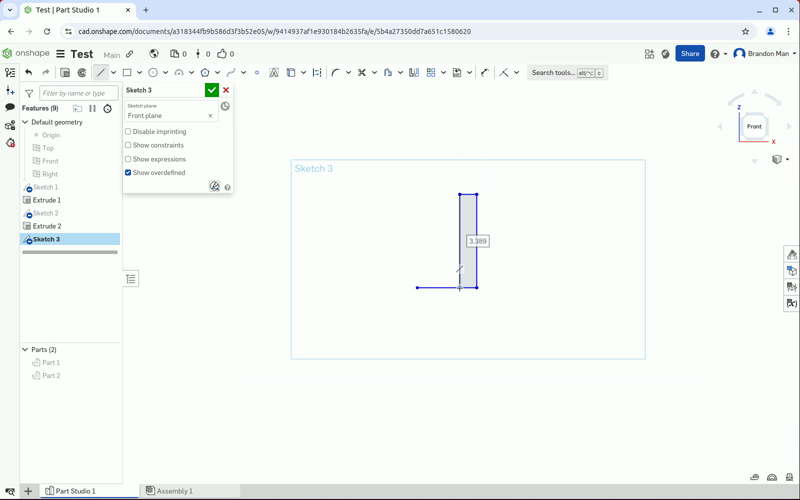
scroll(-6)
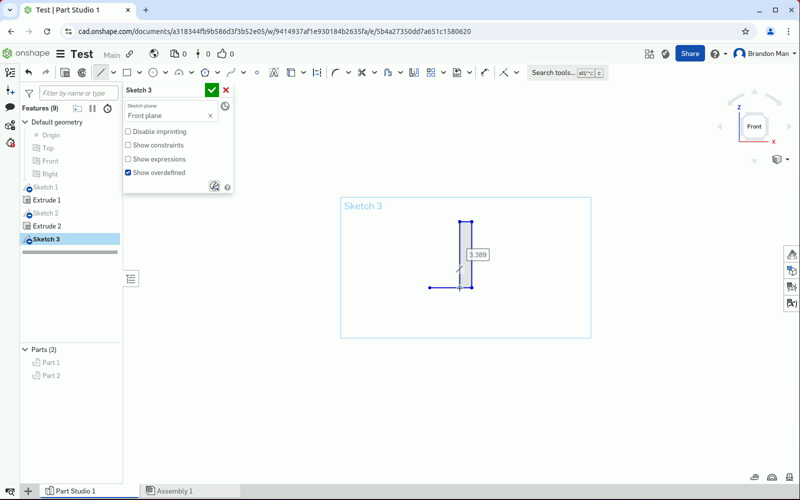
scroll(-6)
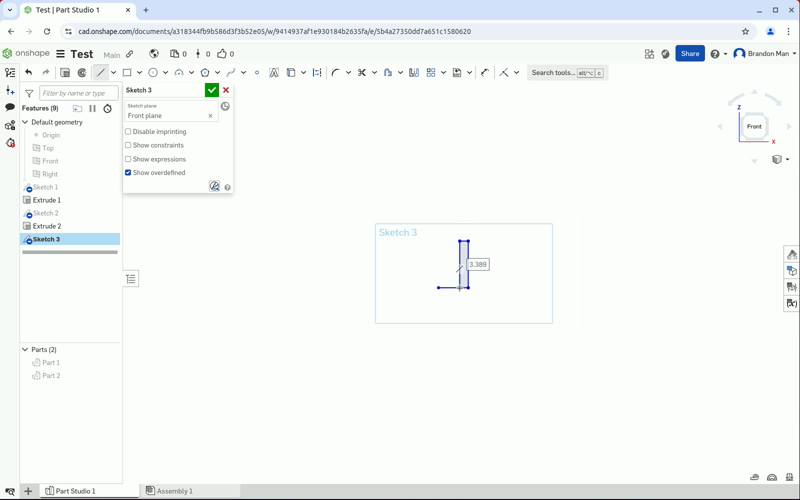
scroll(-6)
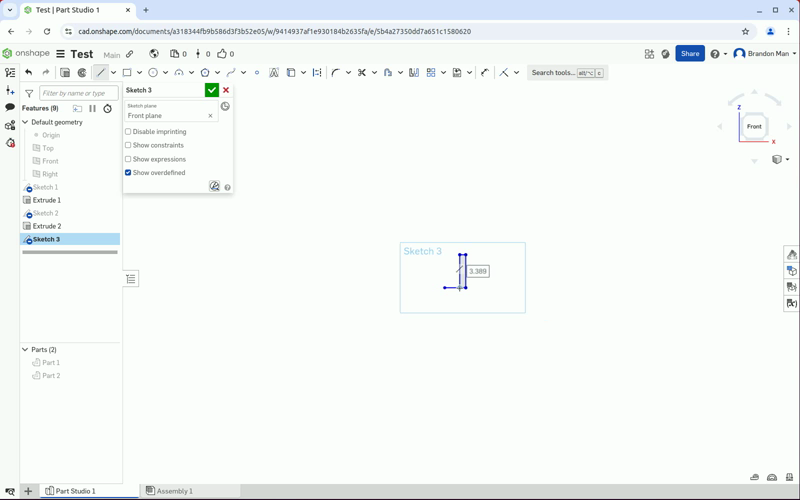
scroll(-6)
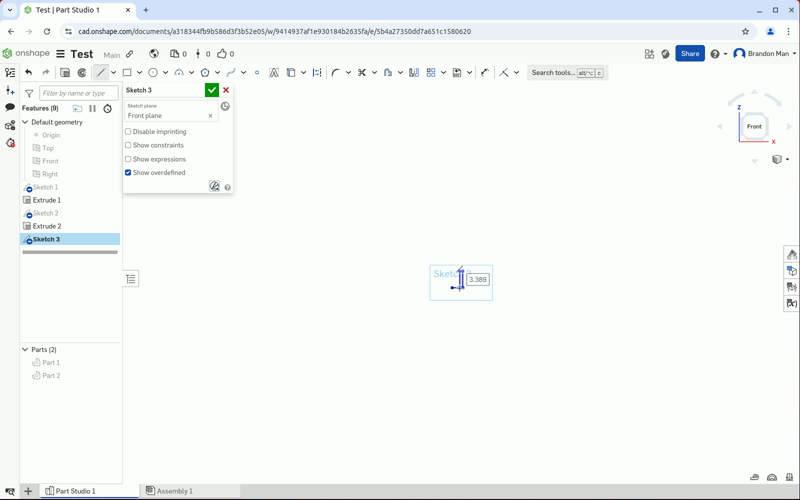
key_up(shift)
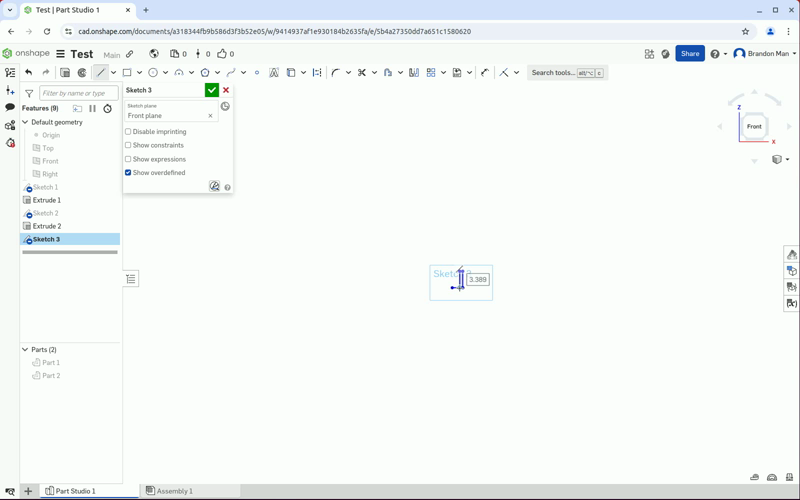
key_down(shift)
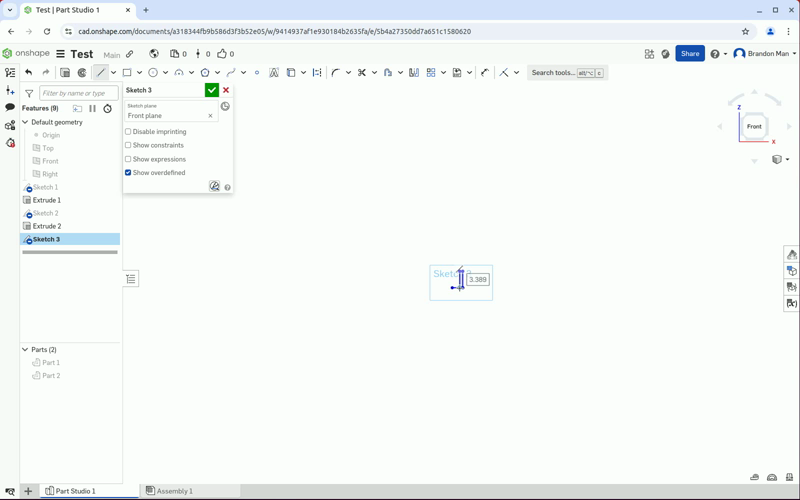
mouse_move(489, 287)
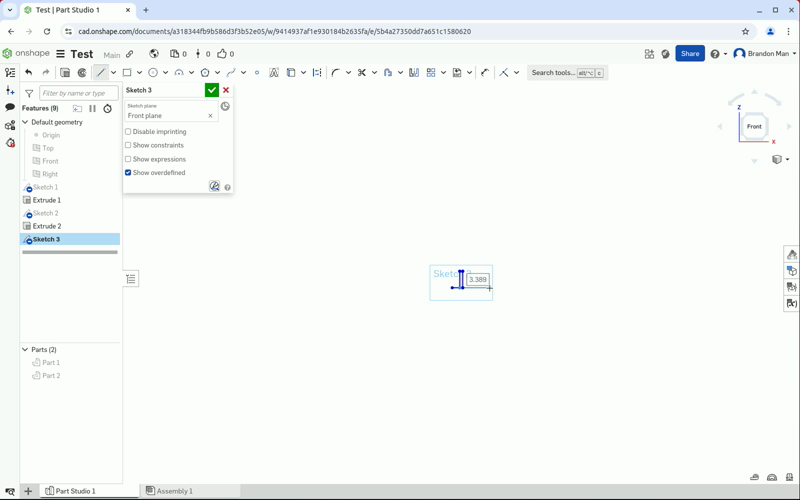
mouse_move(455, 287)
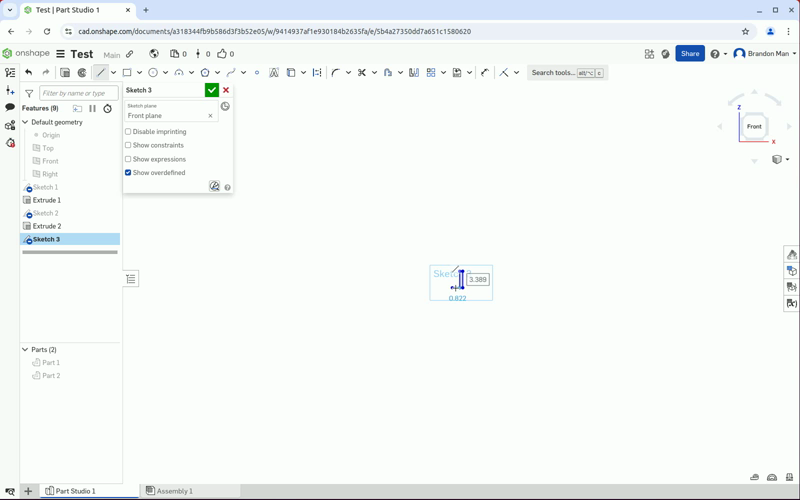
scroll(6)
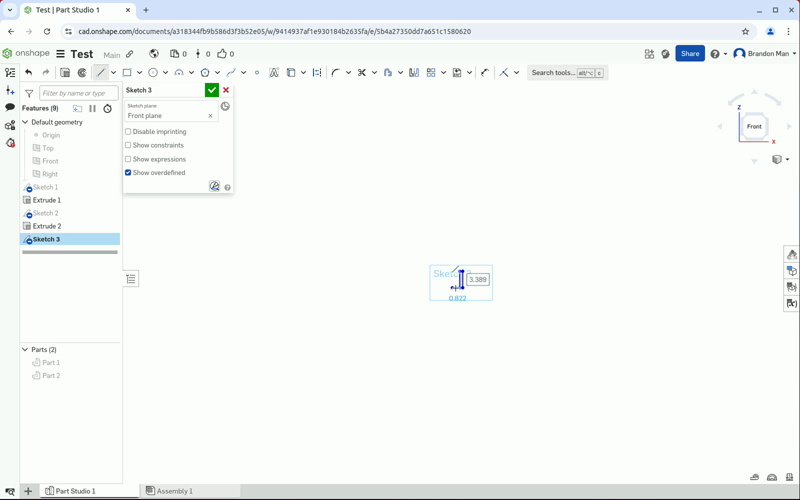
scroll(6)
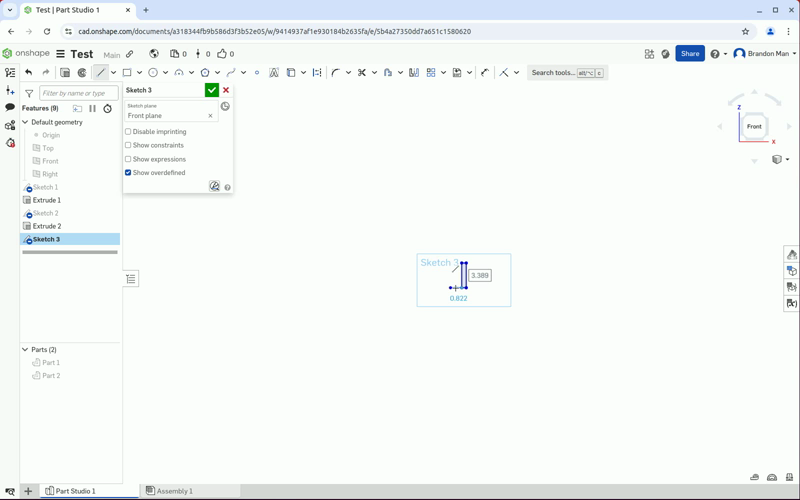
scroll(6)
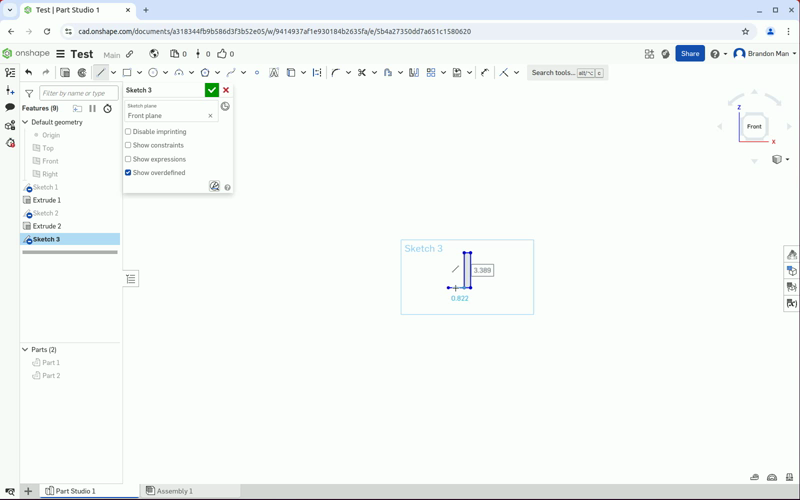
scroll(6)
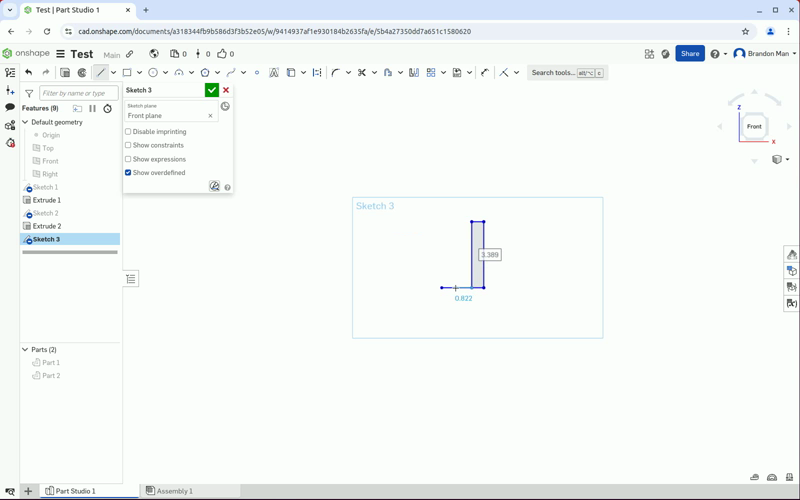
scroll(6)
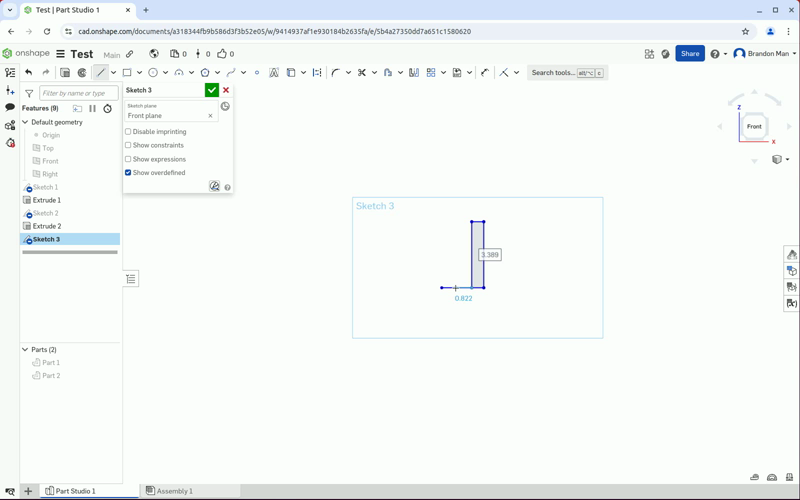
scroll(6)
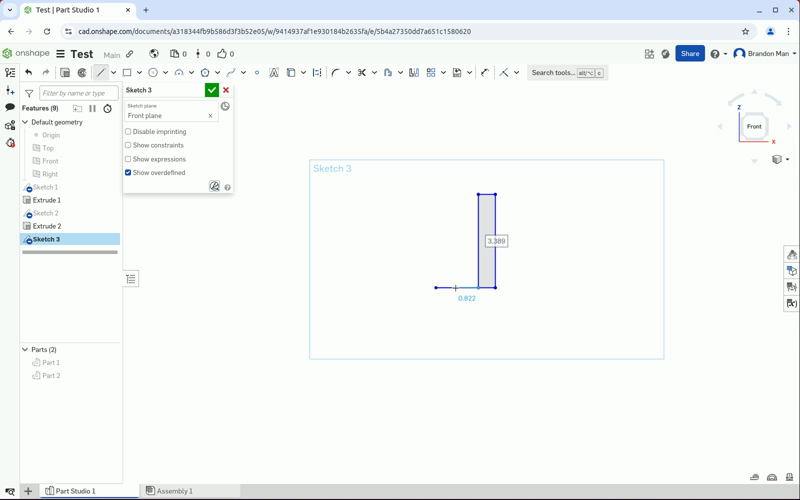
scroll(6)
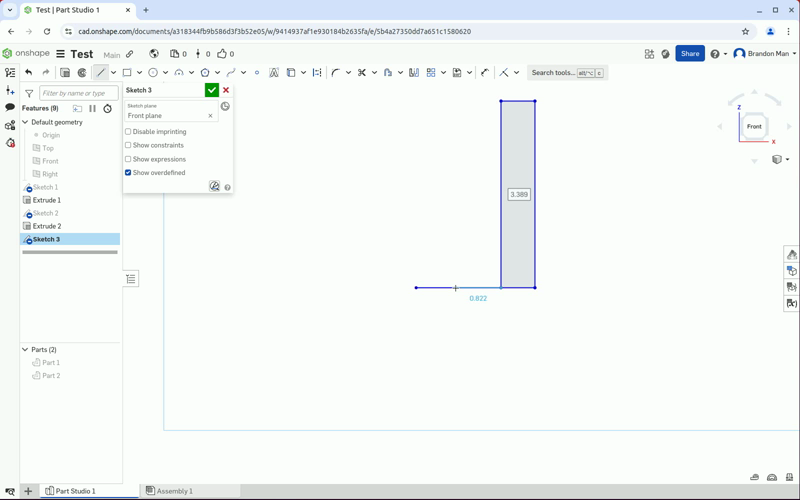
click(455, 287)
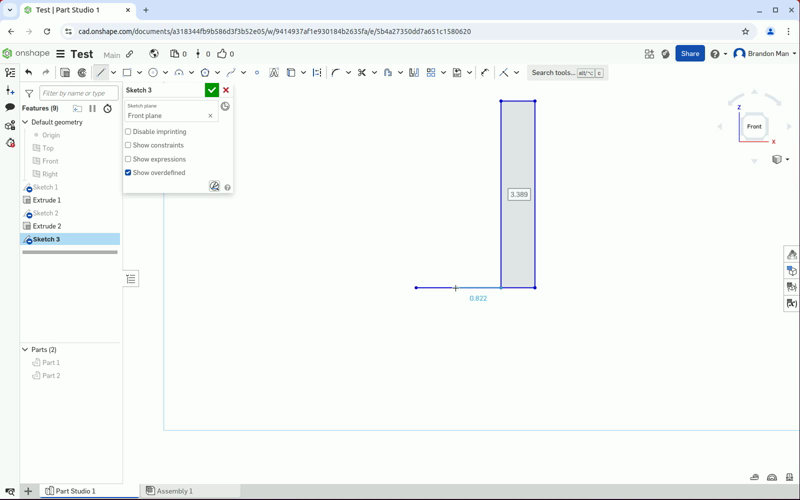
scroll(-6)
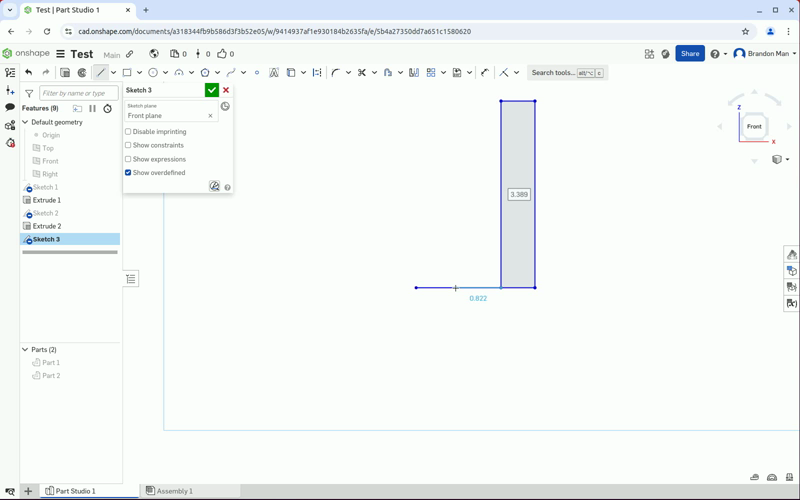
scroll(-6)
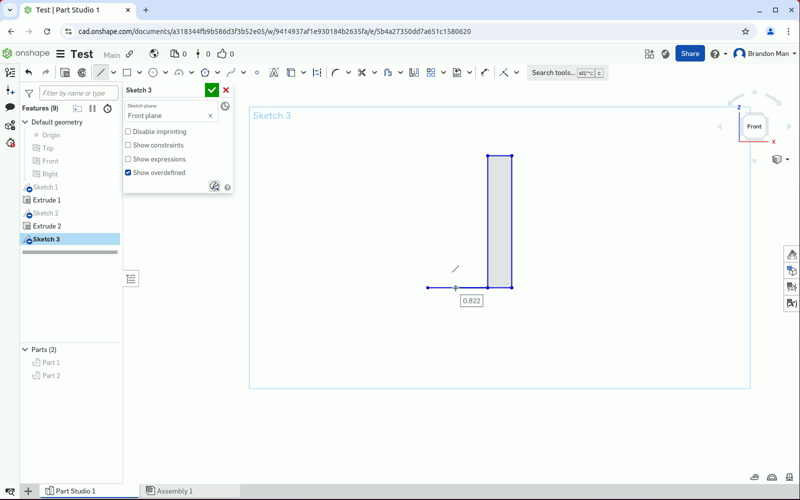
scroll(-6)
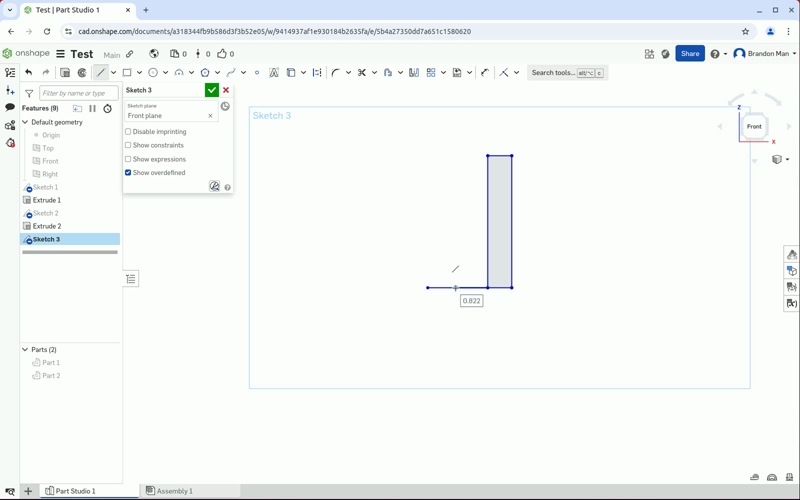
scroll(-6)
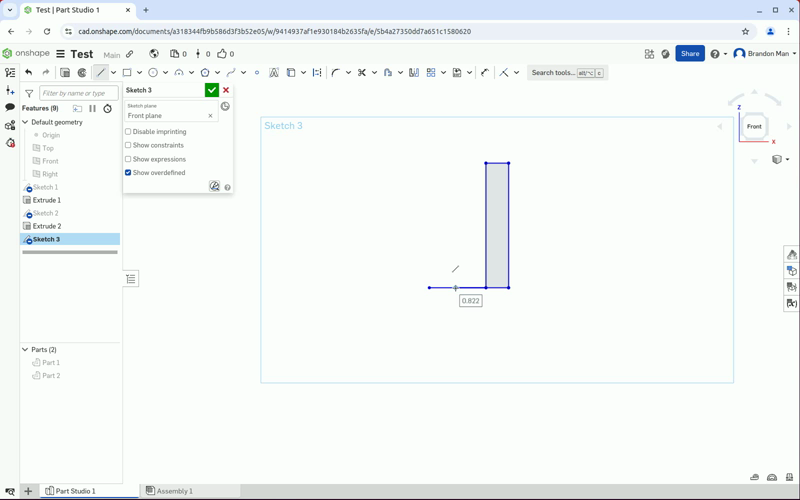
scroll(-6)
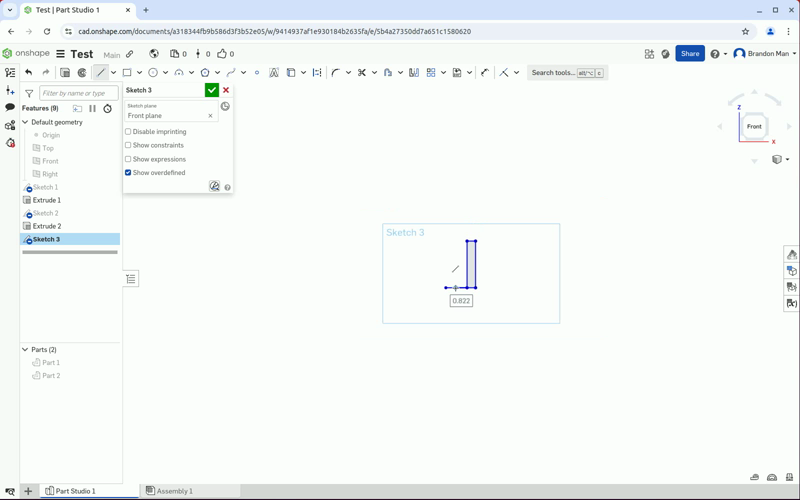
scroll(-6)
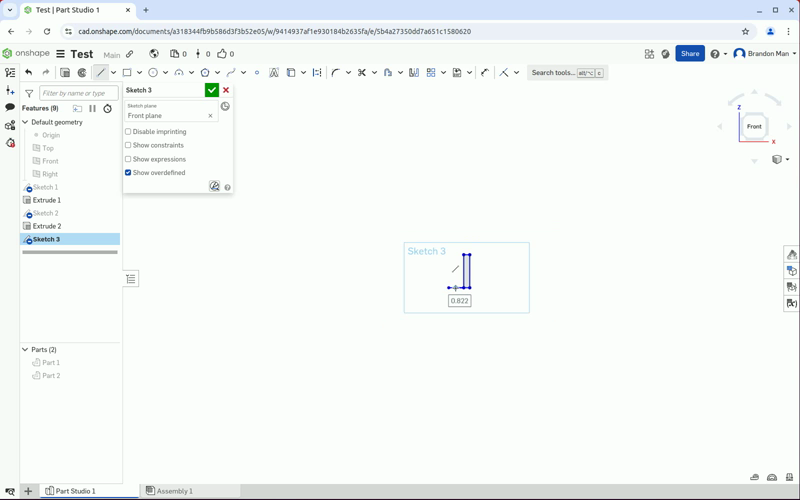
scroll(-6)
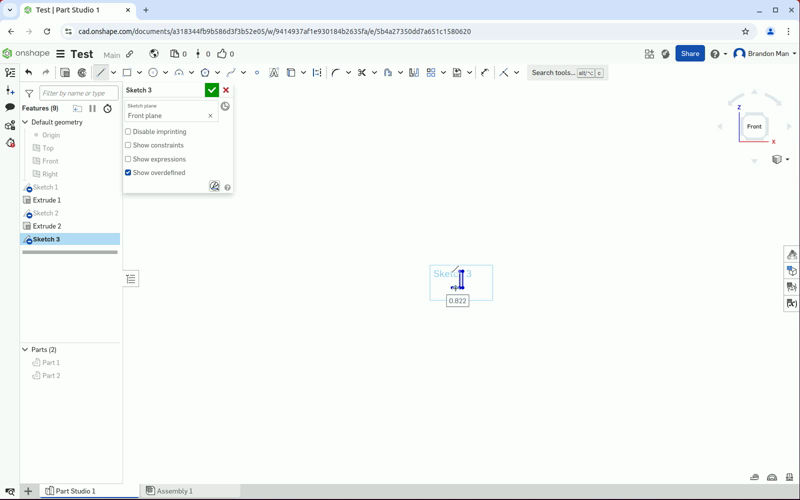
key_up(shift)
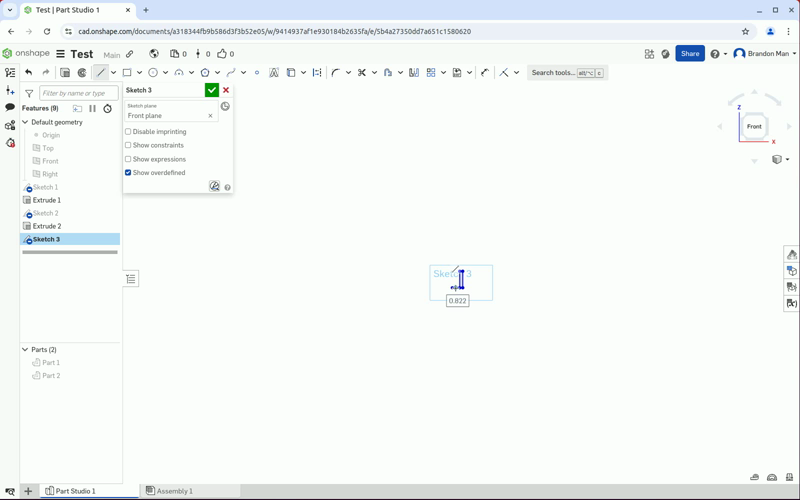
key_down(shift)
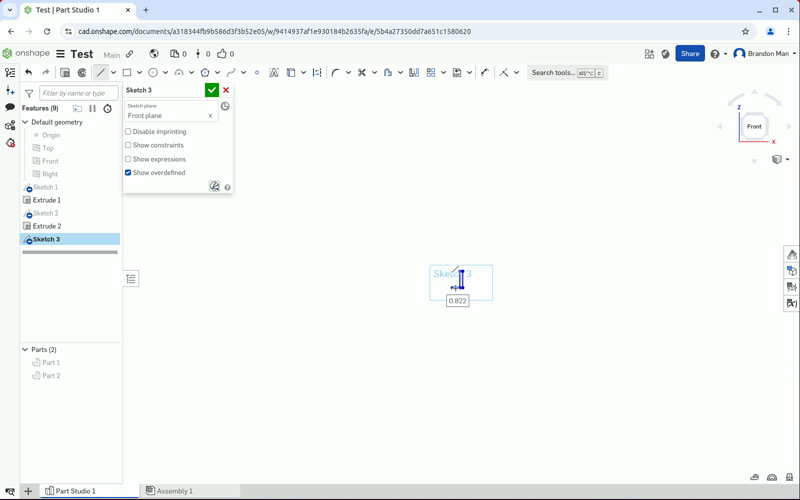
mouse_move(485, 287)
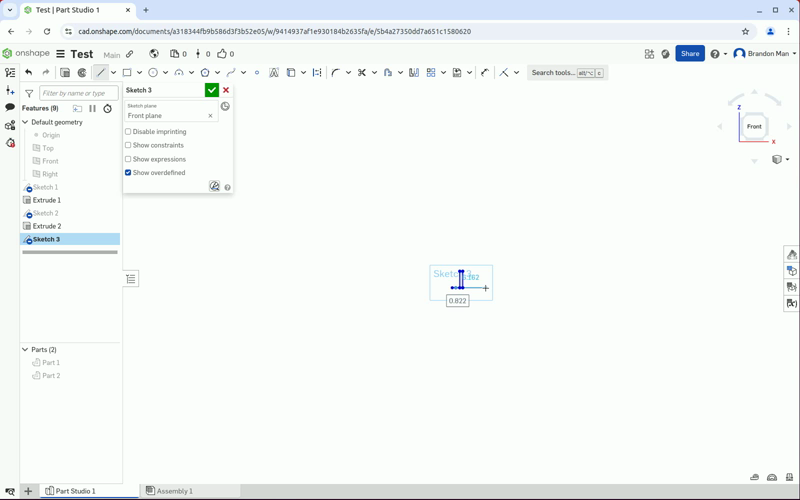
mouse_move(455, 271)
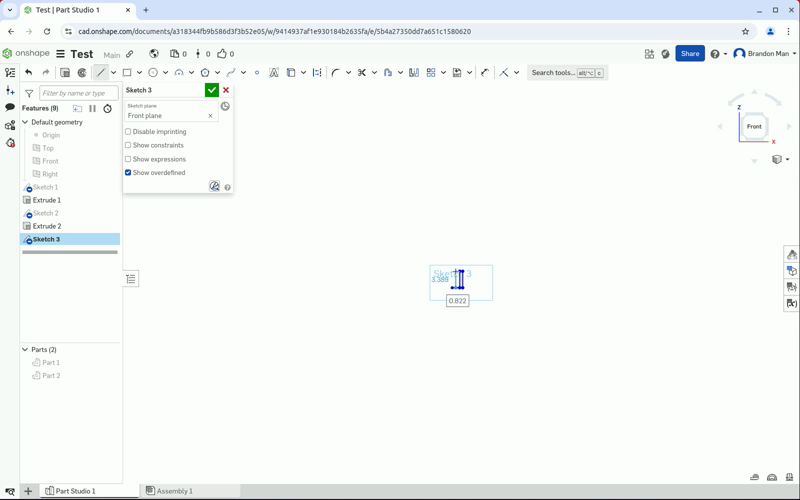
scroll(6)
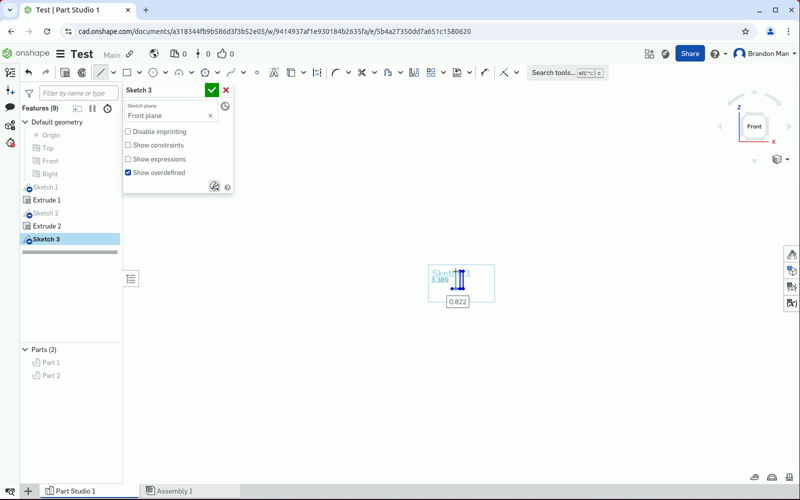
scroll(6)
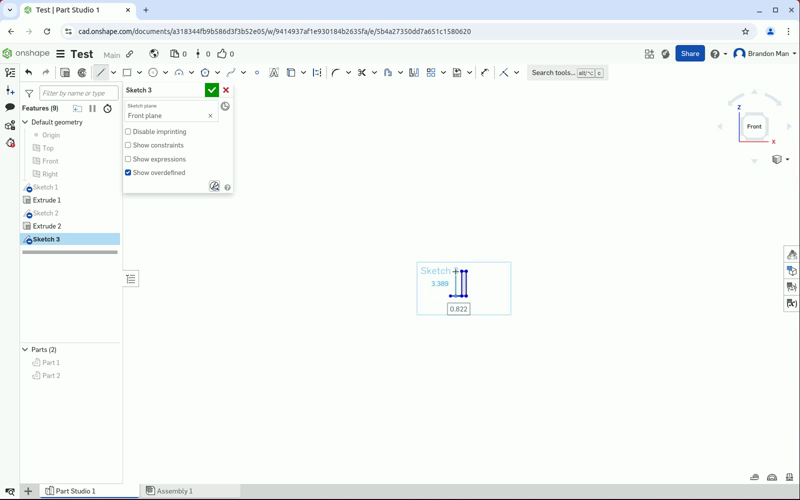
scroll(6)
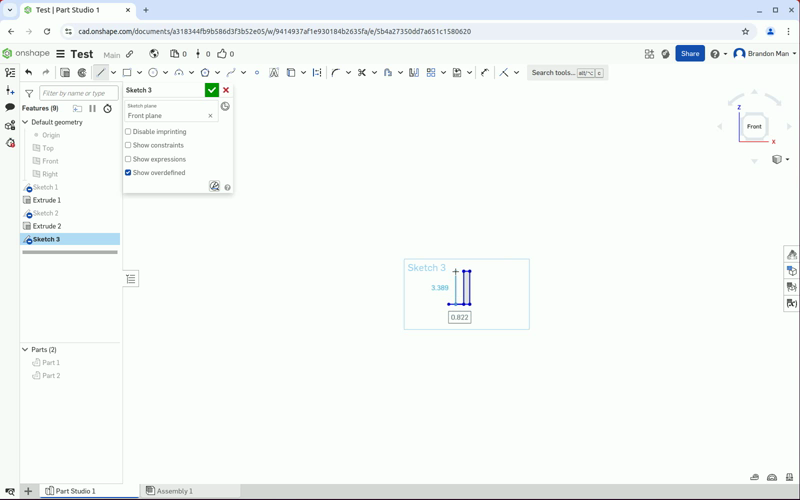
scroll(6)
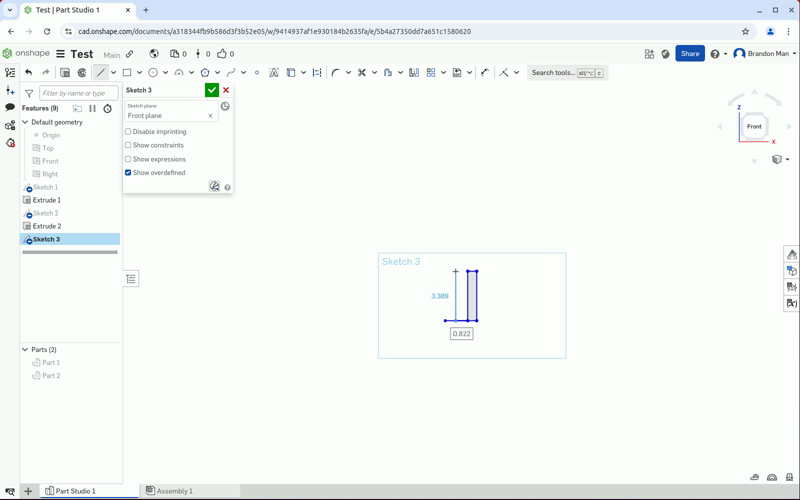
scroll(6)
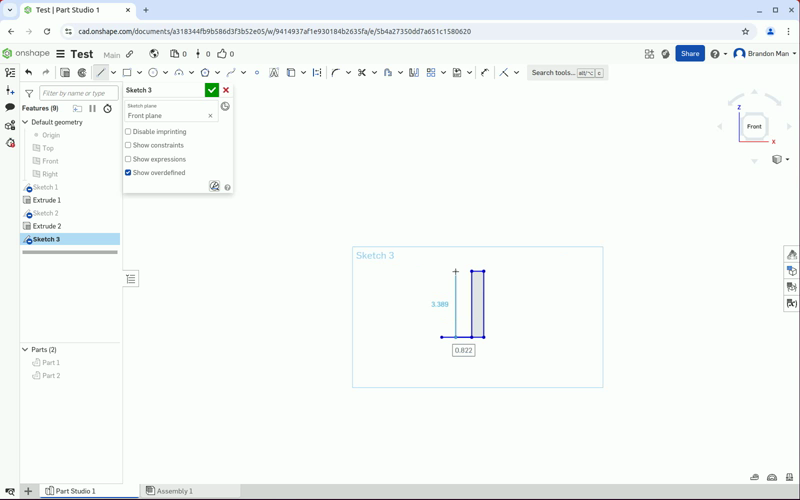
scroll(6)
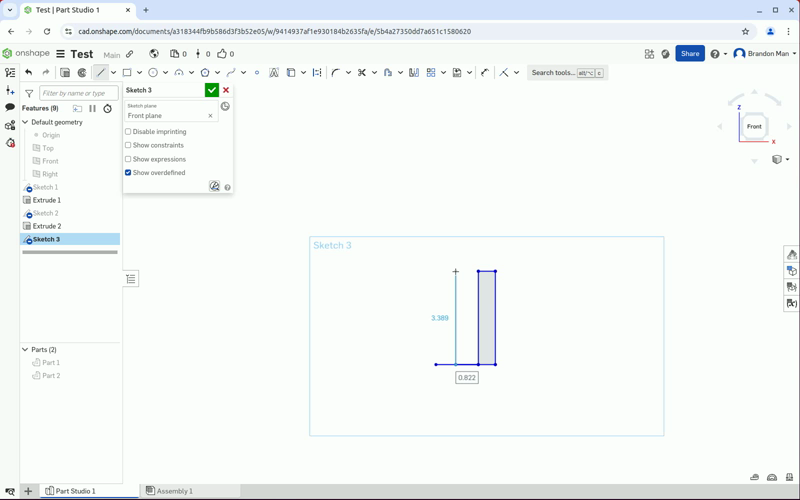
scroll(6)
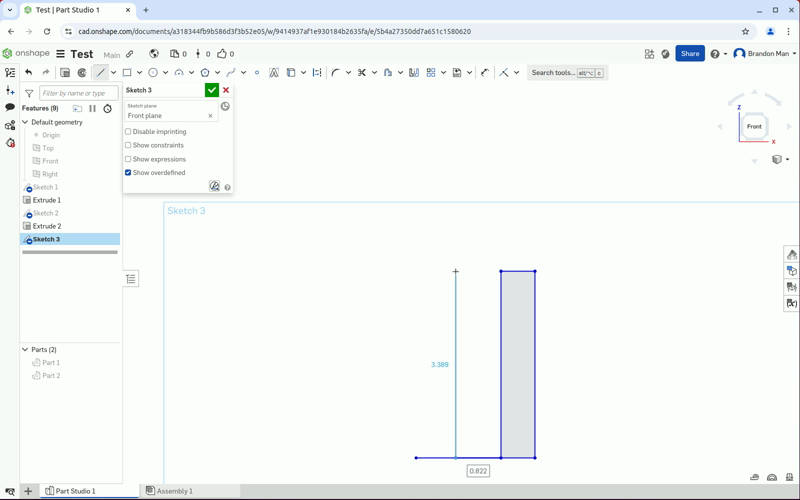
click(455, 271)
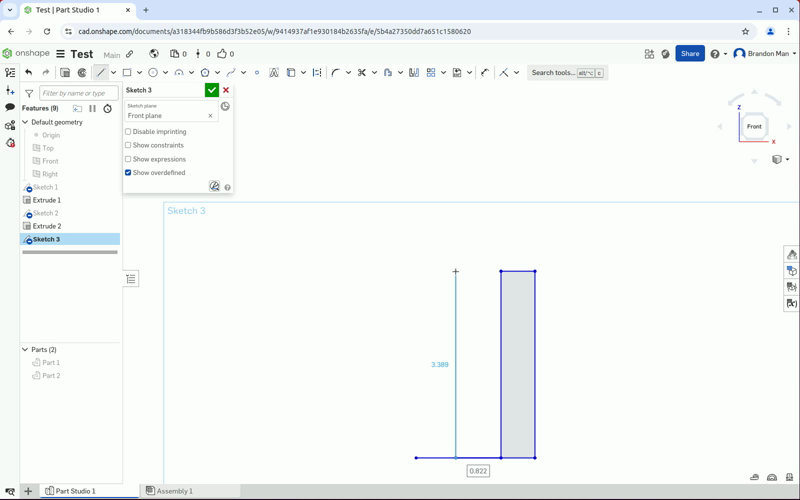
scroll(-6)
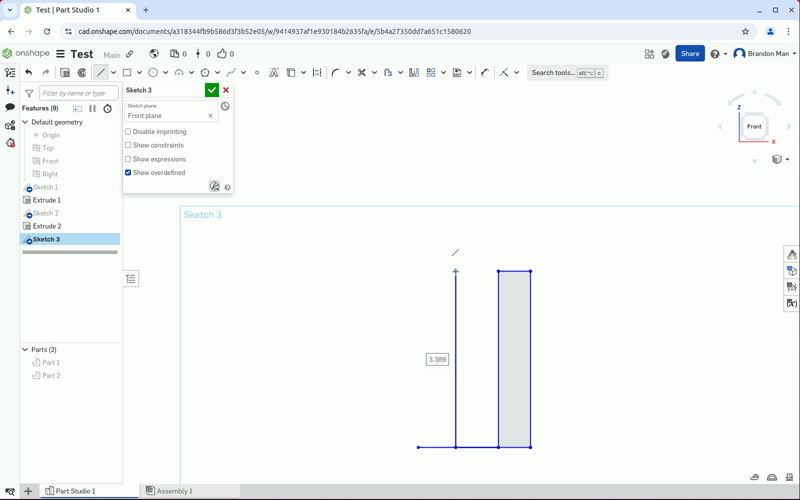
scroll(-6)
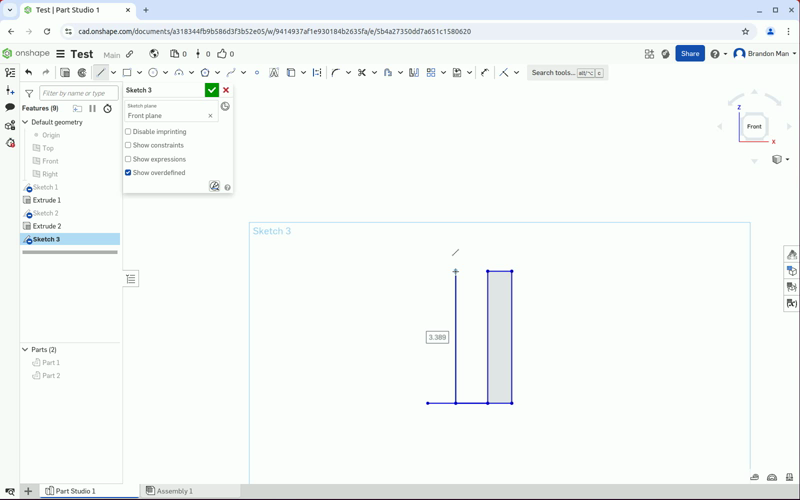
scroll(-6)
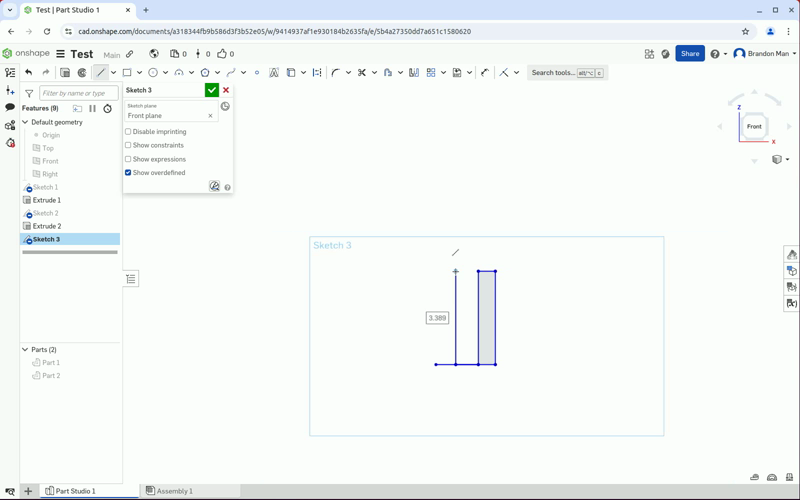
scroll(-6)
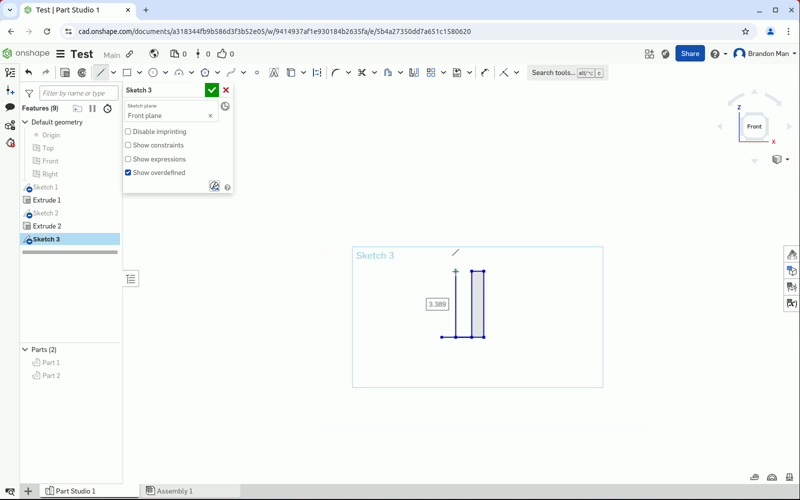
scroll(-6)
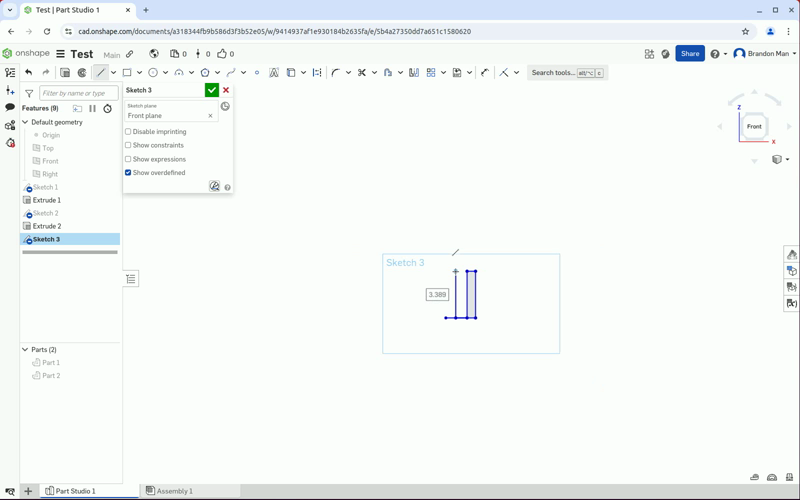
scroll(-6)
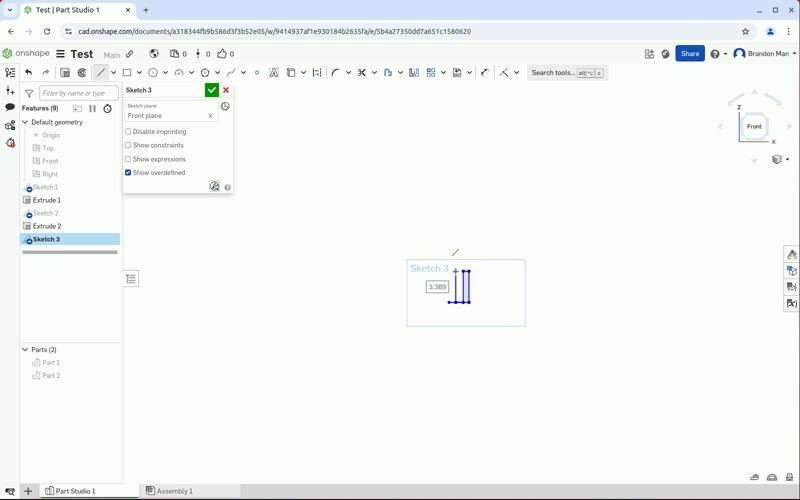
scroll(-6)
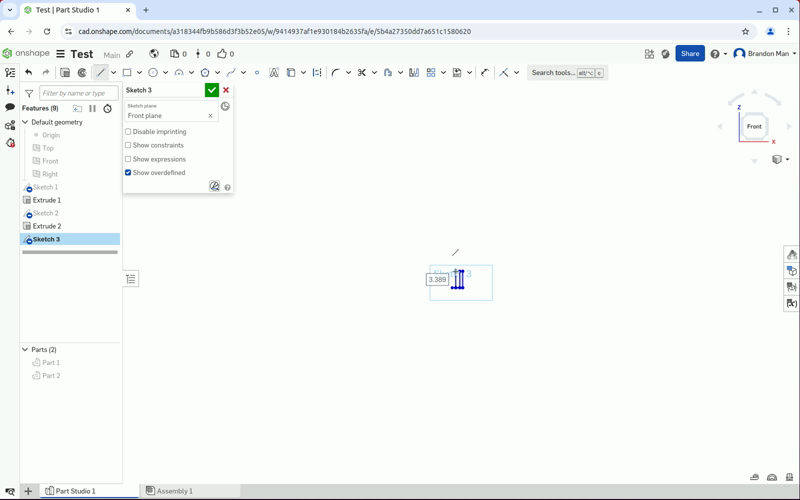
key_up(shift)
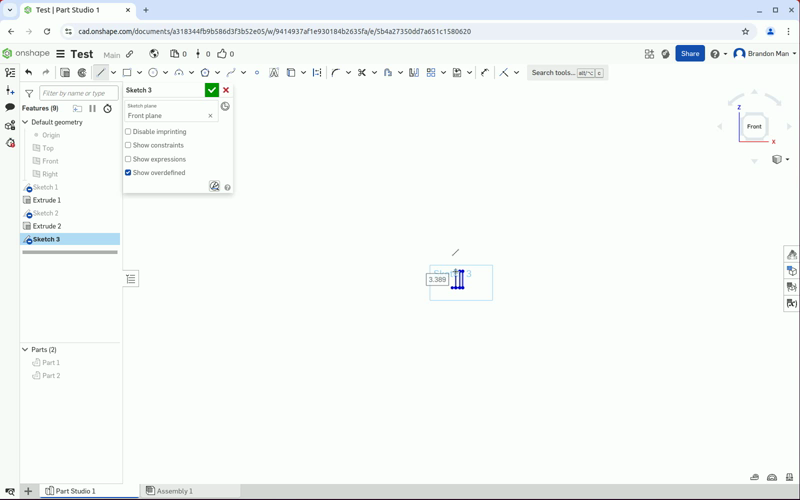
key_down(shift)
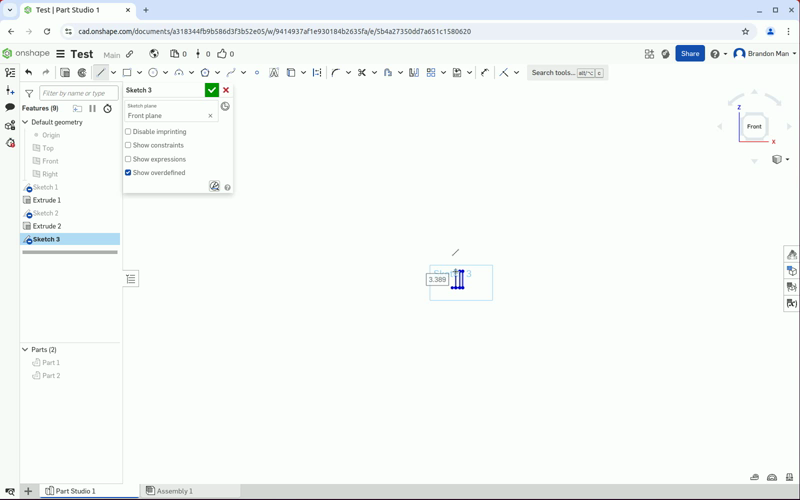
mouse_move(485, 271)
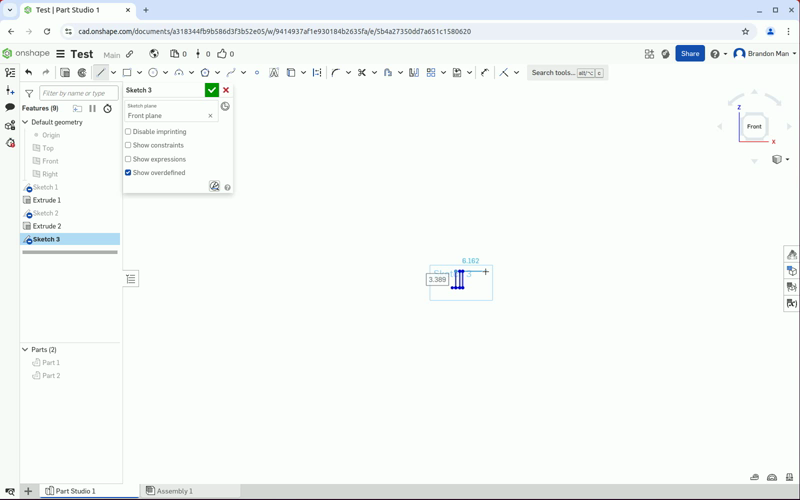
mouse_move(452, 271)
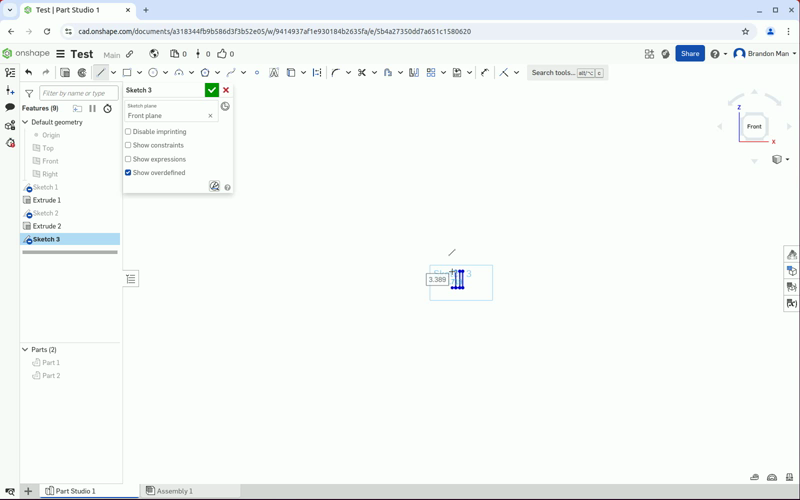
scroll(6)
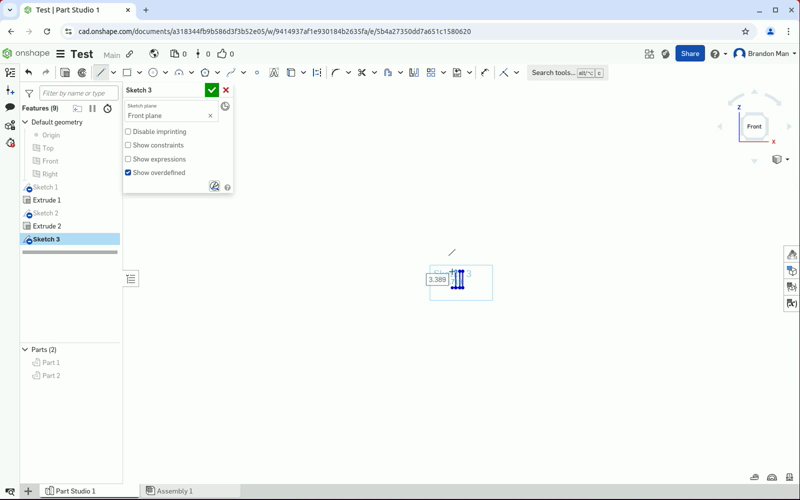
scroll(6)
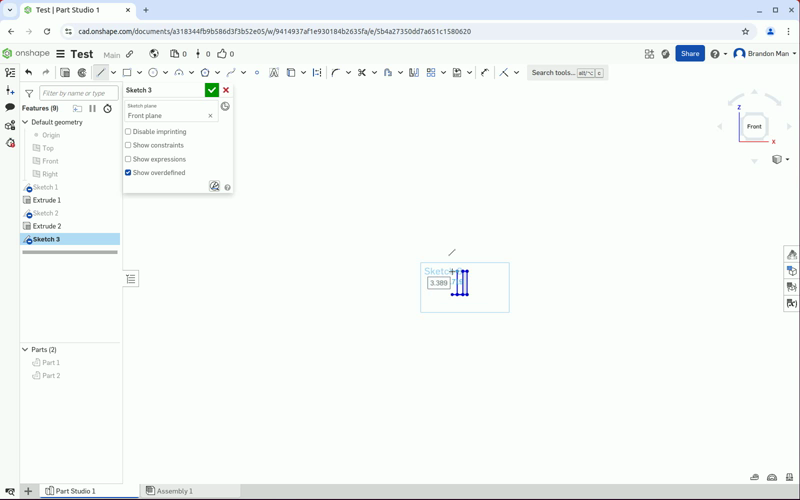
scroll(6)
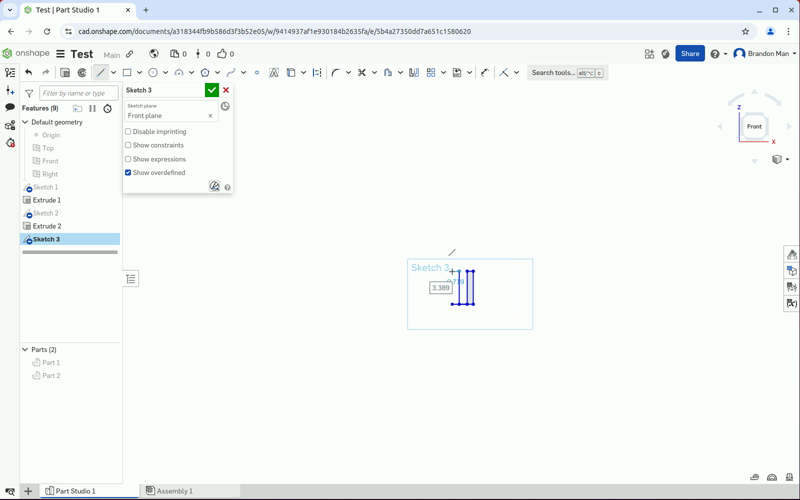
scroll(6)
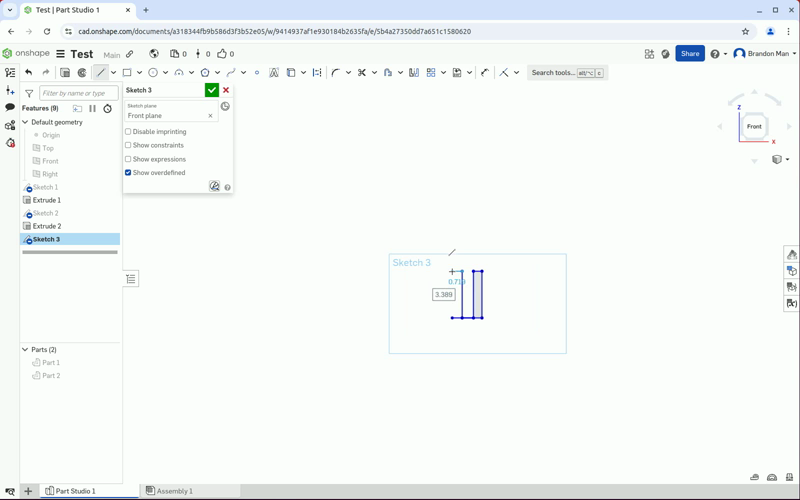
scroll(6)
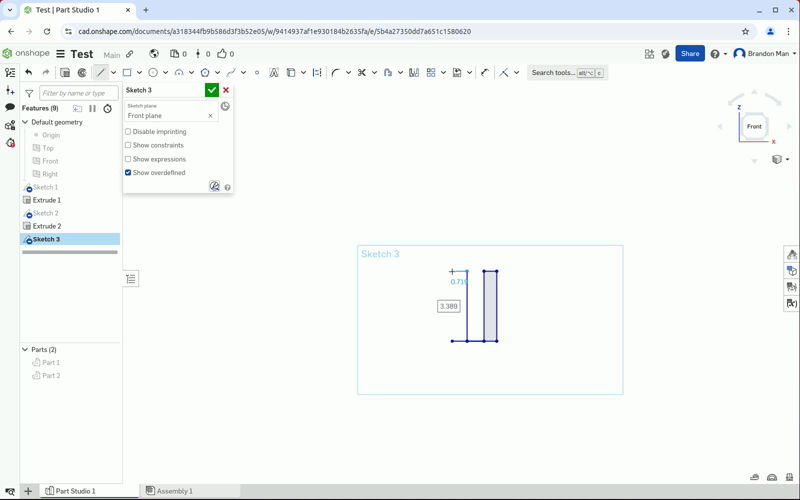
scroll(6)
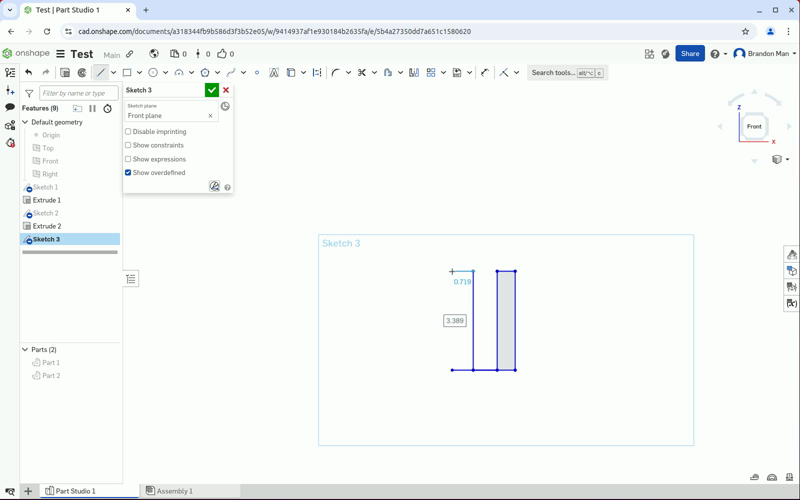
scroll(6)
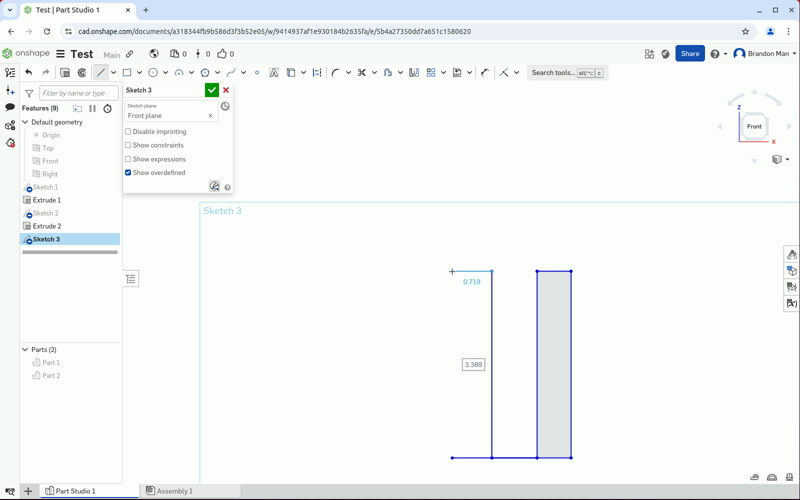
click(452, 271)
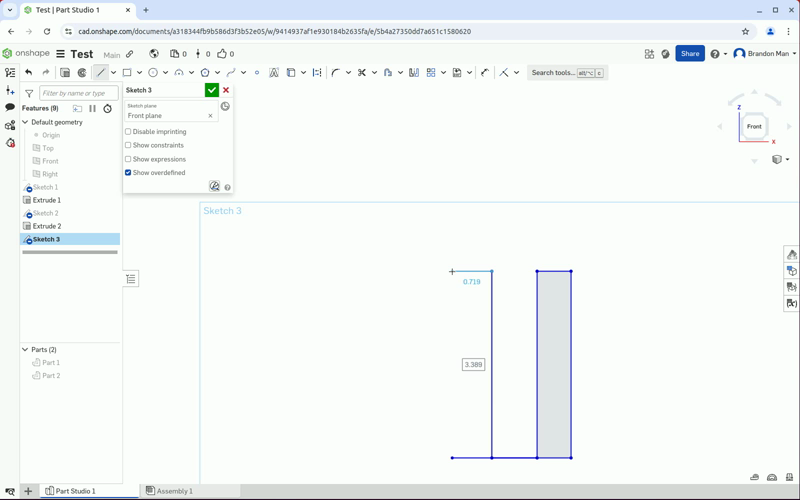
scroll(-6)
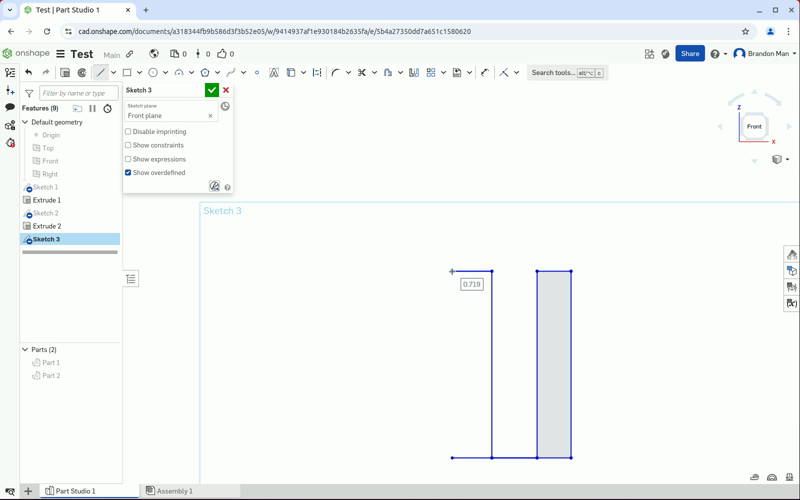
scroll(-6)
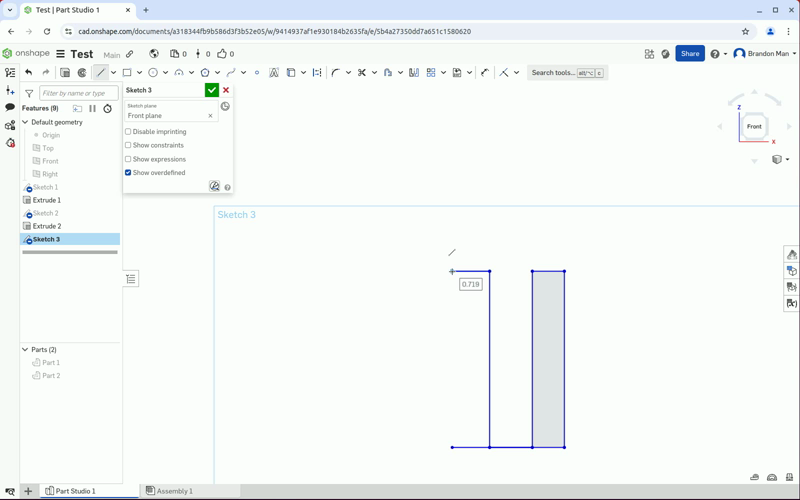
scroll(-6)
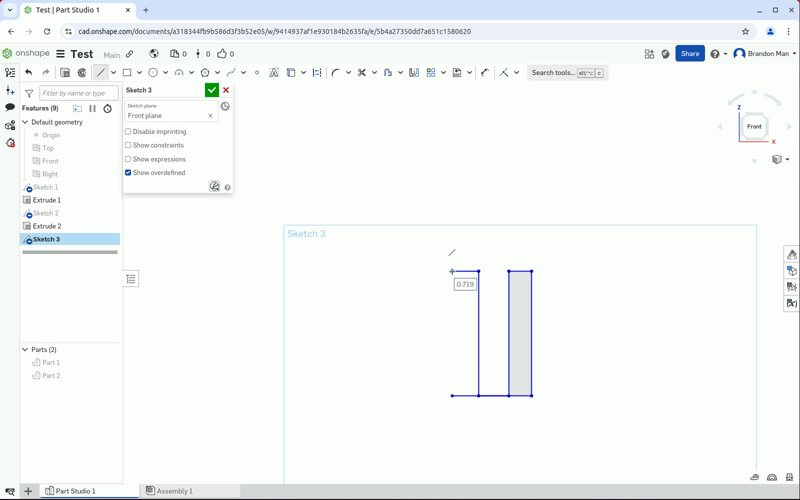
scroll(-6)
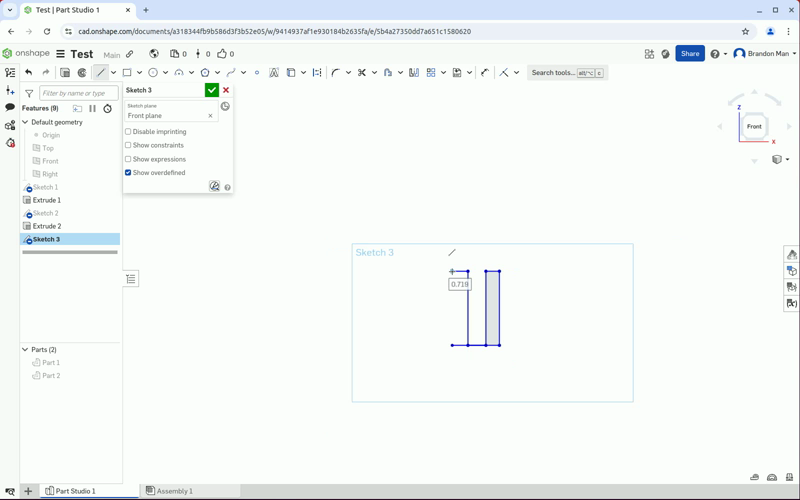
scroll(-6)
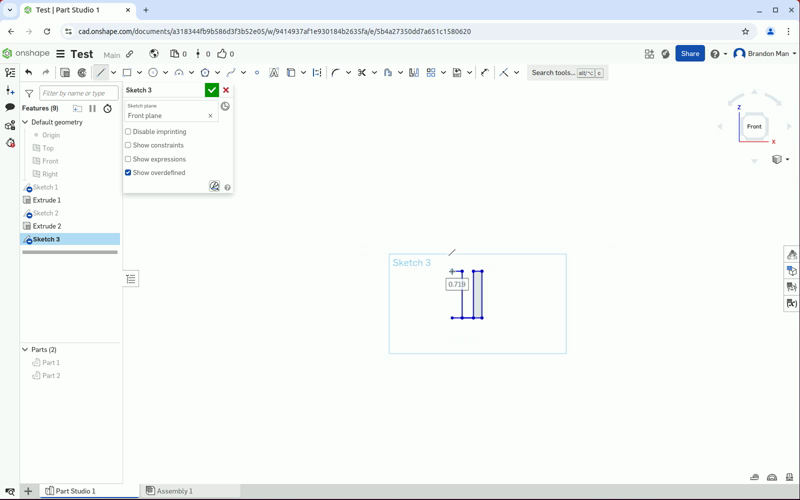
scroll(-6)
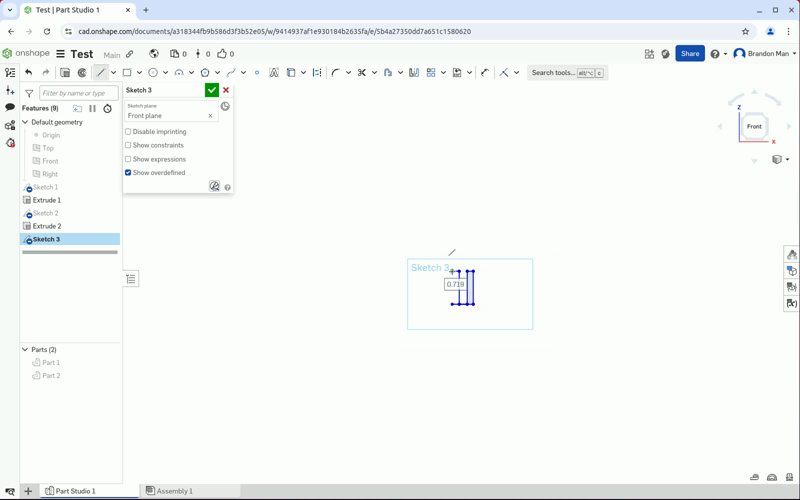
scroll(-6)
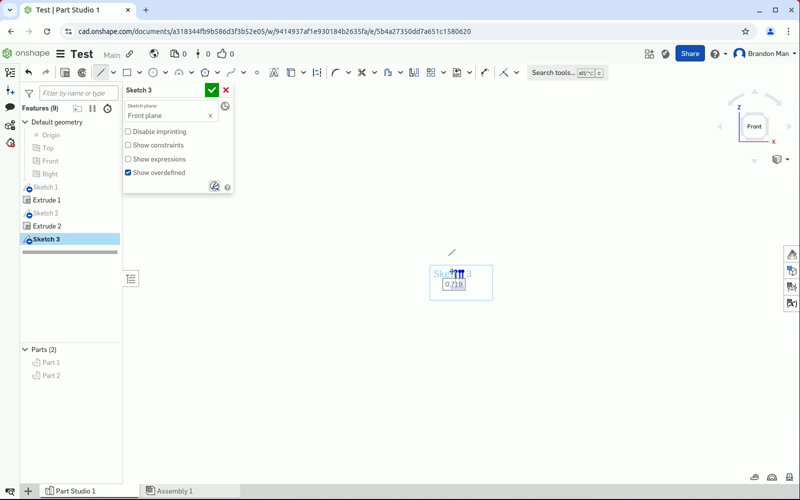
key_up(shift)
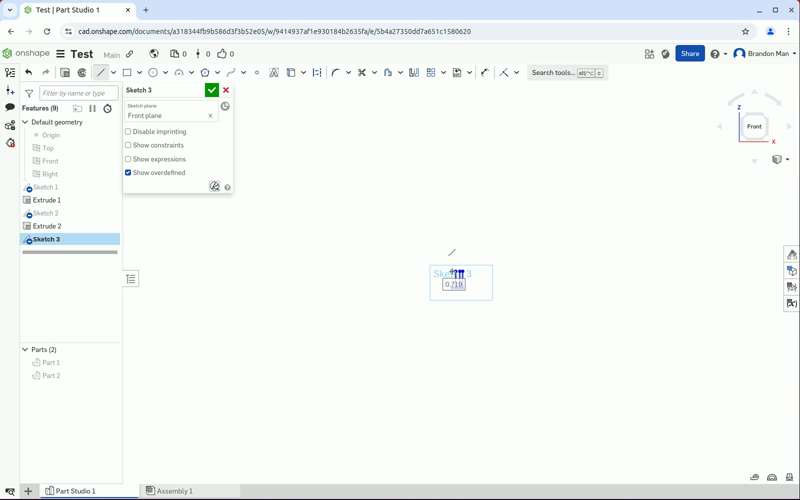
mouse_move(482, 271)
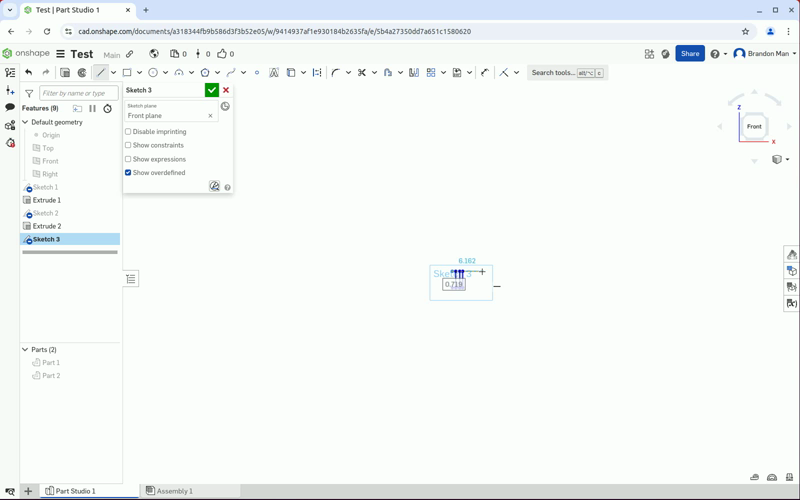
key_down(shift)
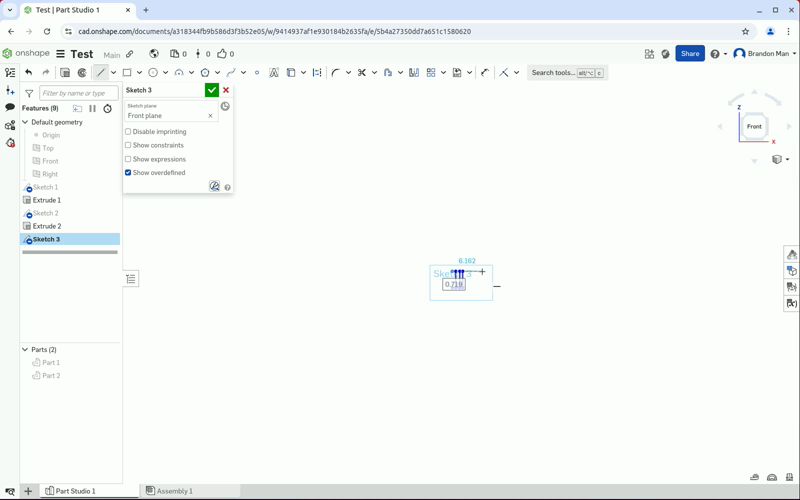
mouse_move(452, 287)
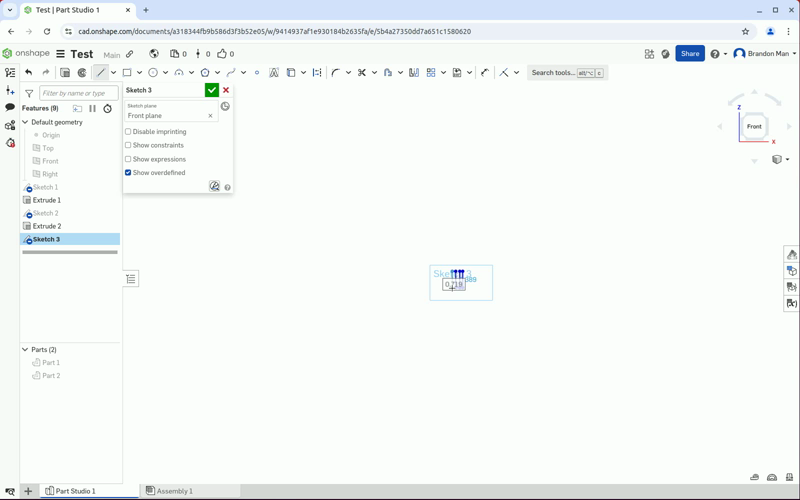
scroll(6)
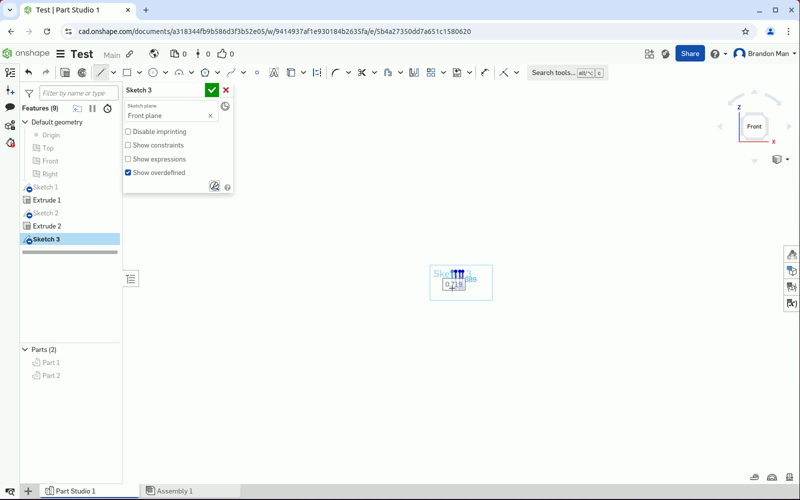
scroll(6)
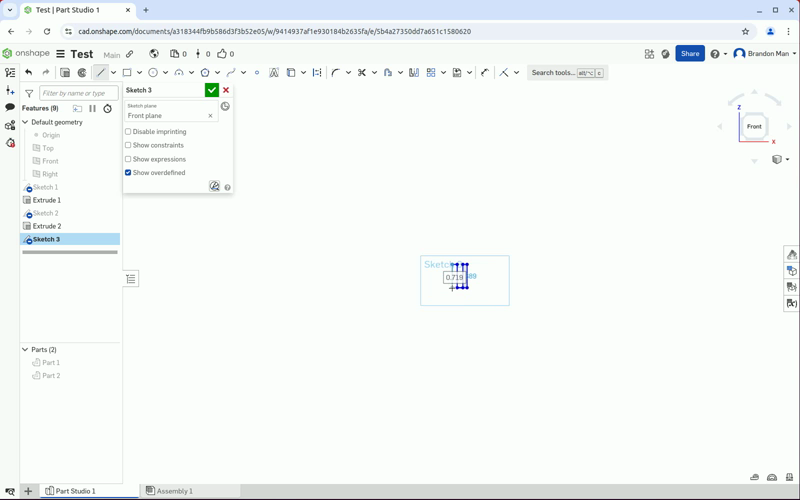
scroll(6)
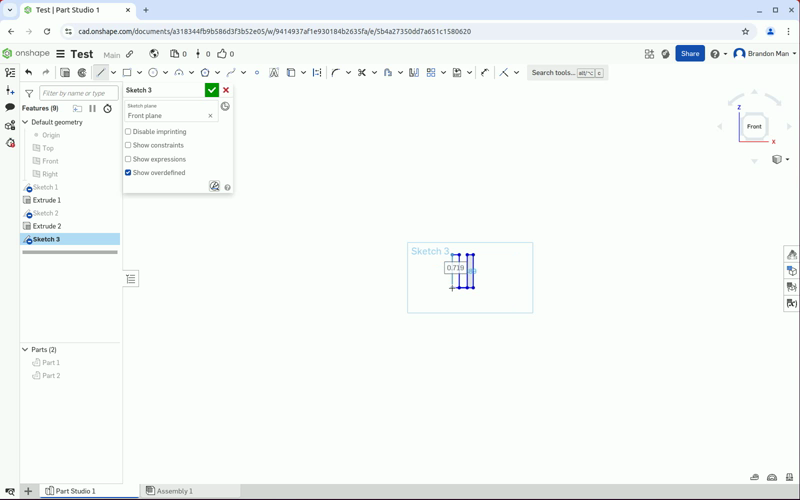
scroll(6)
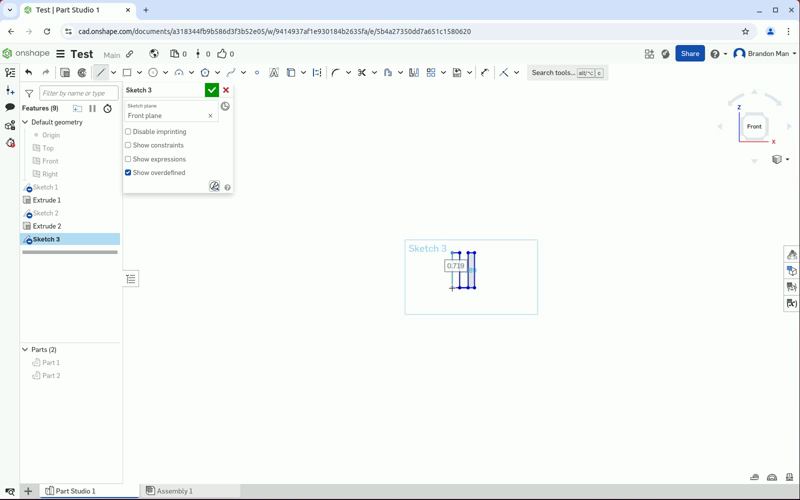
scroll(6)
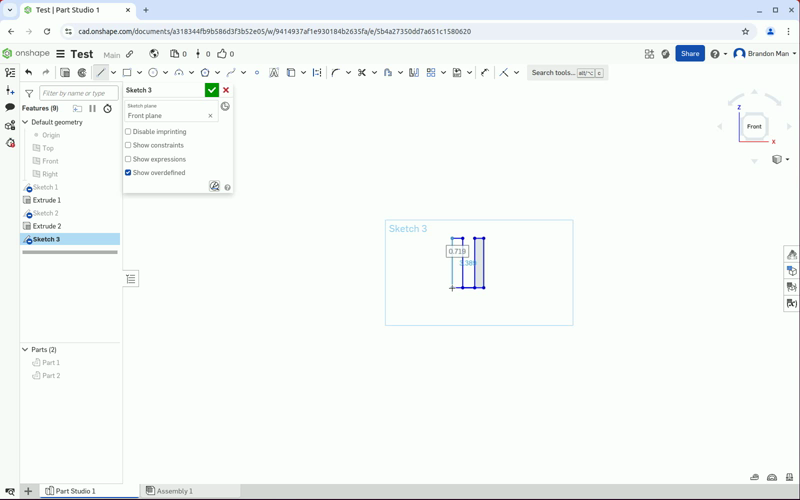
scroll(6)
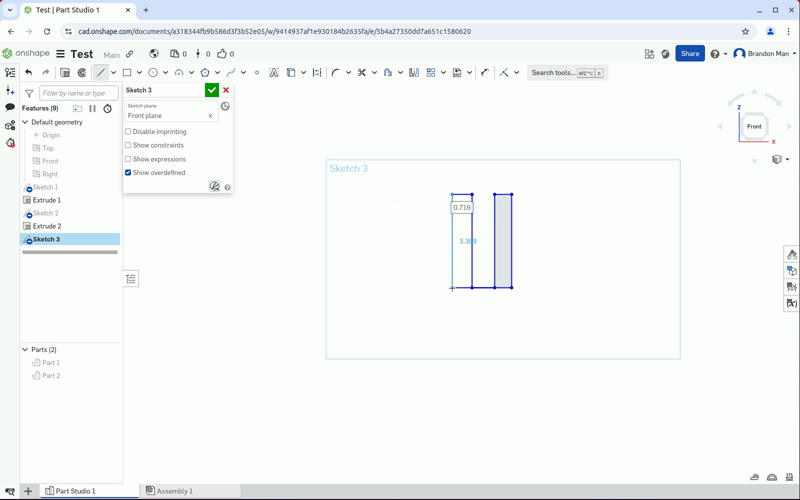
scroll(6)
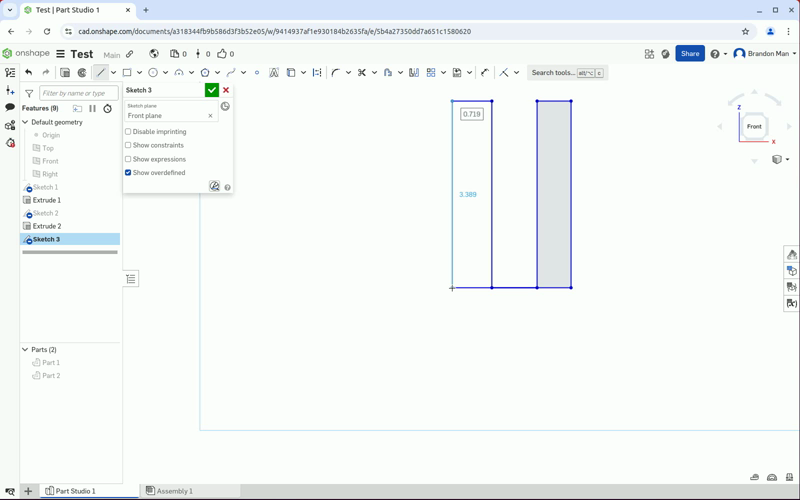
key_up(shift)
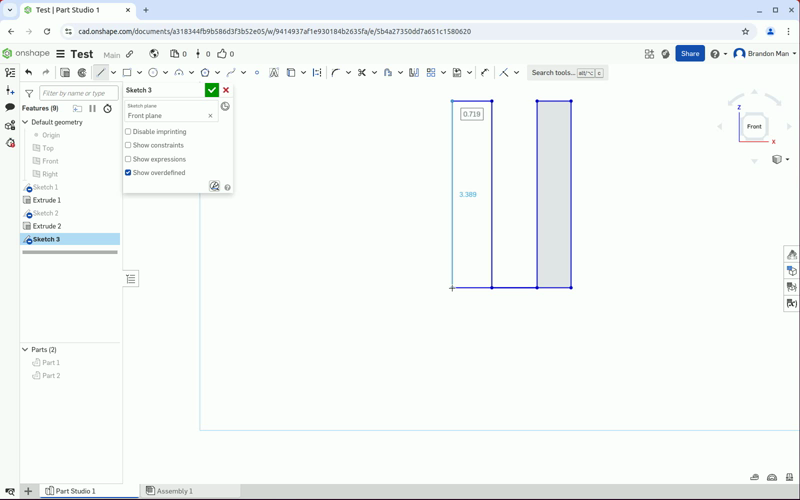
click(452, 287)
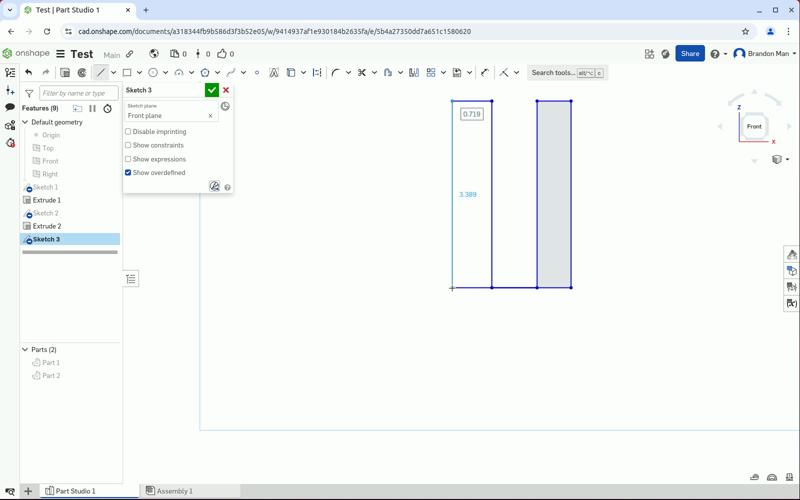
scroll(-6)
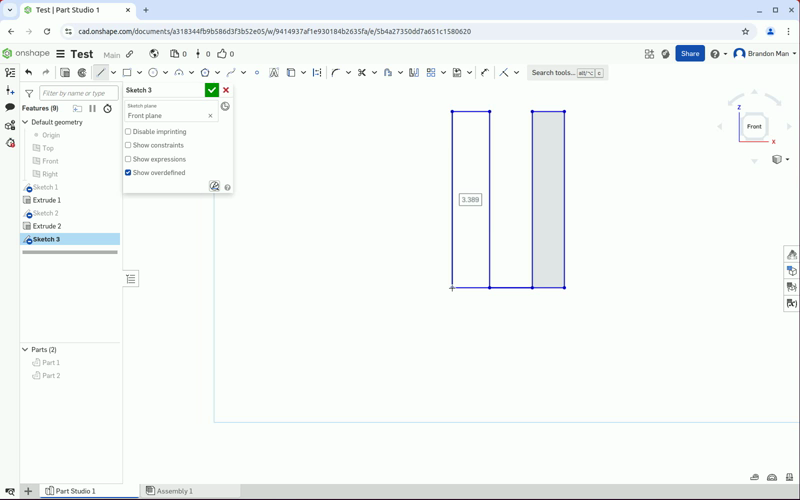
scroll(-6)
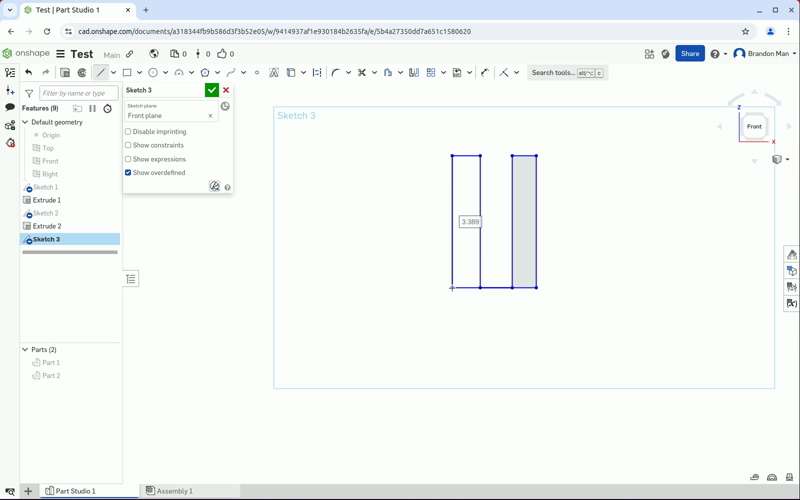
scroll(-6)
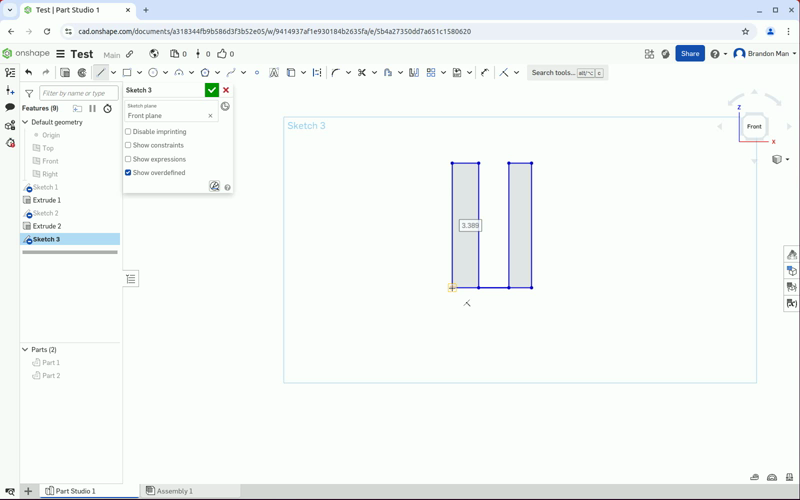
scroll(-6)
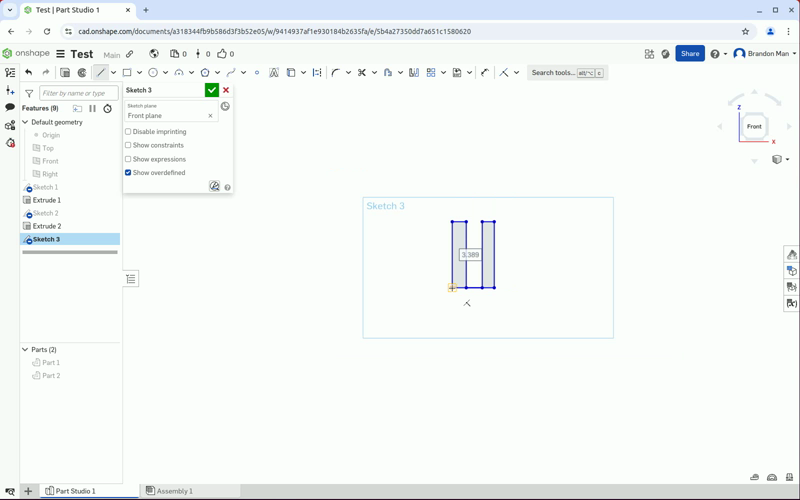
scroll(-6)
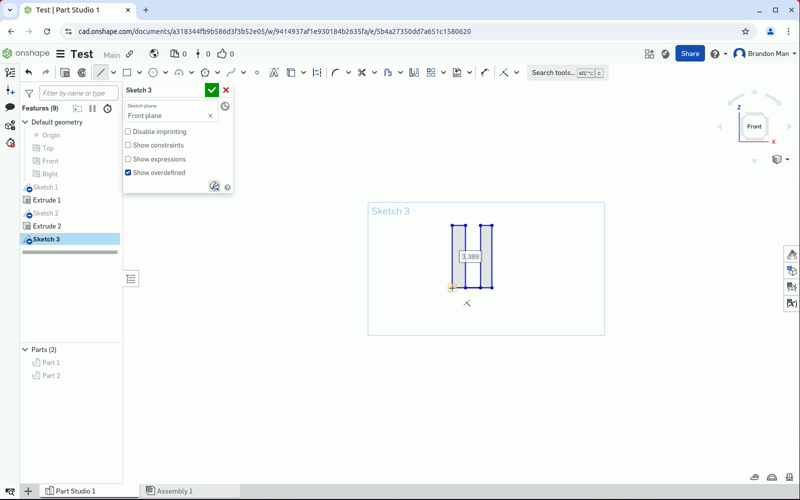
scroll(-6)
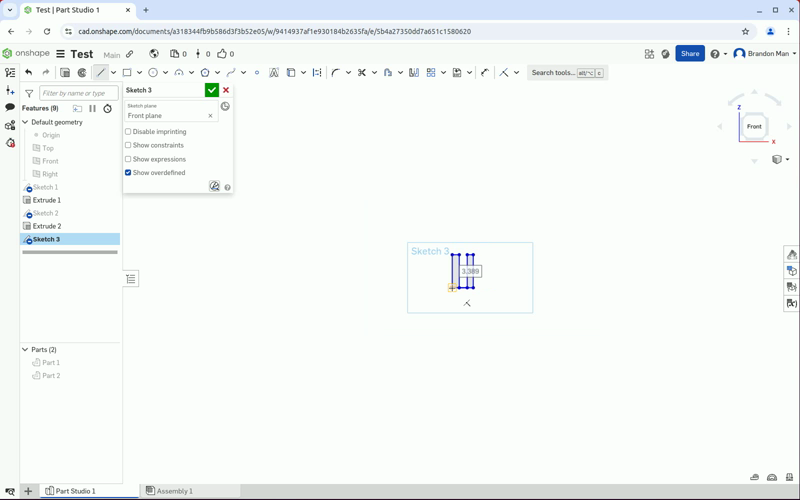
scroll(-6)
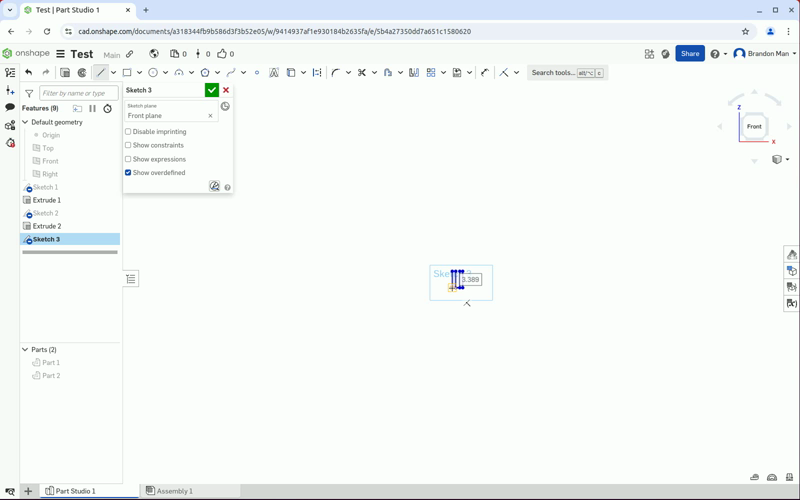
key(esc)
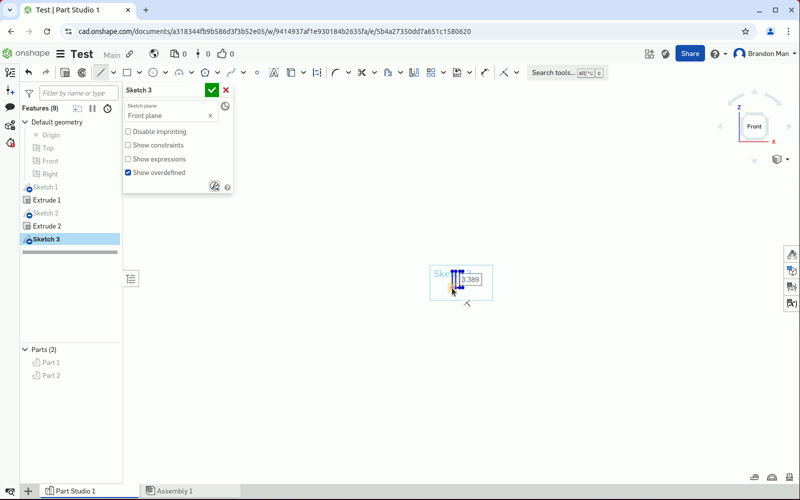
mouse_move(454, 280)
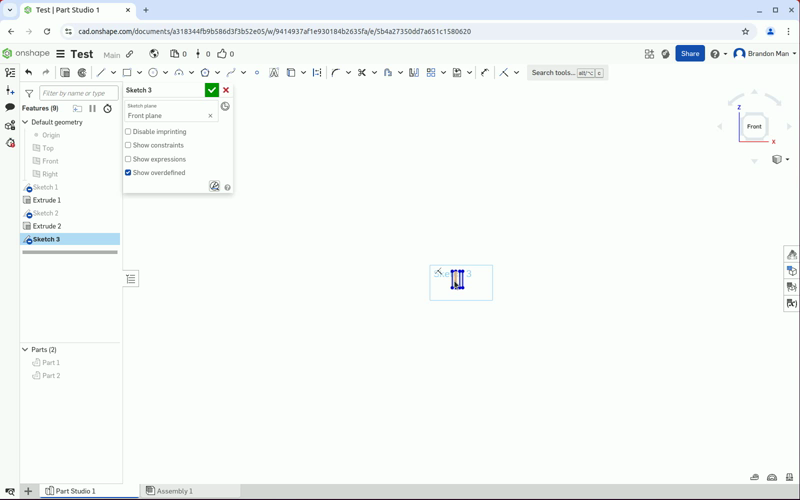
scroll(6)
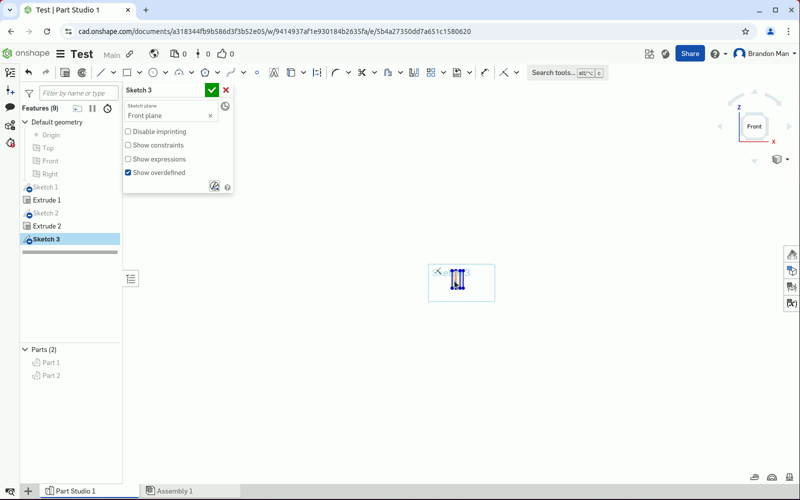
scroll(6)
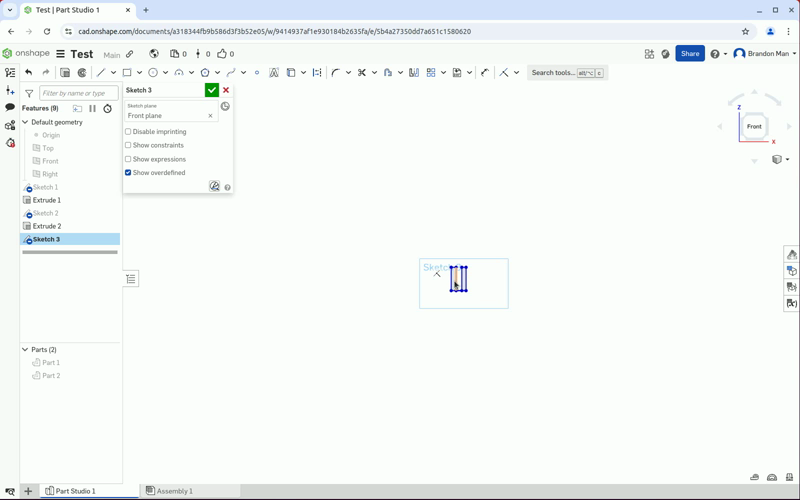
scroll(6)
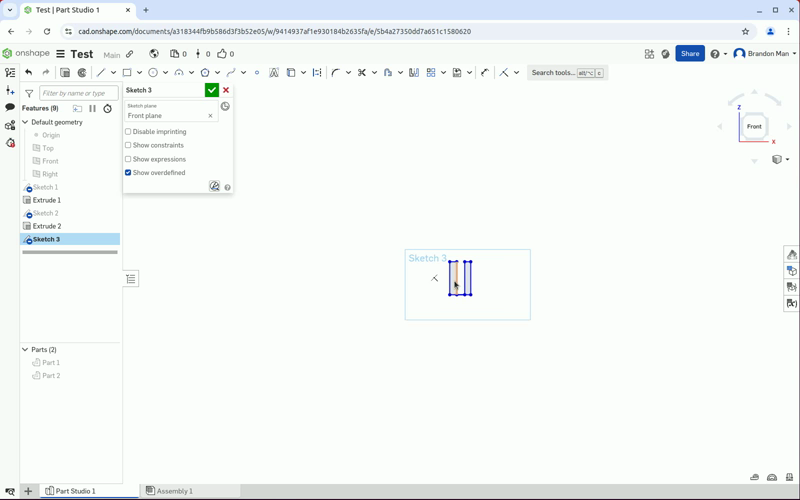
scroll(6)
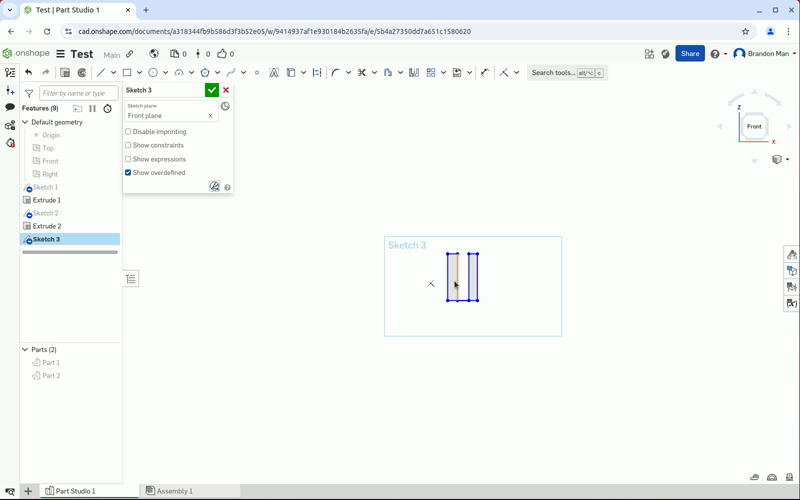
scroll(6)
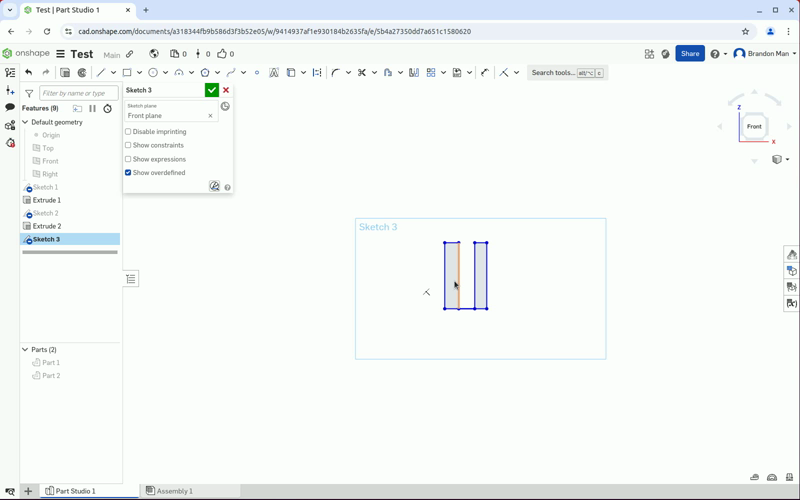
scroll(6)
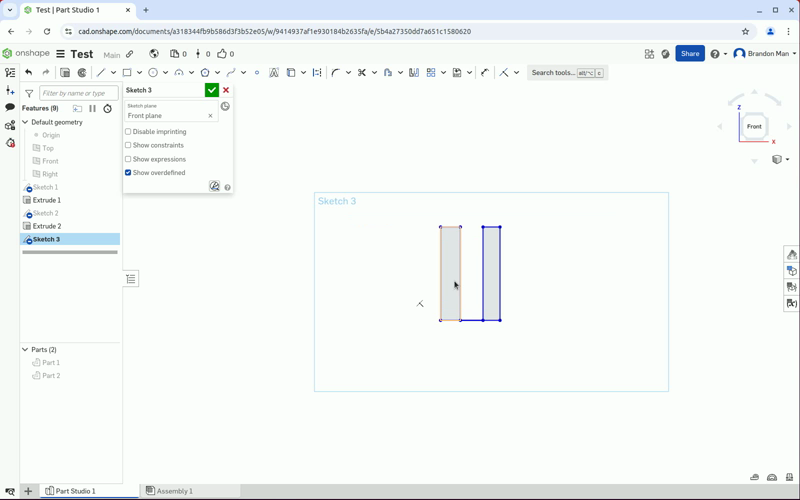
scroll(6)
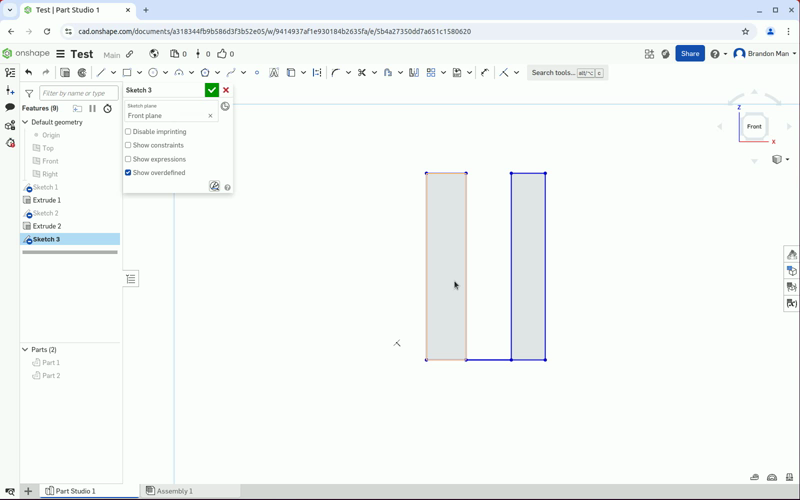
click(454, 280)
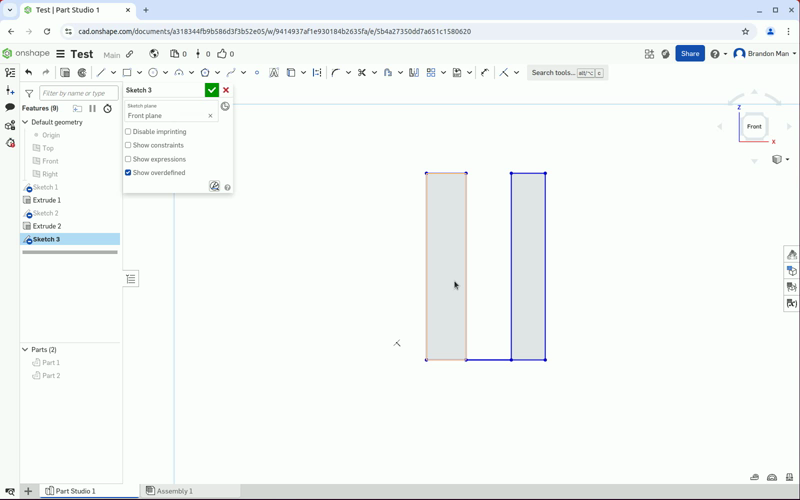
scroll(-6)
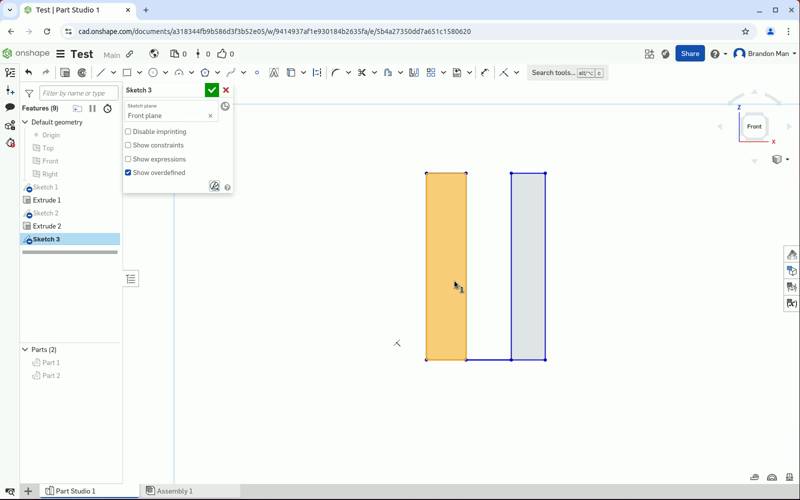
scroll(-6)
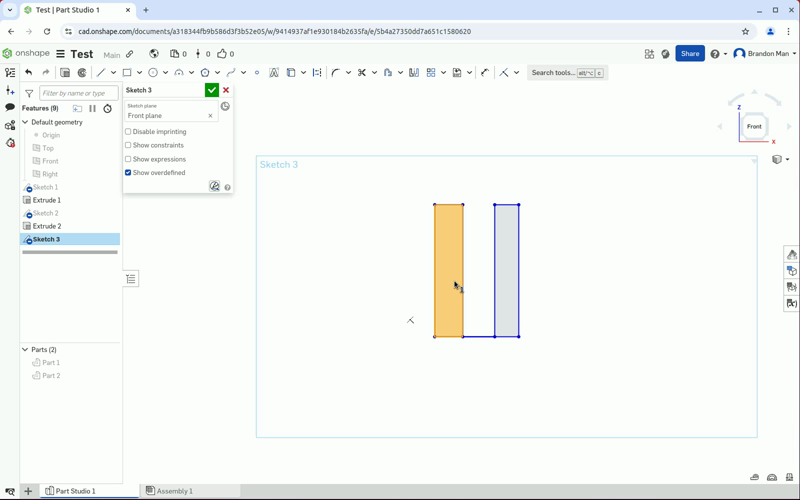
scroll(-6)
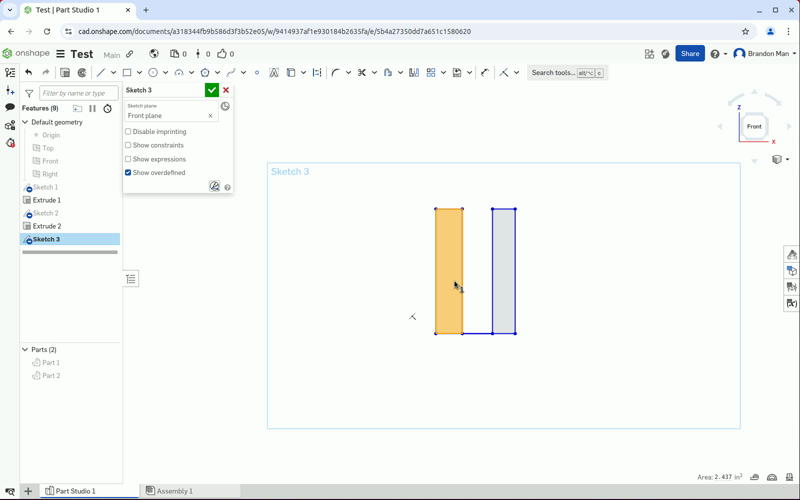
scroll(-6)
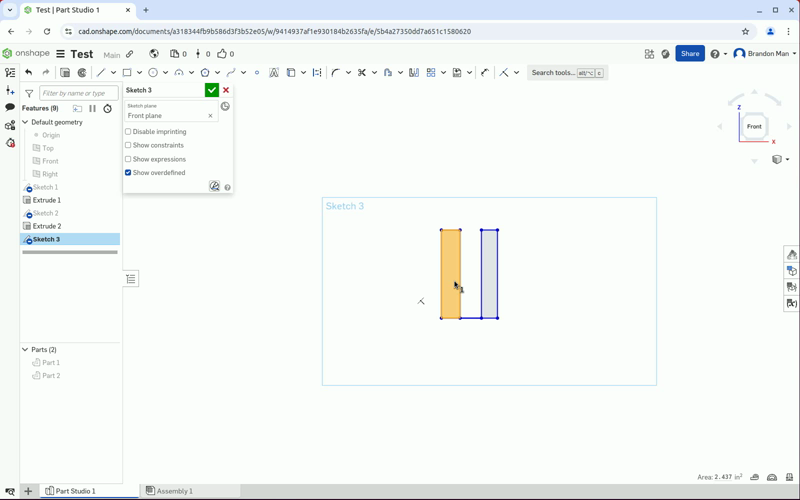
scroll(-6)
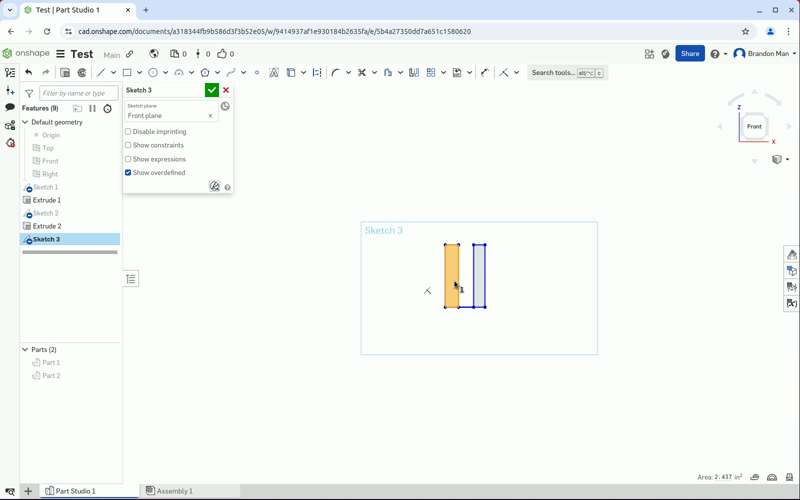
scroll(-6)
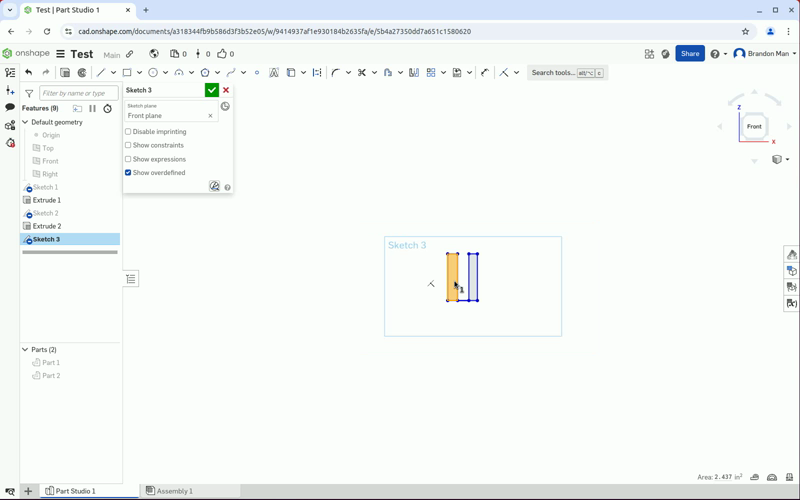
scroll(-6)
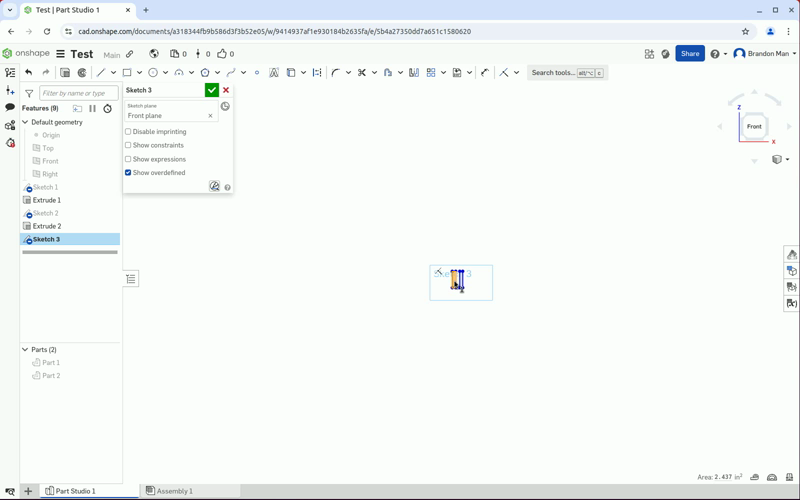
mouse_move(73, 352)
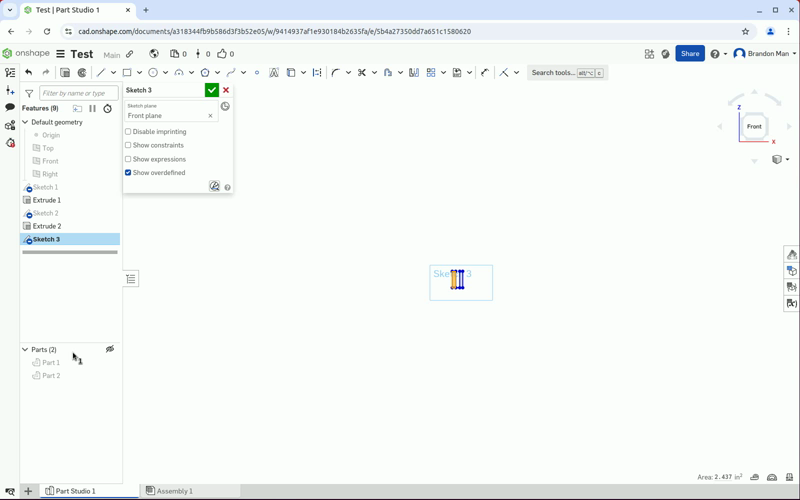
key(shift+y)
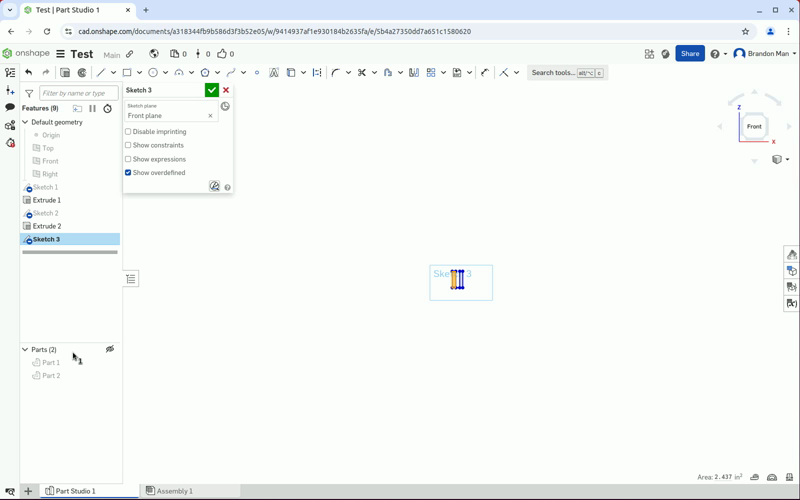
key(shift+e)
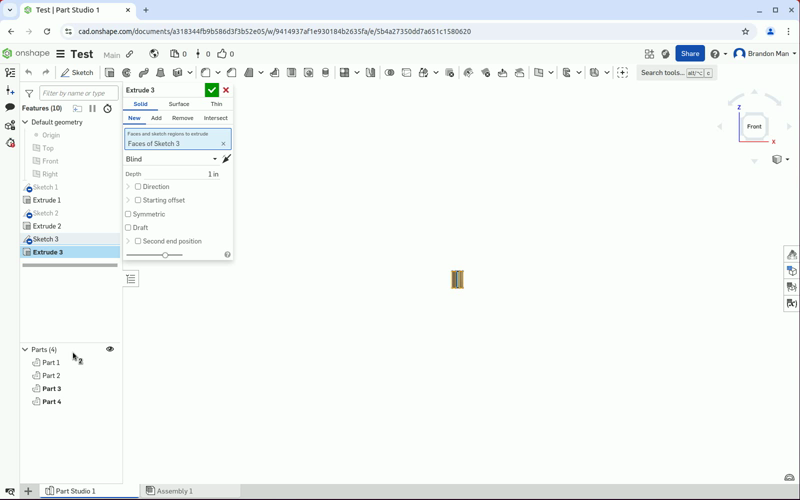
mouse_move(143, 106)
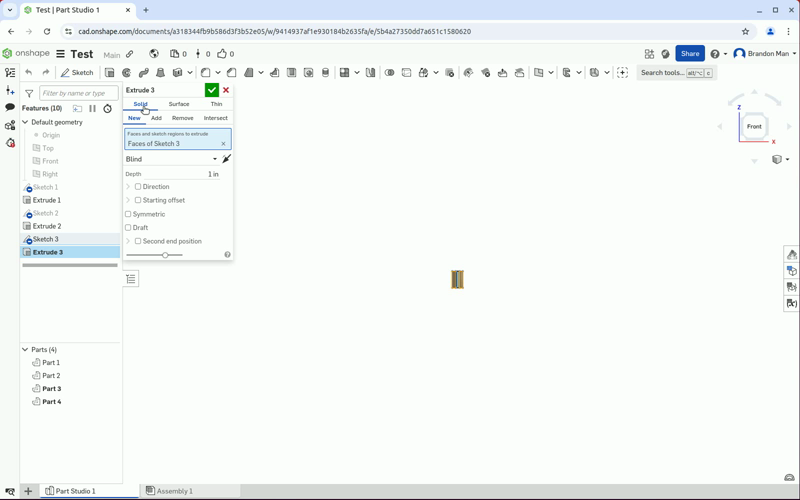
click(143, 106)
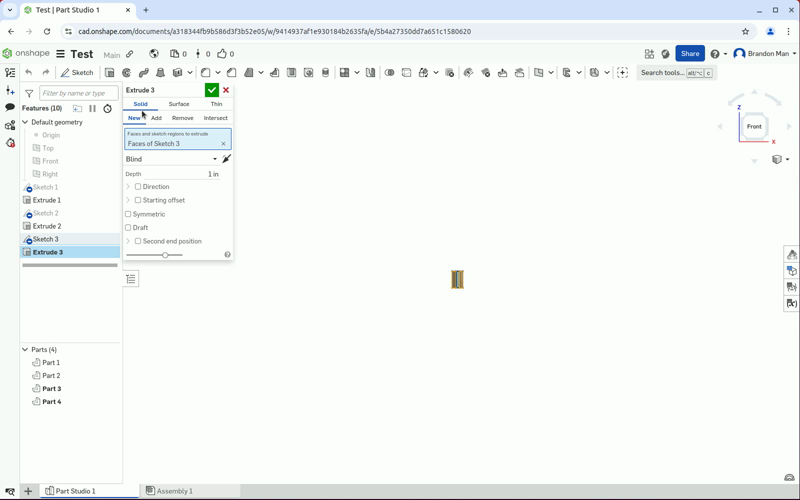
mouse_move(137, 120)
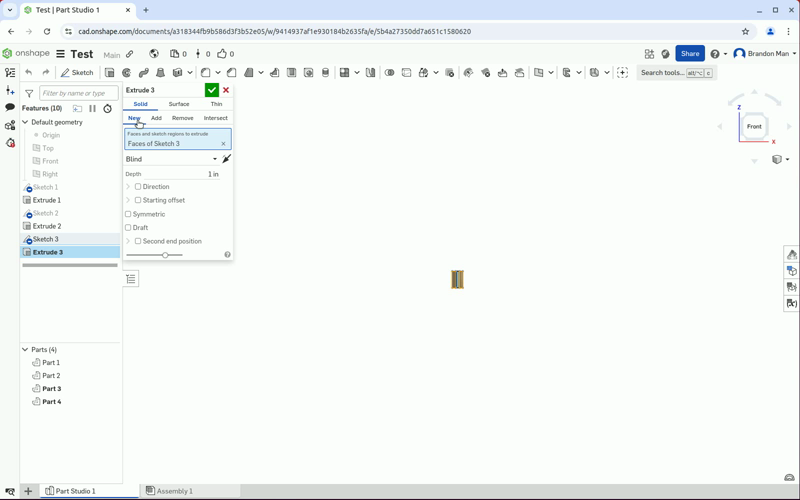
click(137, 120)
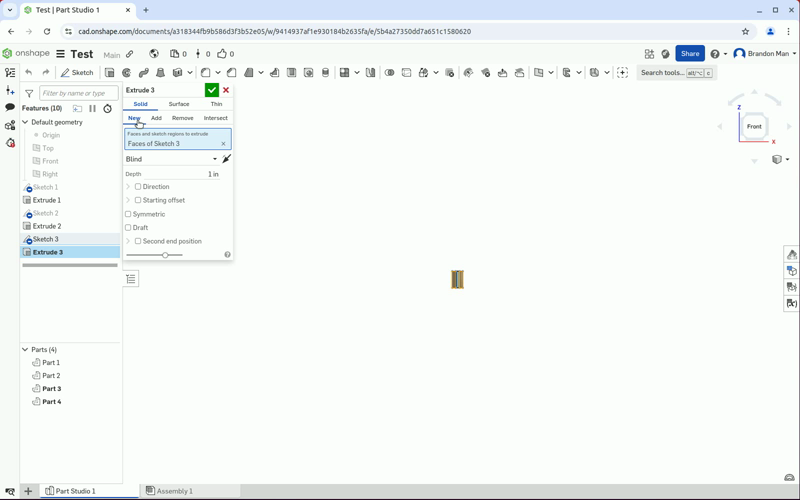
key(tab, 4)
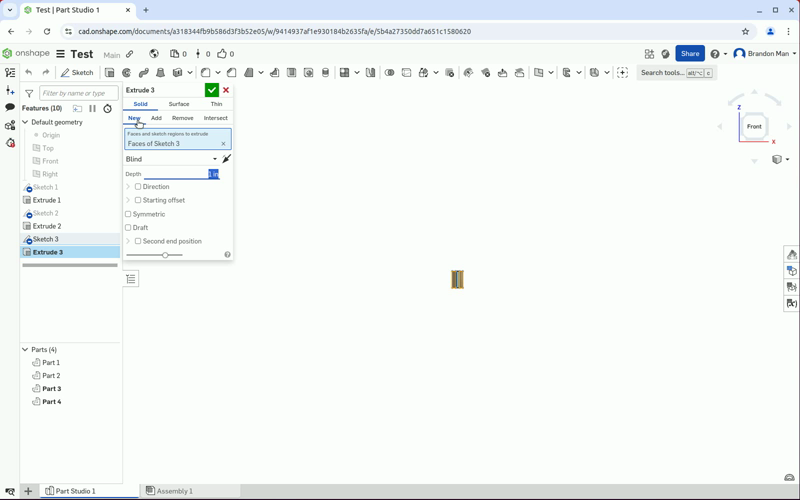
text(-22.386)
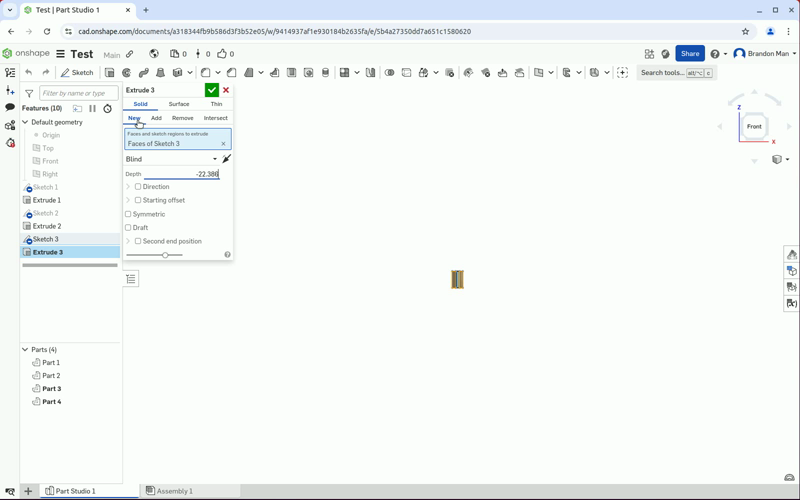
key(enter)
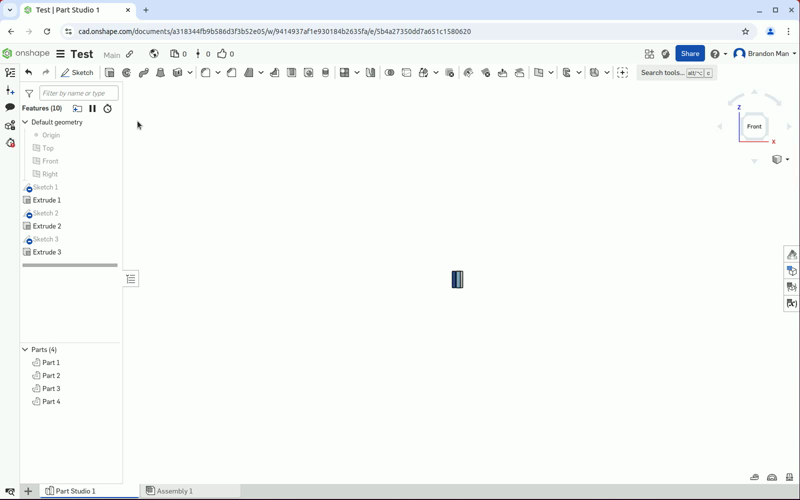
key(shift+h)
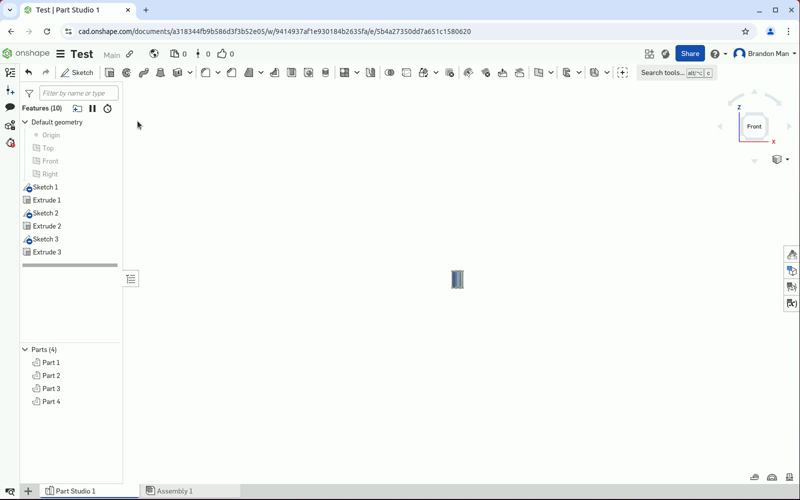
key(shift+h)
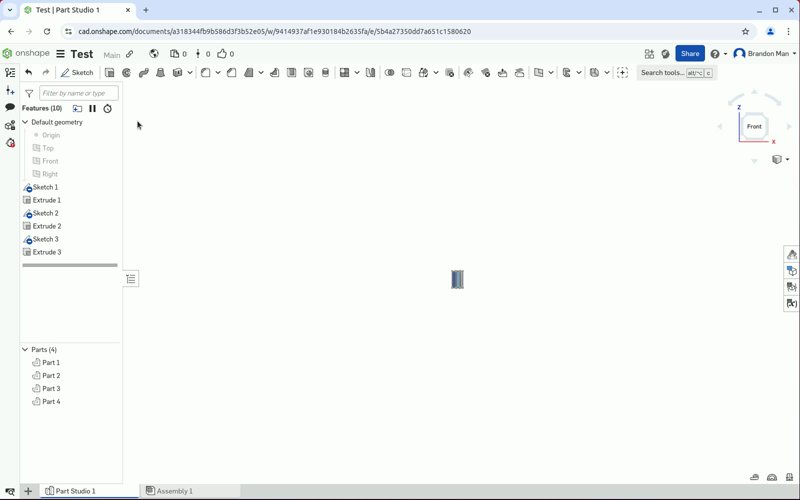
key(shift+7)
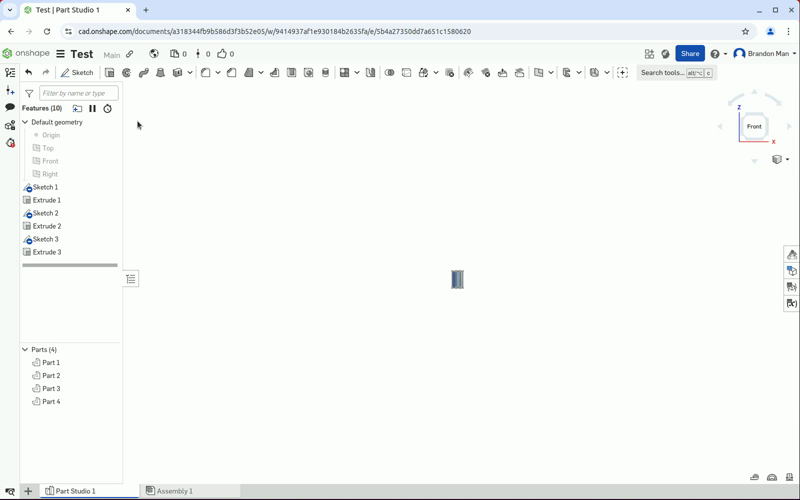
key(left, 2)
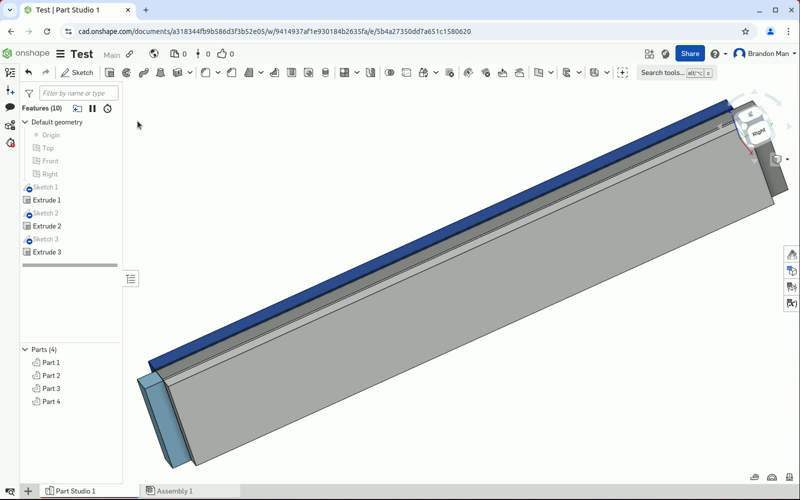
key(down, 2)
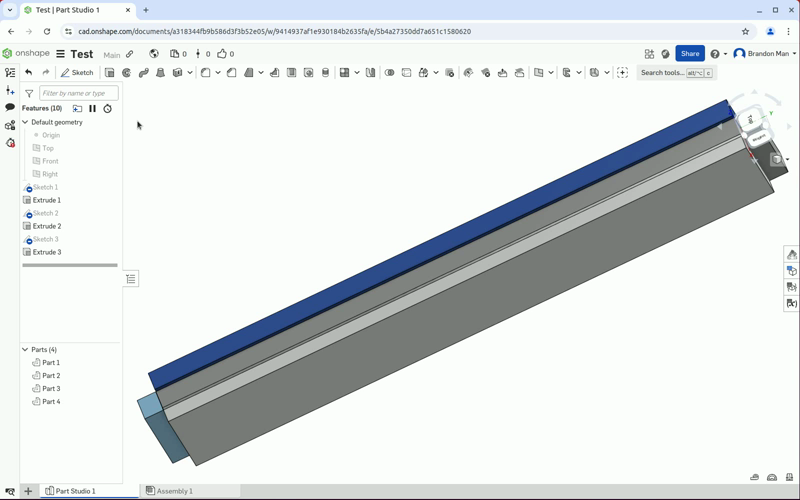
key(up, 2)
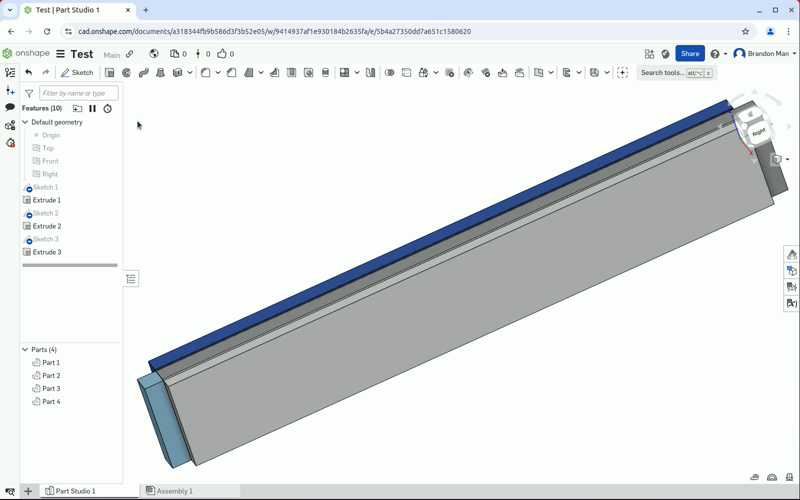
key(right, 2)
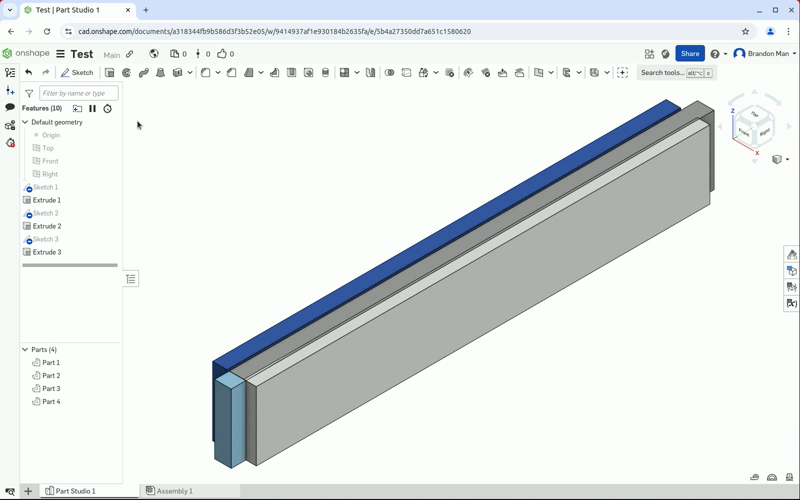
mouse_move(73, 189)
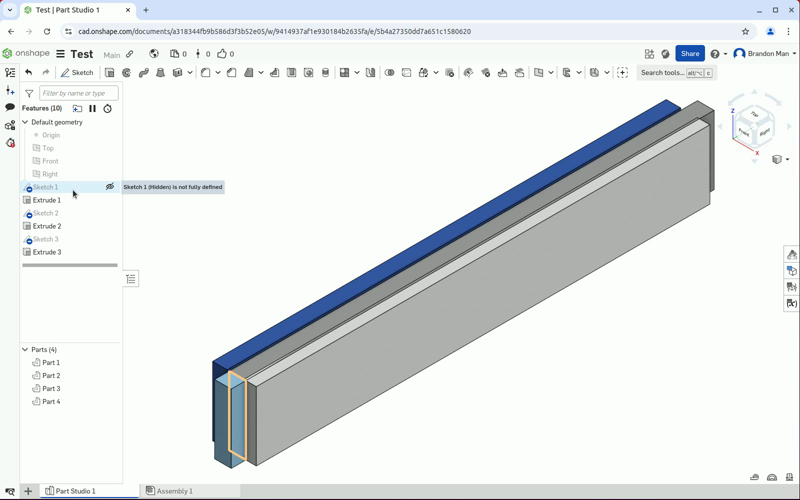
click(73, 189)